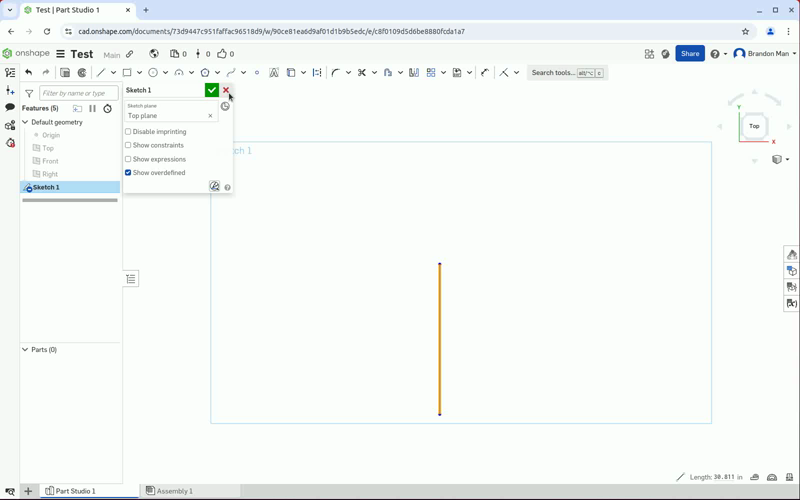
key(shift+h)
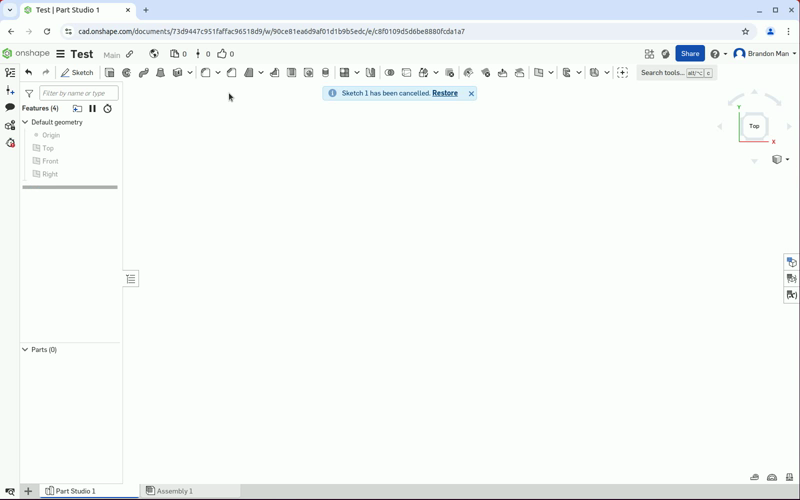
mouse_move(73, 352)
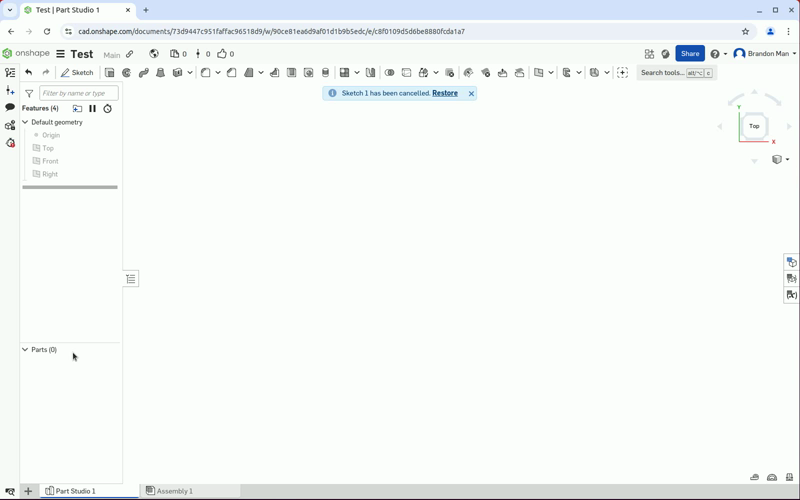
key(y)
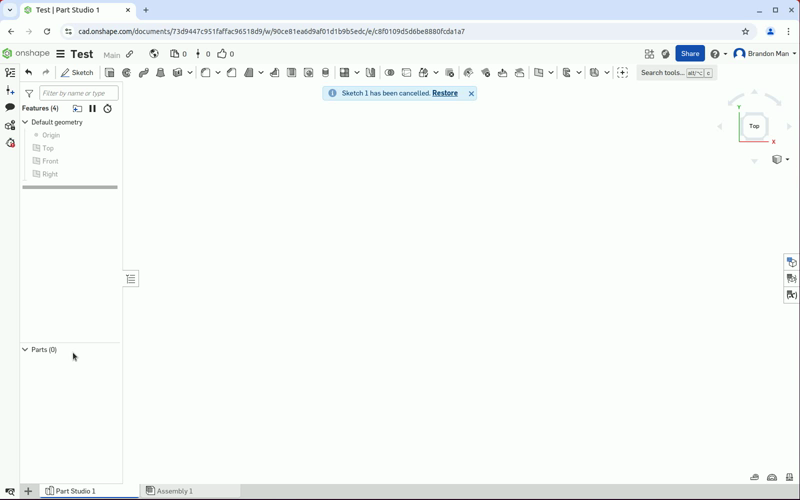
key(shift+p)
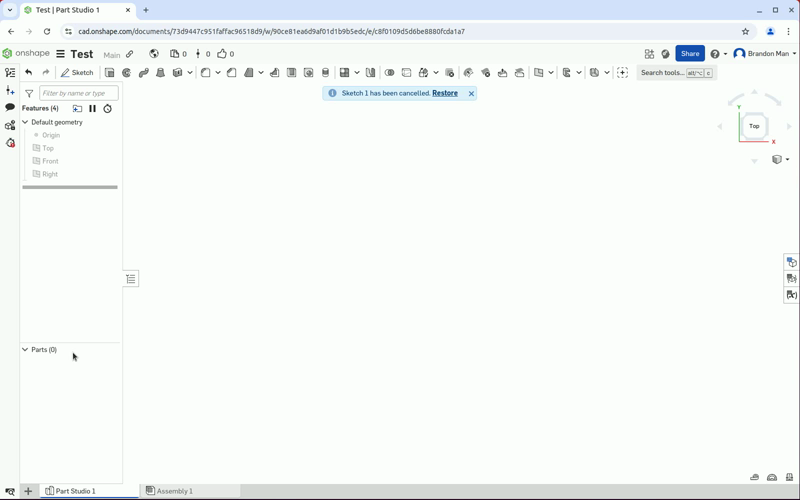
key(space)
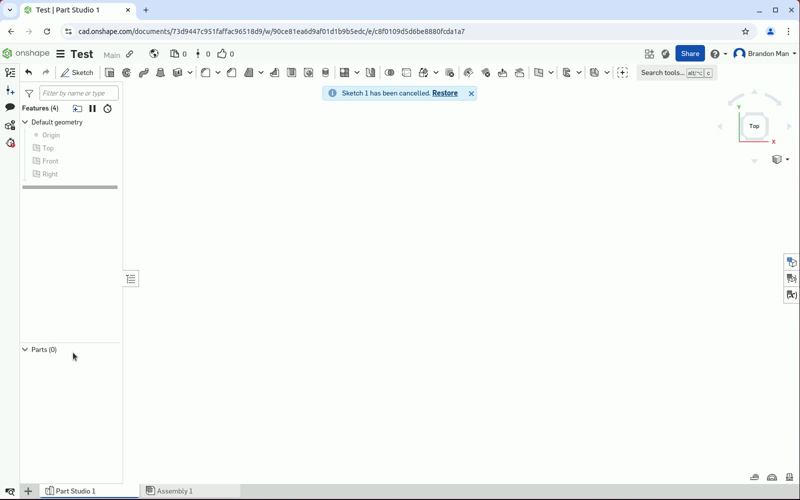
key_down(shift)
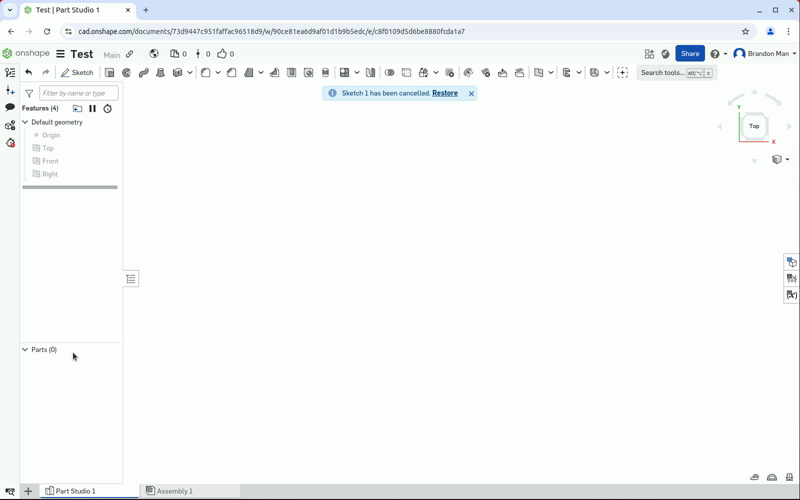
key(up)
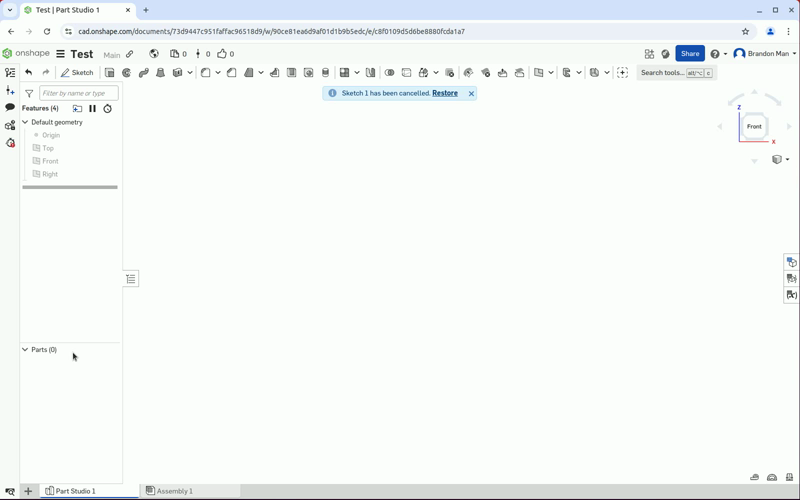
key_up(shift)
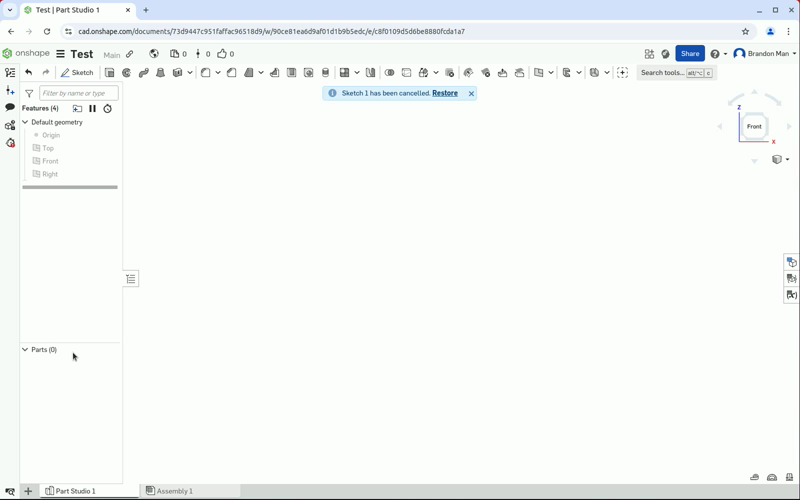
mouse_move(73, 352)
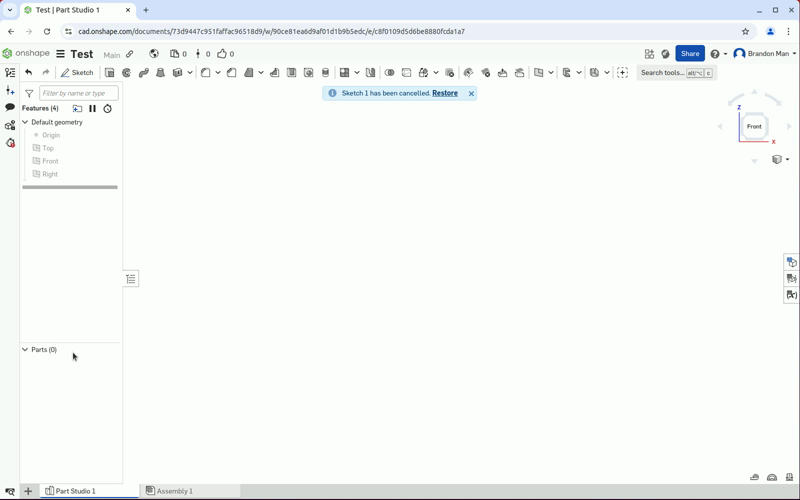
key(shift+y)
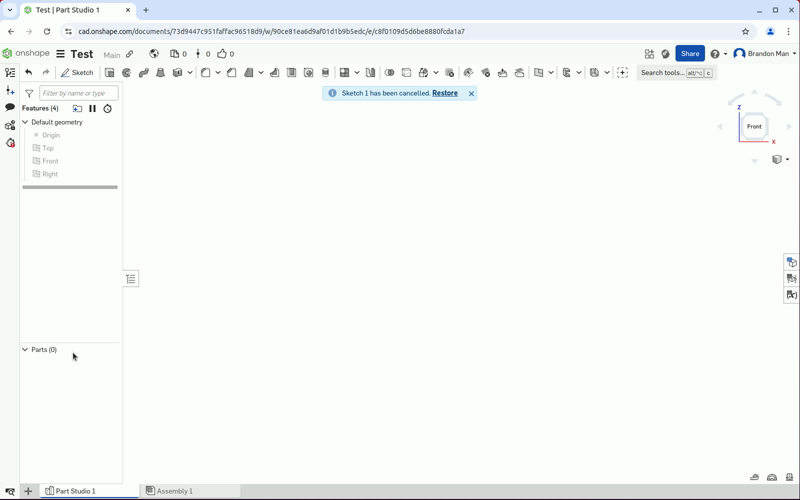
key(shift+s)
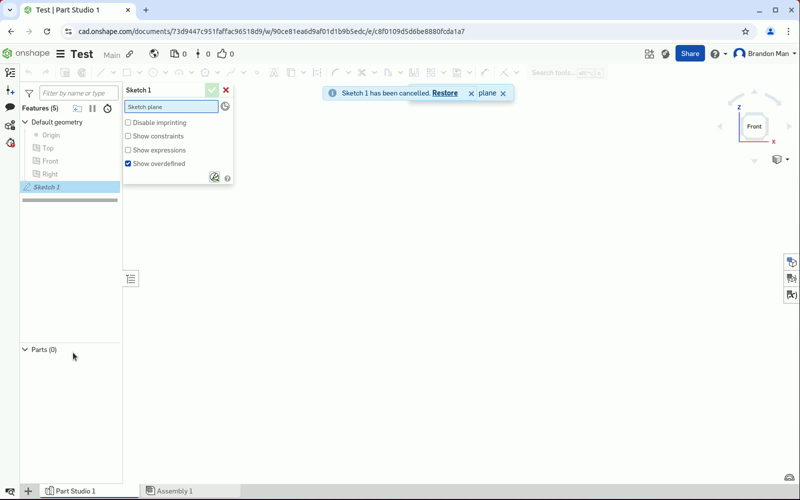
mouse_move(73, 163)
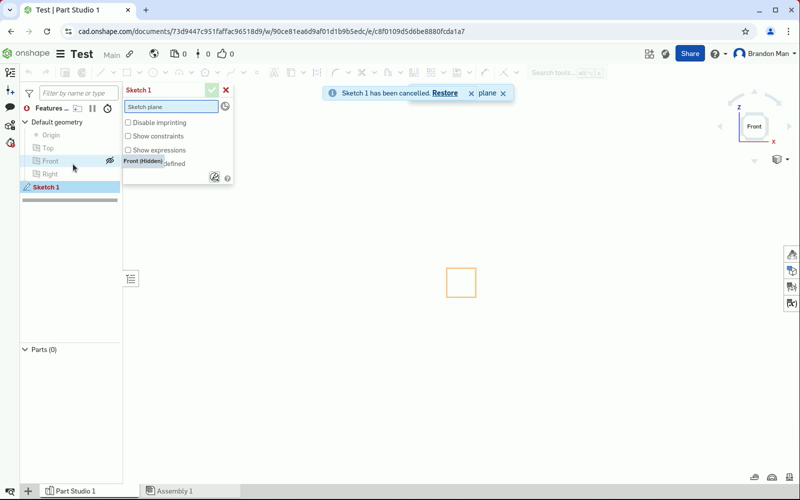
click(73, 163)
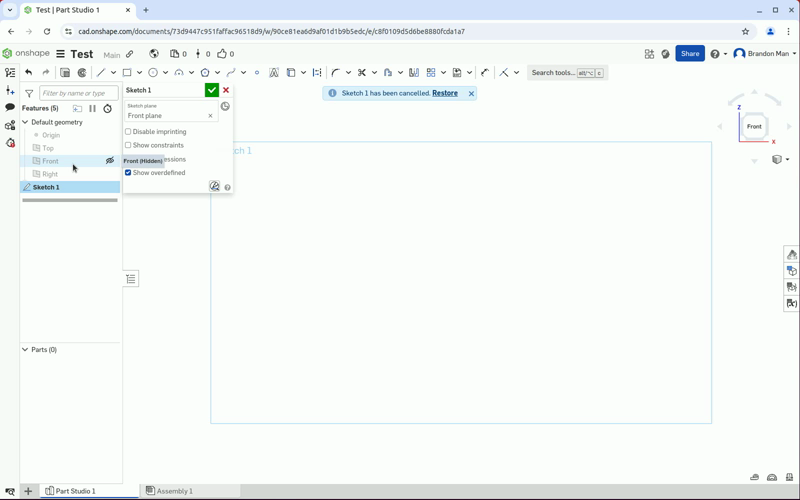
mouse_move(73, 352)
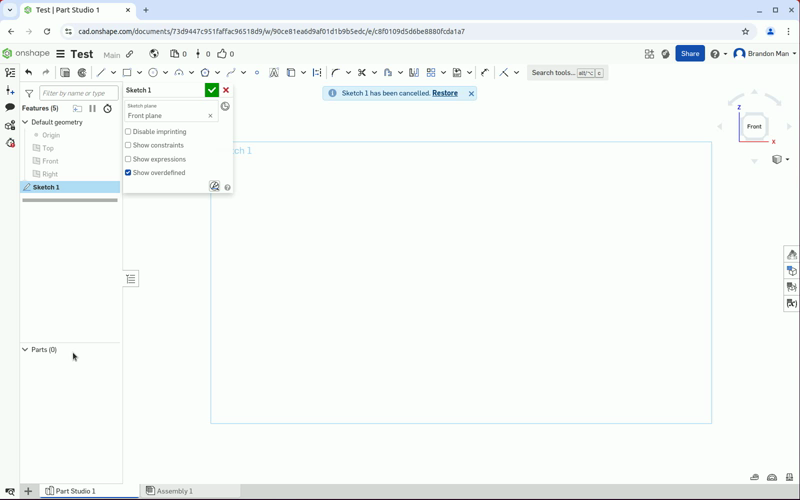
key(y)
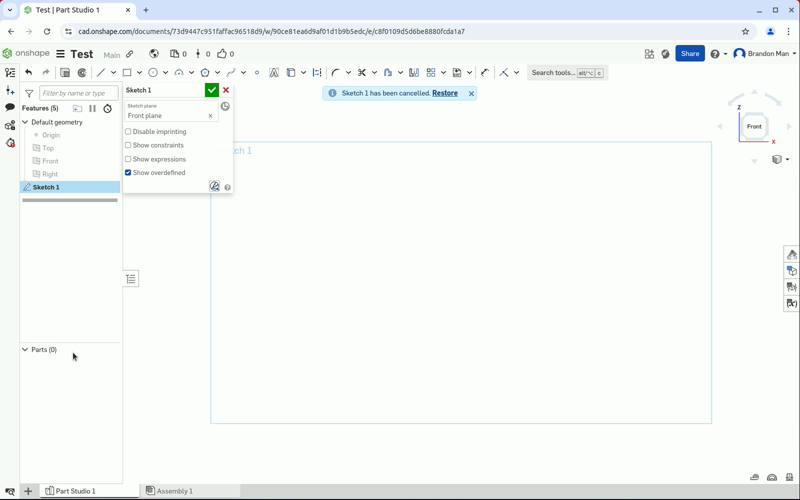
key(l)
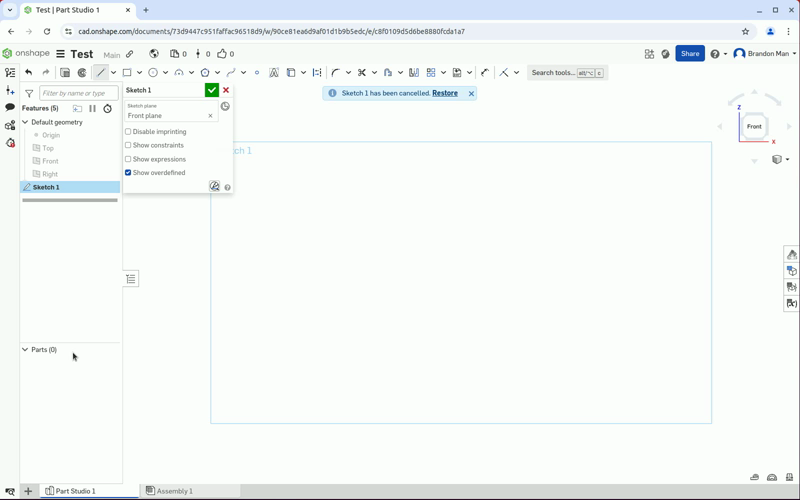
key_down(shift)
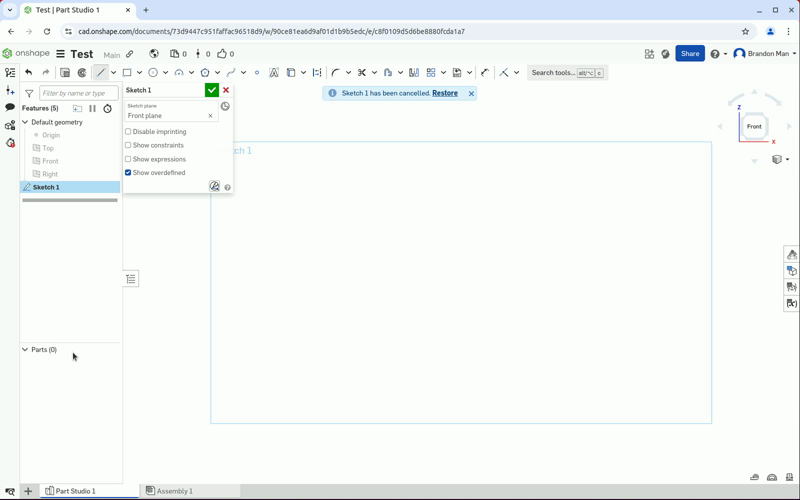
mouse_move(554, 282)
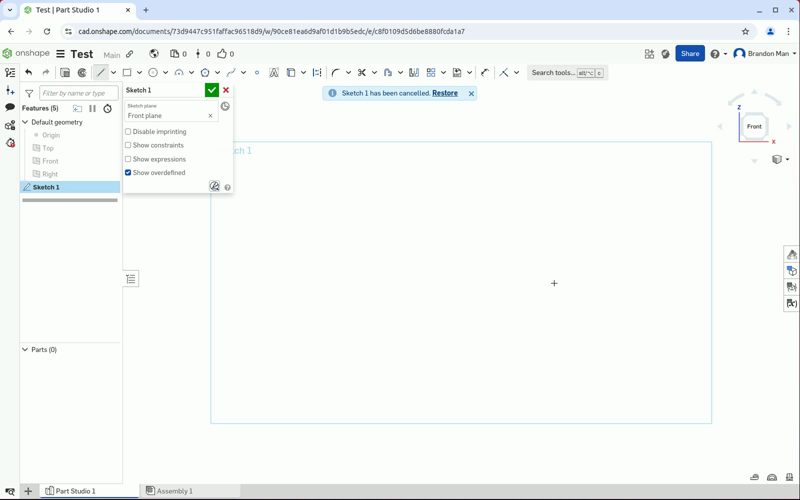
click(554, 282)
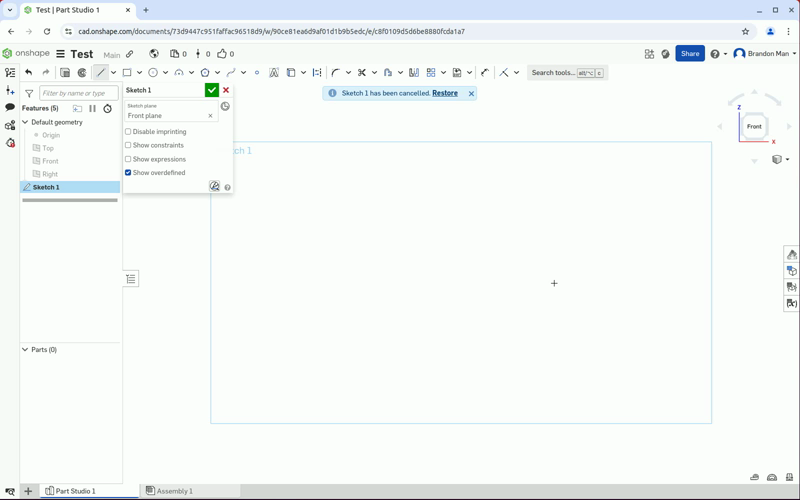
key_up(shift)
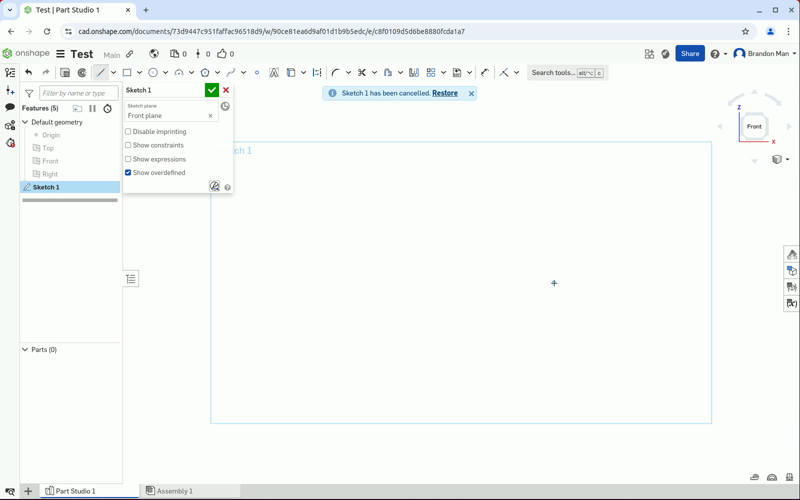
key_down(shift)
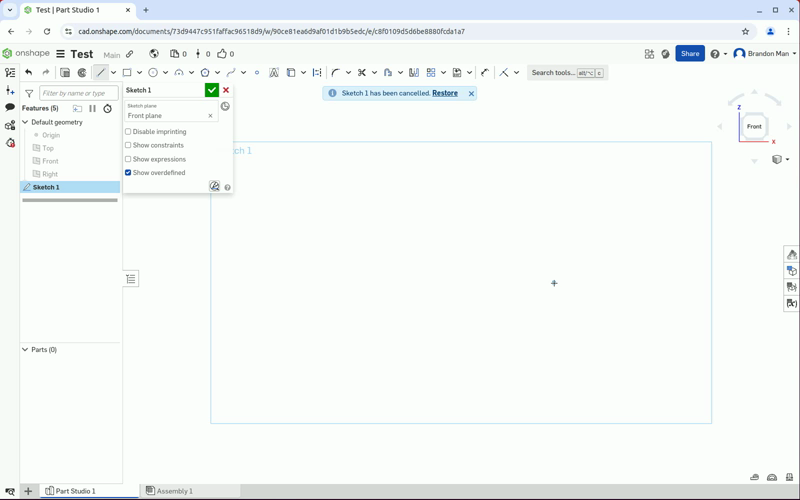
mouse_move(584, 282)
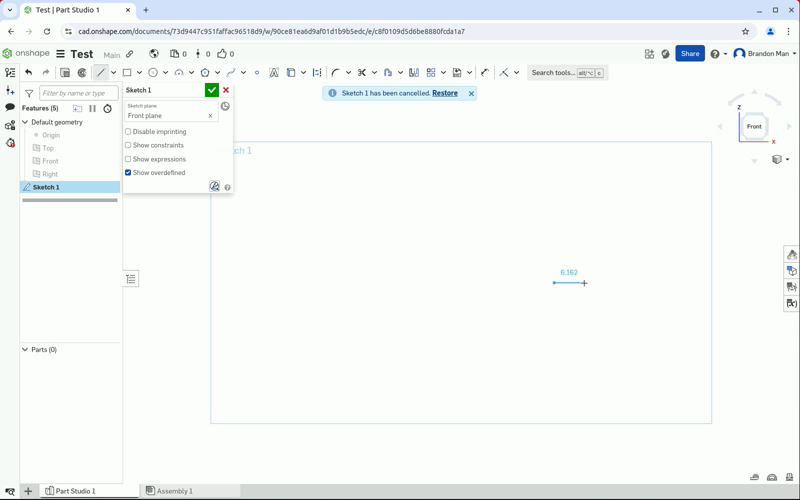
mouse_move(573, 282)
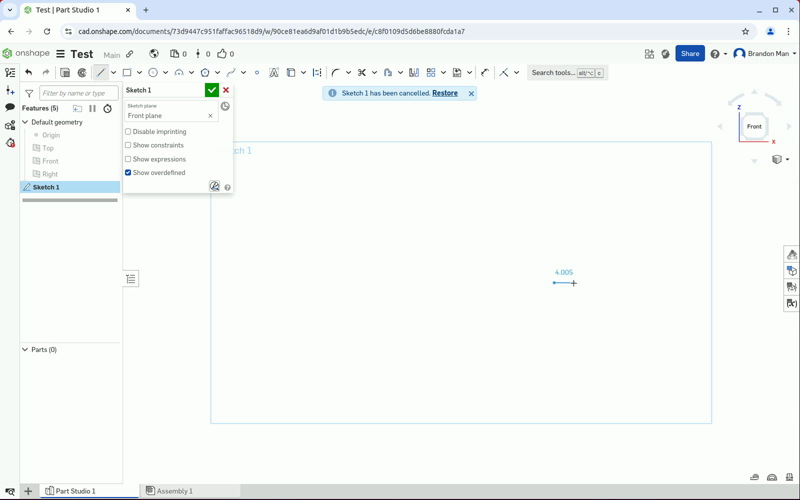
click(573, 282)
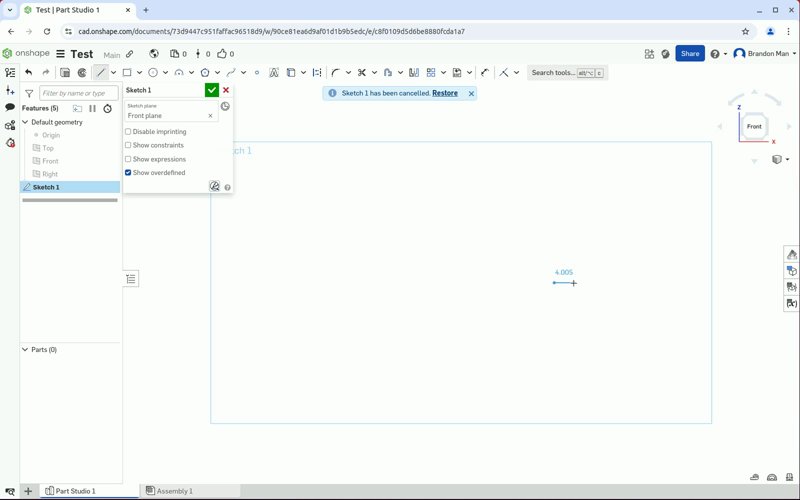
key_up(shift)
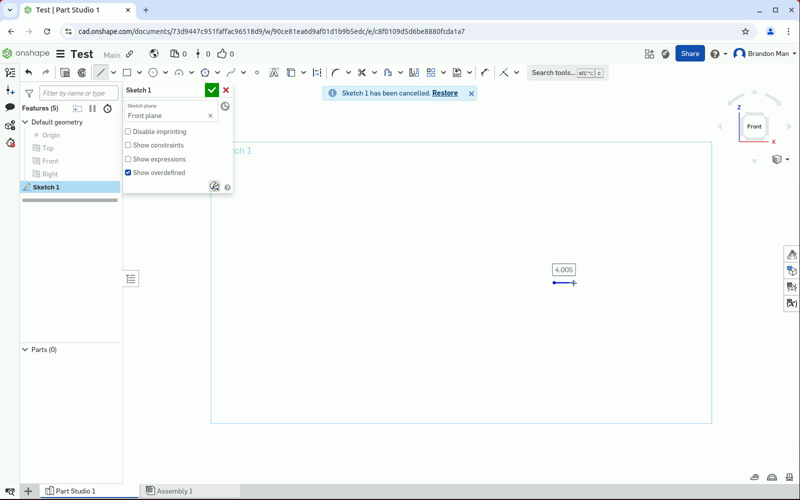
key_down(shift)
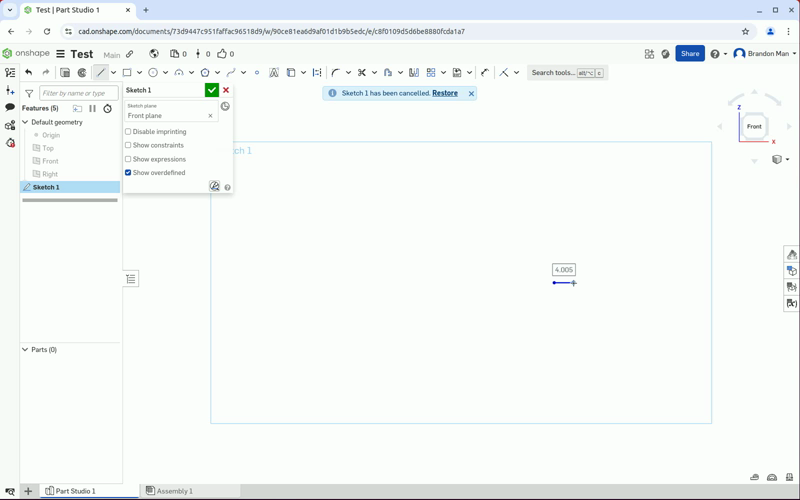
mouse_move(589, 282)
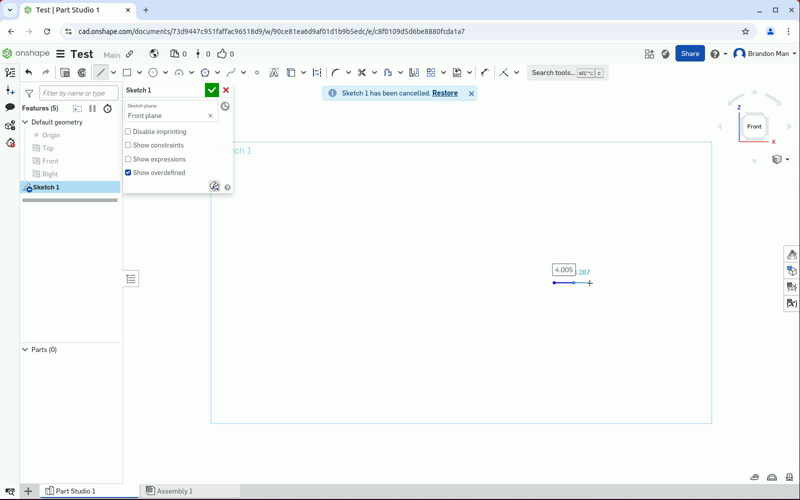
mouse_move(573, 263)
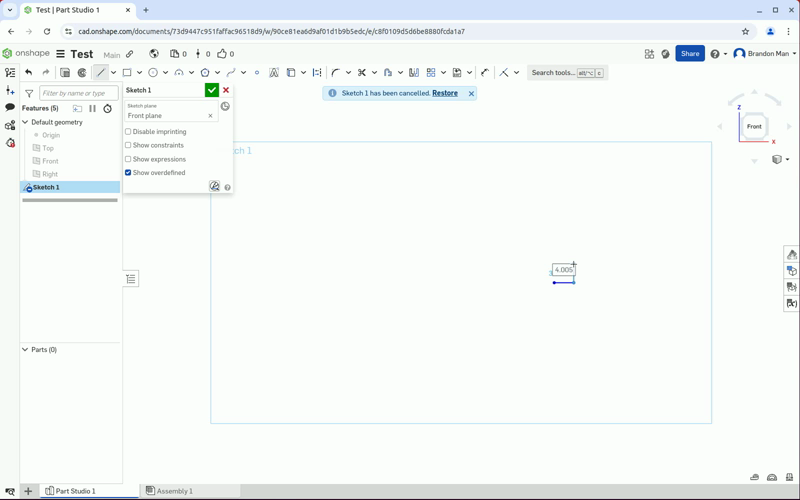
click(573, 263)
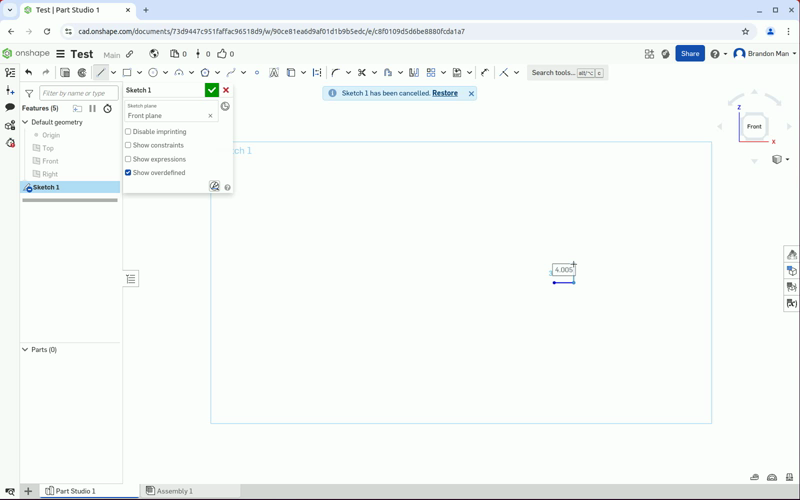
key_up(shift)
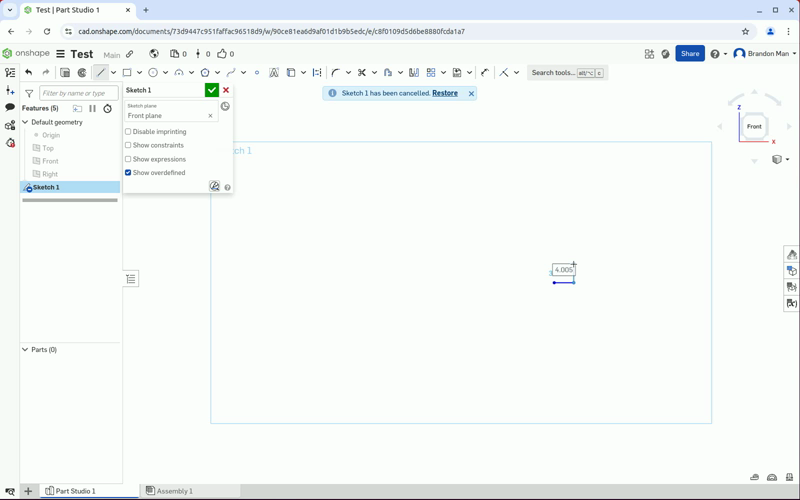
key_down(shift)
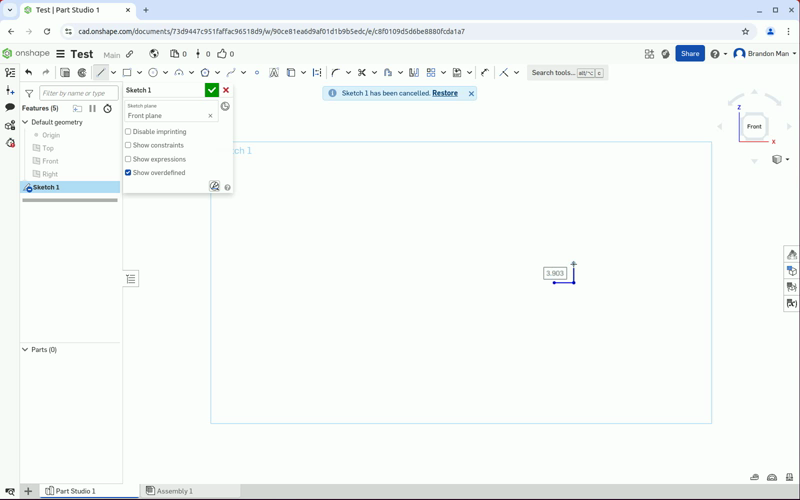
mouse_move(589, 263)
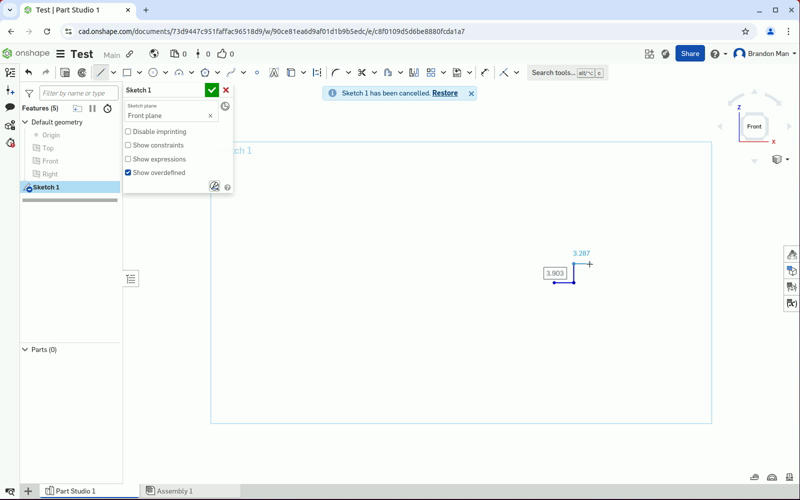
mouse_move(554, 253)
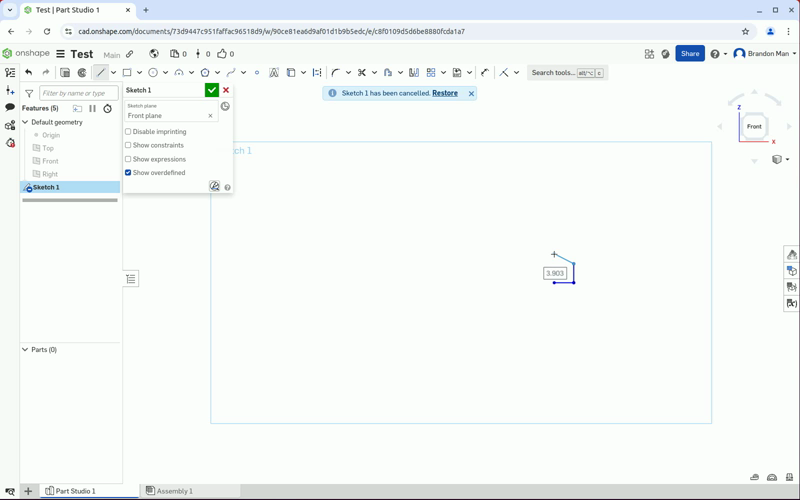
click(554, 253)
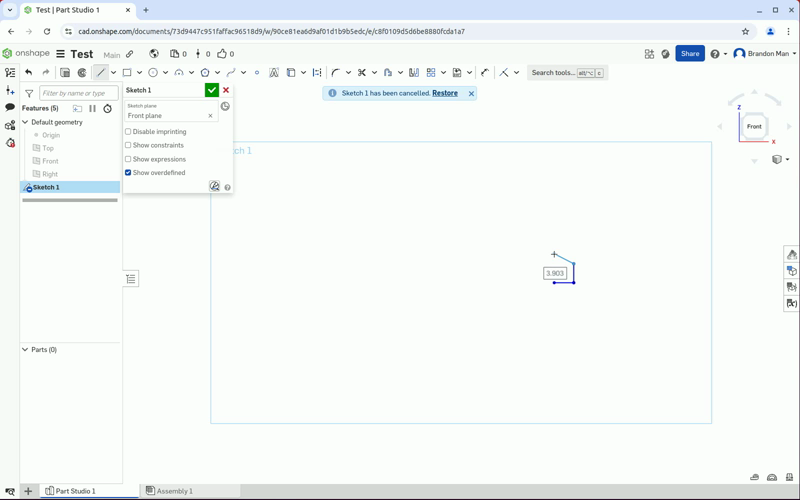
key_up(shift)
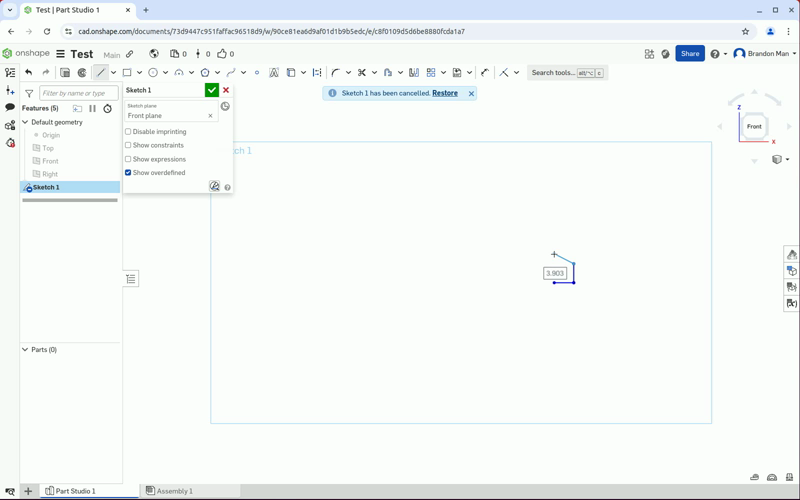
key_down(shift)
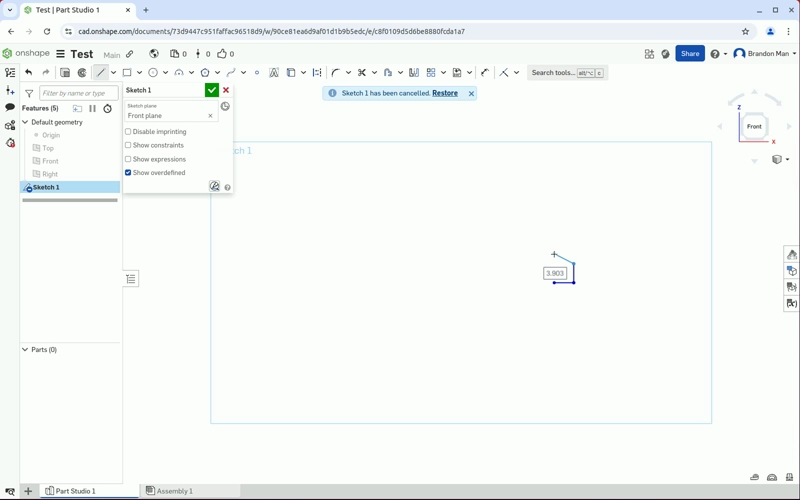
mouse_move(584, 253)
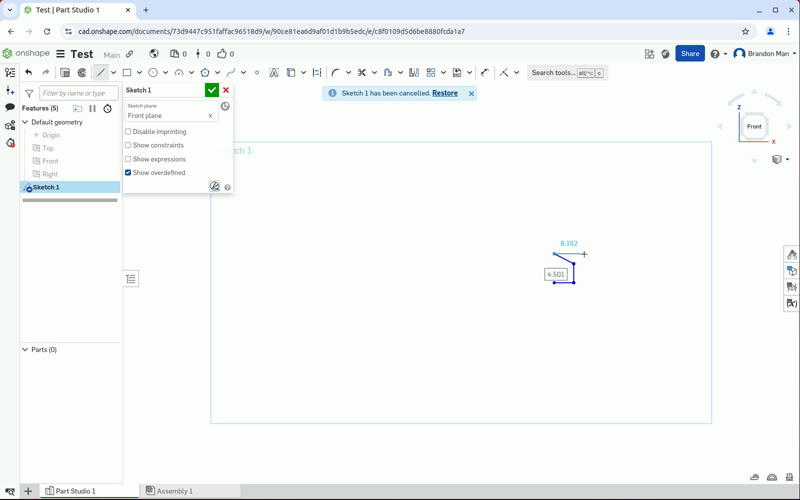
mouse_move(554, 263)
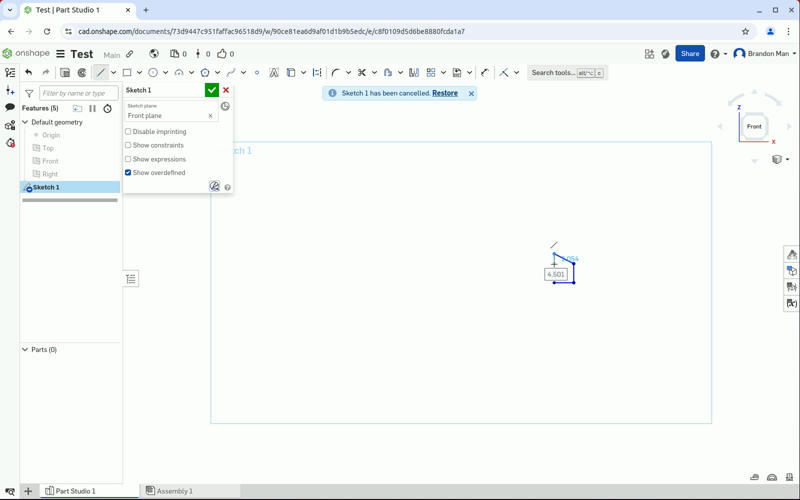
click(554, 263)
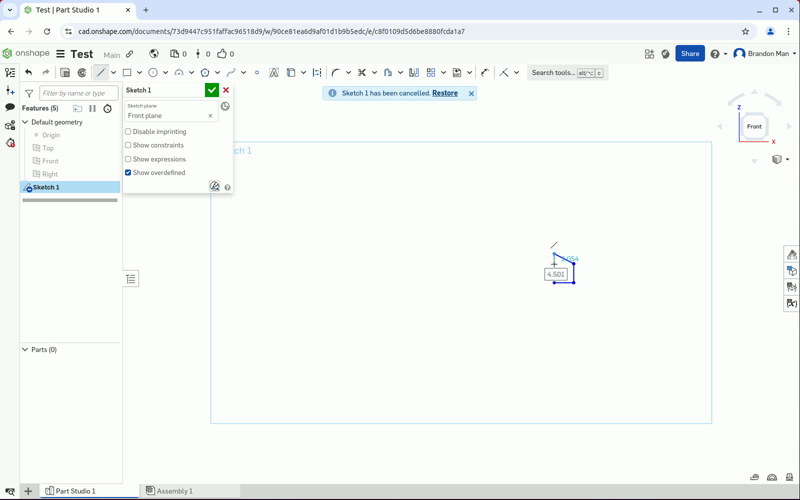
key_up(shift)
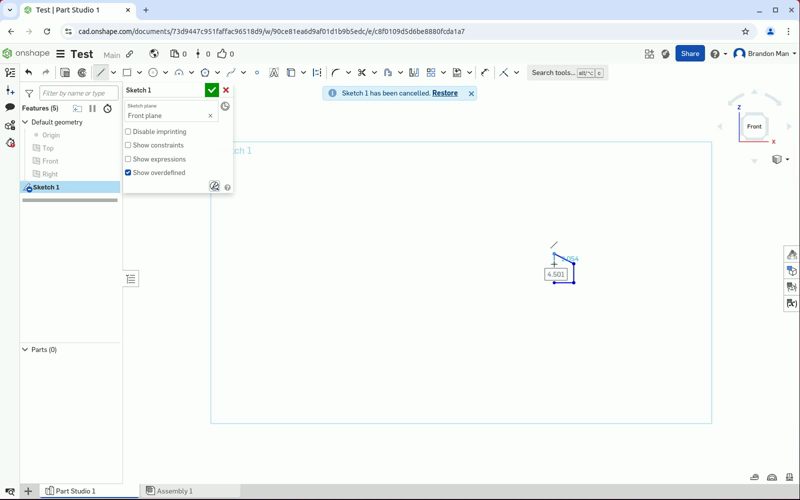
mouse_move(584, 263)
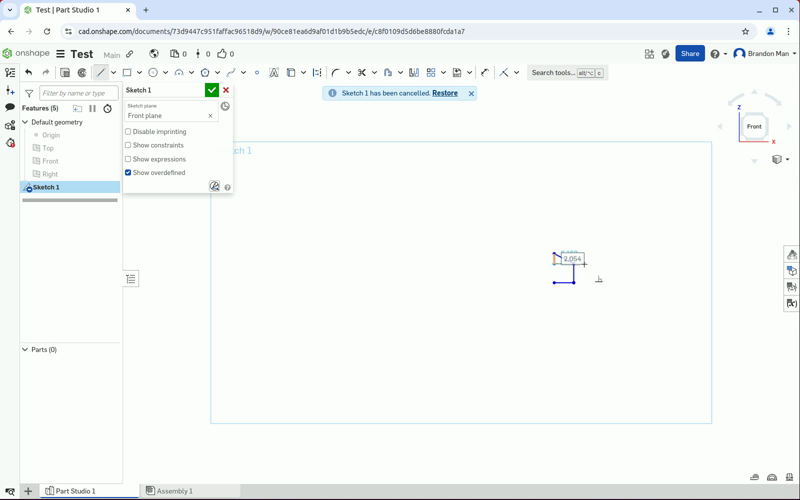
key_down(shift)
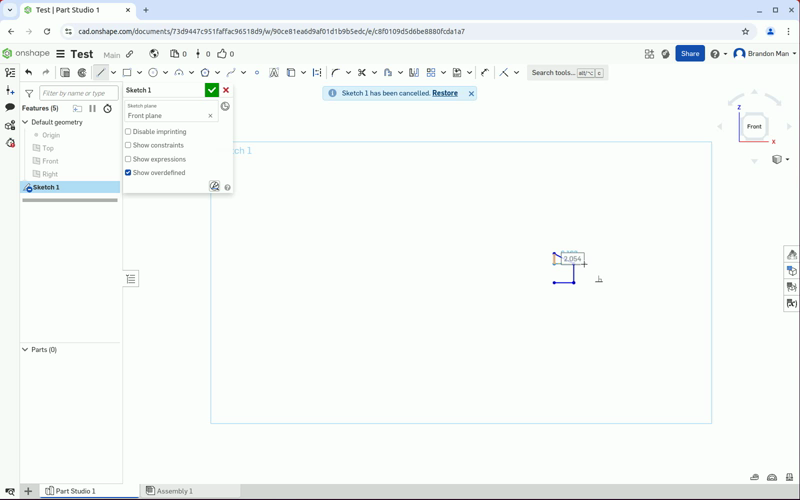
mouse_move(554, 282)
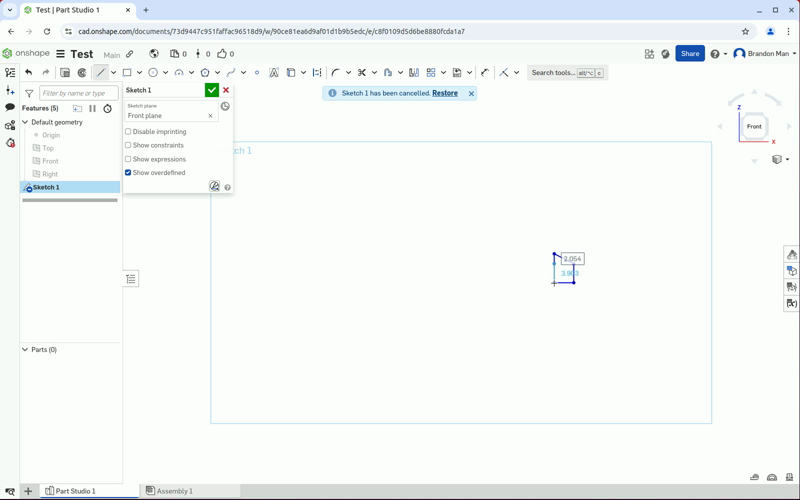
key_up(shift)
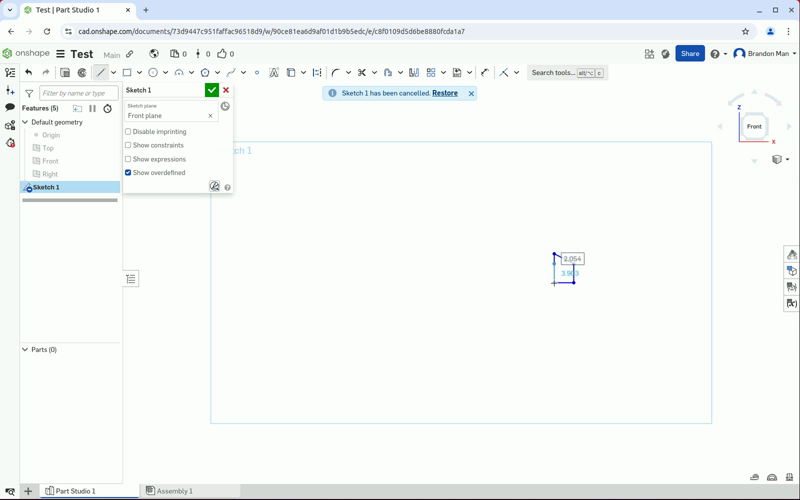
click(554, 282)
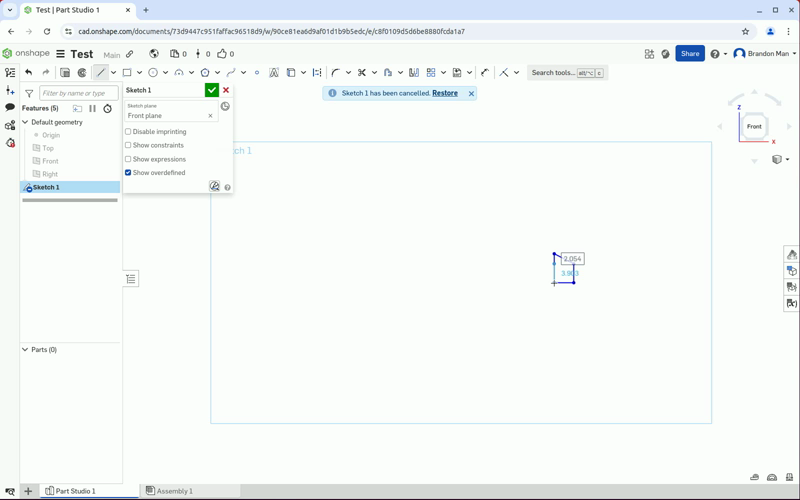
key(esc)
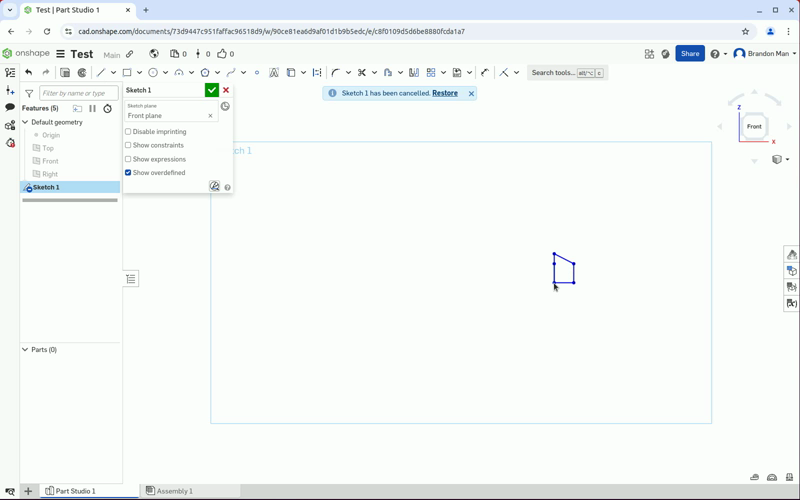
mouse_move(563, 263)
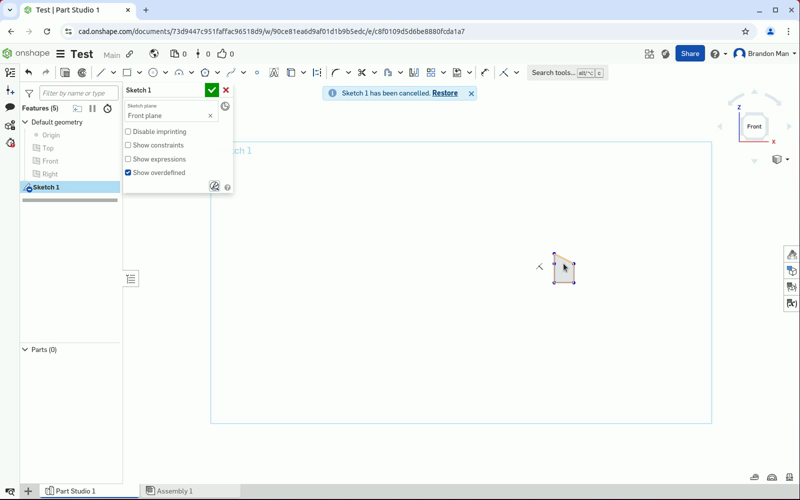
scroll(6)
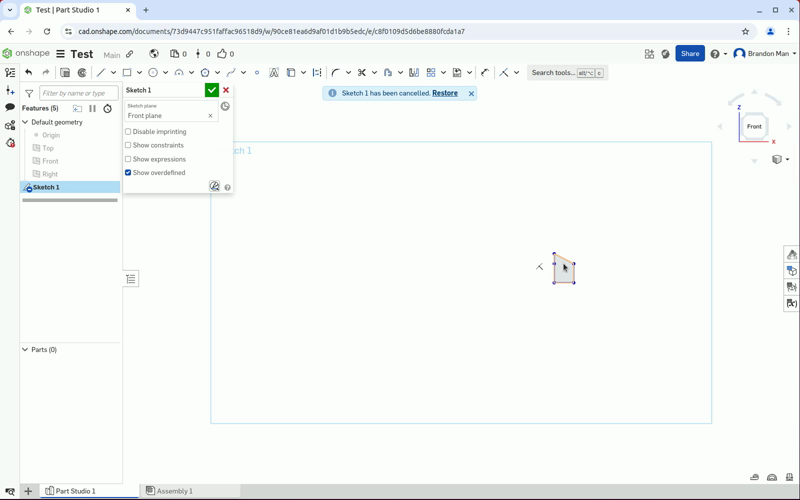
scroll(6)
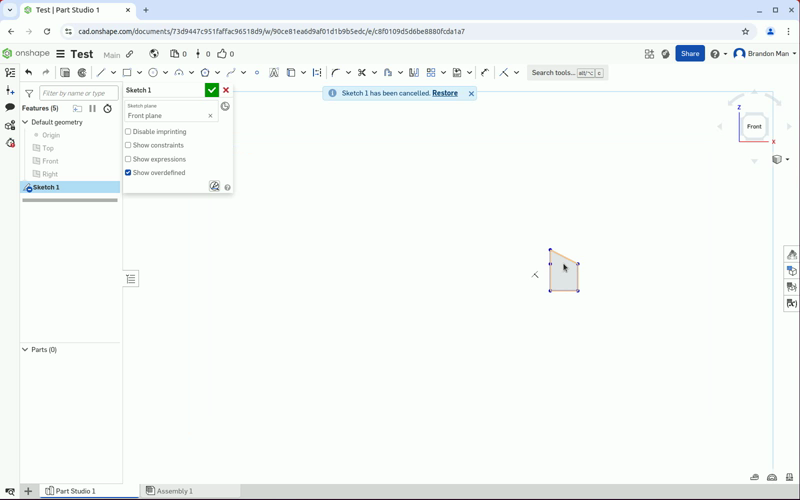
scroll(6)
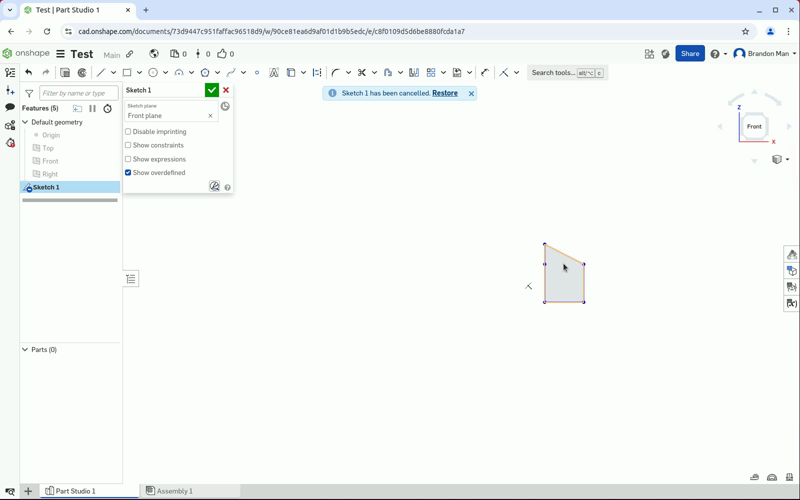
scroll(6)
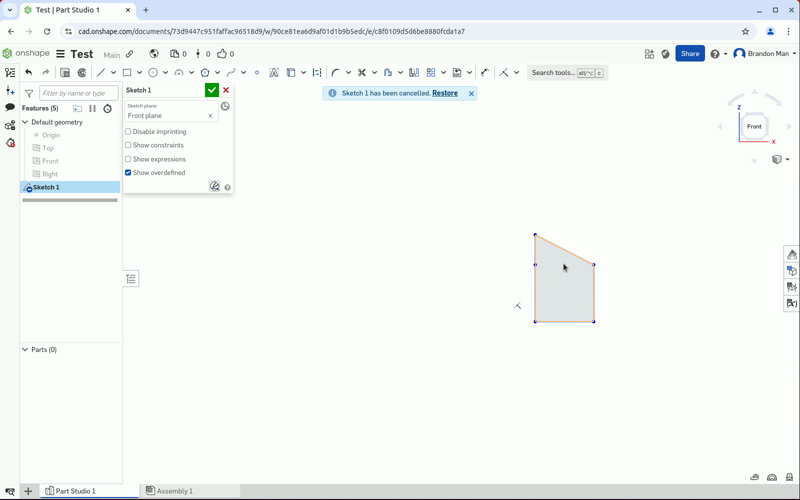
scroll(6)
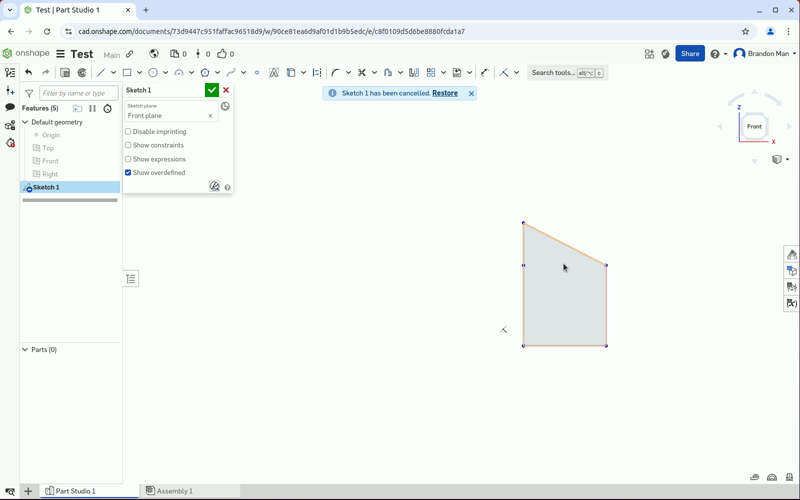
scroll(6)
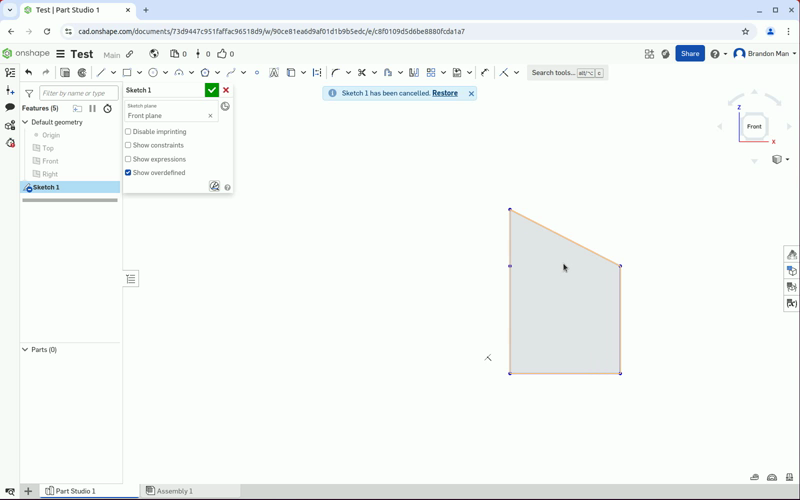
scroll(6)
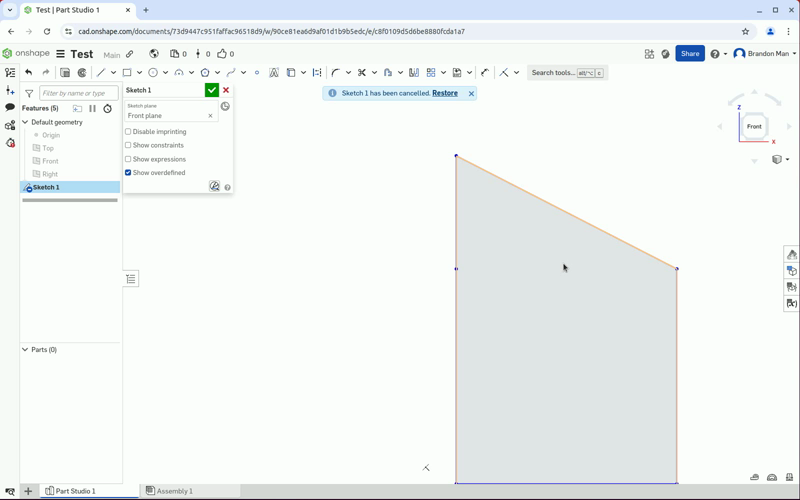
click(563, 263)
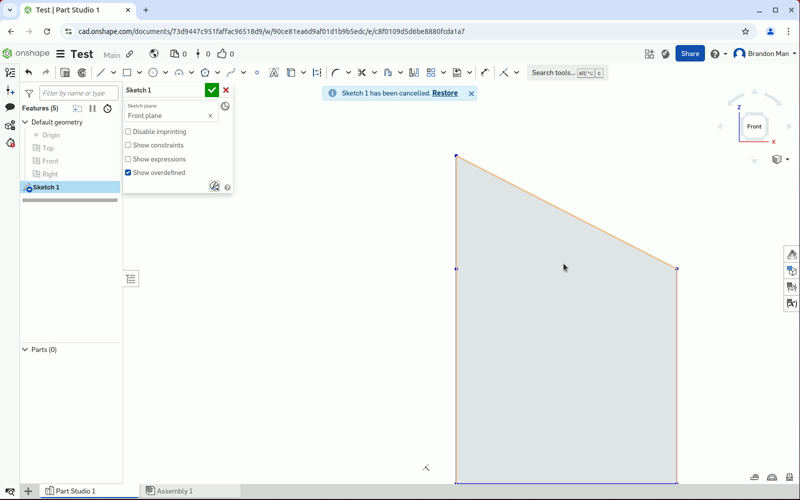
scroll(-6)
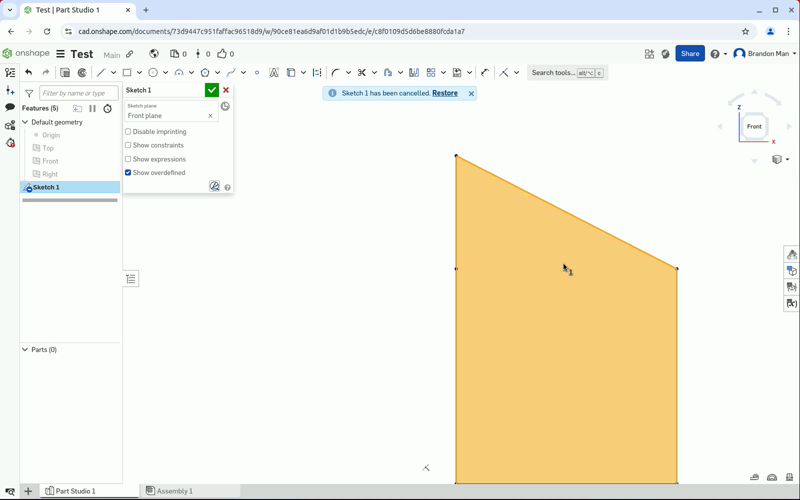
scroll(-6)
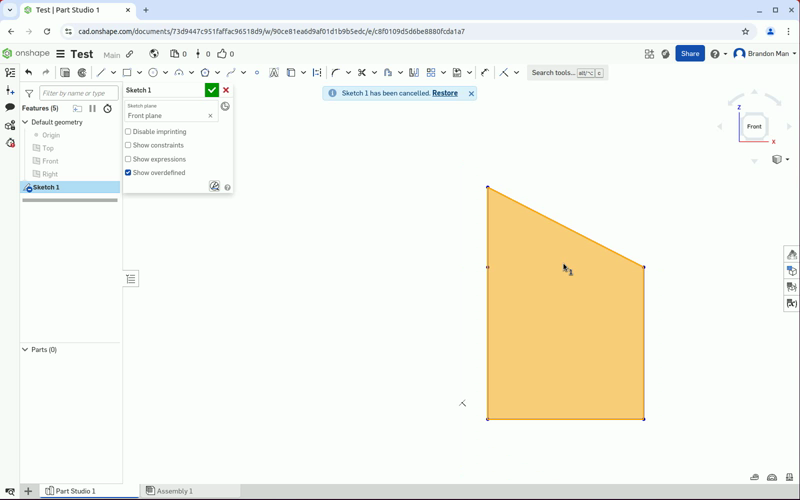
scroll(-6)
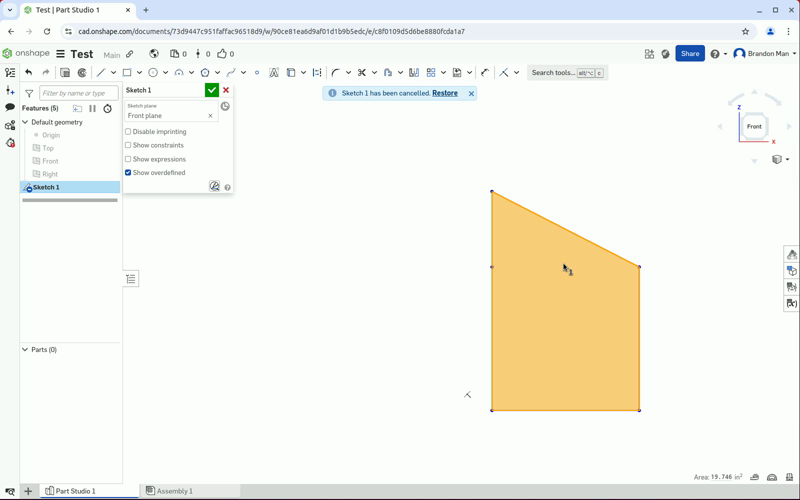
scroll(-6)
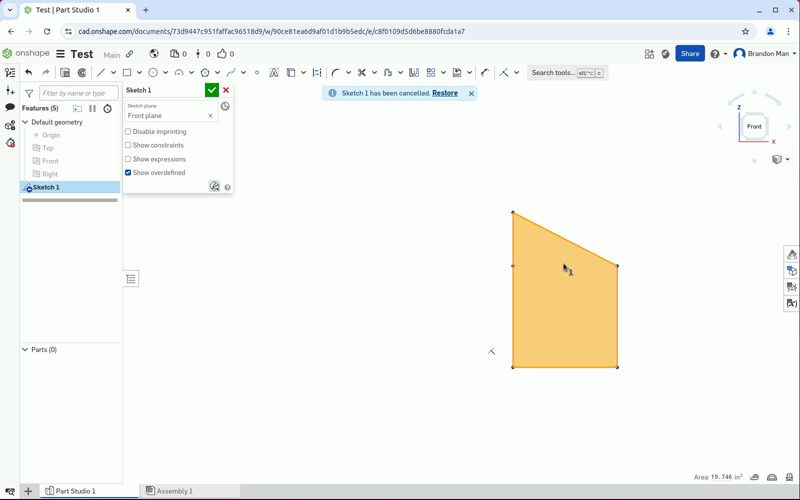
scroll(-6)
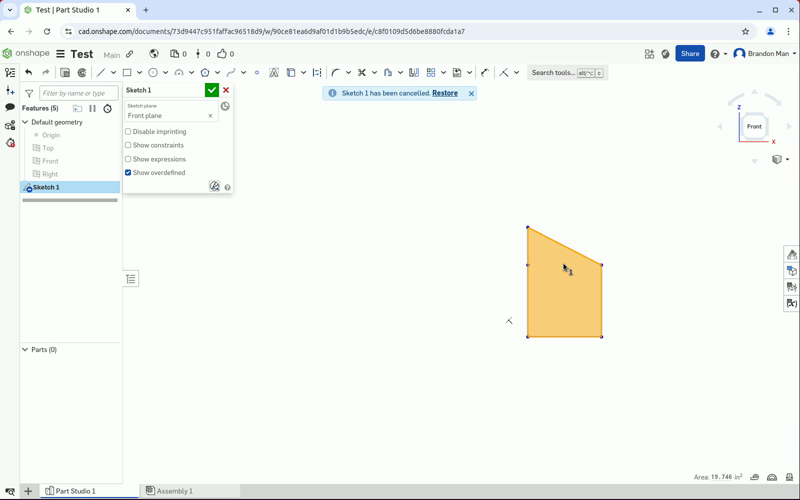
scroll(-6)
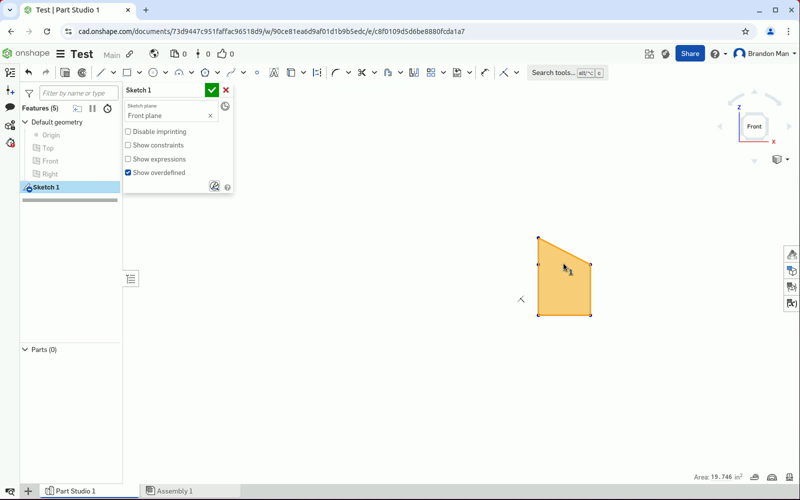
scroll(-6)
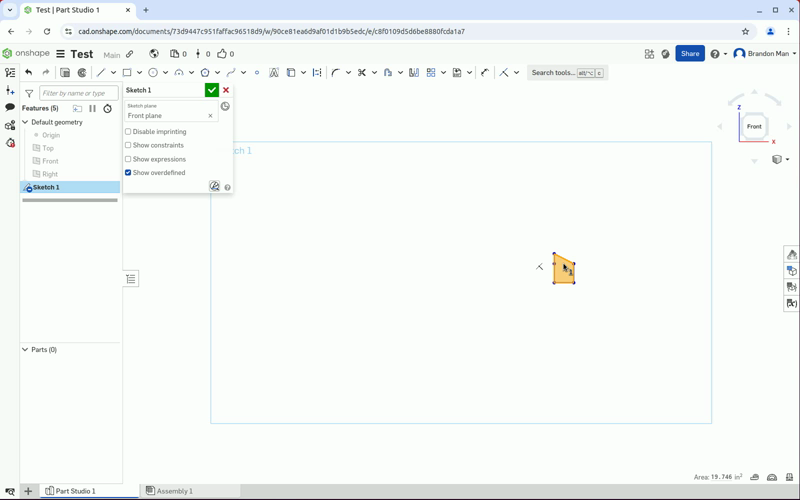
mouse_move(73, 352)
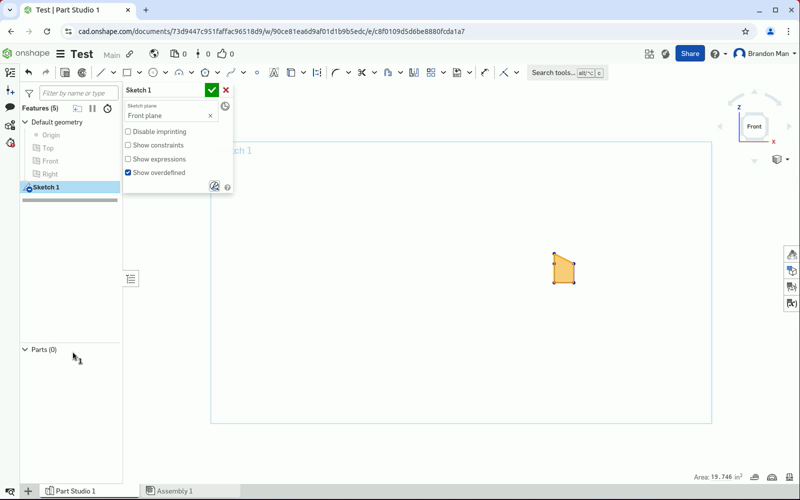
key(shift+y)
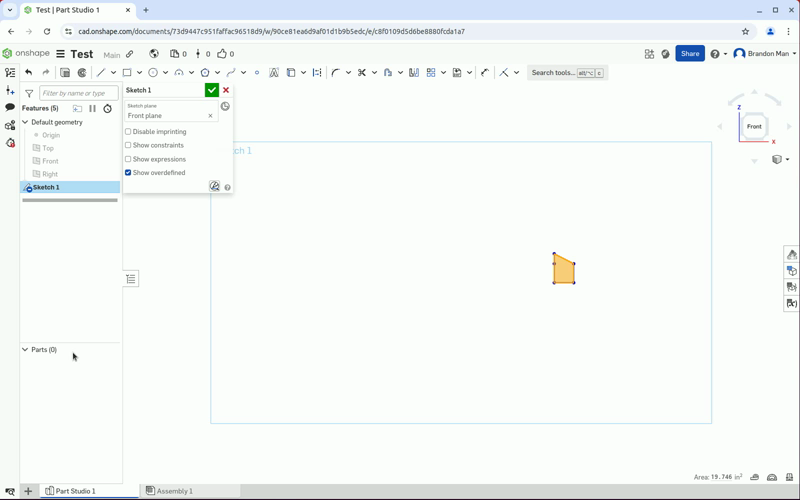
key(shift+e)
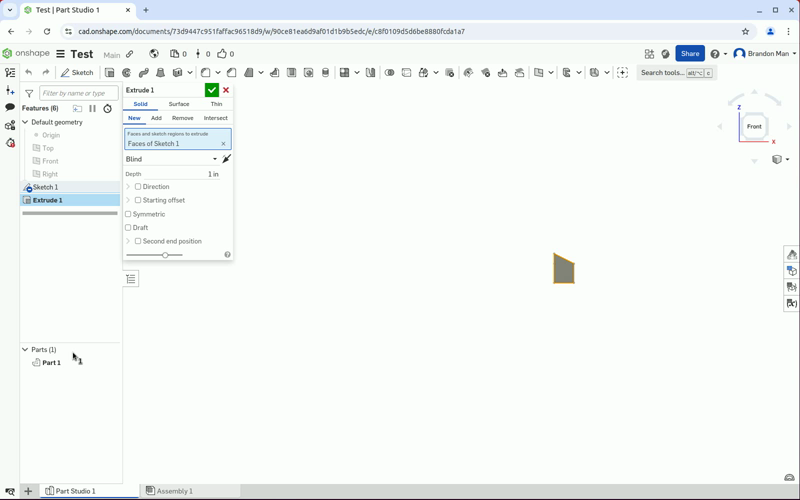
mouse_move(143, 106)
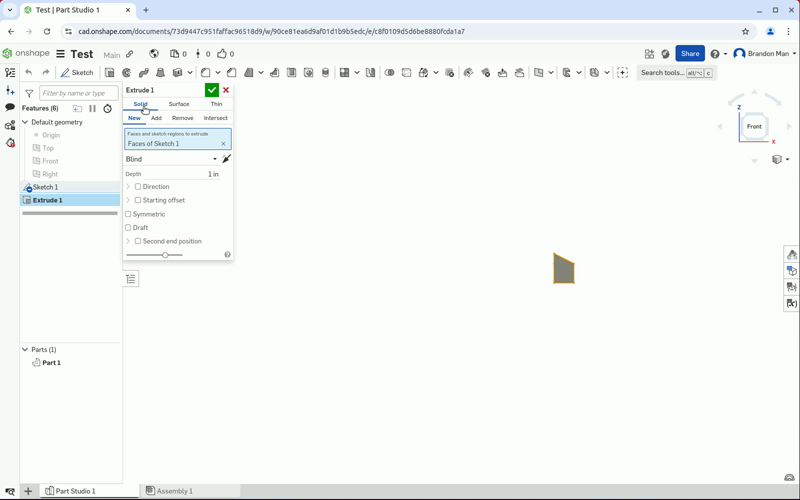
click(143, 106)
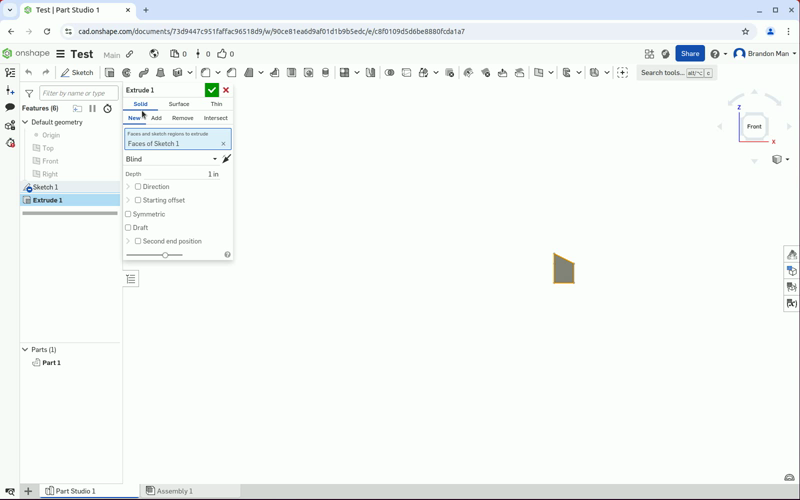
mouse_move(137, 120)
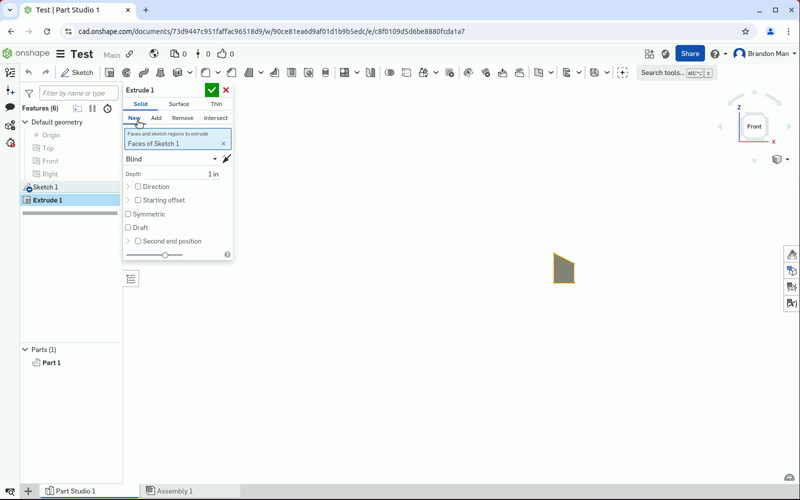
click(137, 120)
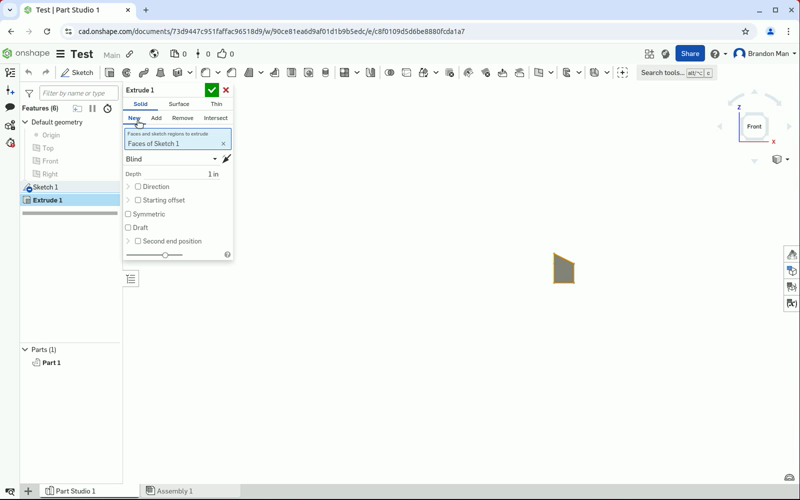
key(tab, 4)
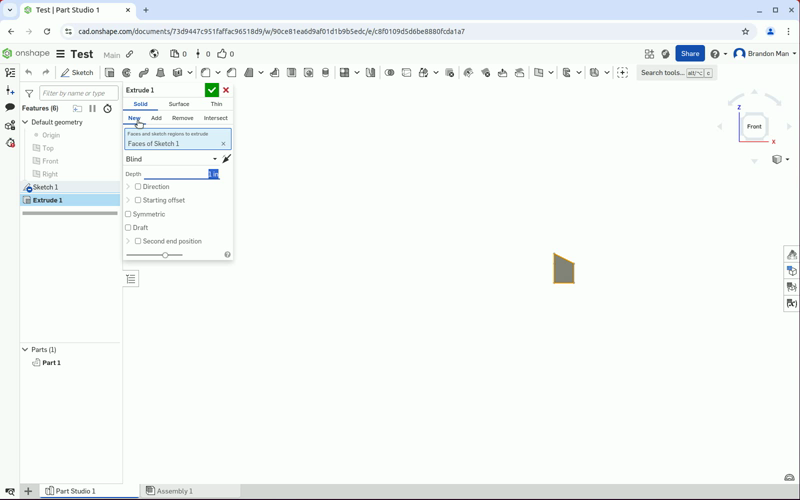
text(15.406)
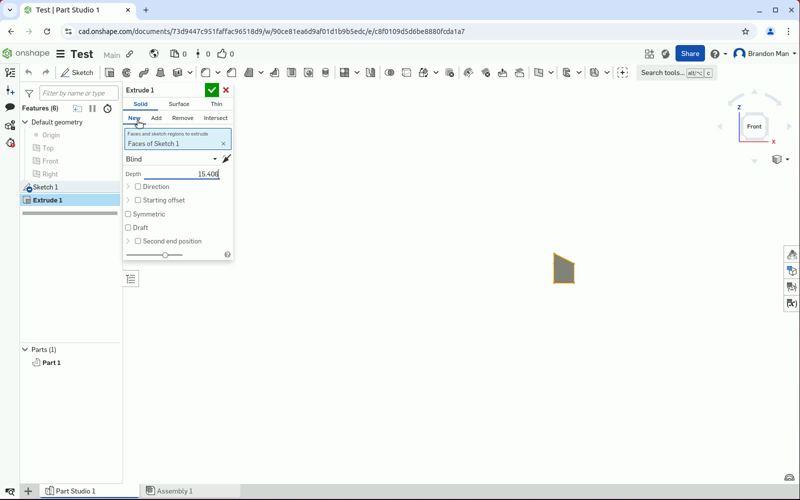
key(tab, 3)
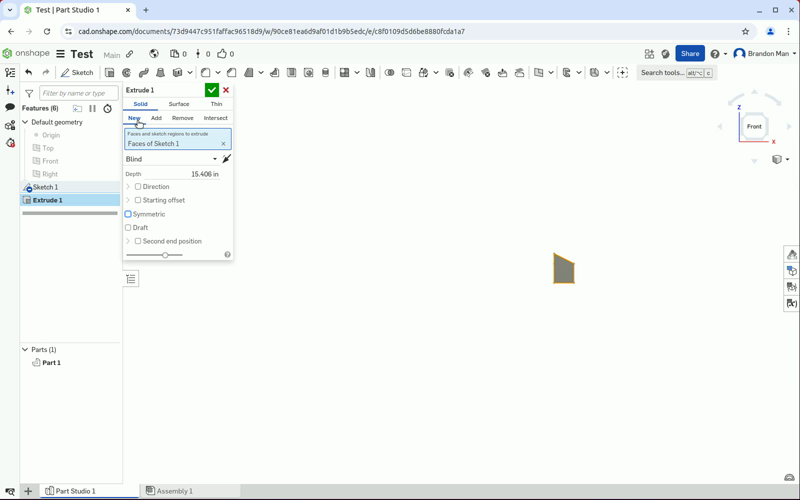
key(space)
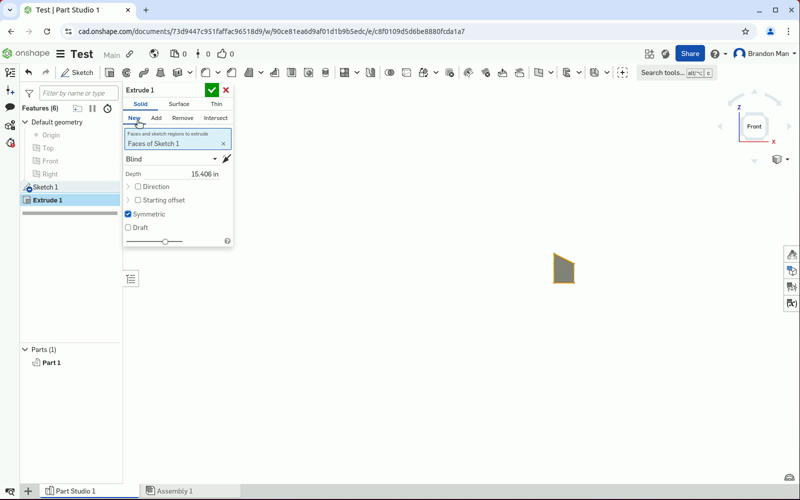
key(enter)
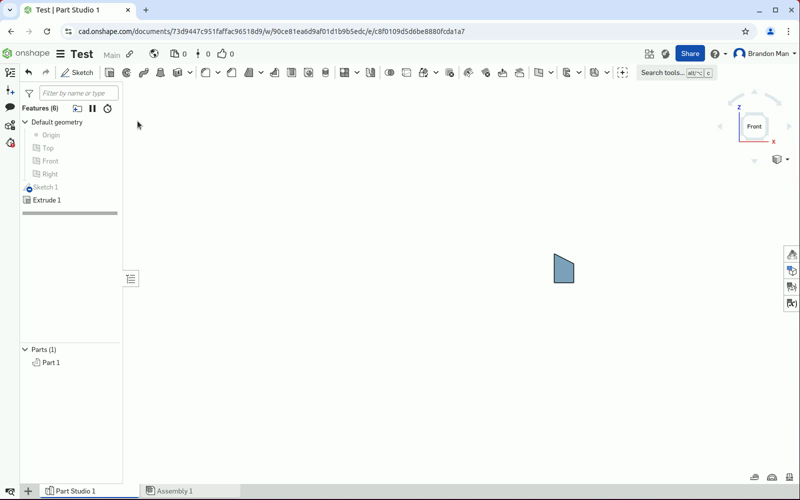
key(shift+h)
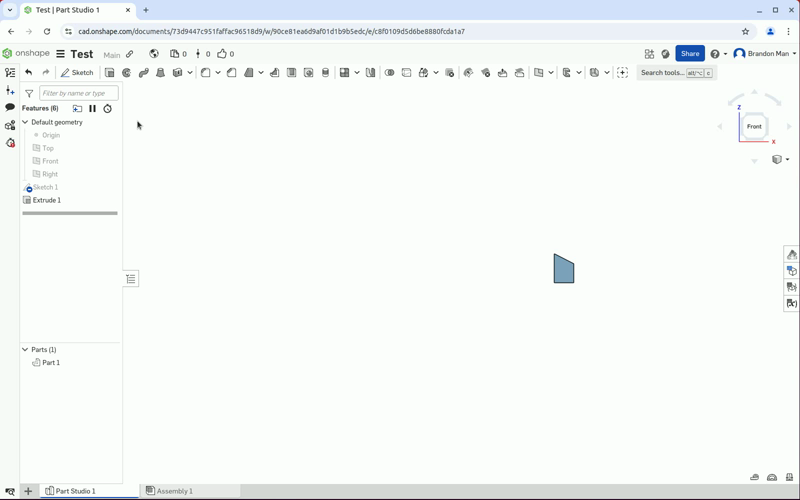
key(shift+h)
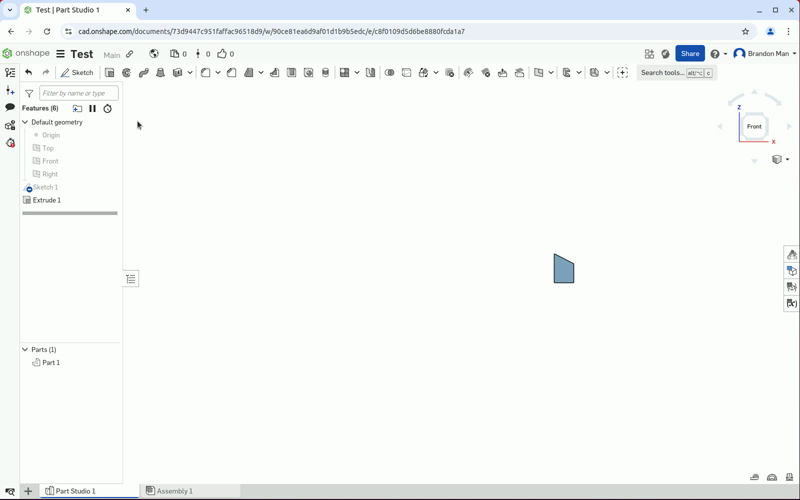
mouse_move(73, 189)
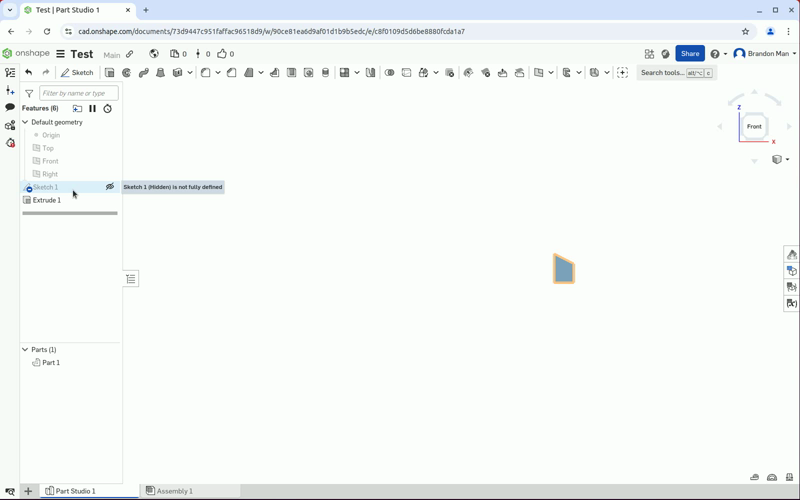
click(73, 189)
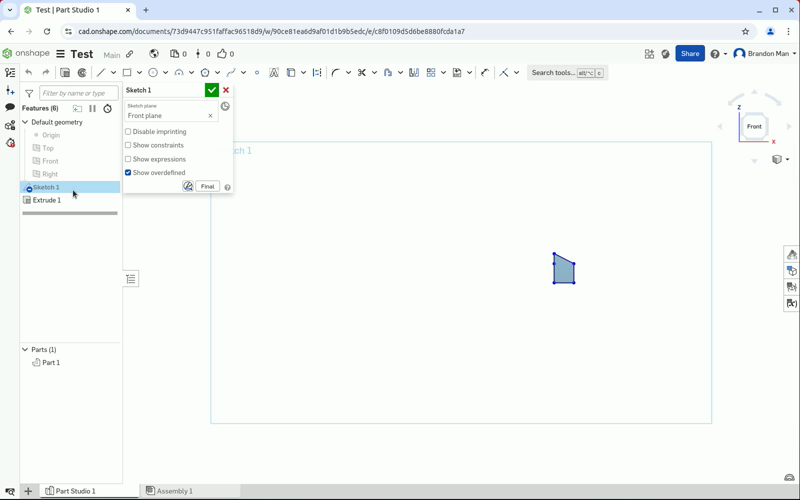
mouse_move(229, 92)
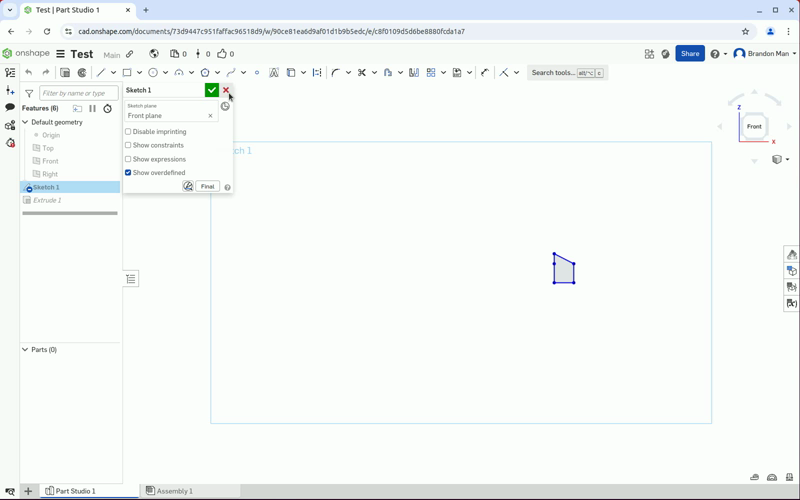
click(229, 92)
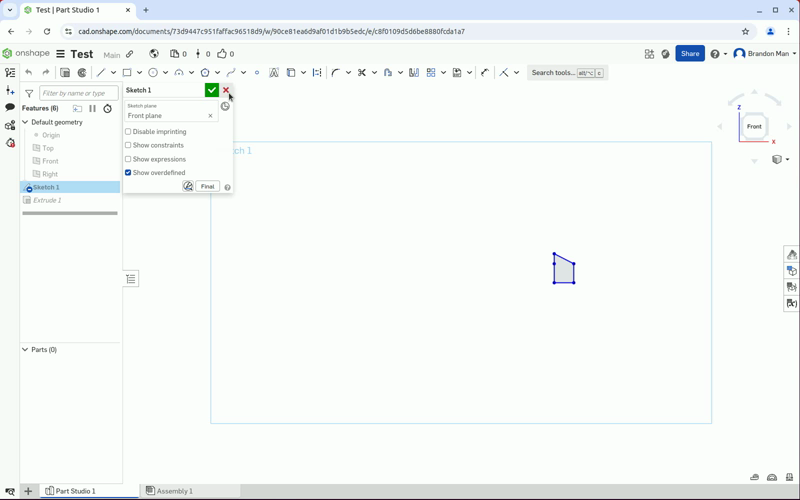
key(shift+s)
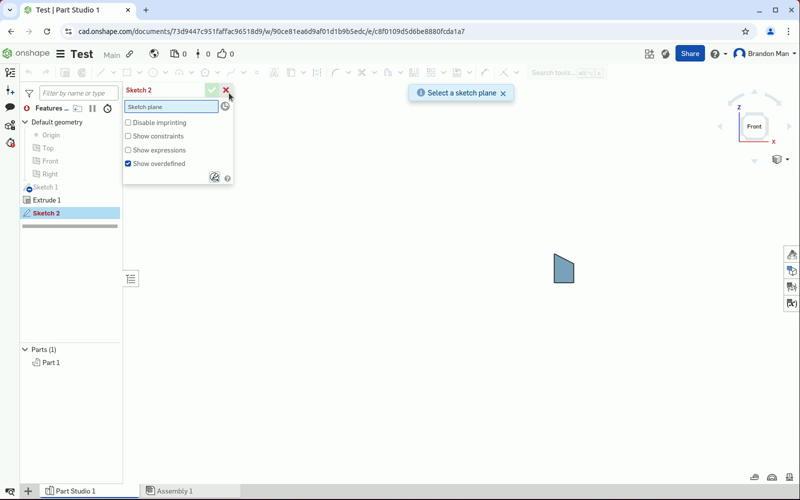
mouse_move(73, 163)
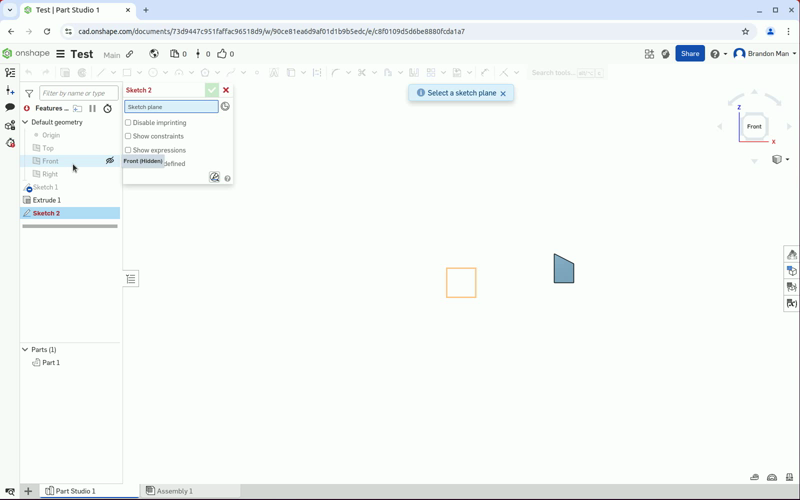
click(73, 163)
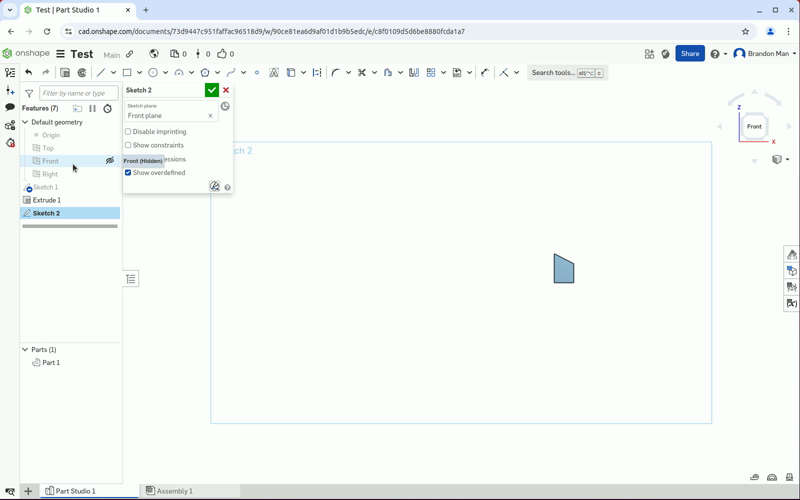
mouse_move(73, 352)
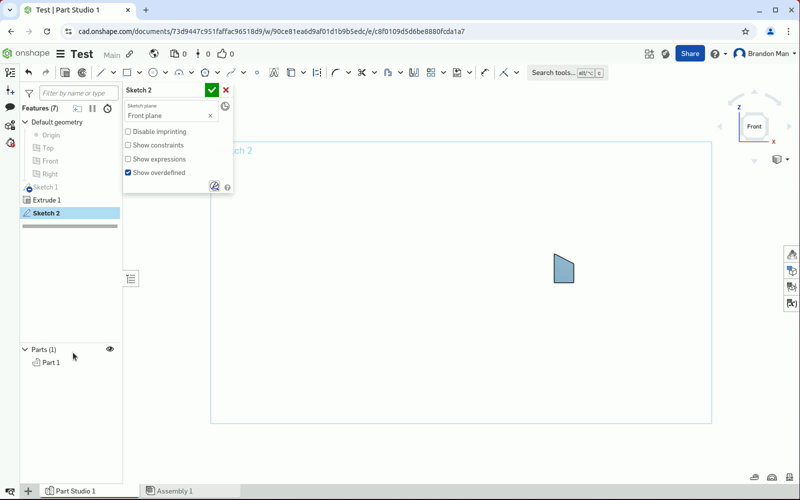
key(y)
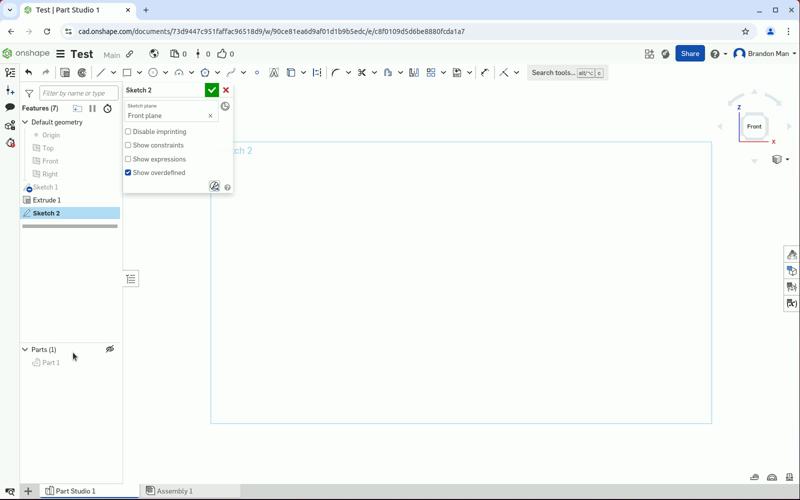
key(l)
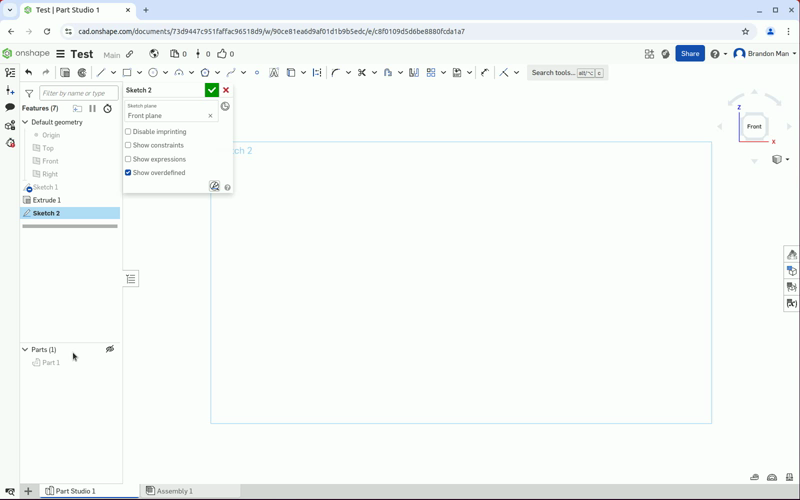
key_down(shift)
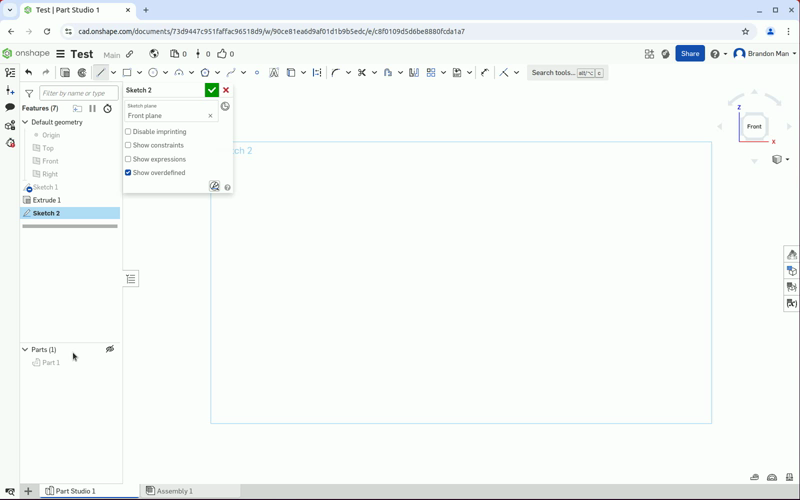
mouse_move(460, 245)
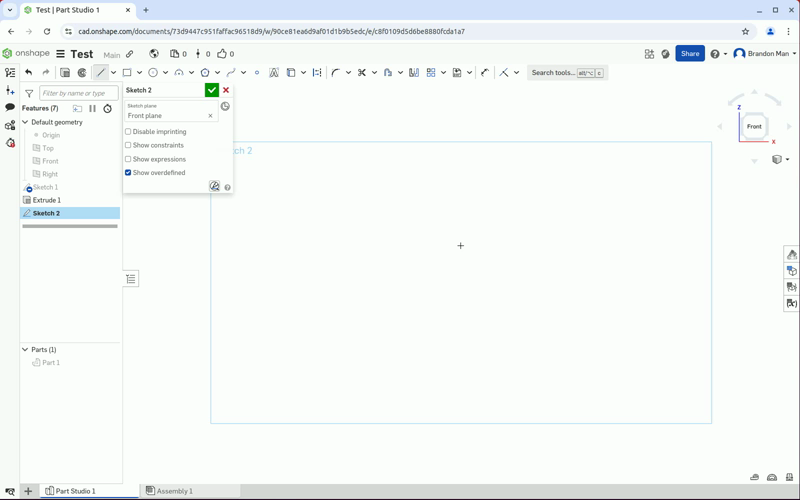
click(460, 245)
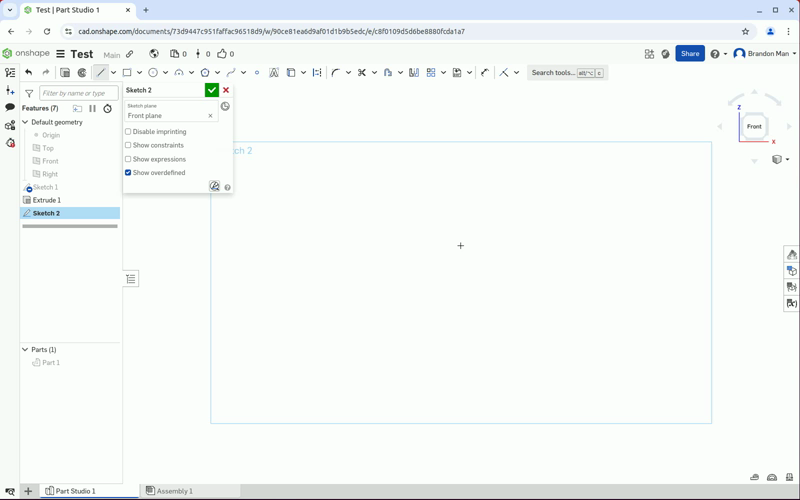
key_up(shift)
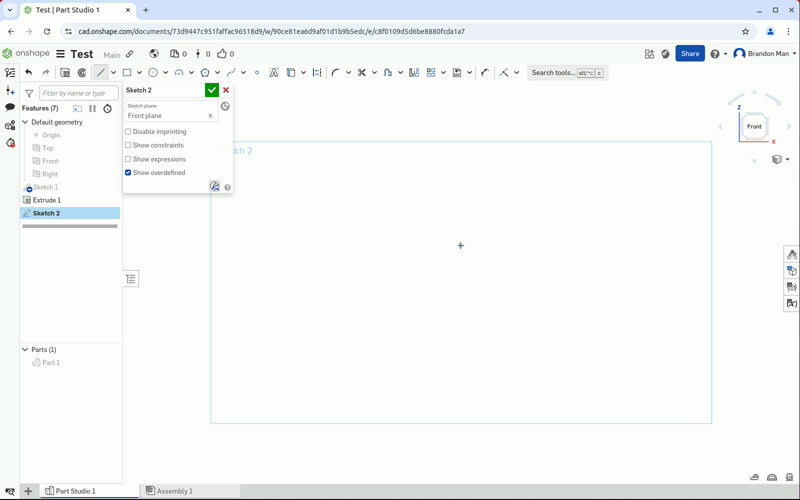
key_down(shift)
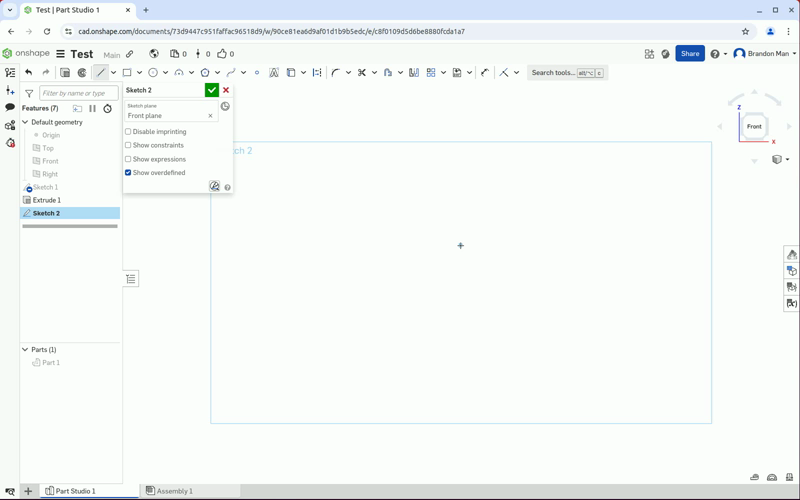
mouse_move(536, 245)
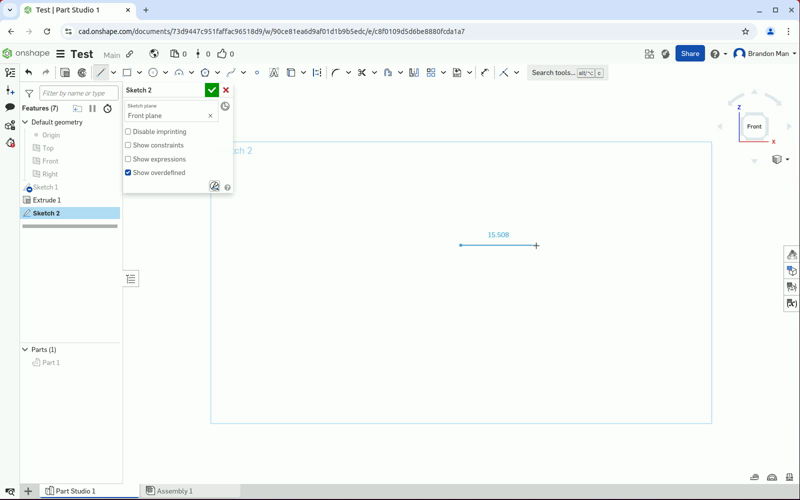
click(536, 245)
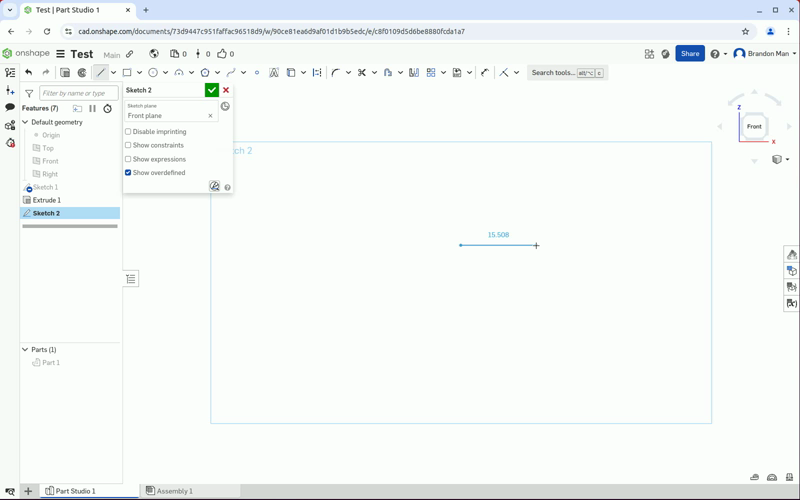
key_up(shift)
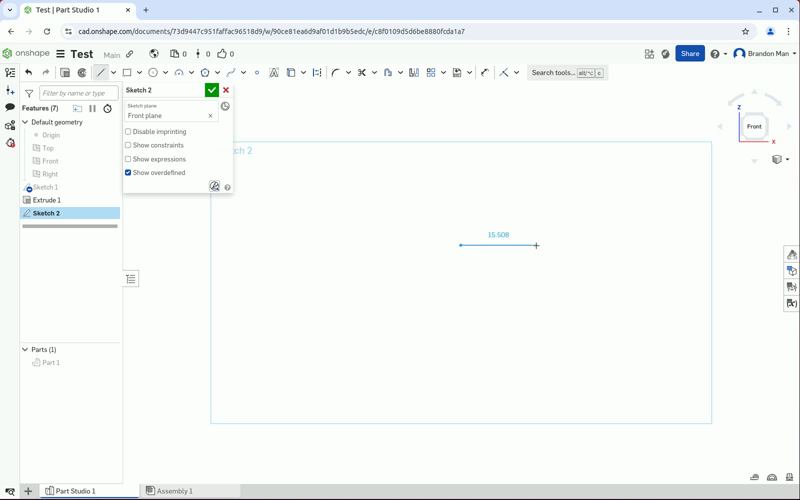
key_down(shift)
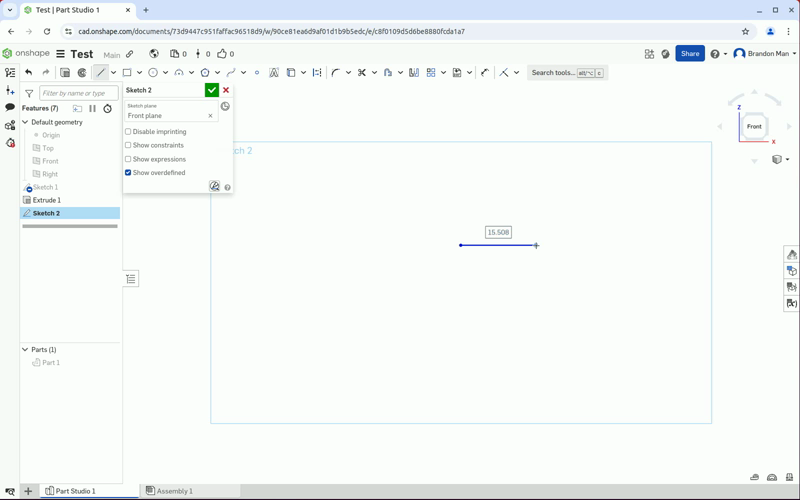
mouse_move(460, 207)
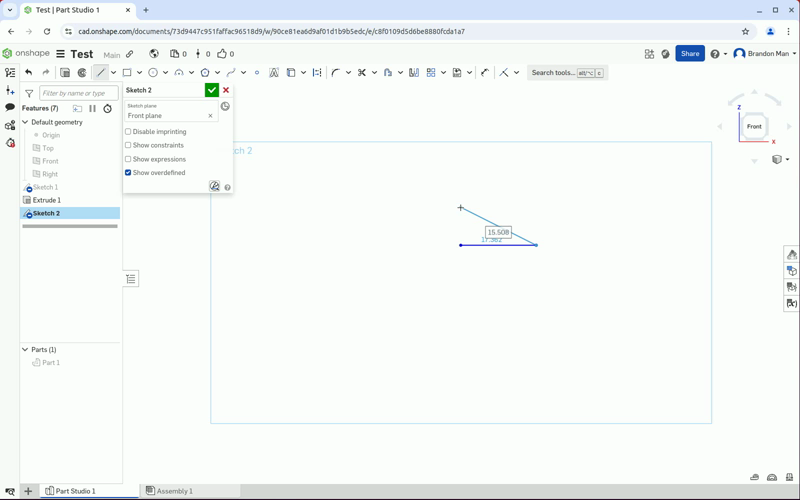
click(460, 207)
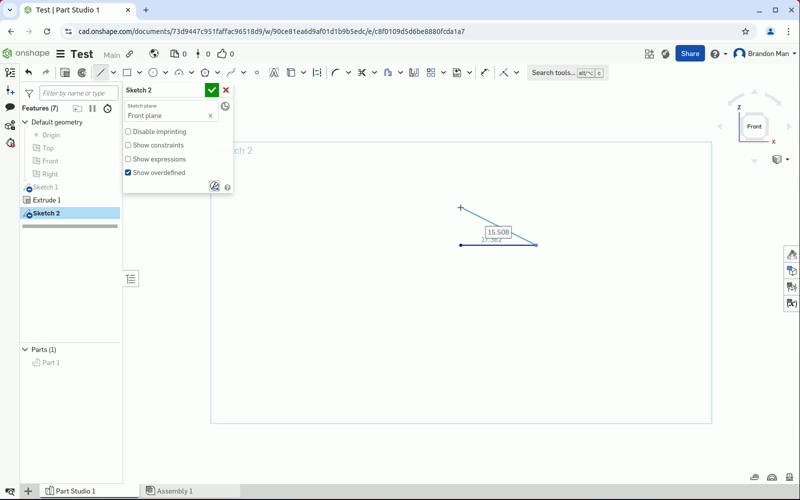
key_up(shift)
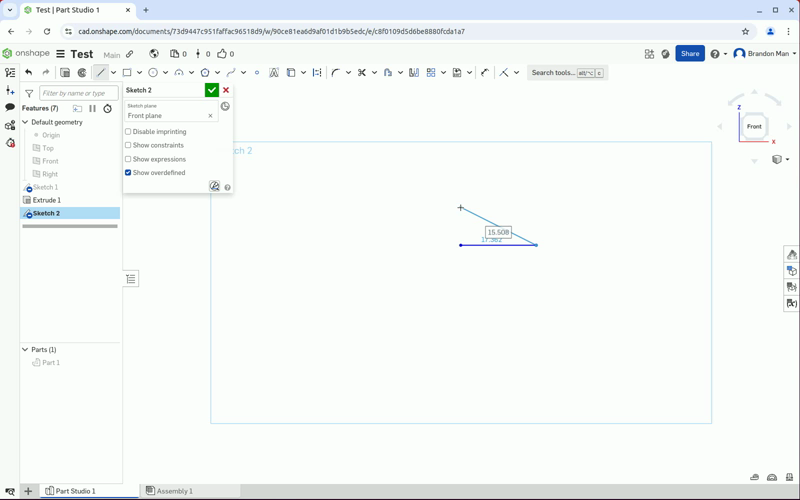
mouse_move(490, 207)
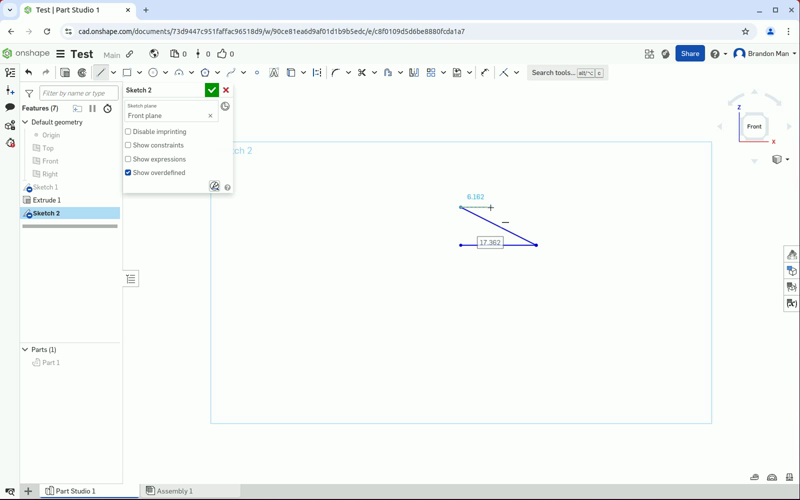
key_down(shift)
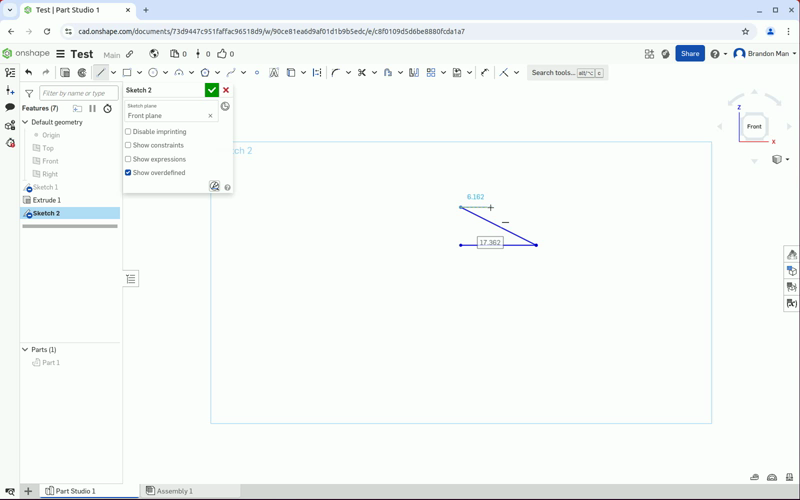
mouse_move(460, 245)
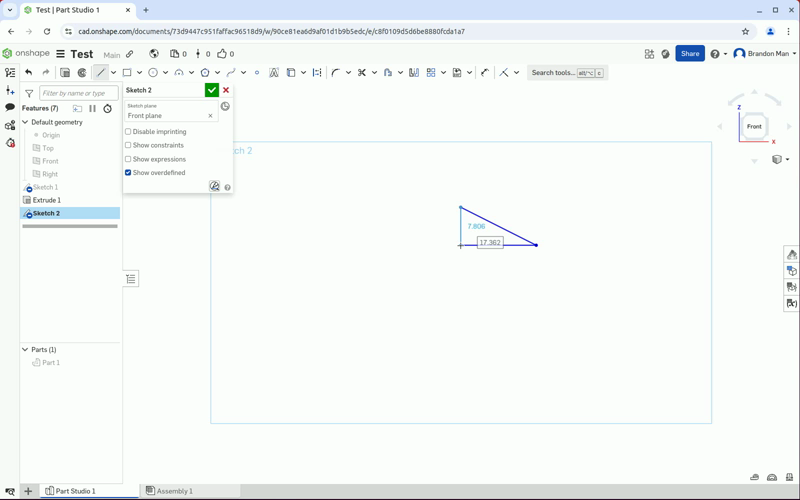
key_up(shift)
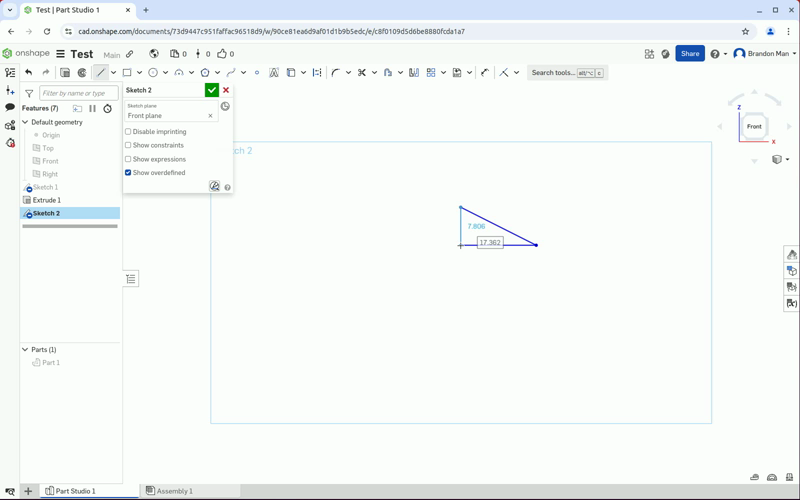
click(460, 245)
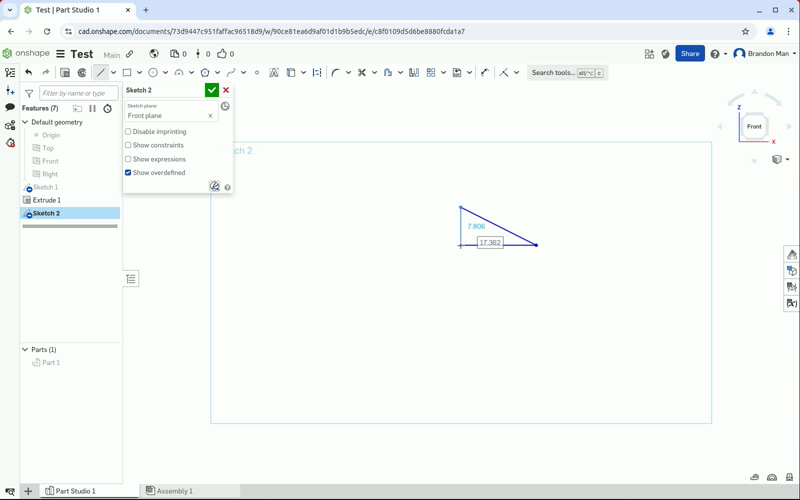
key(esc)
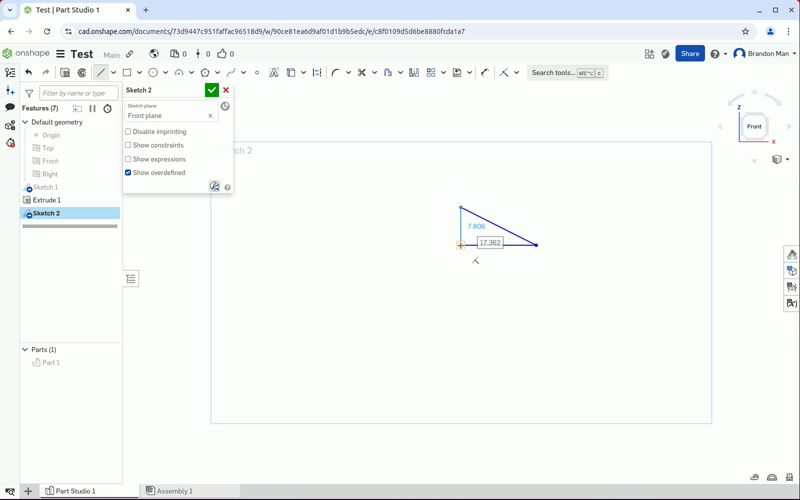
mouse_move(487, 234)
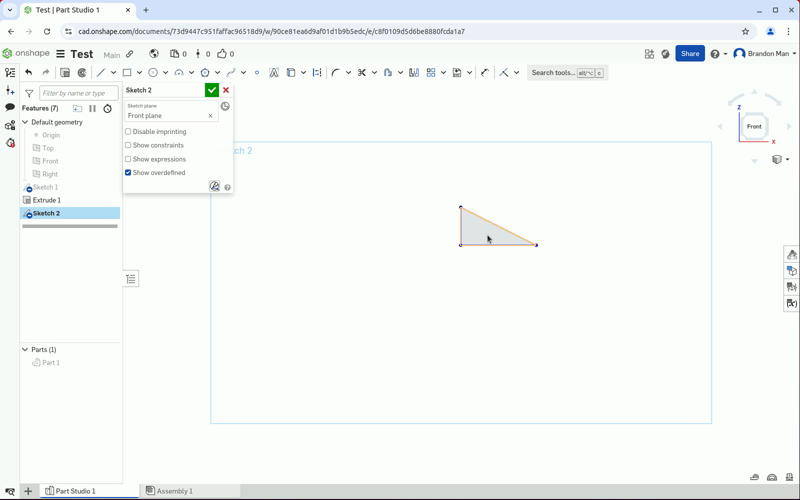
scroll(6)
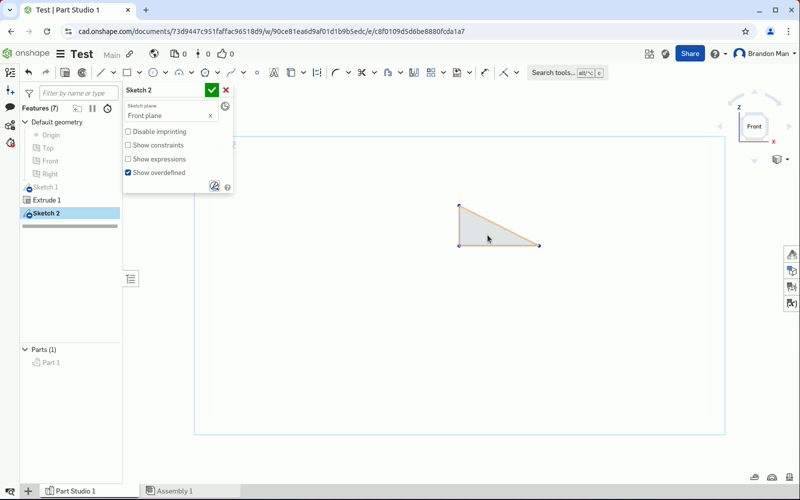
scroll(6)
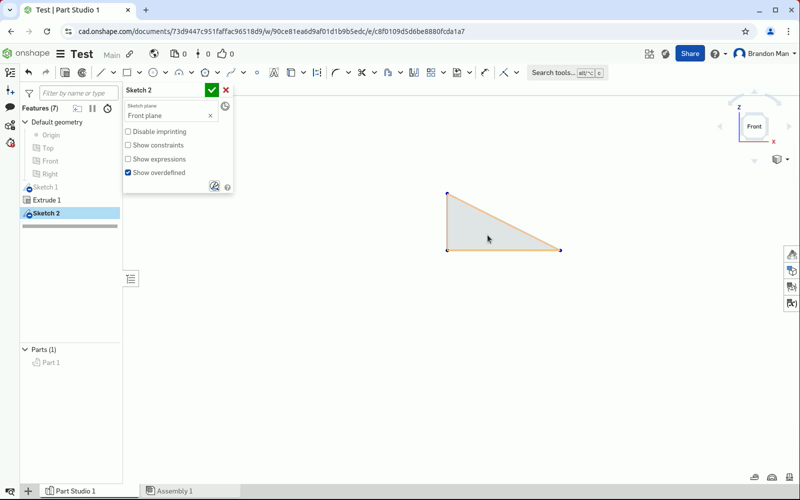
scroll(6)
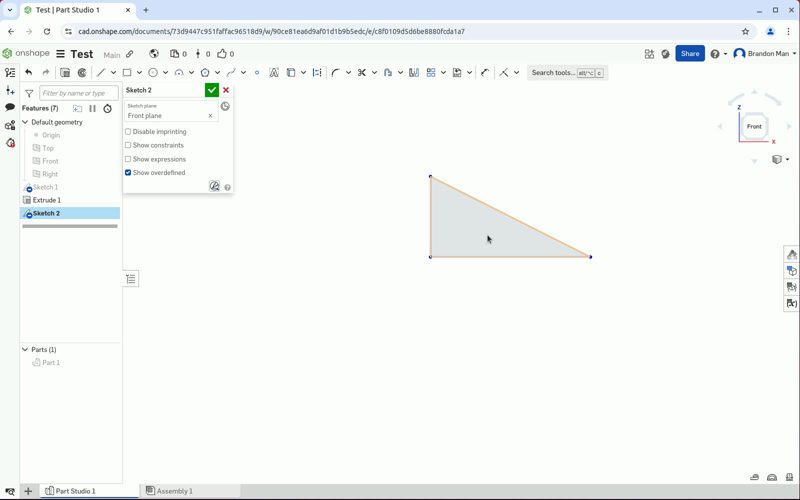
scroll(6)
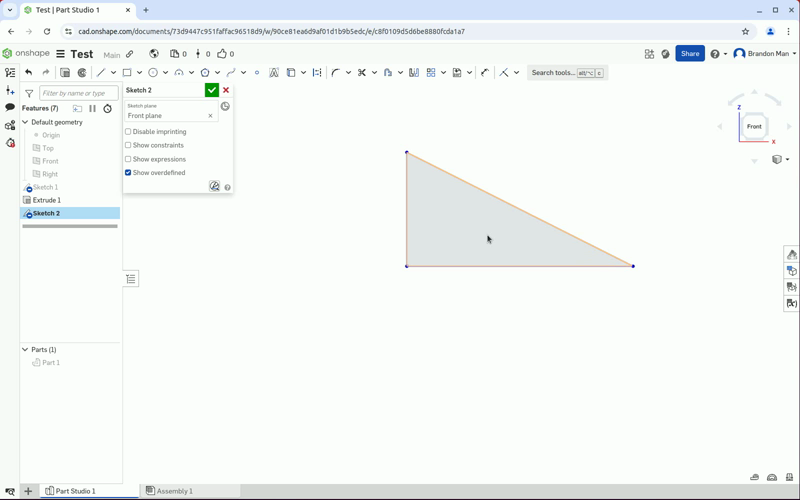
scroll(6)
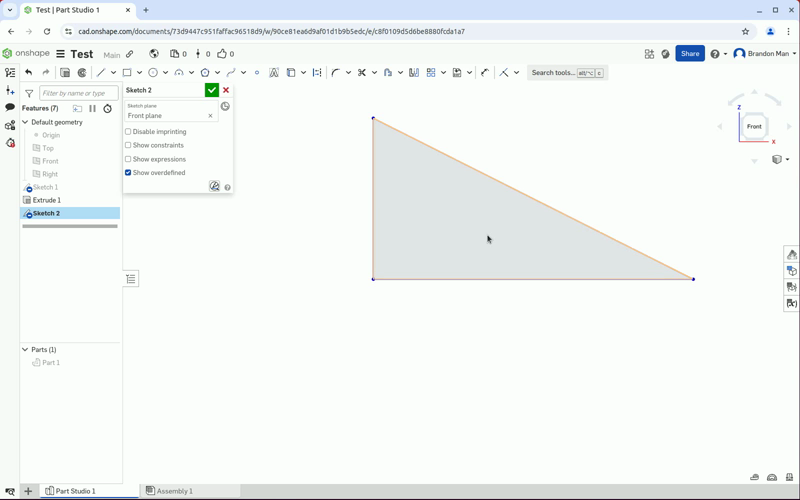
scroll(6)
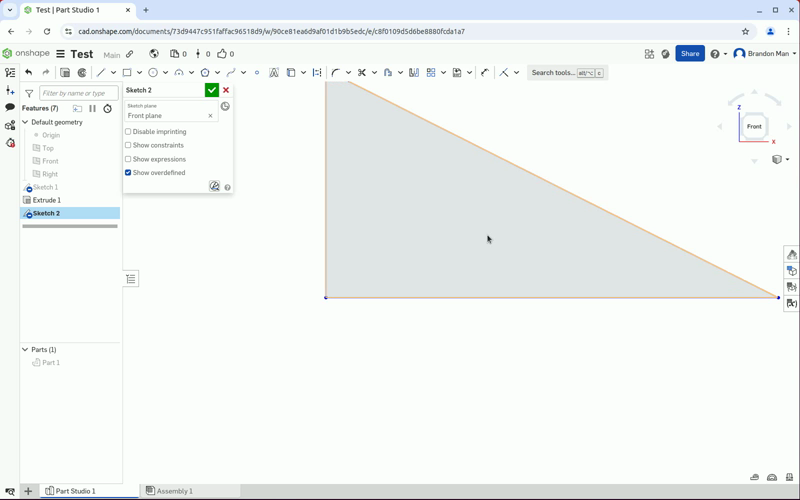
scroll(6)
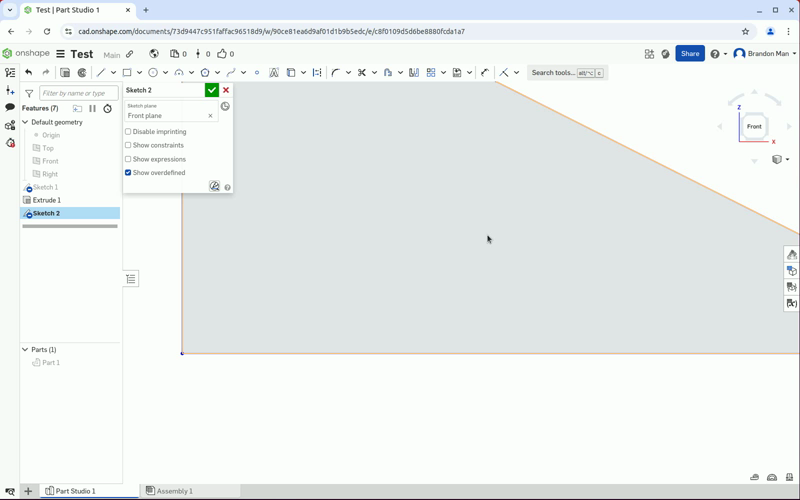
click(487, 234)
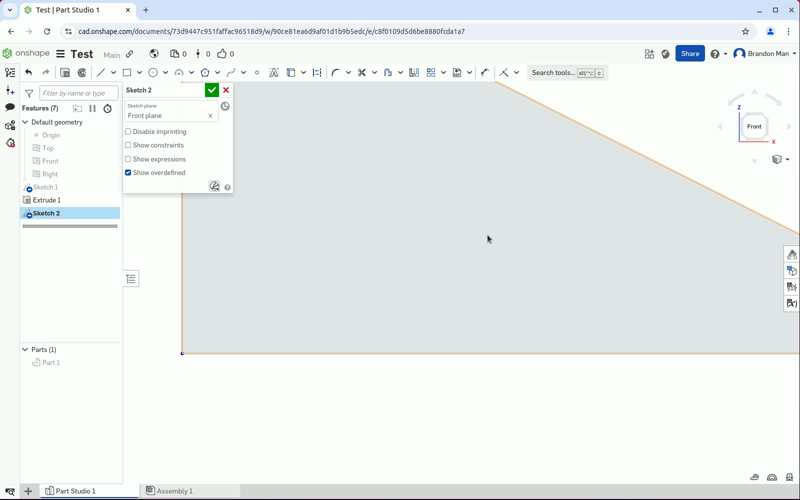
scroll(-6)
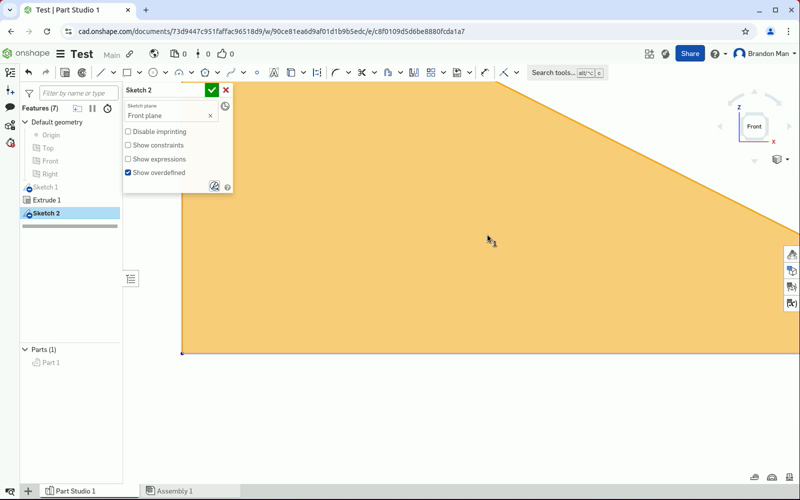
scroll(-6)
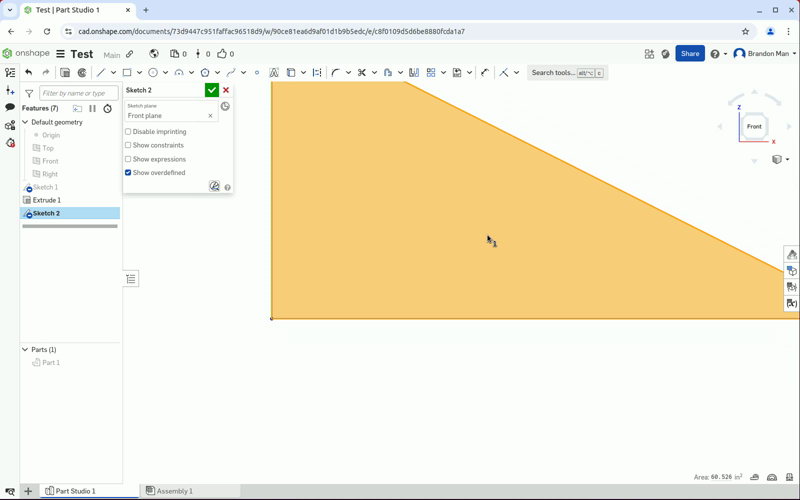
scroll(-6)
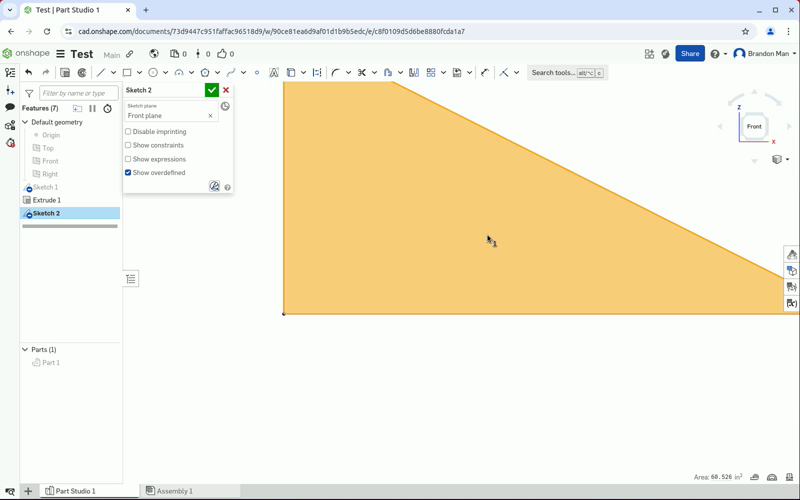
scroll(-6)
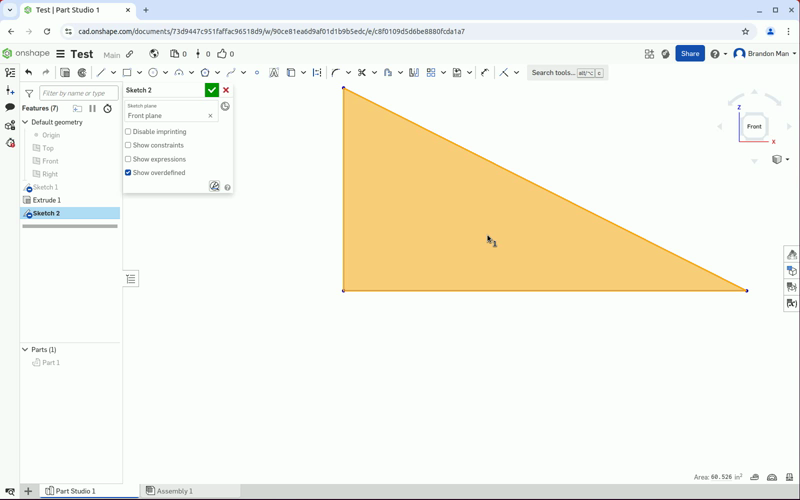
scroll(-6)
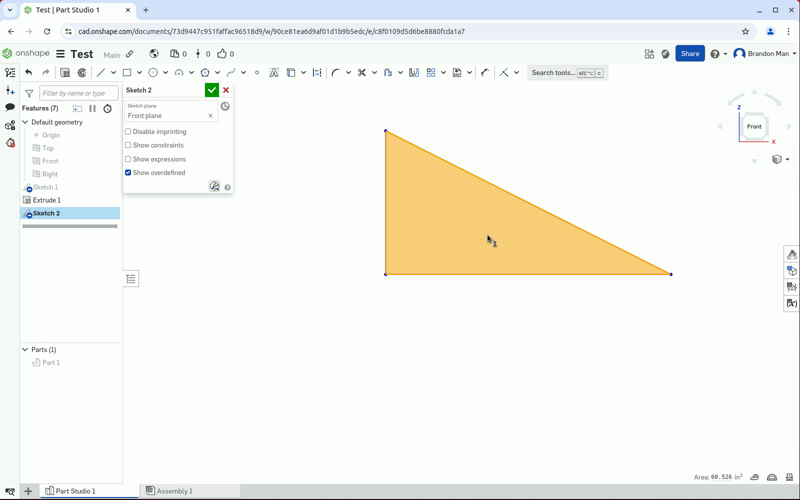
scroll(-6)
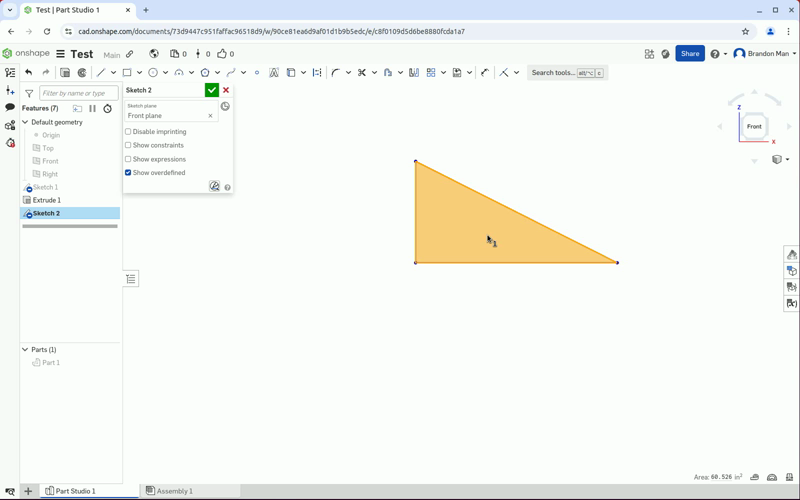
scroll(-6)
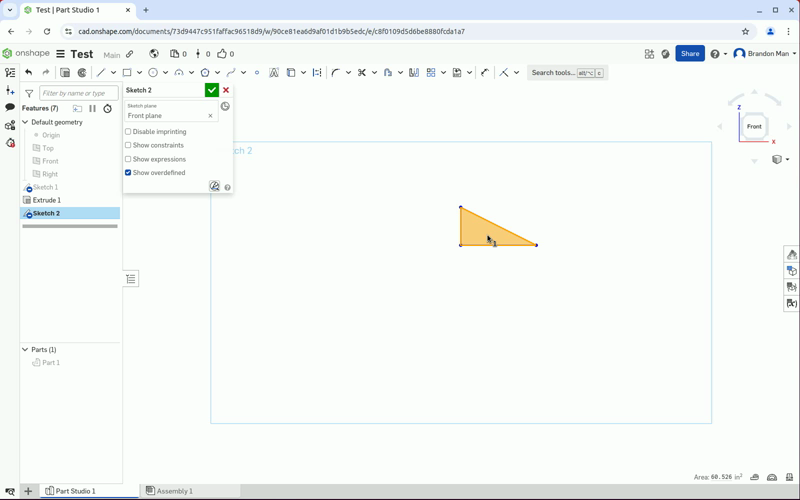
mouse_move(73, 352)
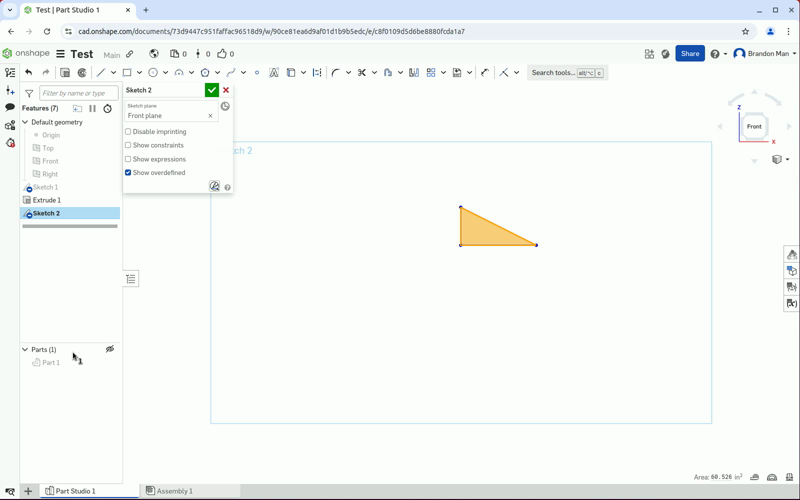
key(shift+y)
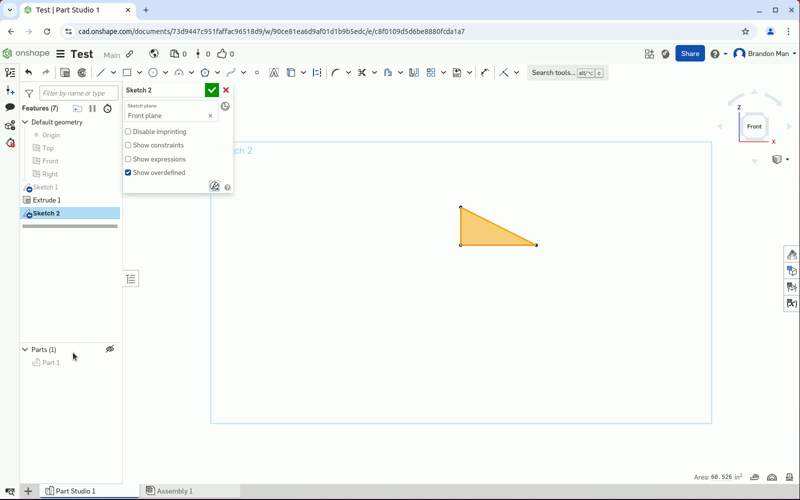
key(shift+e)
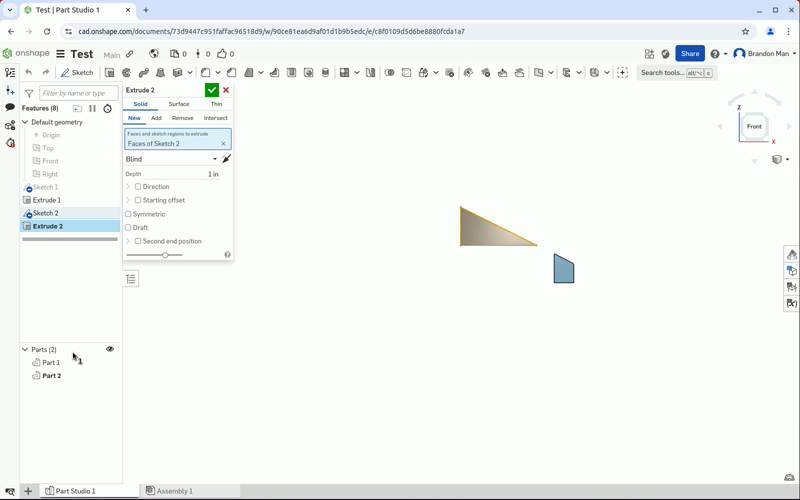
mouse_move(143, 106)
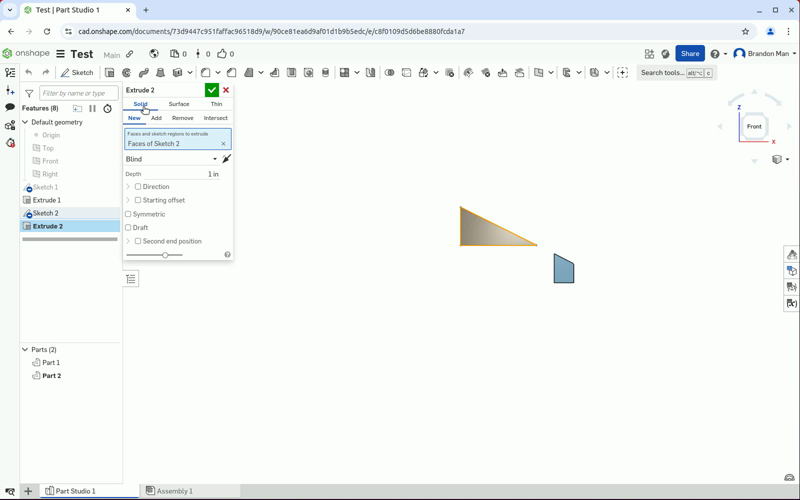
click(143, 106)
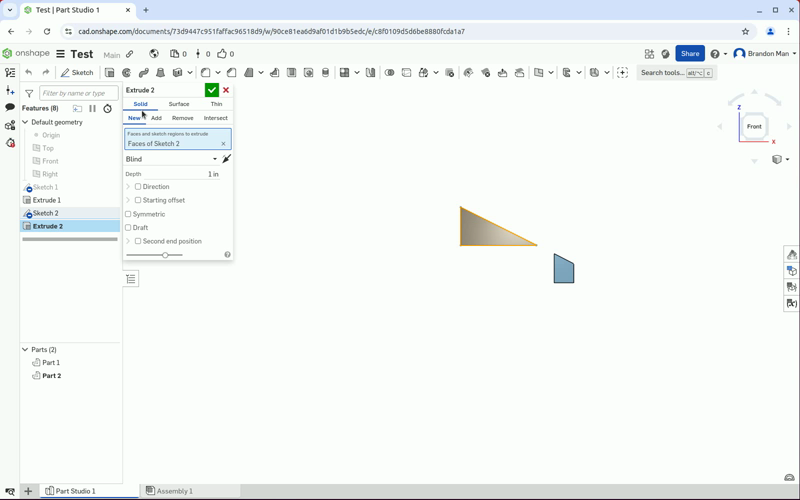
mouse_move(137, 120)
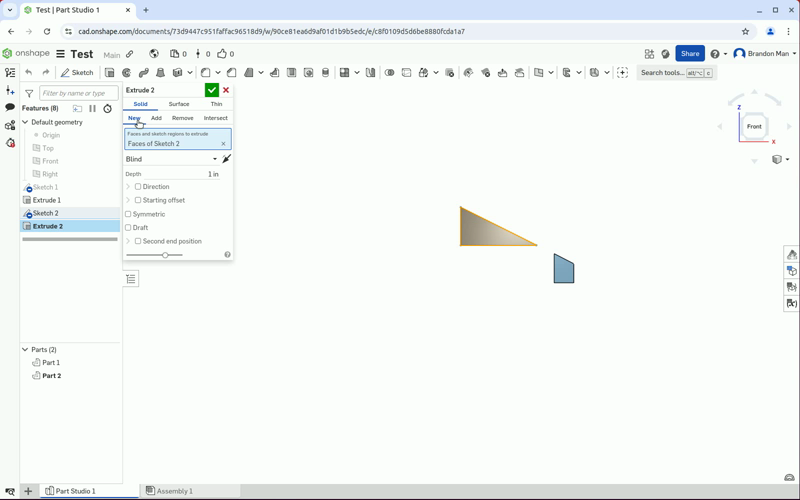
click(137, 120)
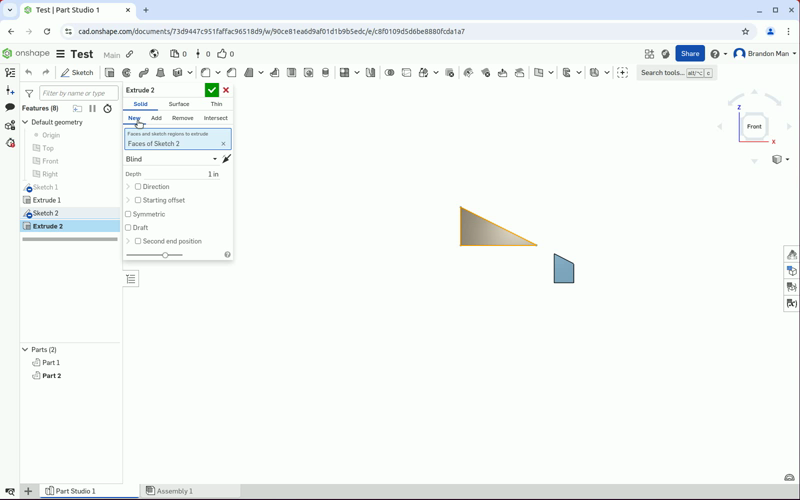
key(tab, 4)
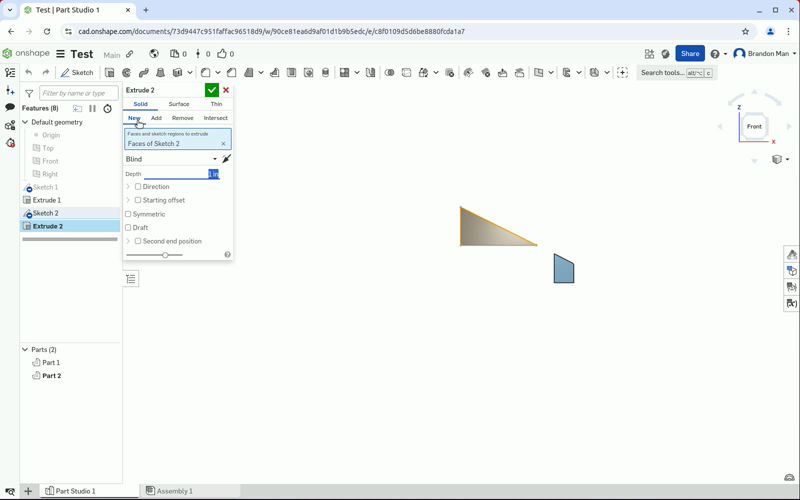
text(15.406)
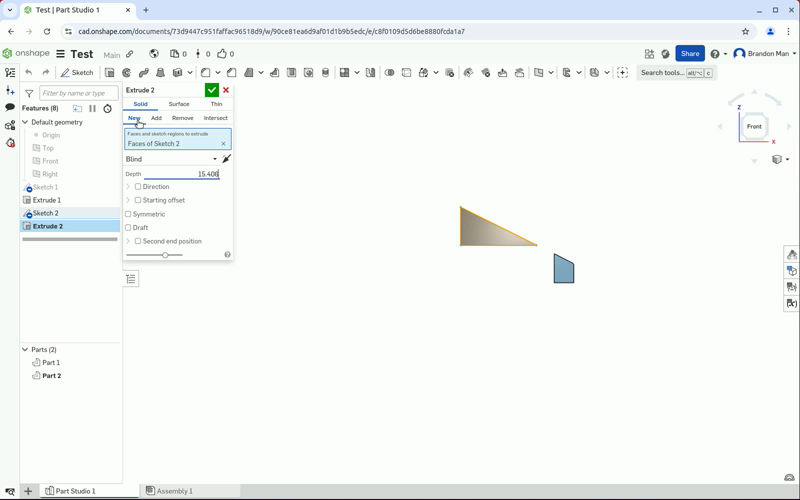
key(tab, 3)
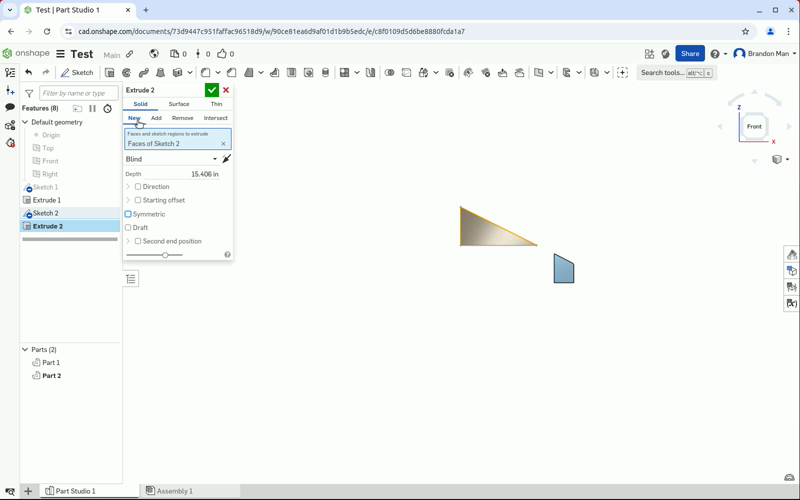
key(space)
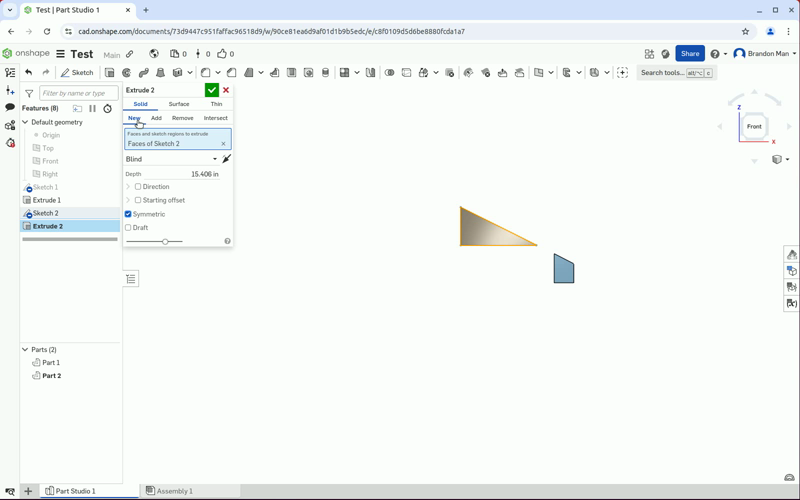
key(enter)
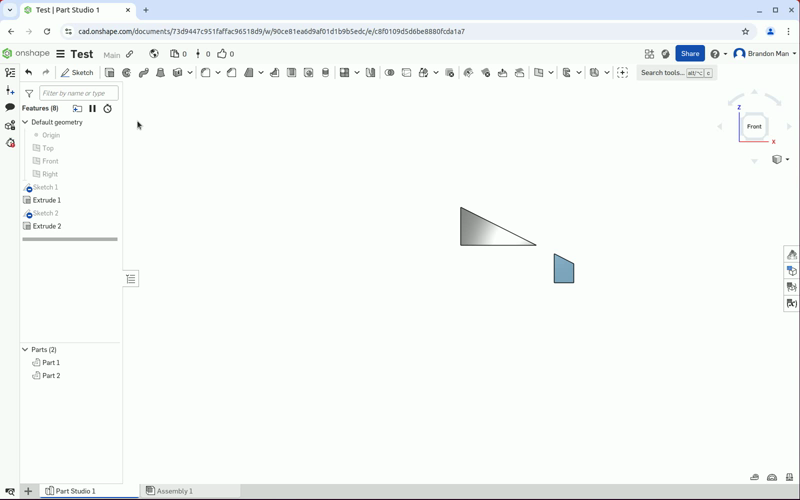
key(shift+h)
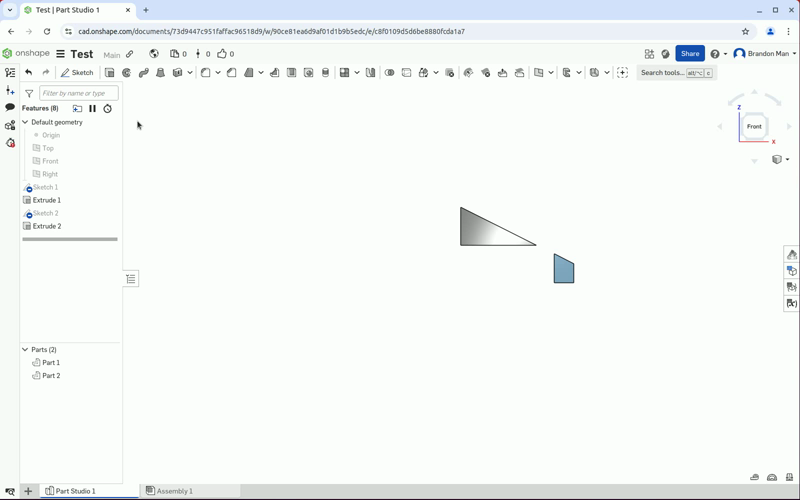
key(shift+h)
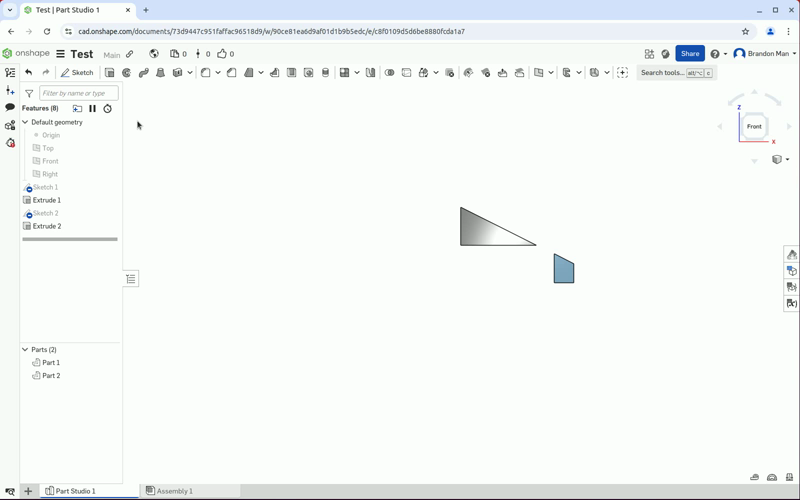
mouse_move(73, 189)
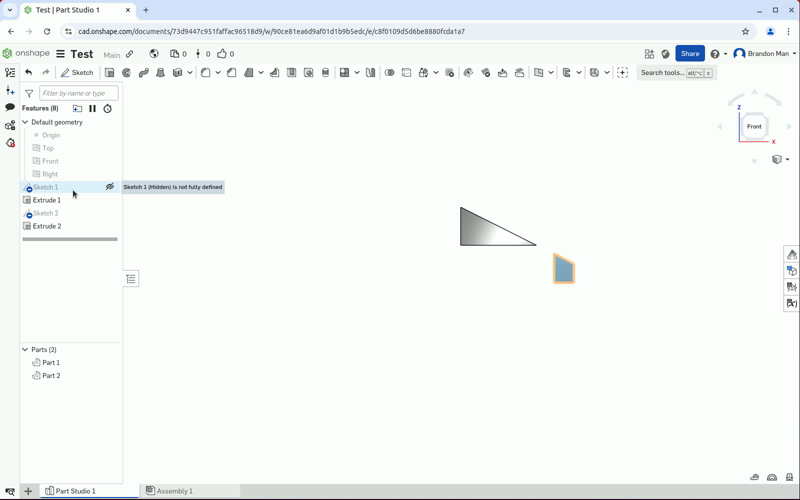
click(73, 189)
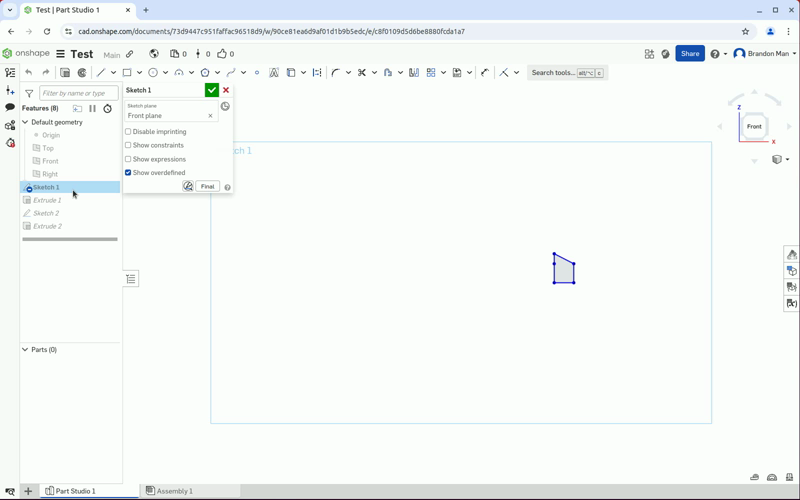
mouse_move(229, 92)
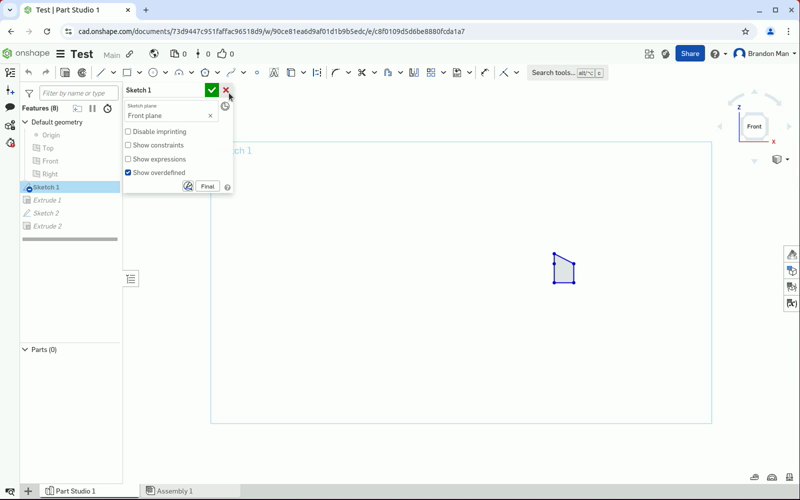
click(229, 92)
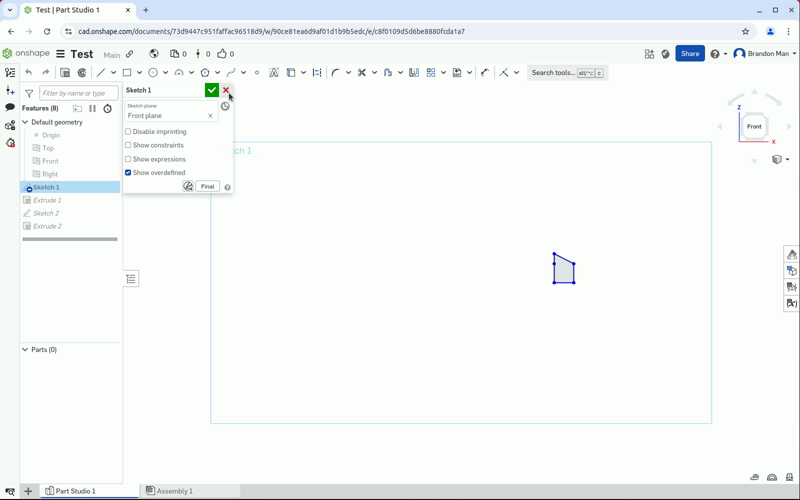
key(shift+s)
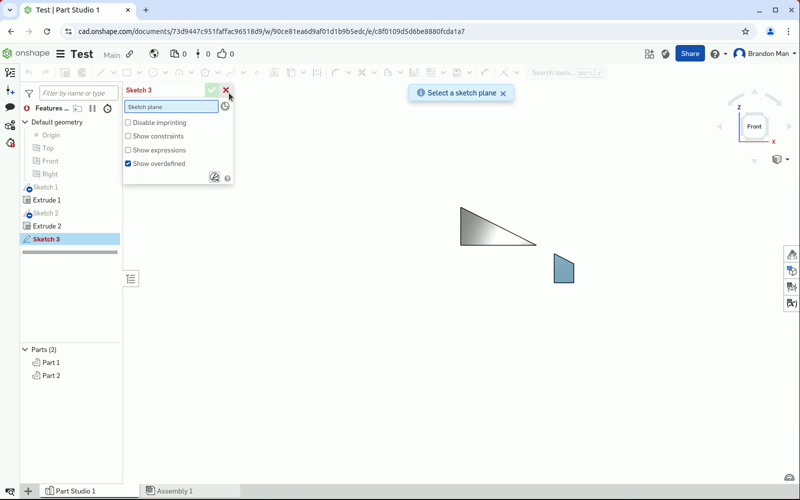
mouse_move(73, 163)
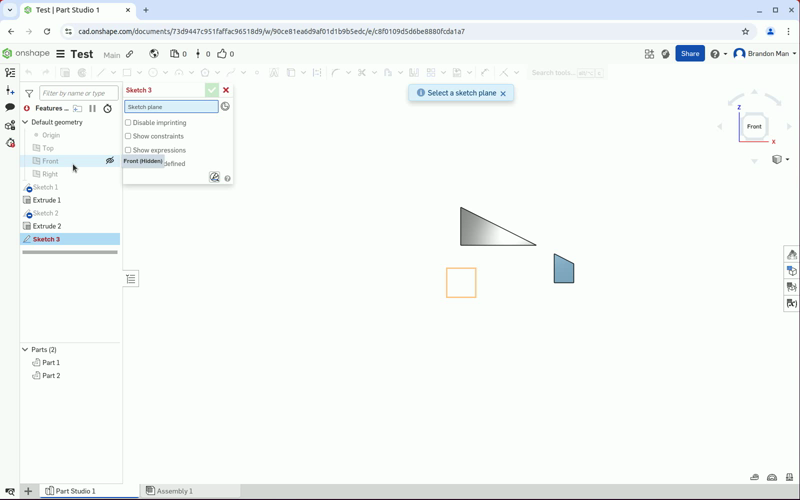
click(73, 163)
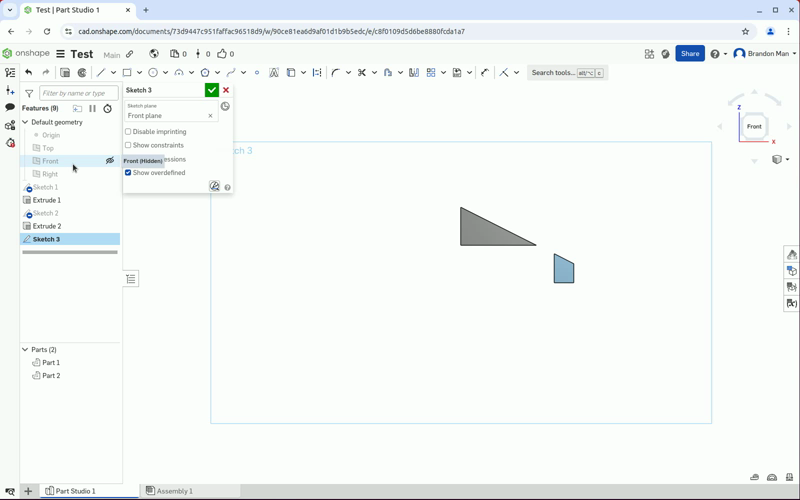
mouse_move(73, 352)
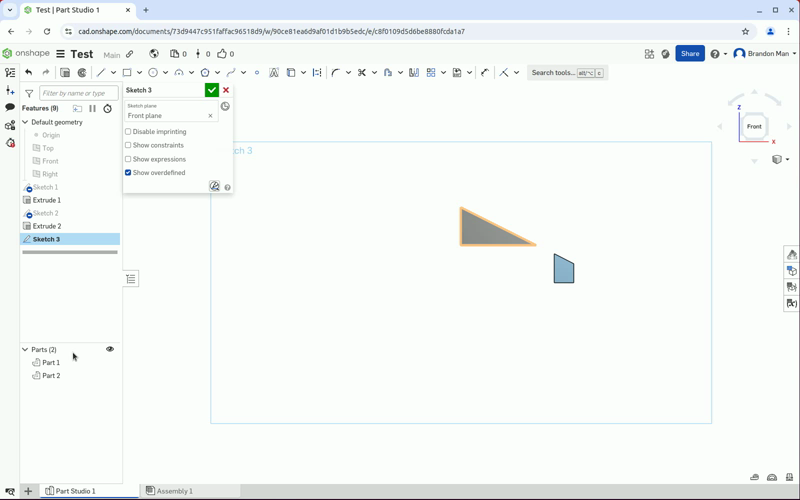
key(y)
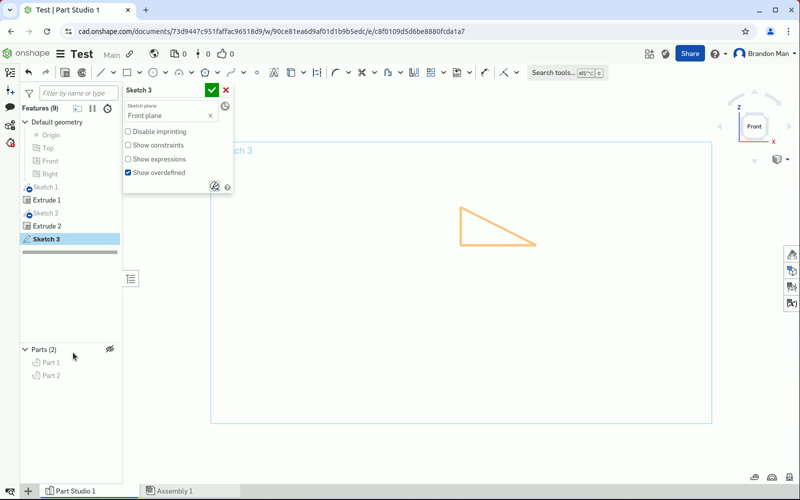
key(l)
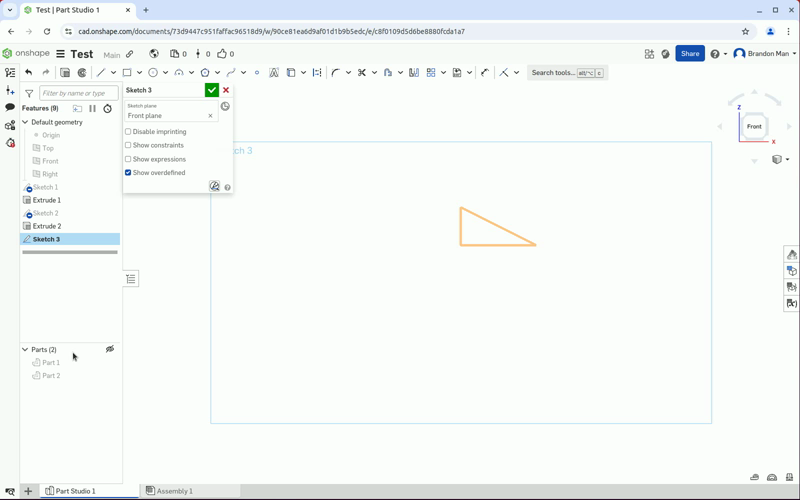
key_down(shift)
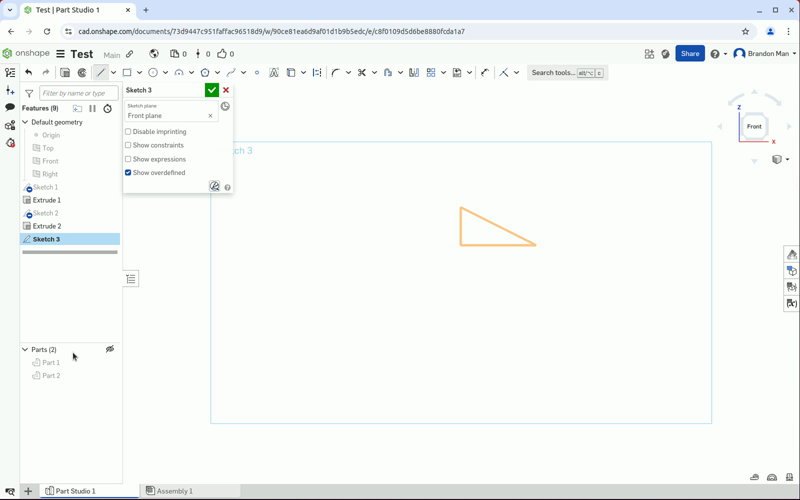
mouse_move(460, 282)
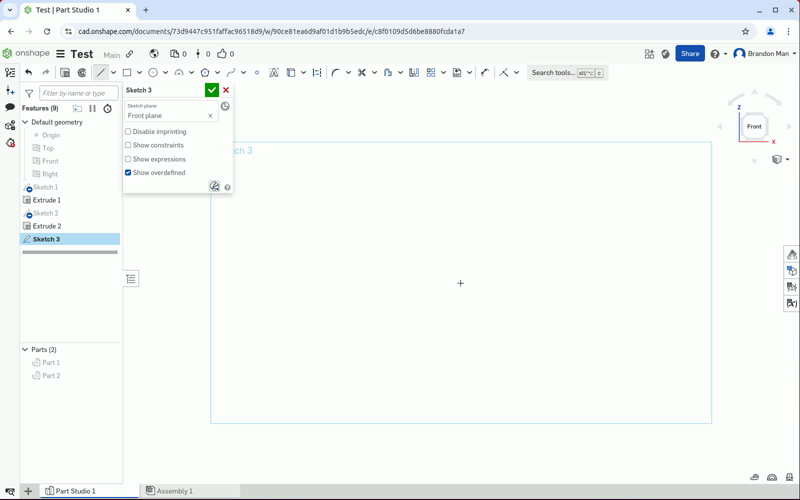
click(460, 282)
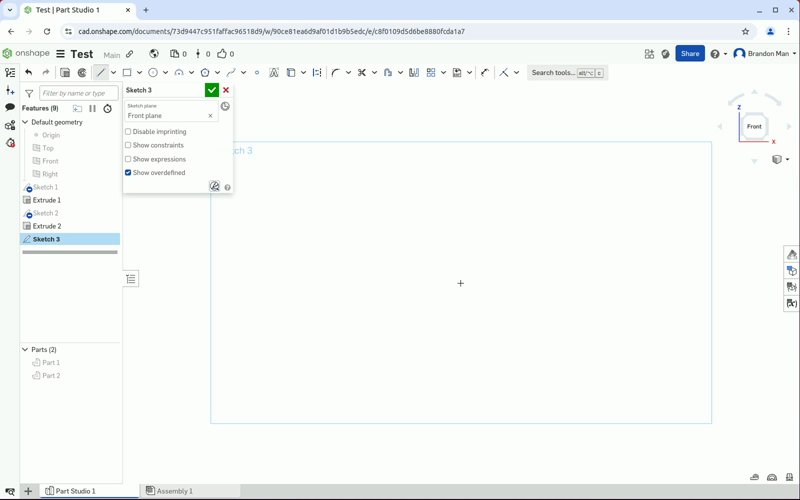
key_up(shift)
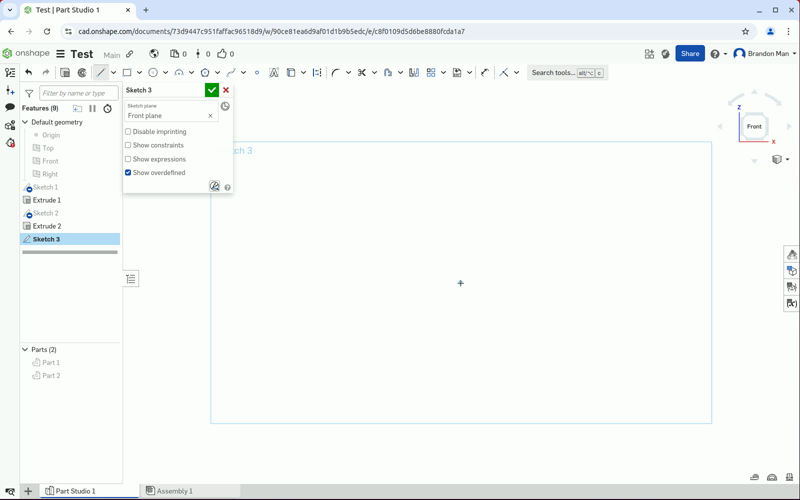
key_down(shift)
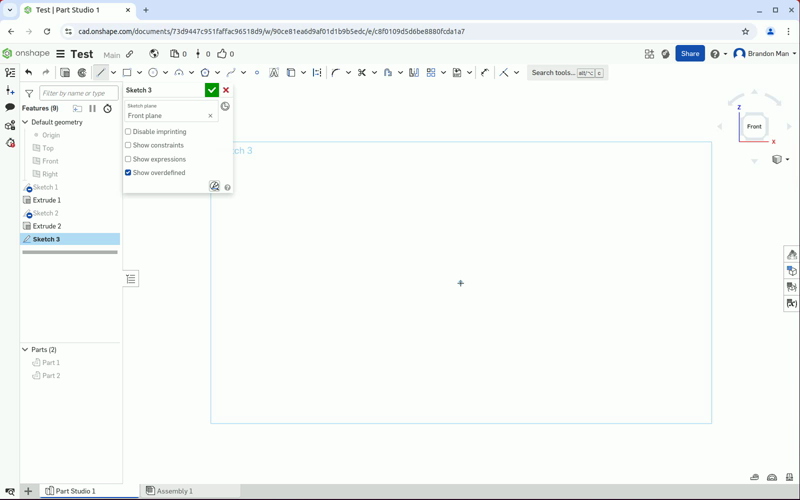
mouse_move(554, 282)
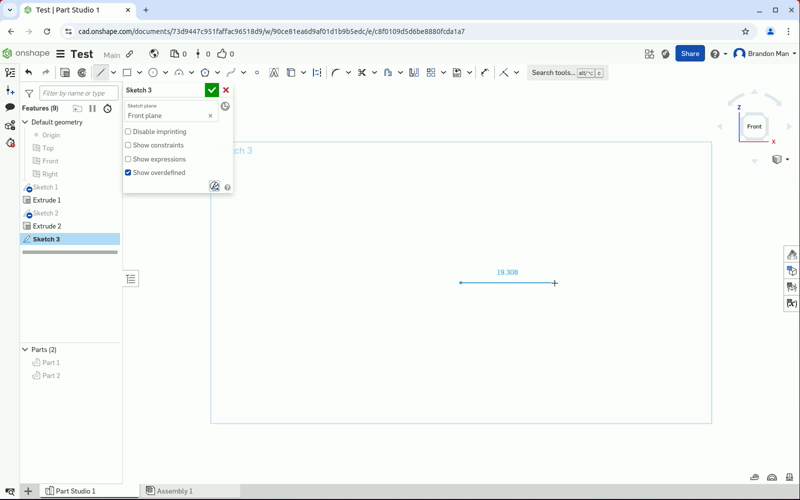
click(554, 282)
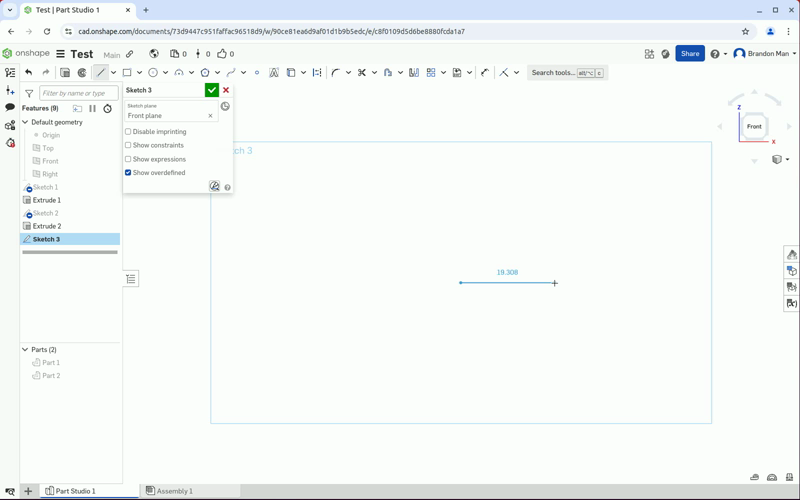
key_up(shift)
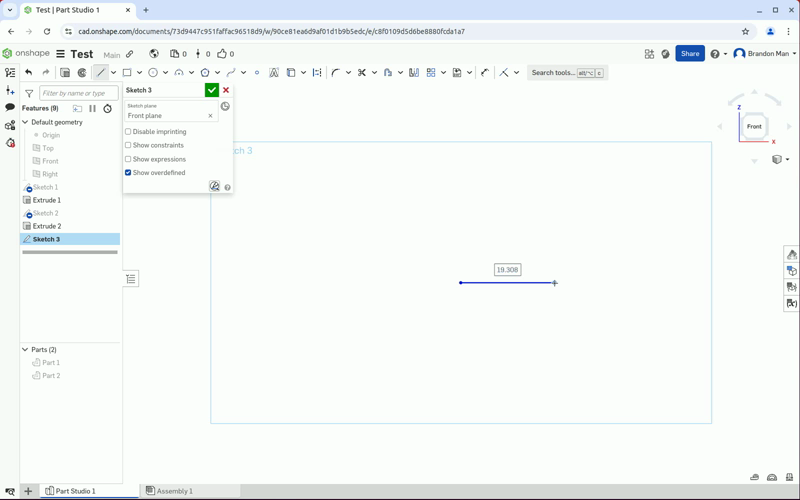
key_down(shift)
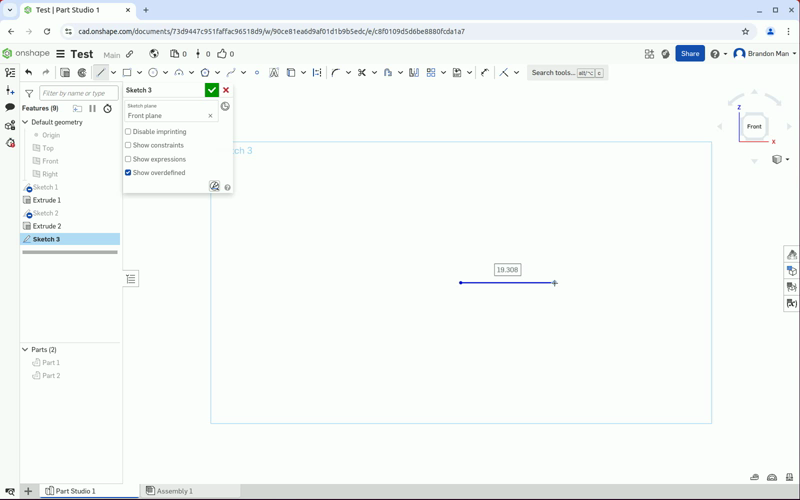
mouse_move(584, 282)
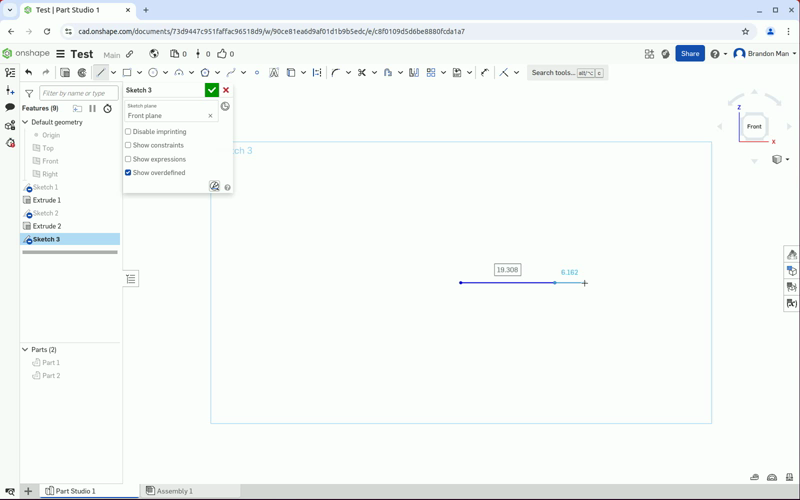
mouse_move(554, 264)
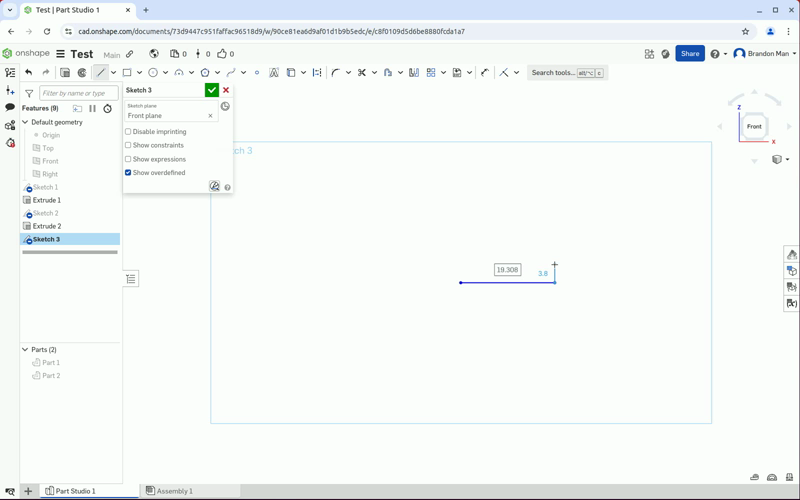
click(554, 264)
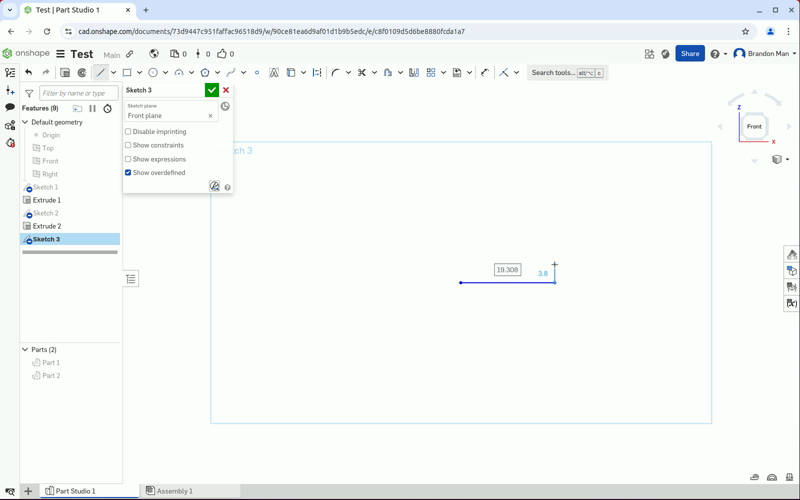
key_up(shift)
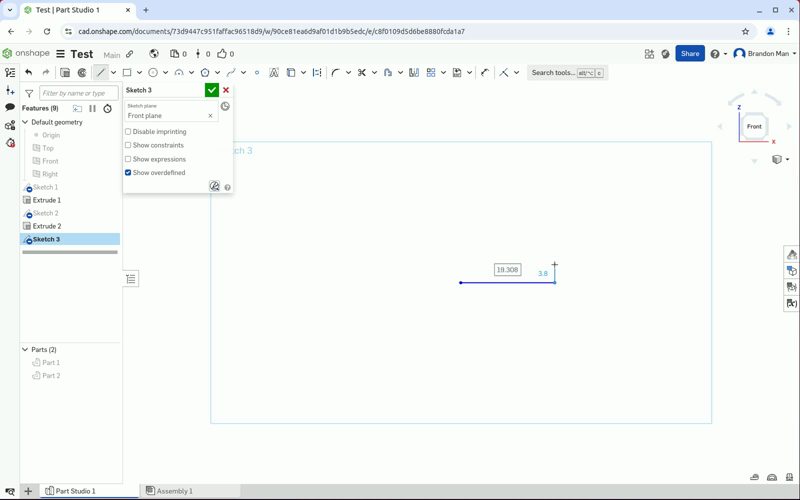
key_down(shift)
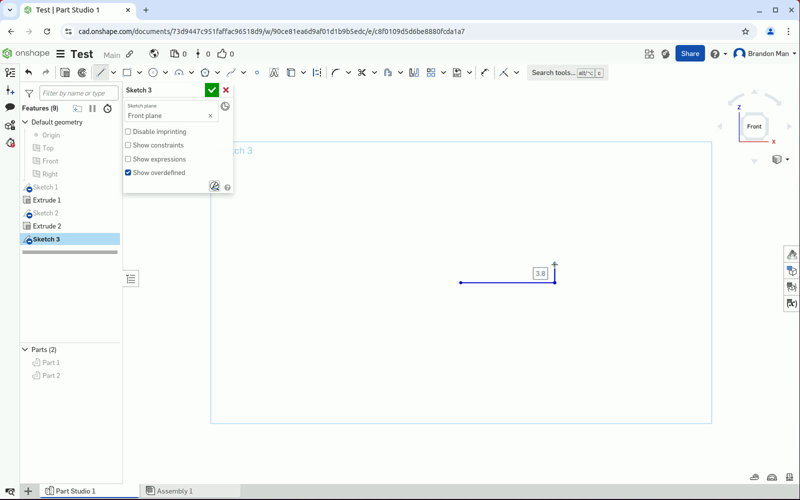
mouse_move(584, 264)
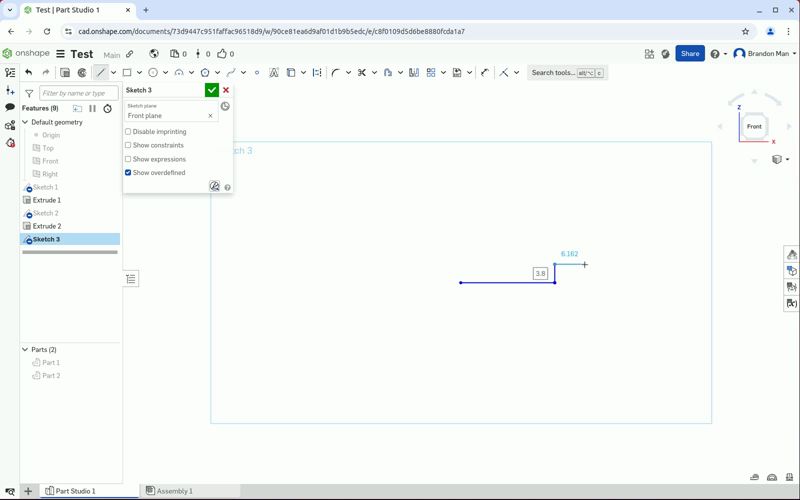
mouse_move(554, 255)
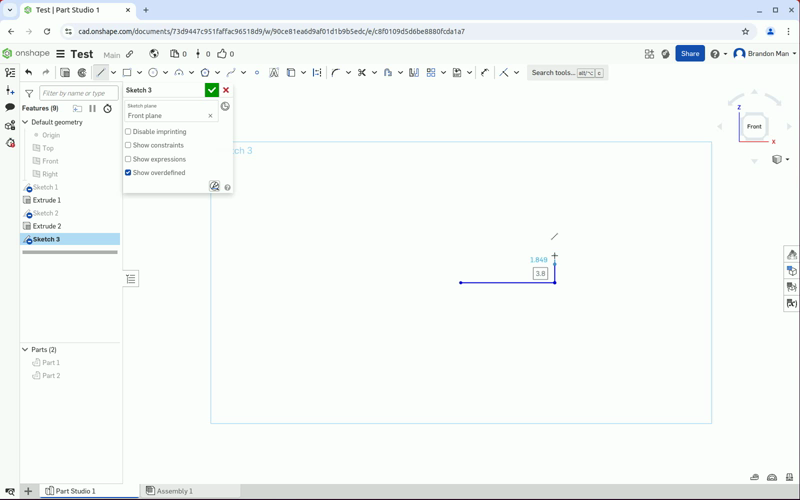
click(554, 255)
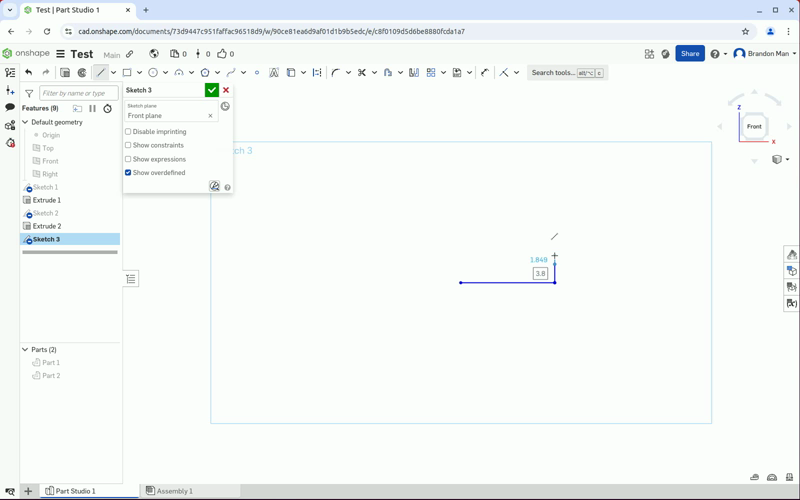
key_up(shift)
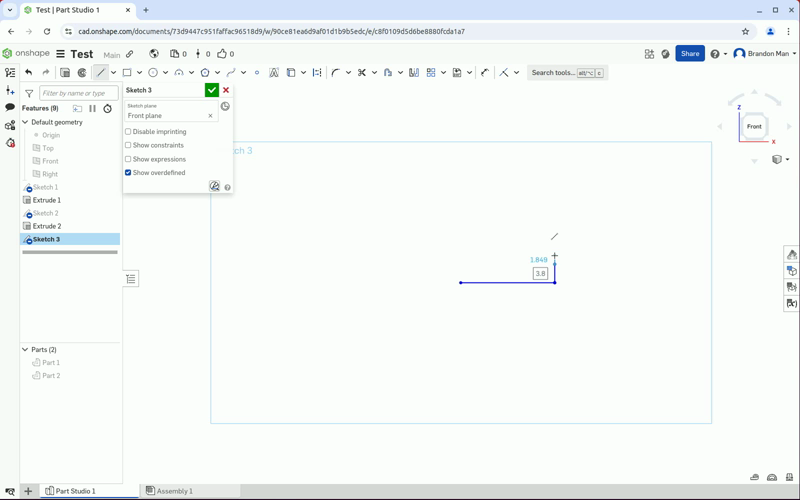
key_down(shift)
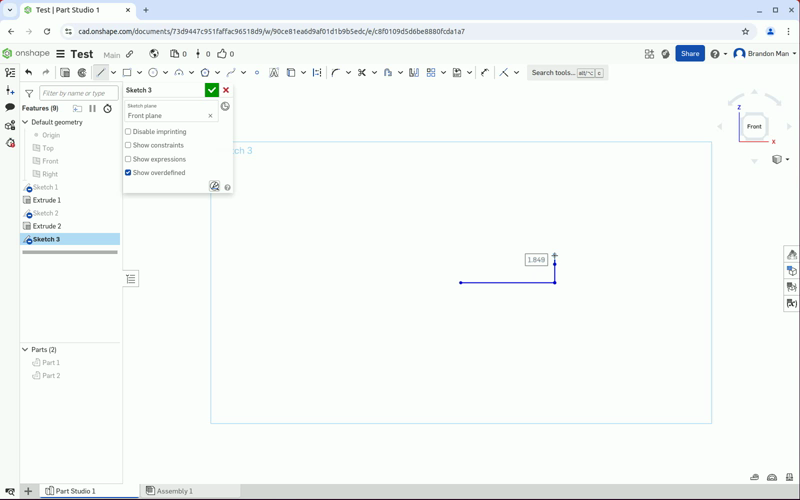
mouse_move(584, 255)
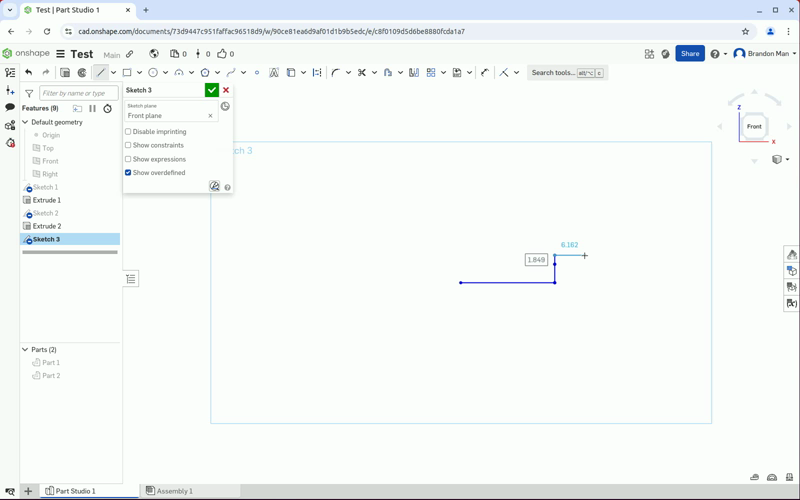
mouse_move(535, 245)
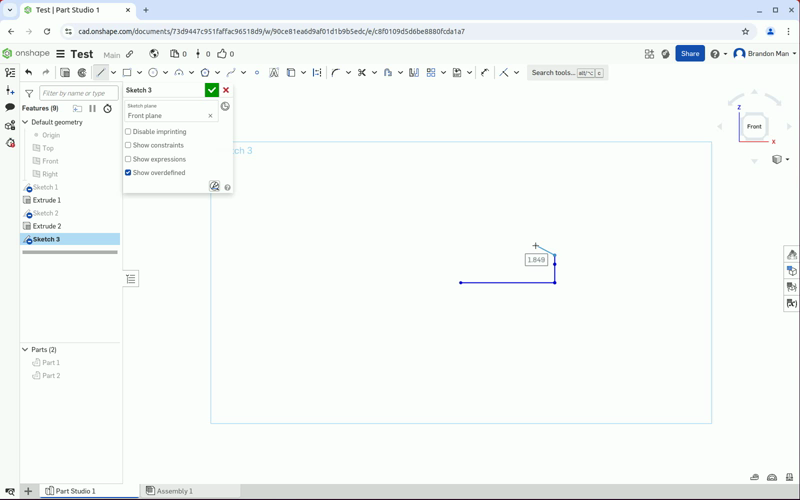
click(535, 245)
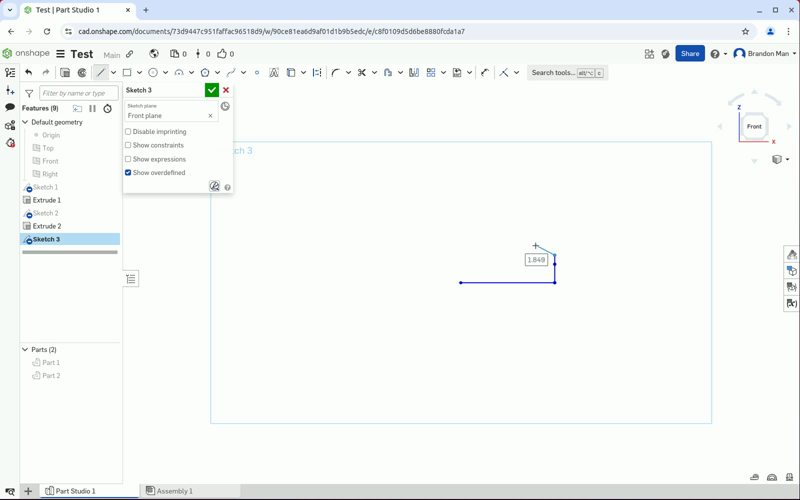
key_up(shift)
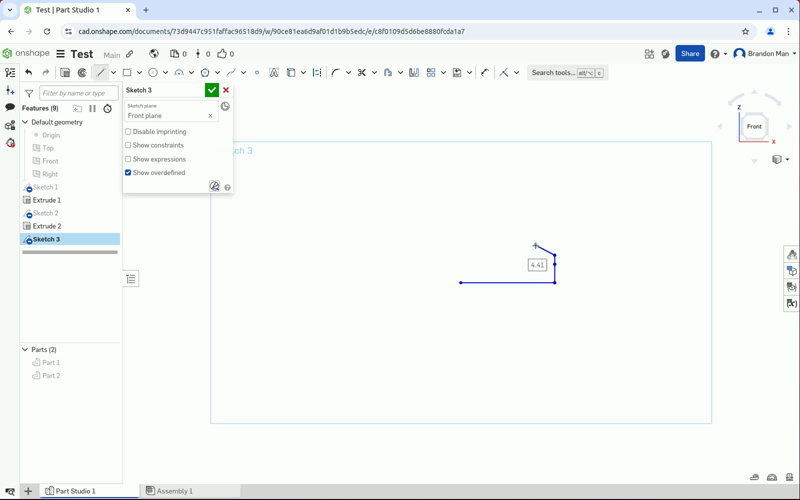
key_down(shift)
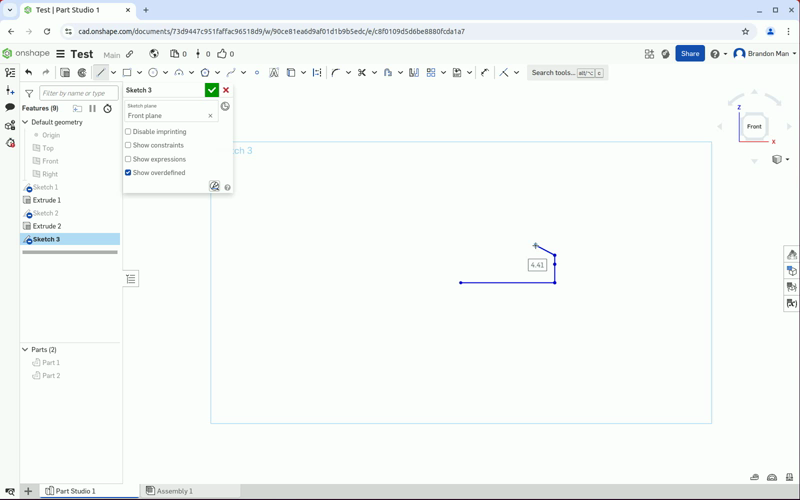
mouse_move(460, 245)
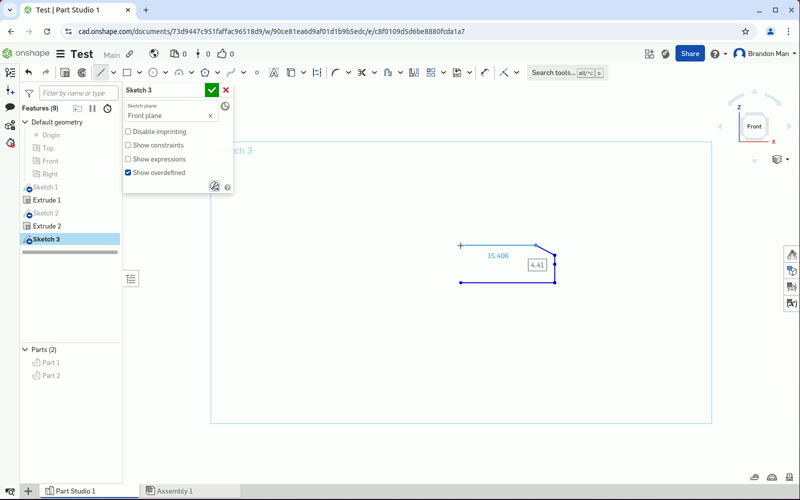
click(460, 245)
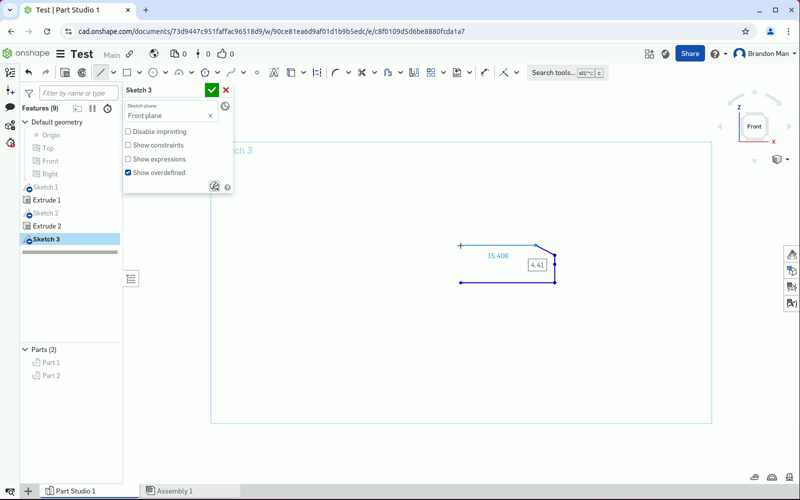
key_up(shift)
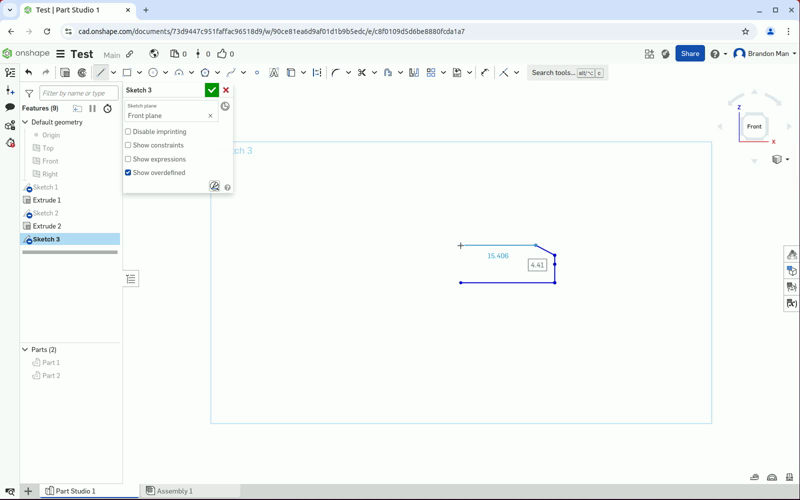
mouse_move(490, 245)
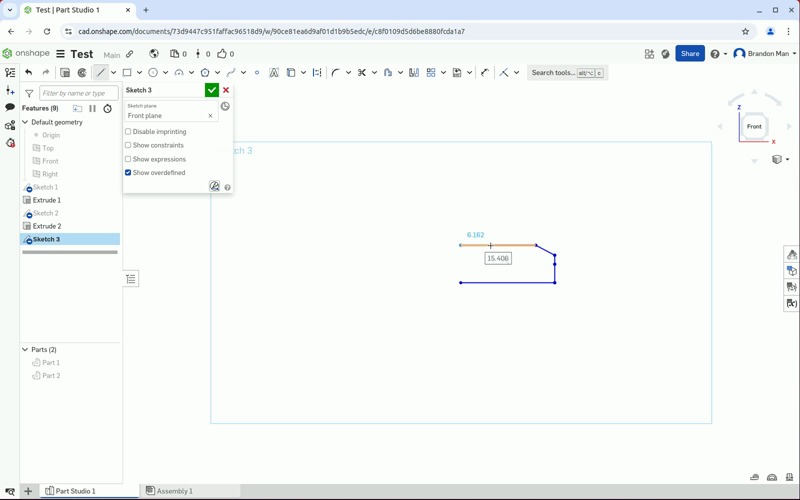
key_down(shift)
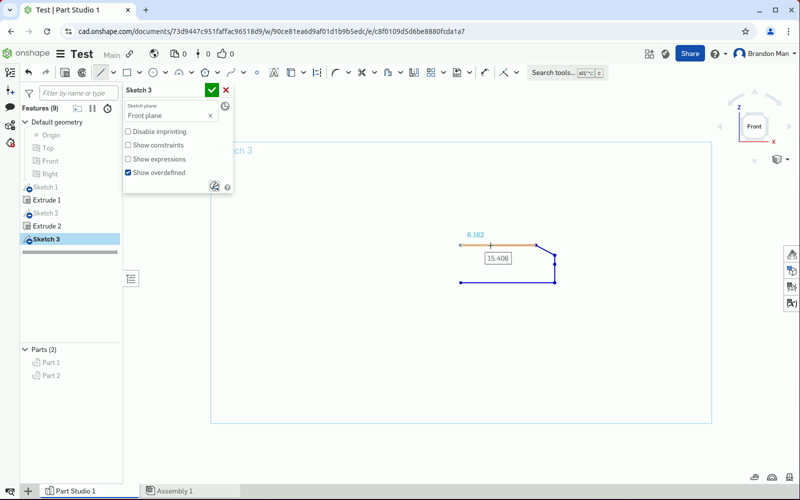
mouse_move(460, 282)
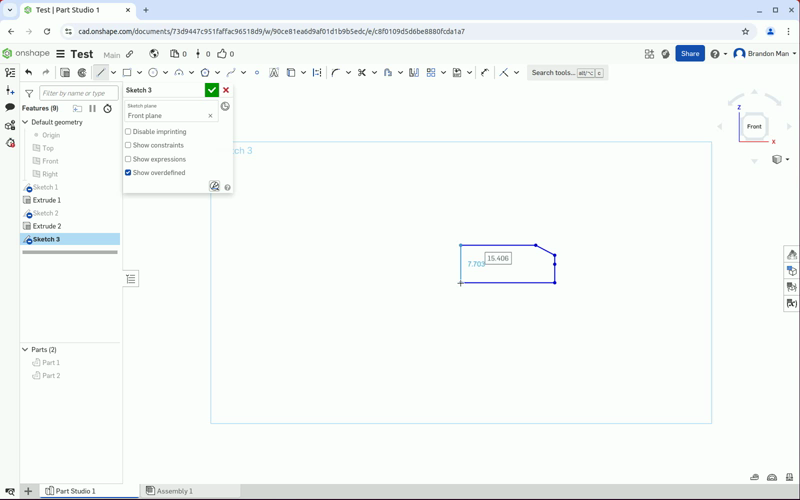
key_up(shift)
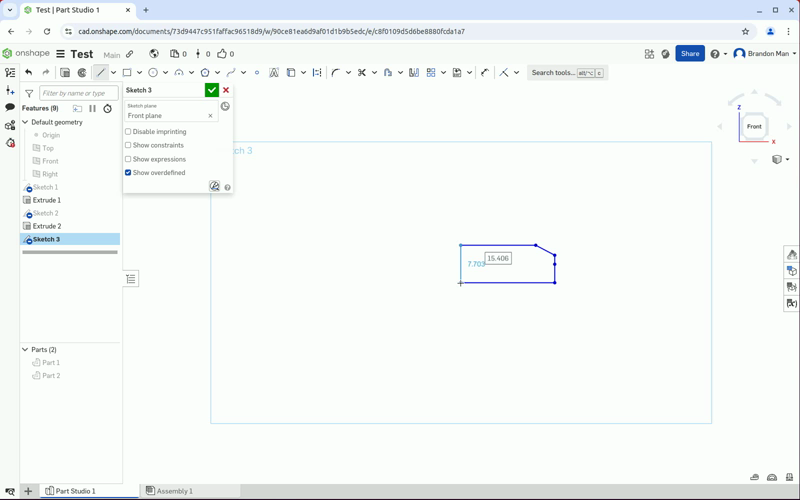
click(460, 282)
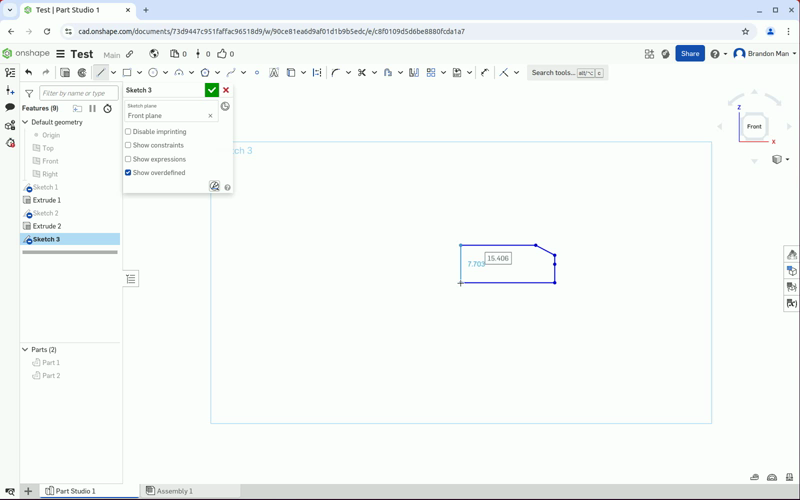
key(esc)
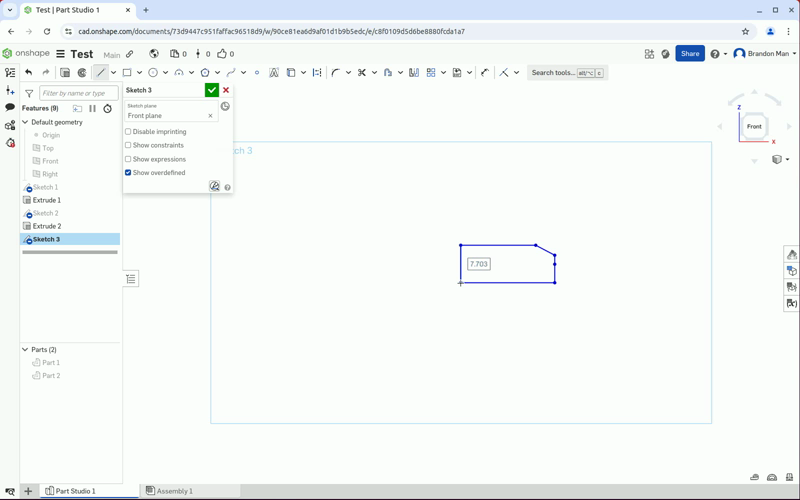
mouse_move(499, 262)
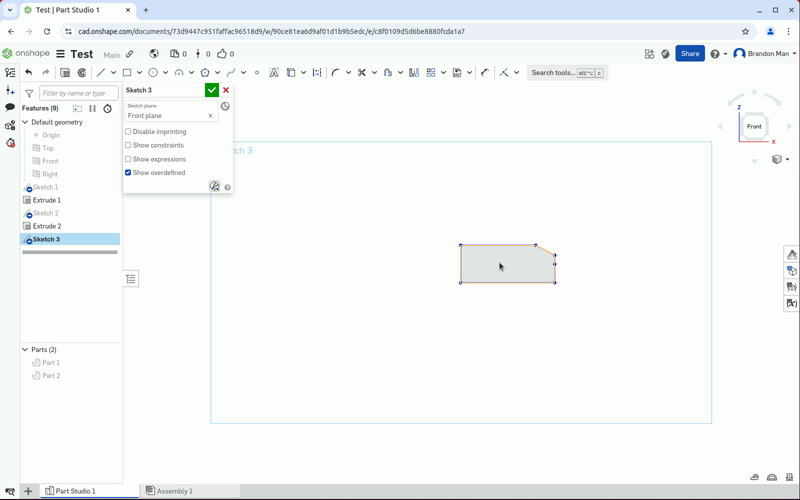
click(499, 262)
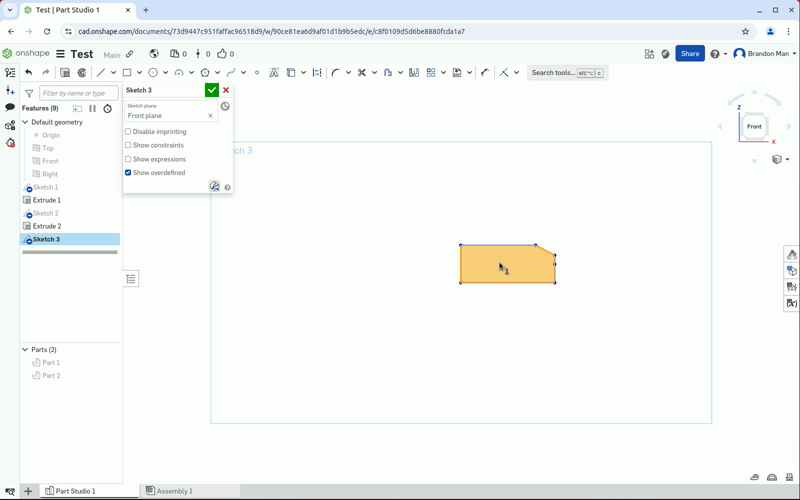
mouse_move(73, 352)
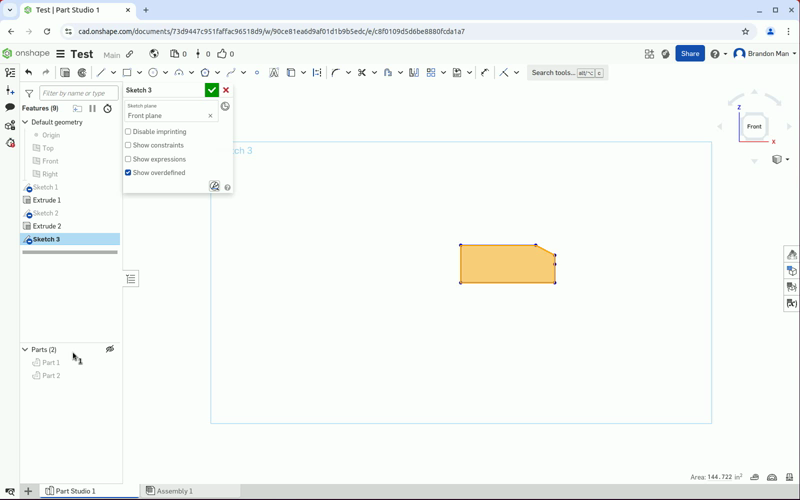
key(shift+y)
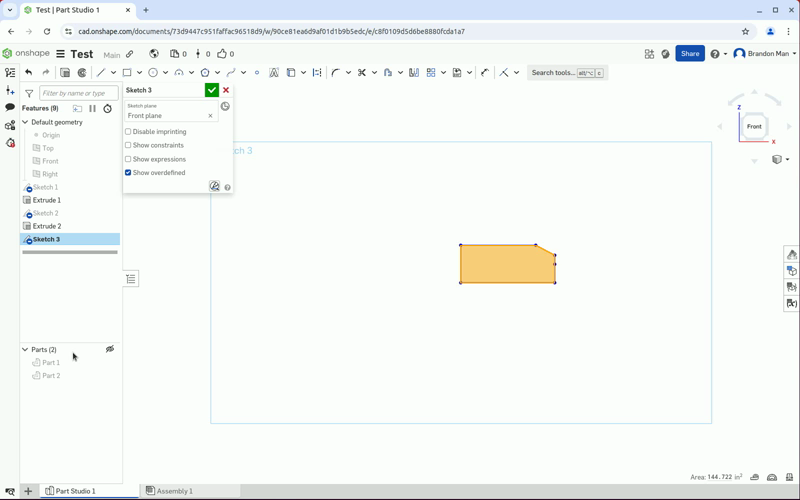
key(shift+e)
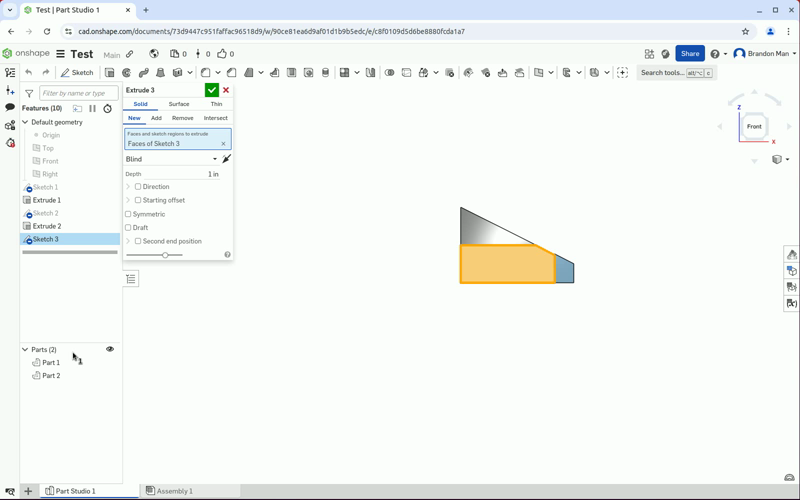
mouse_move(143, 106)
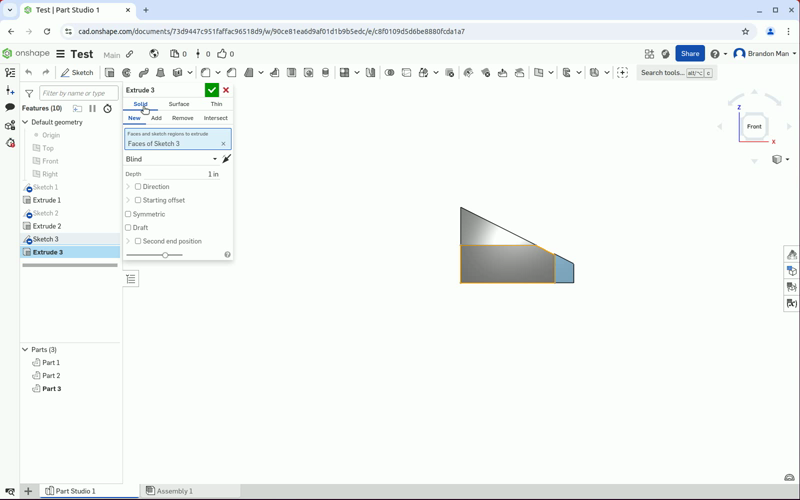
click(143, 106)
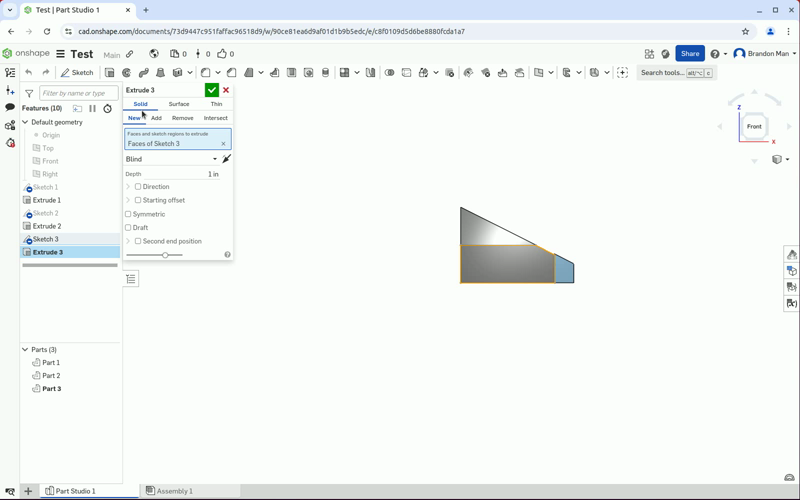
mouse_move(137, 120)
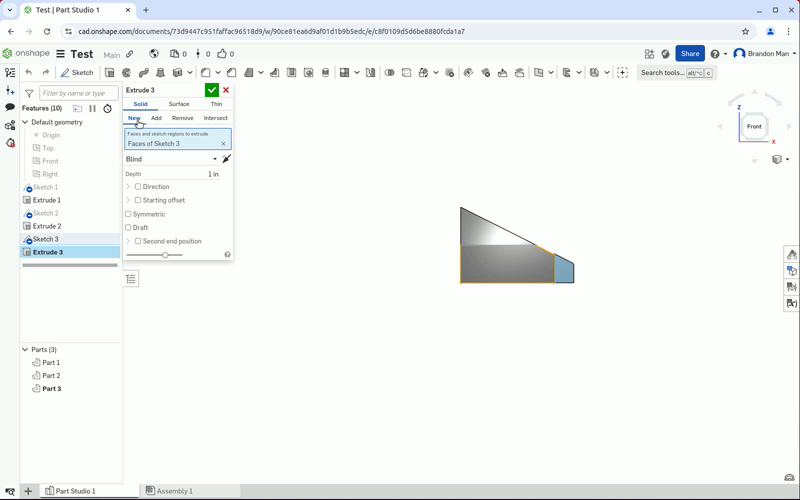
click(137, 120)
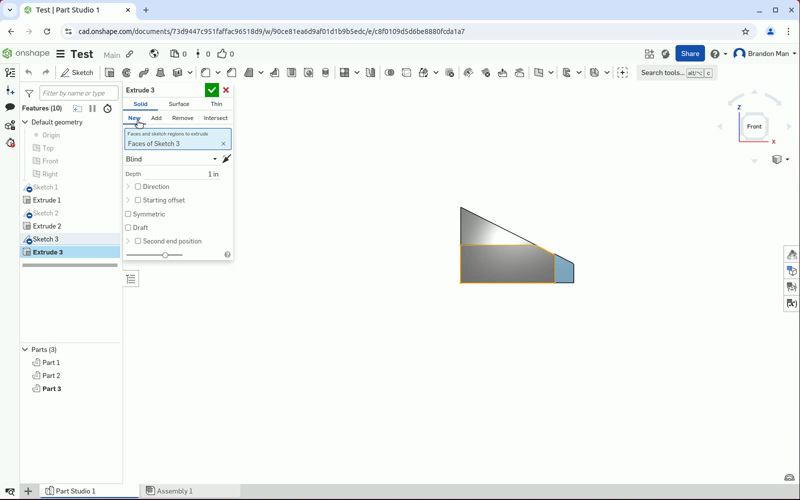
key(tab, 4)
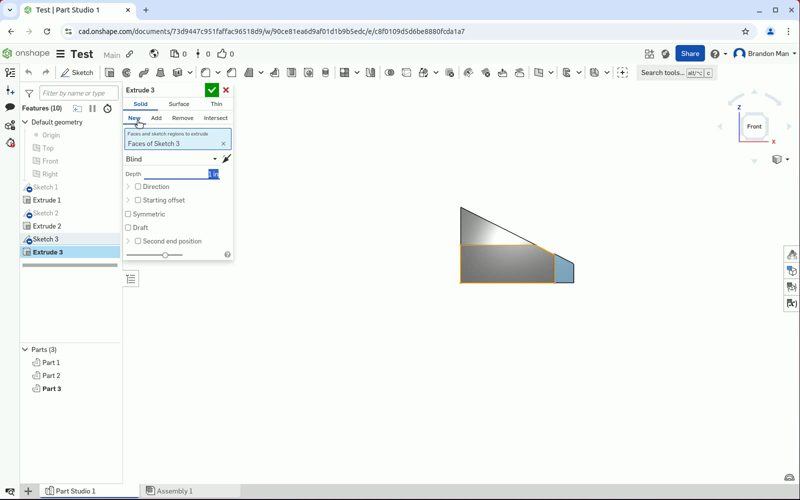
text(15.406)
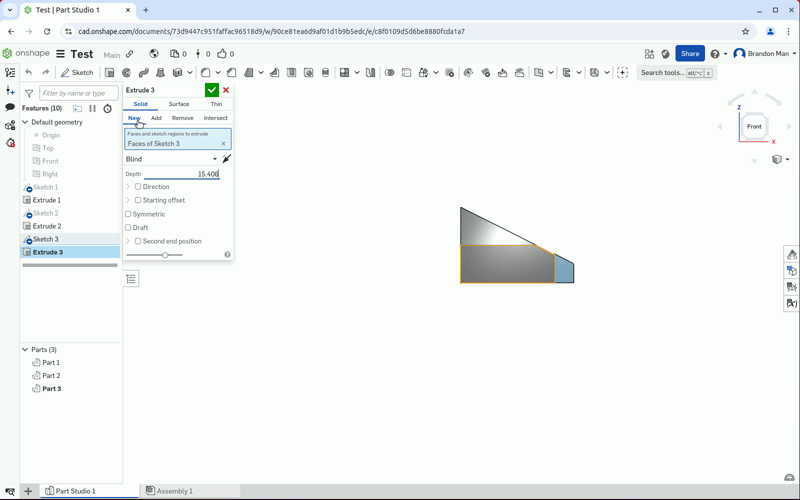
key(tab, 3)
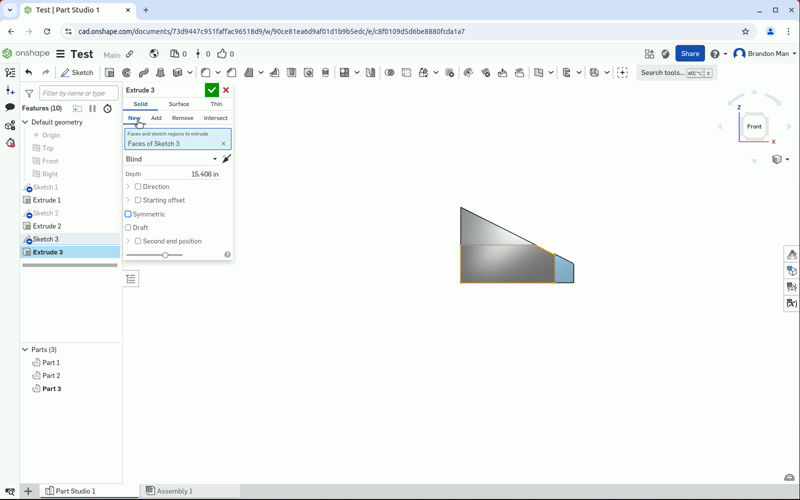
key(space)
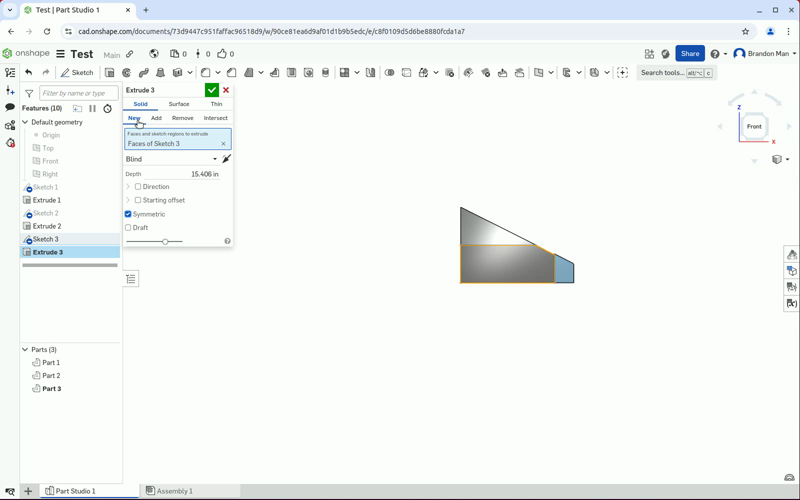
key(enter)
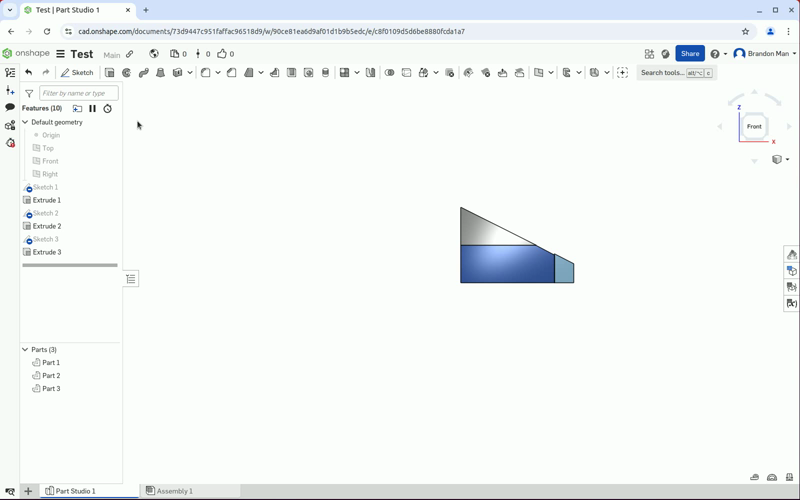
key(shift+h)
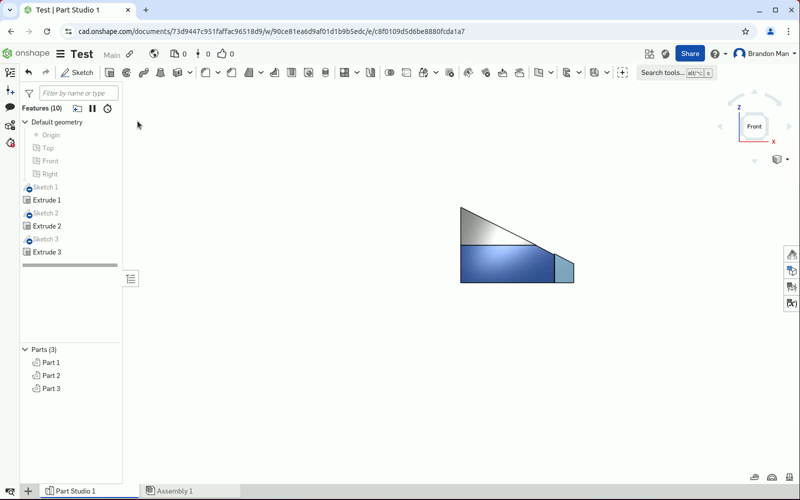
key(shift+h)
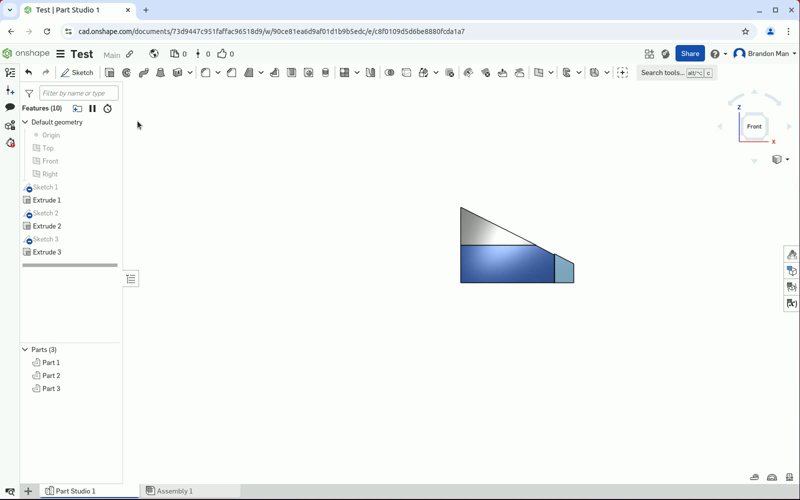
mouse_move(73, 189)
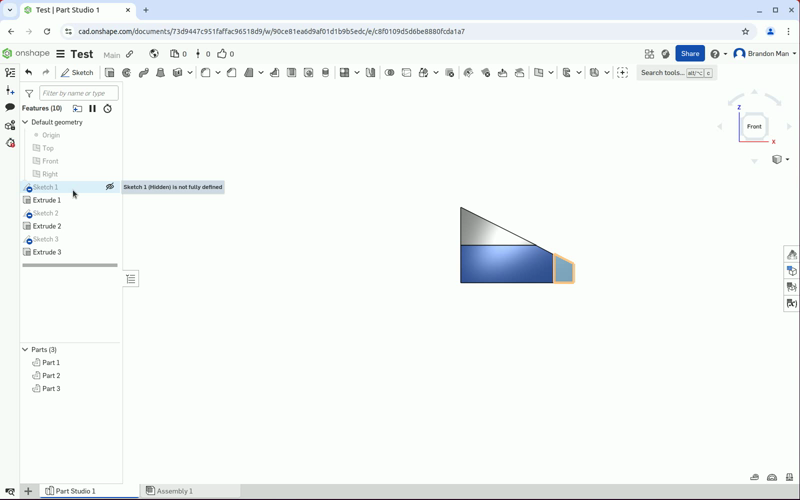
click(73, 189)
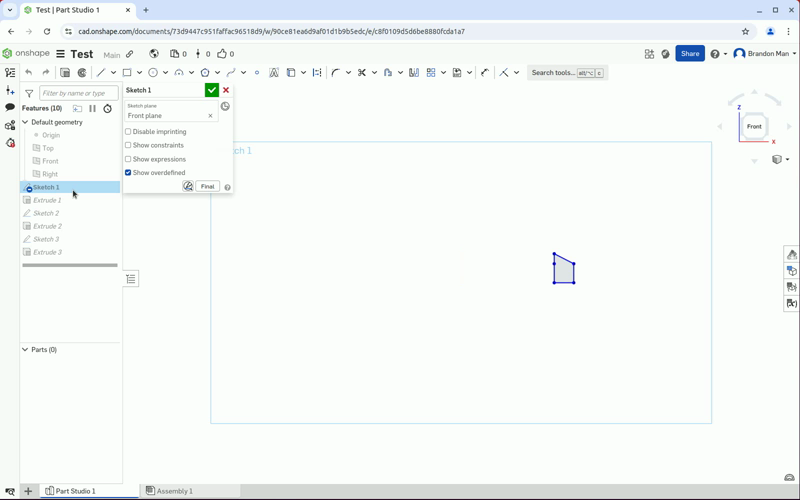
mouse_move(229, 92)
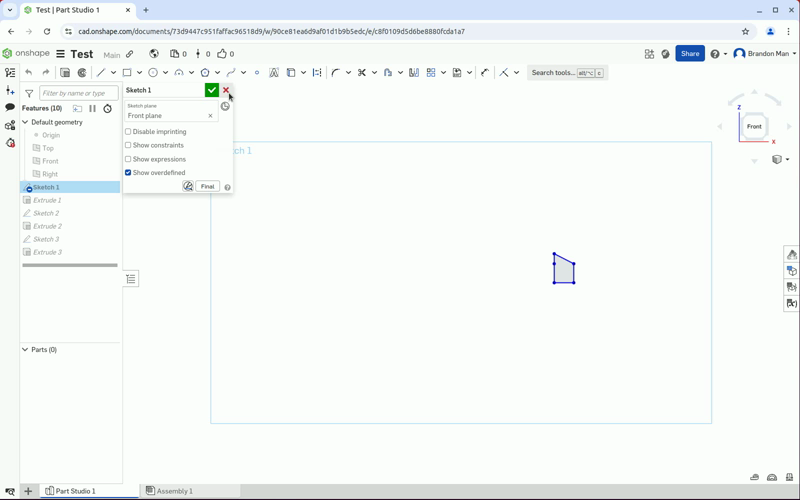
click(229, 92)
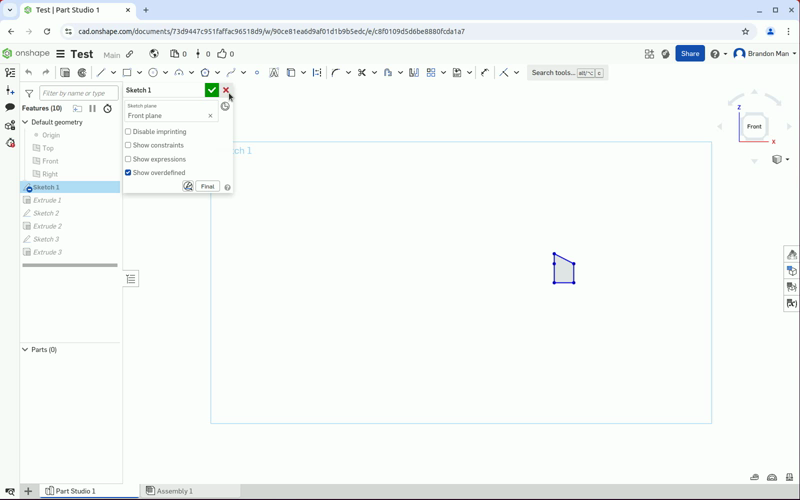
key(shift+s)
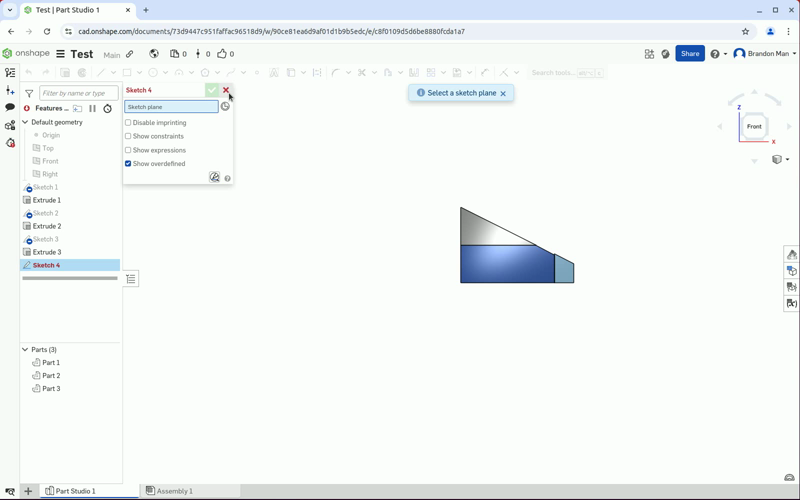
mouse_move(73, 163)
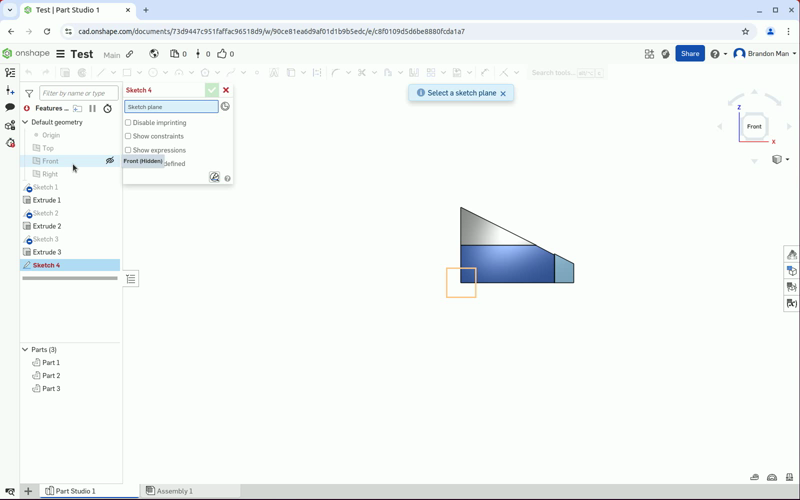
click(73, 163)
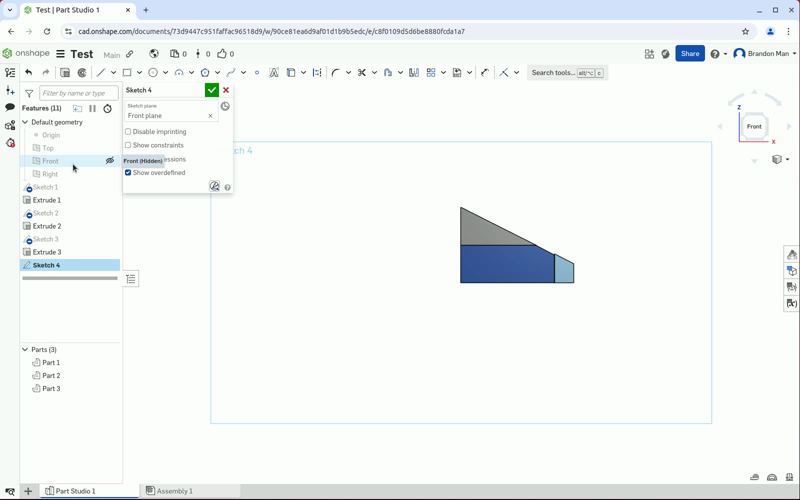
mouse_move(73, 352)
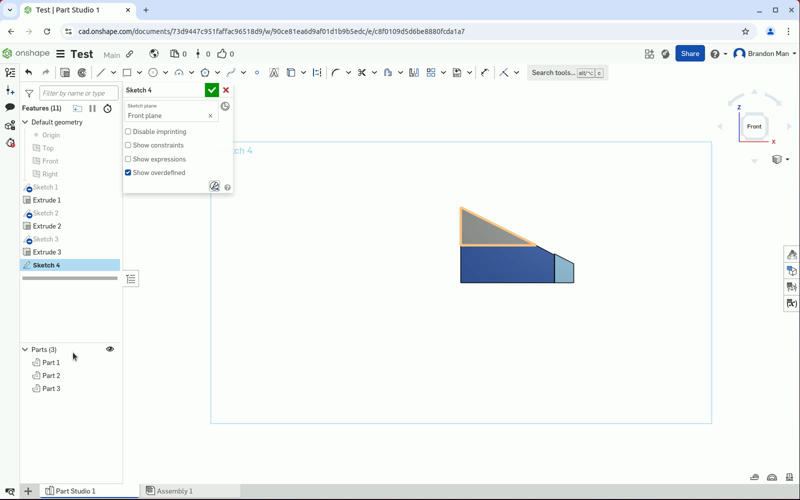
key(y)
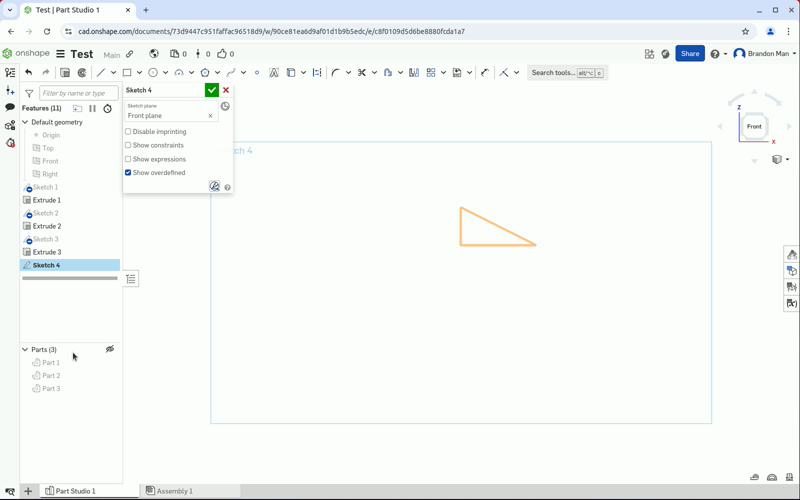
key(l)
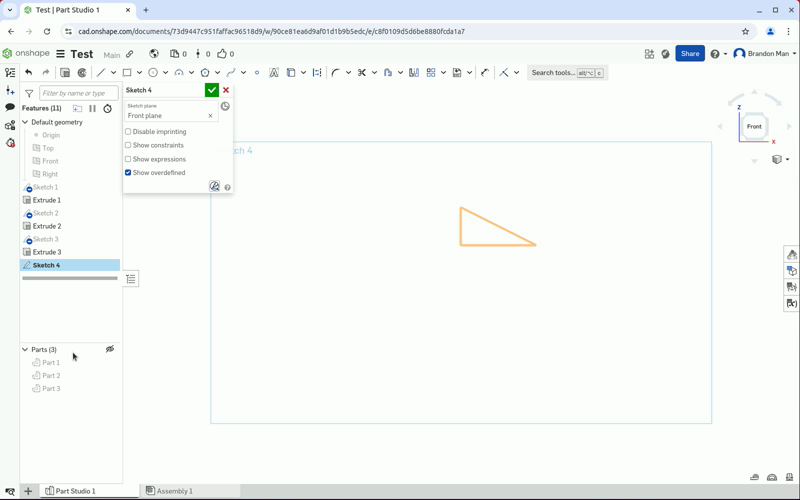
key_down(shift)
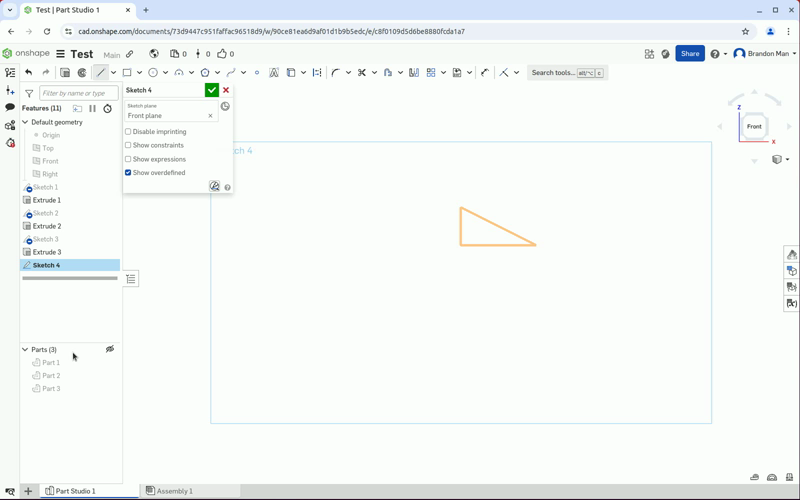
mouse_move(554, 282)
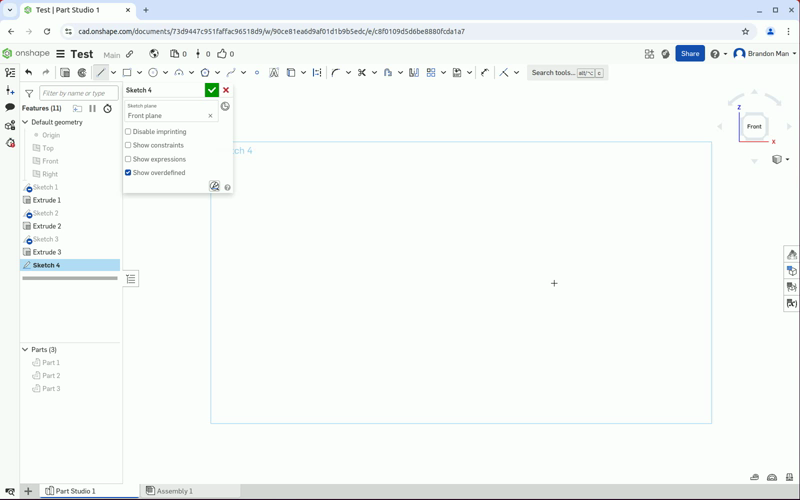
click(554, 282)
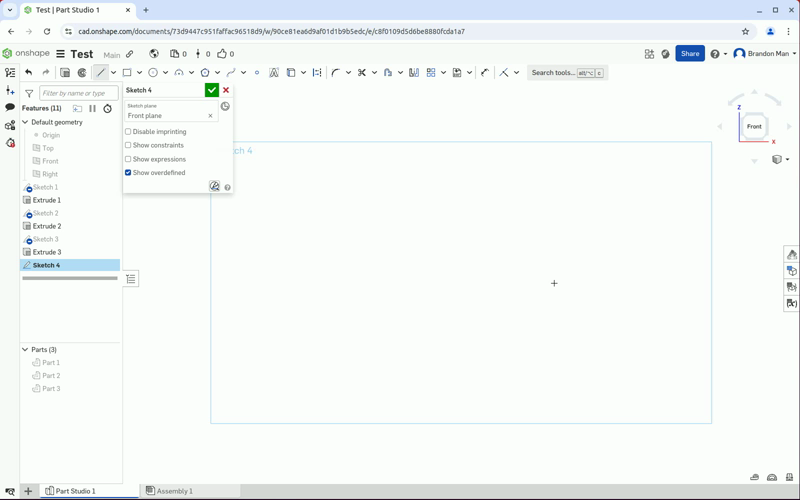
key_up(shift)
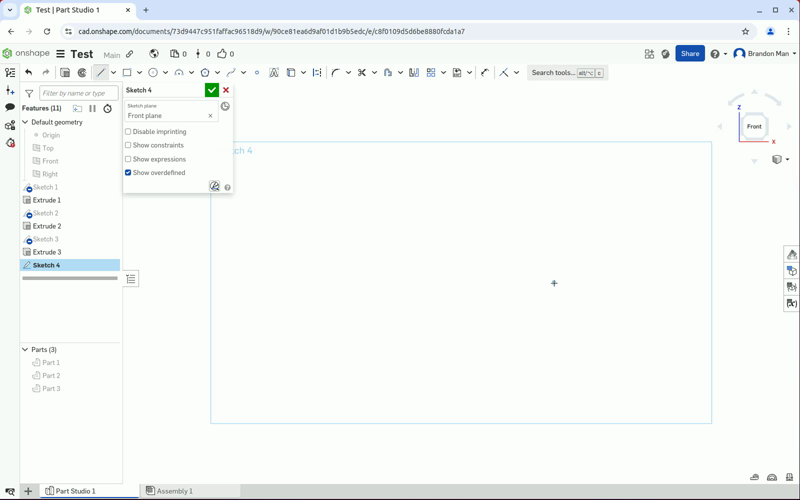
key_down(shift)
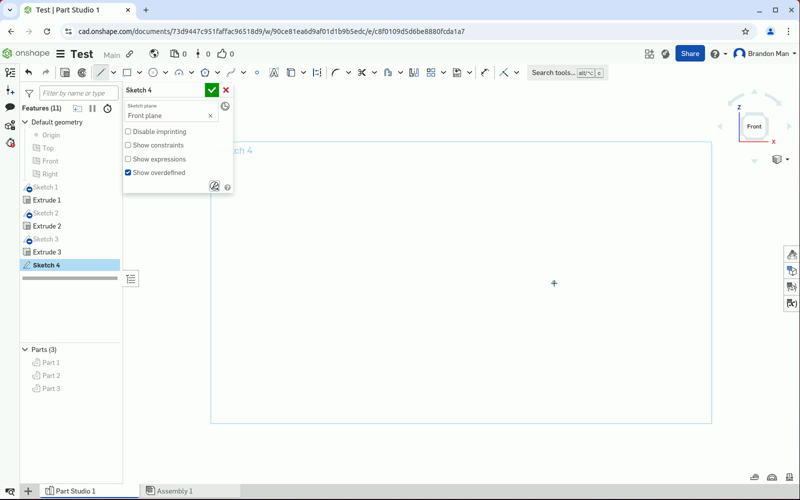
mouse_move(584, 282)
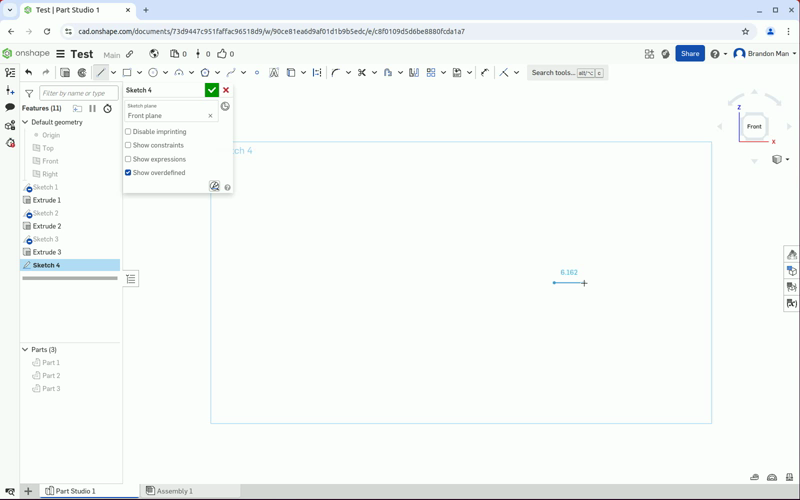
mouse_move(573, 282)
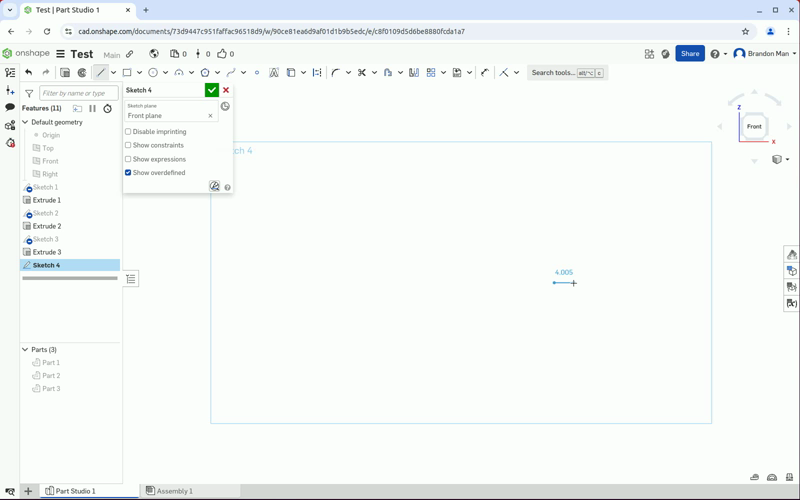
click(573, 282)
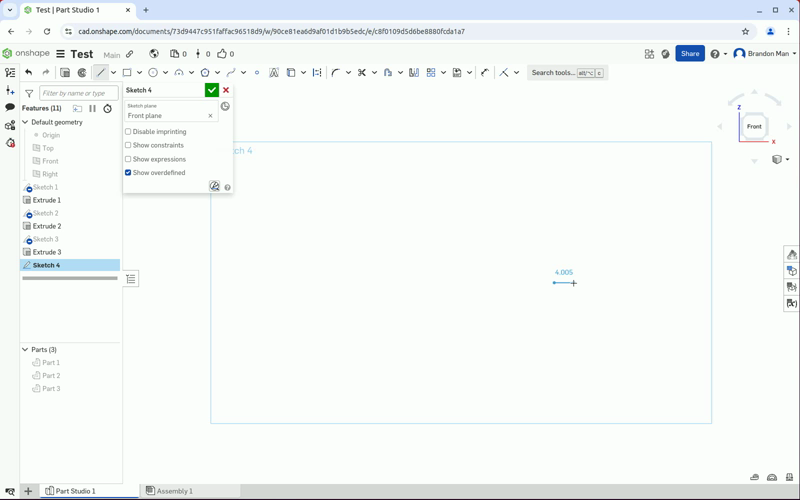
key_up(shift)
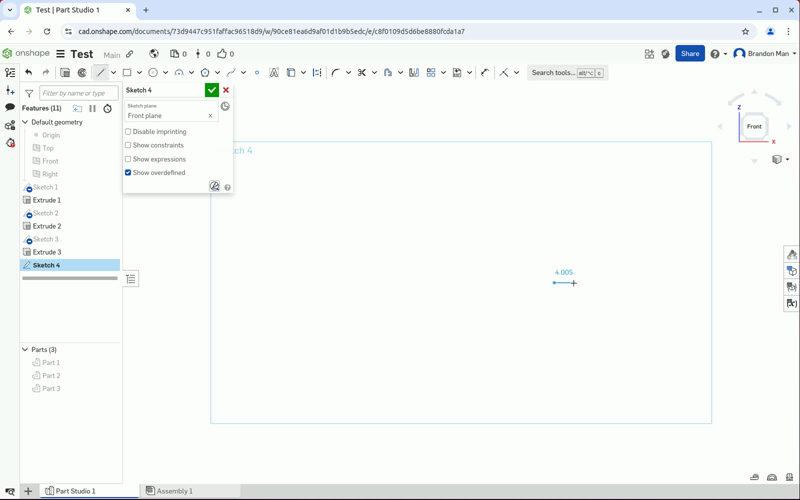
key_down(shift)
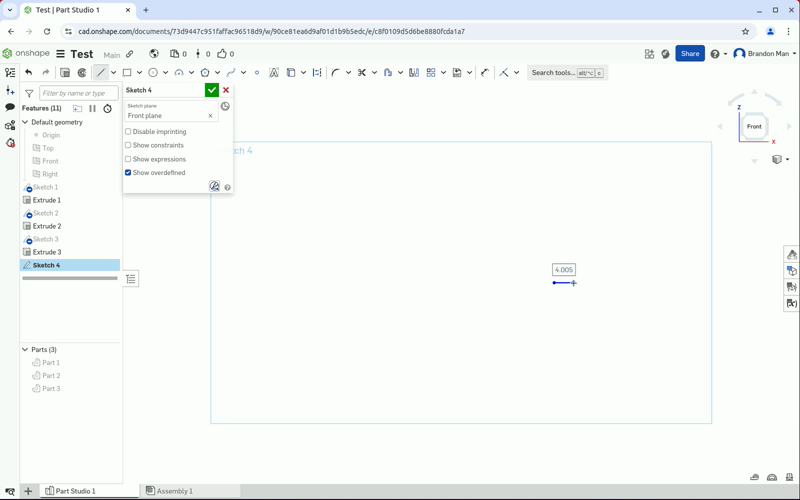
mouse_move(589, 282)
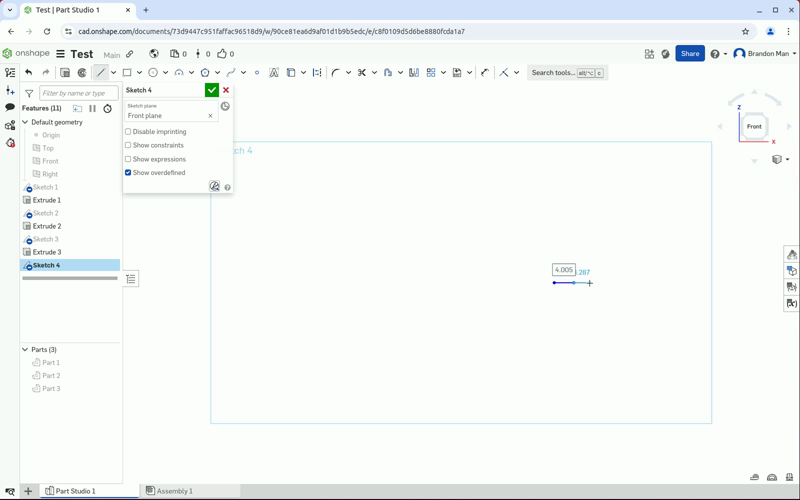
mouse_move(573, 263)
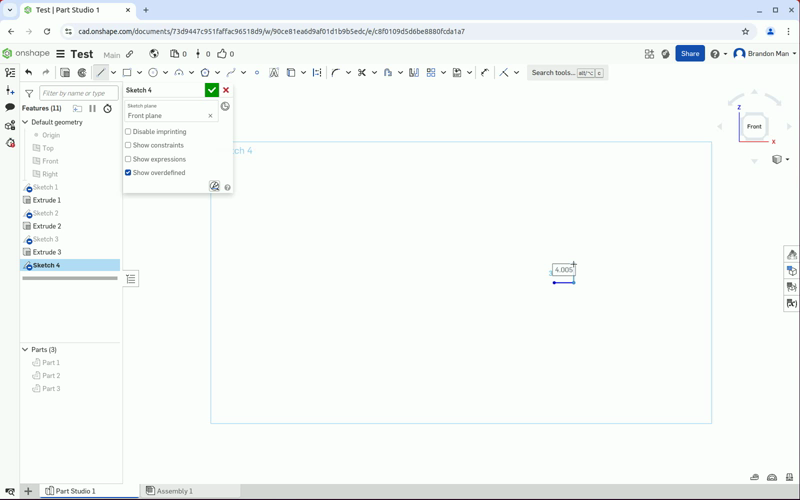
click(573, 263)
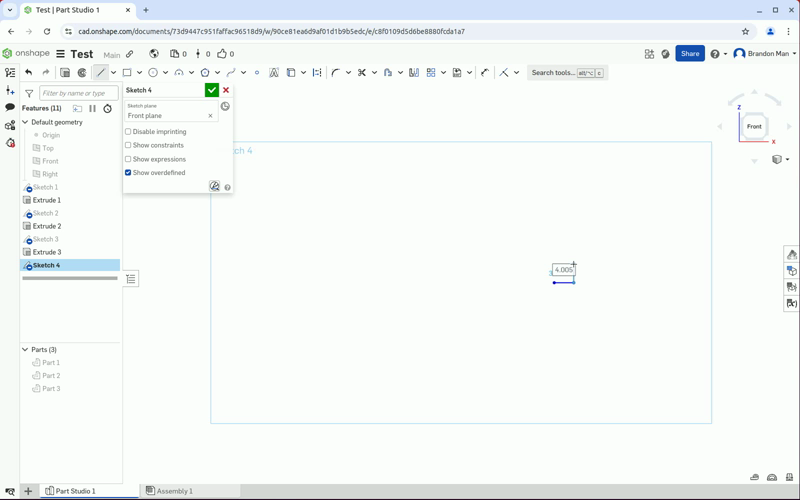
key_up(shift)
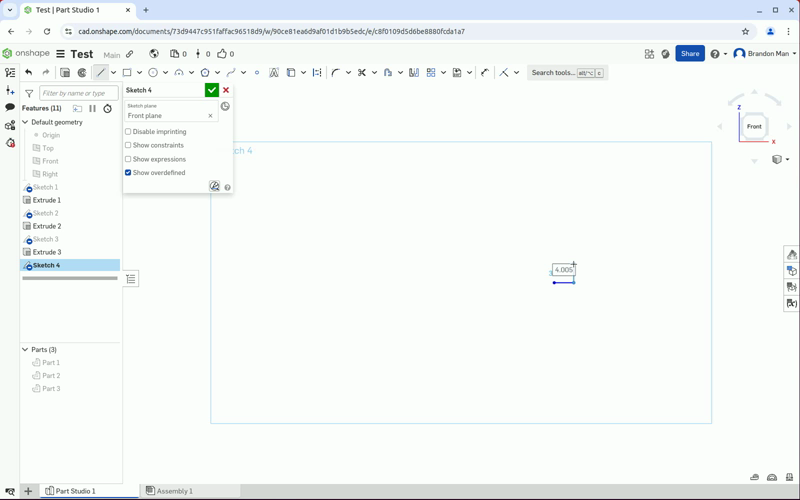
key_down(shift)
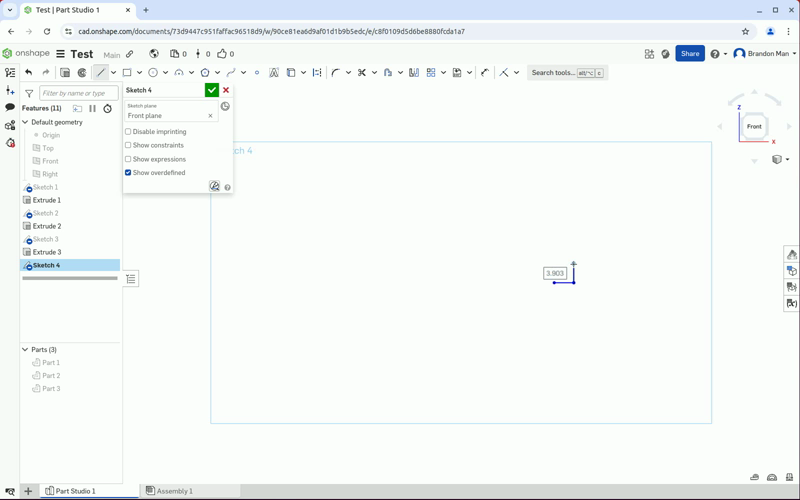
mouse_move(589, 263)
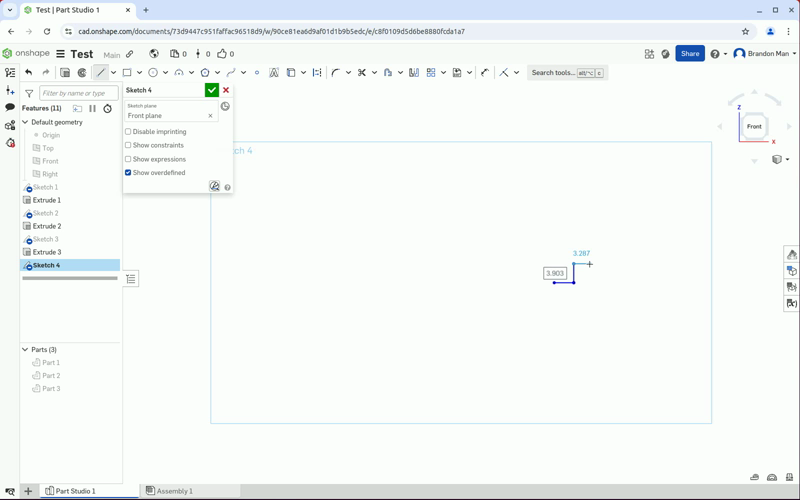
mouse_move(554, 253)
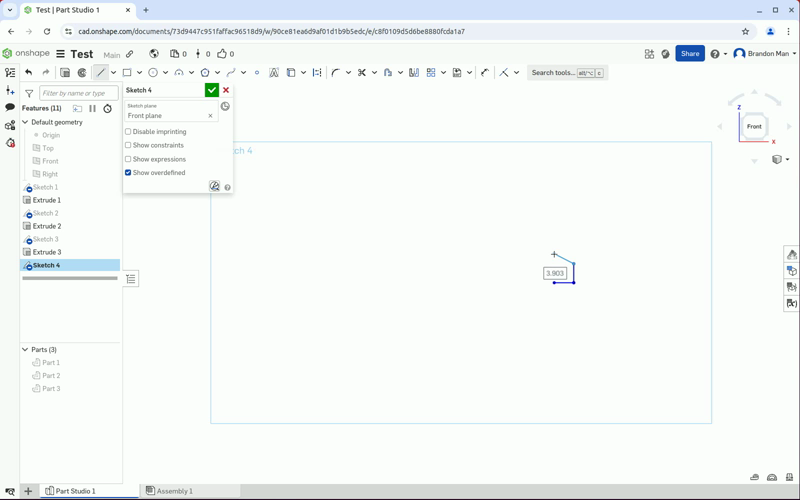
click(554, 253)
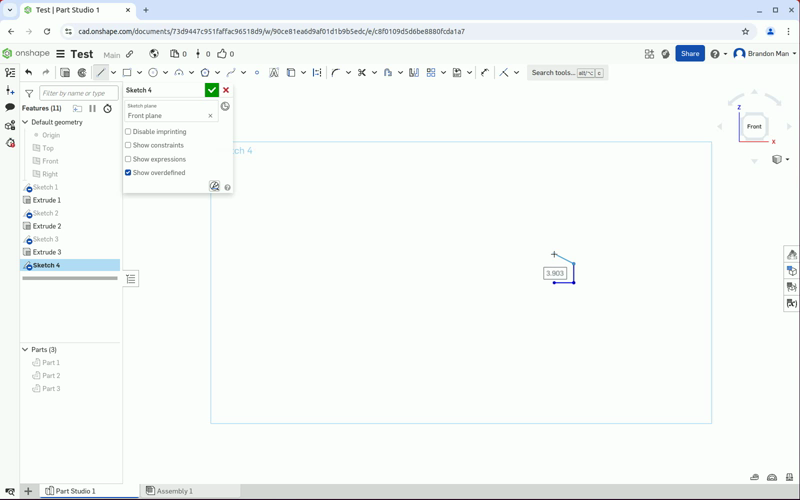
key_up(shift)
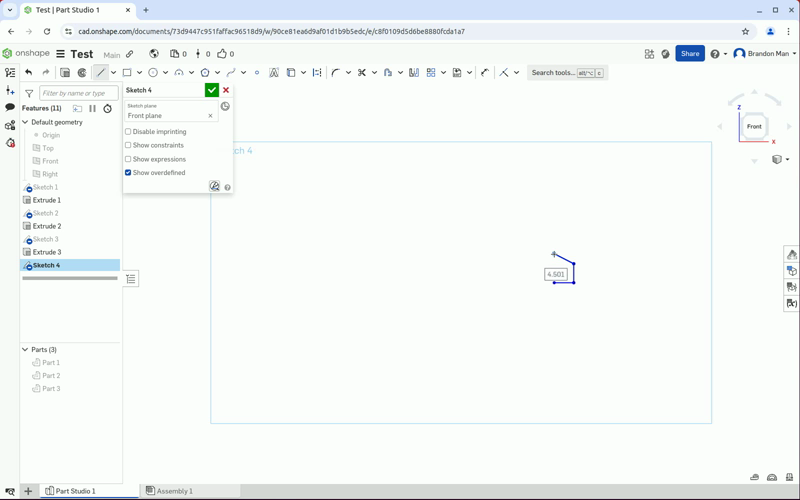
key_down(shift)
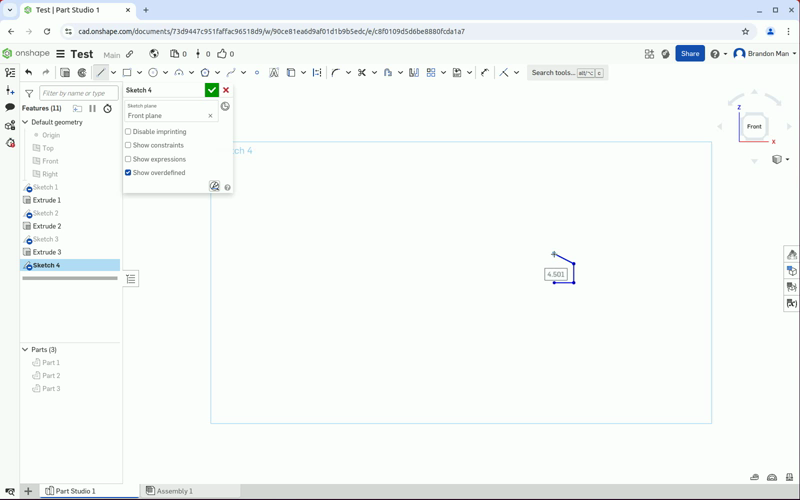
mouse_move(584, 253)
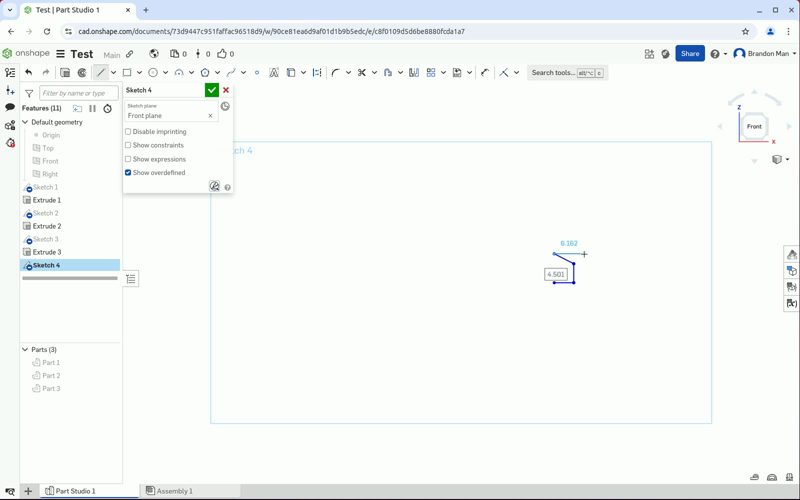
mouse_move(554, 263)
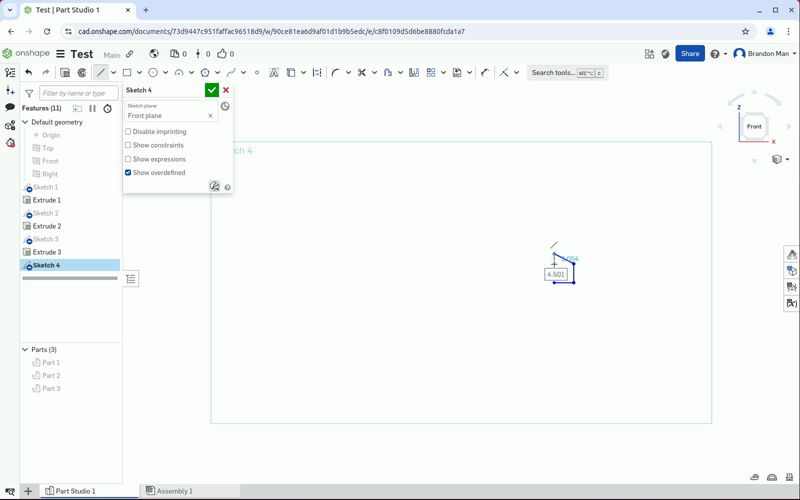
click(554, 263)
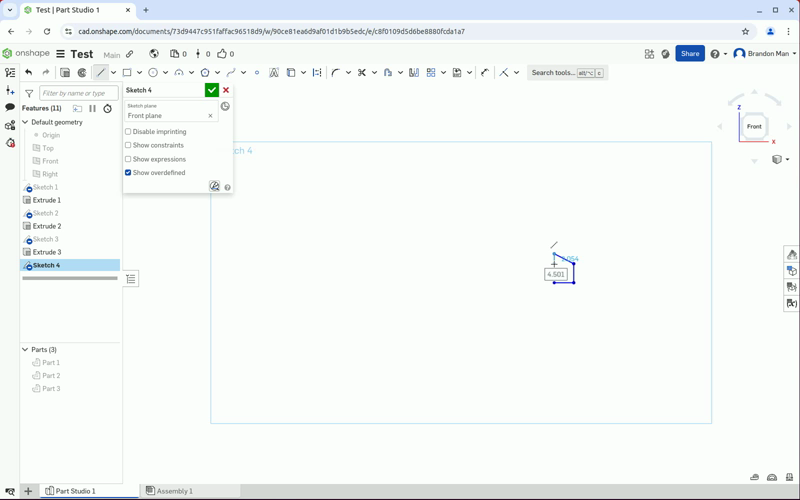
key_up(shift)
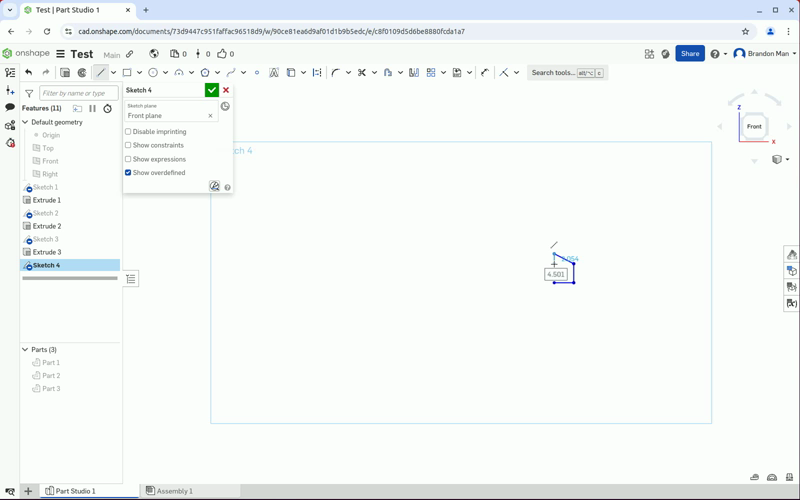
mouse_move(584, 263)
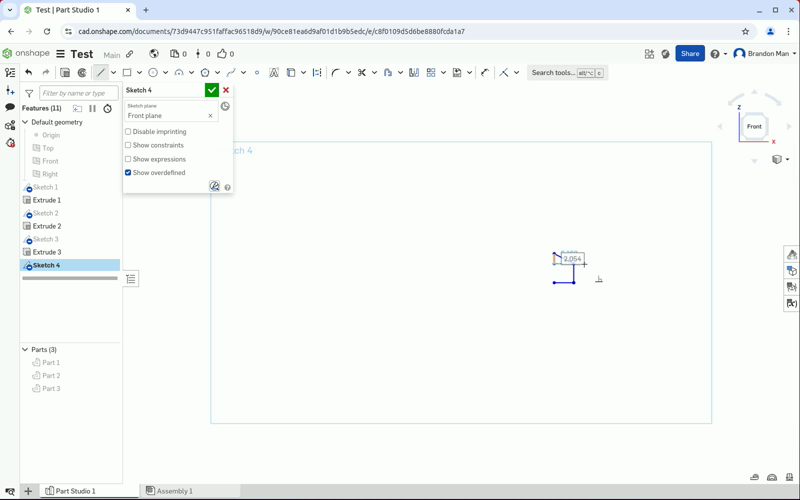
key_down(shift)
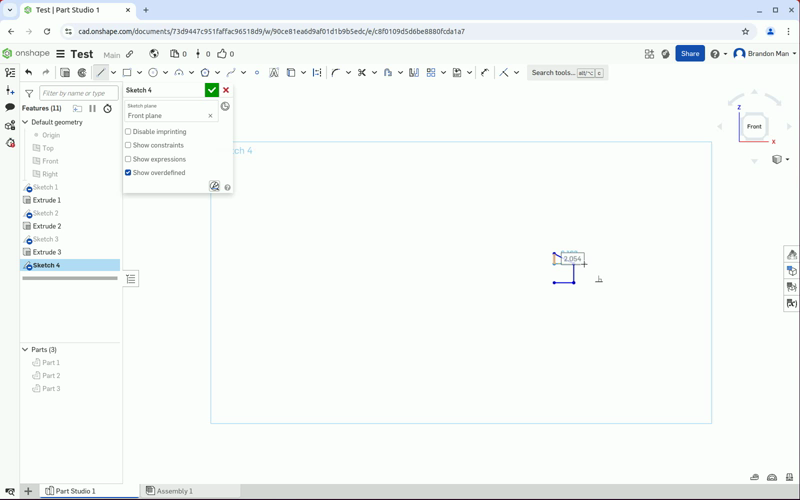
mouse_move(554, 282)
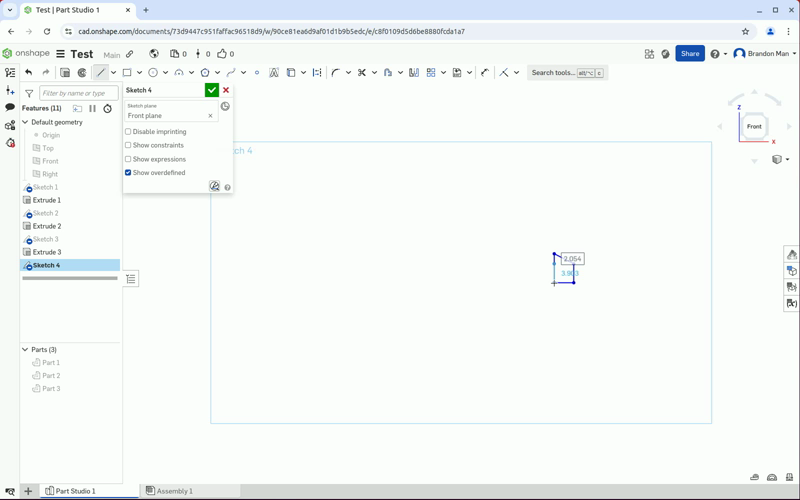
key_up(shift)
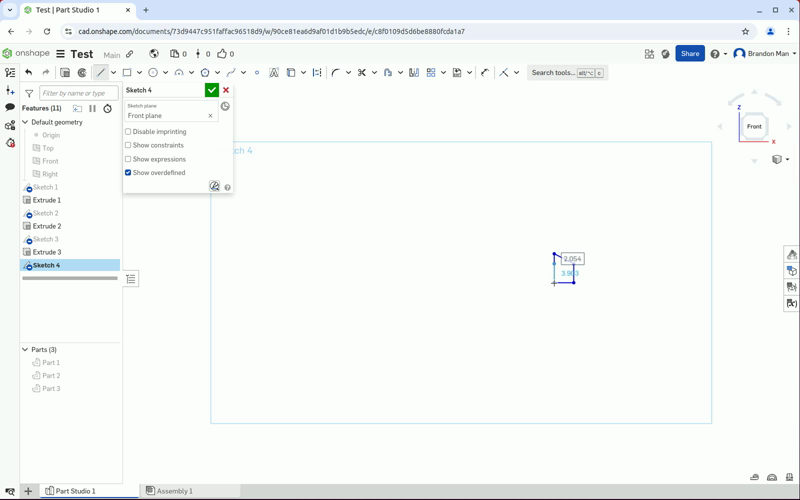
click(554, 282)
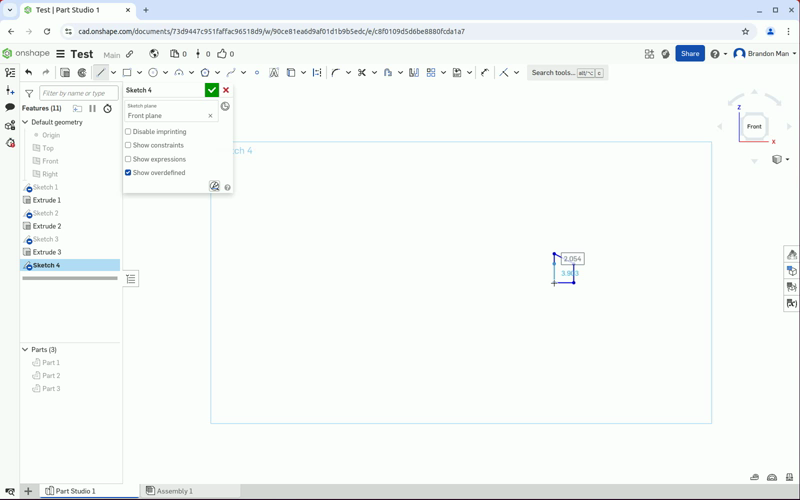
key(esc)
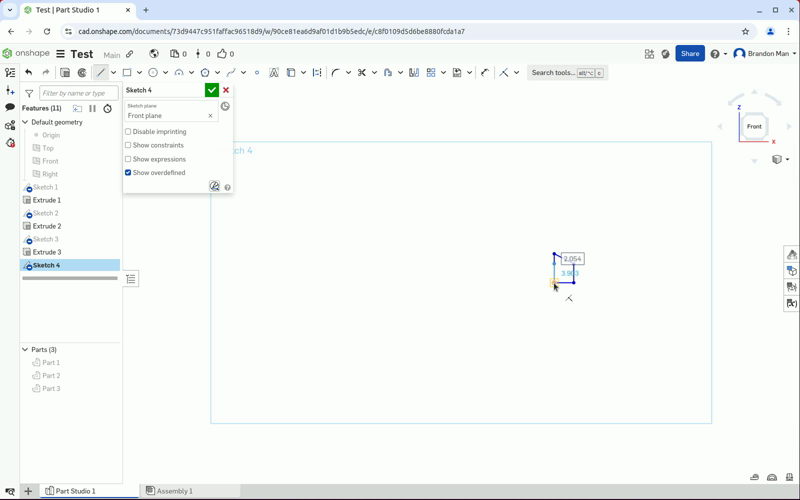
mouse_move(568, 271)
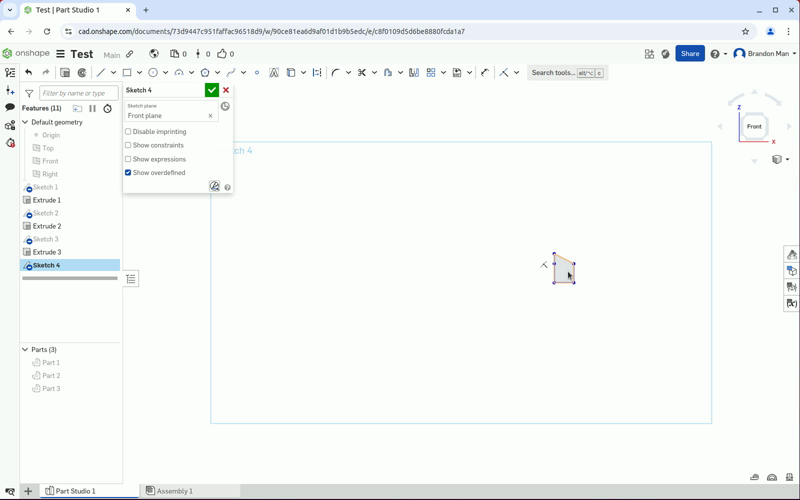
scroll(6)
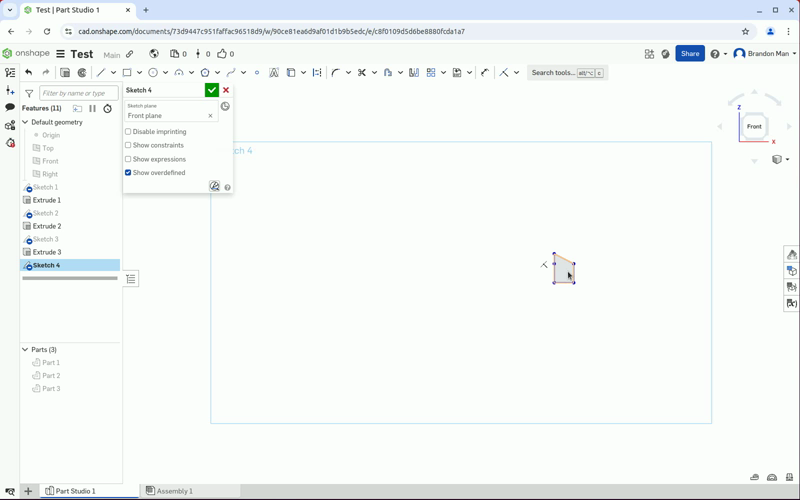
scroll(6)
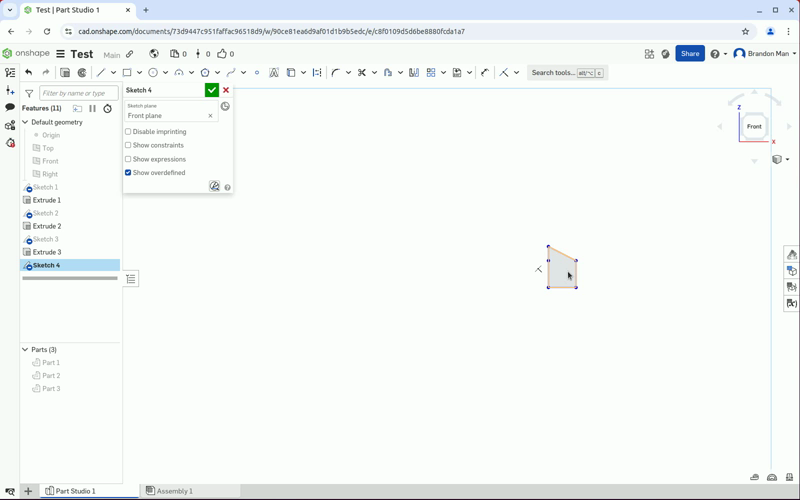
scroll(6)
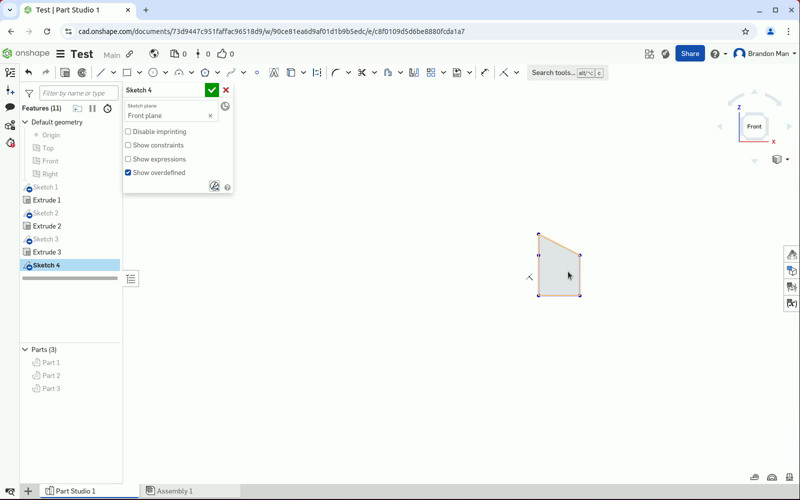
scroll(6)
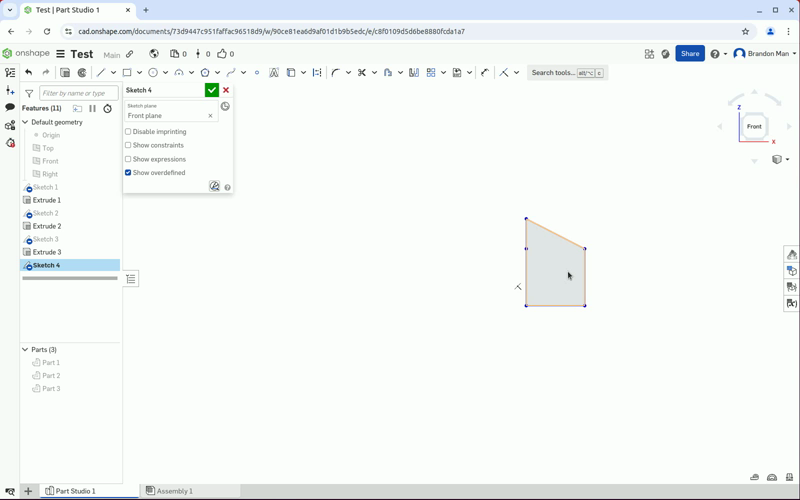
scroll(6)
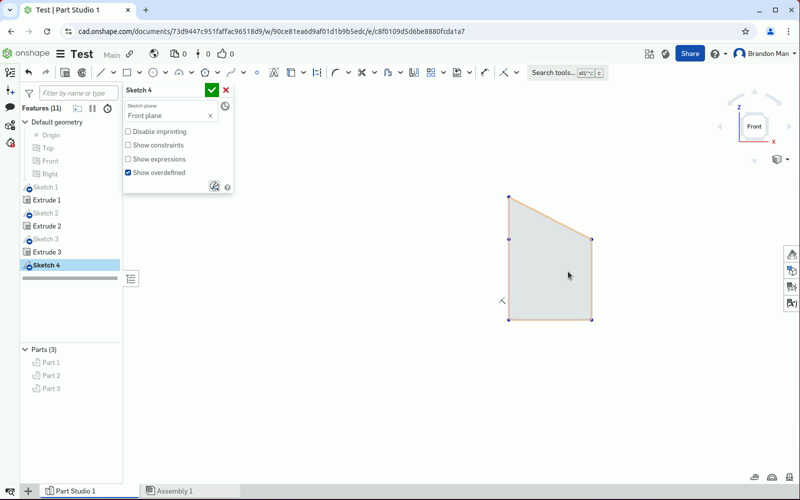
scroll(6)
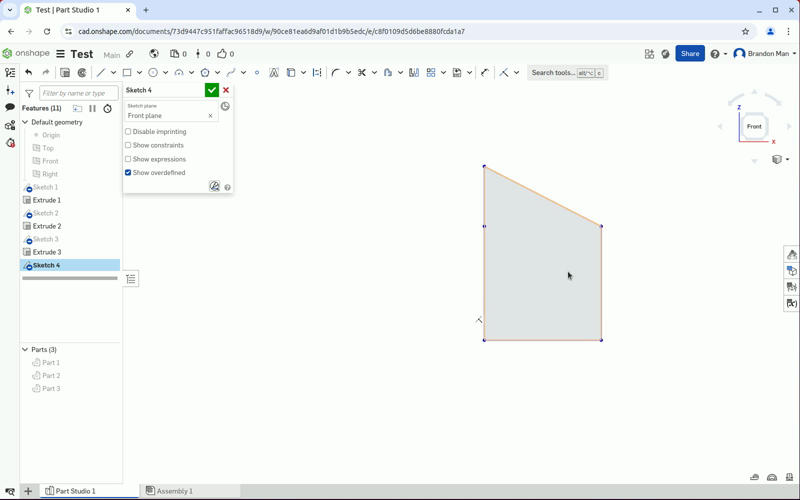
scroll(6)
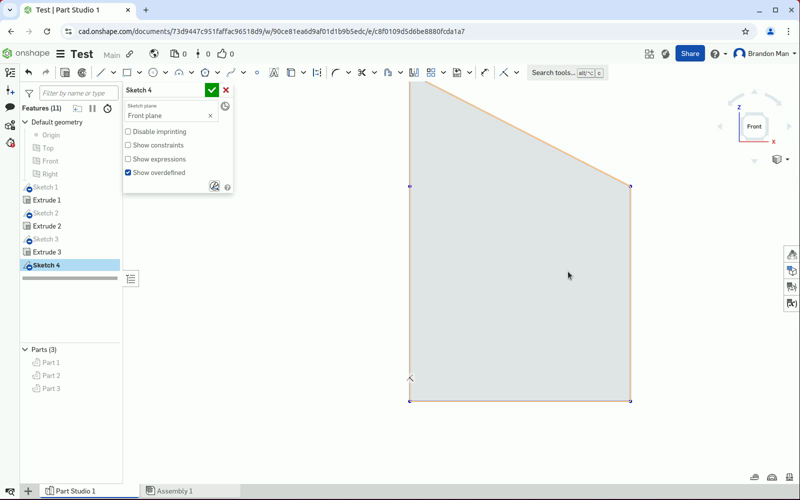
click(568, 271)
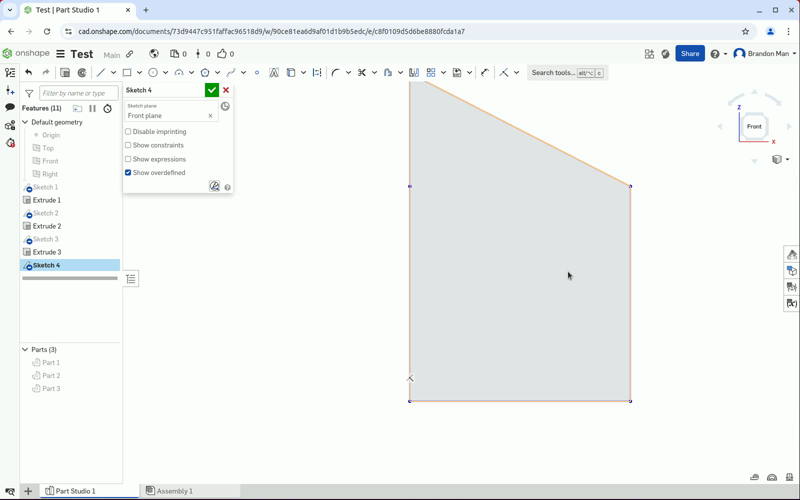
scroll(-6)
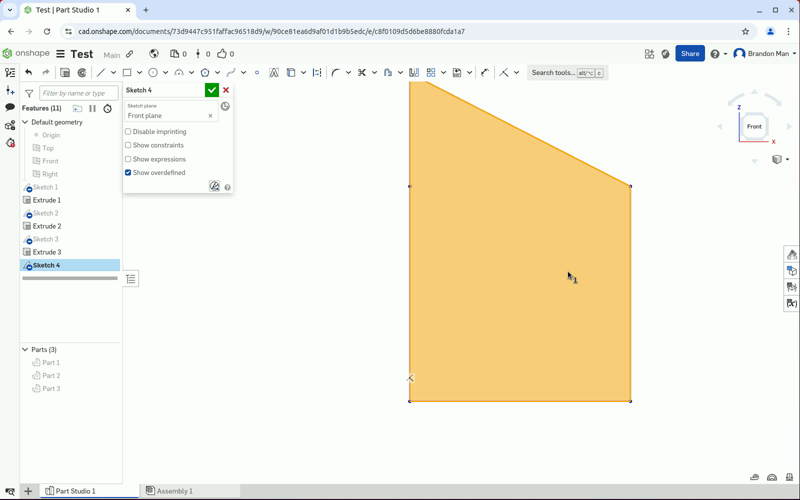
scroll(-6)
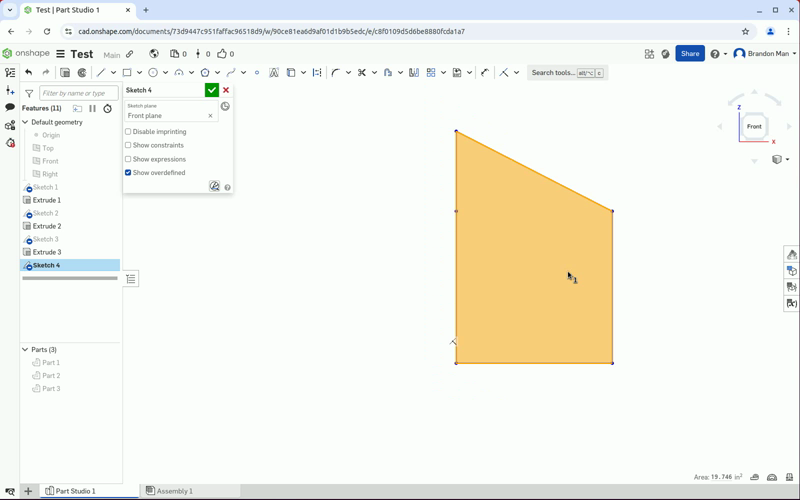
scroll(-6)
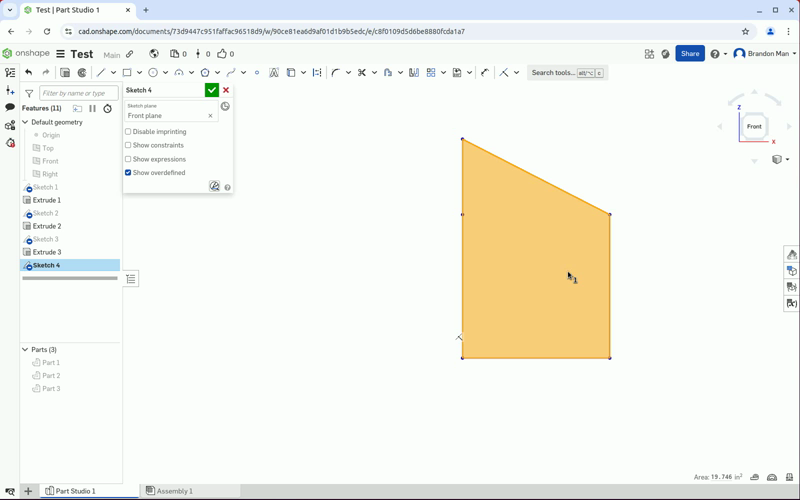
scroll(-6)
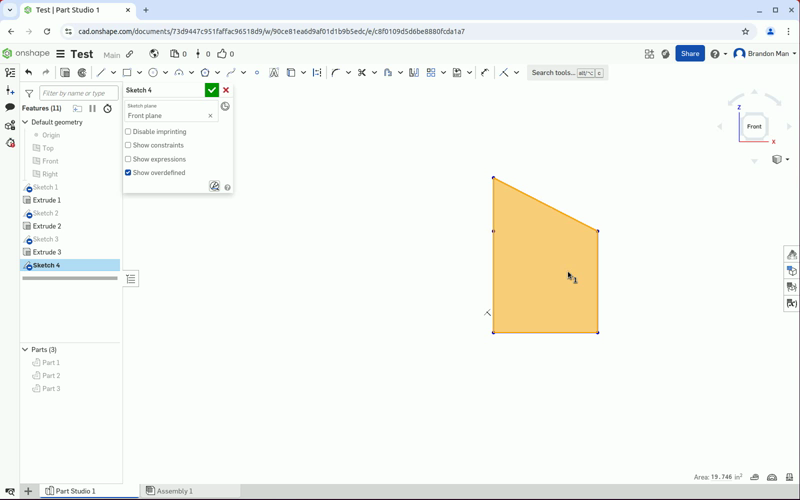
scroll(-6)
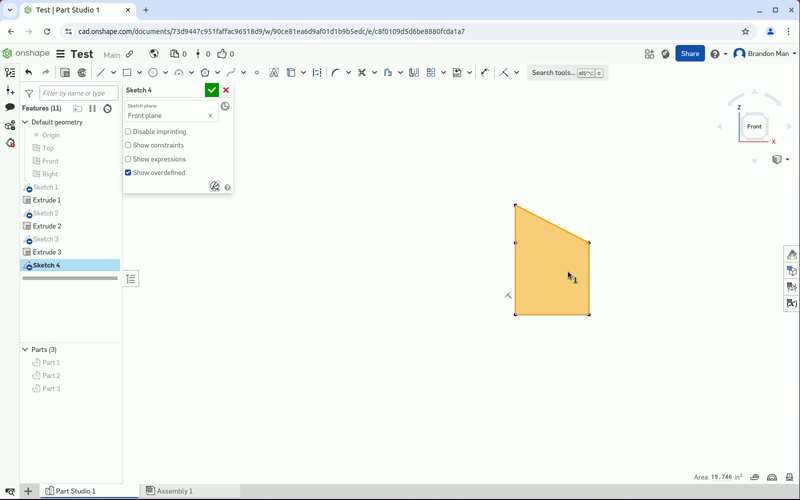
scroll(-6)
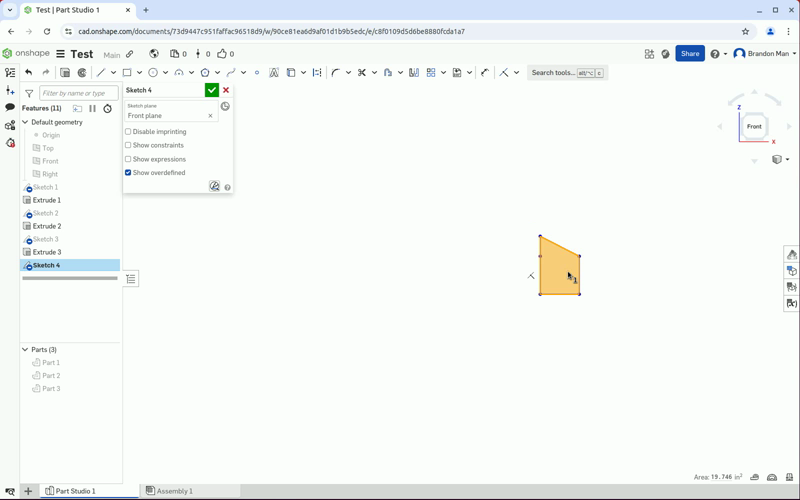
scroll(-6)
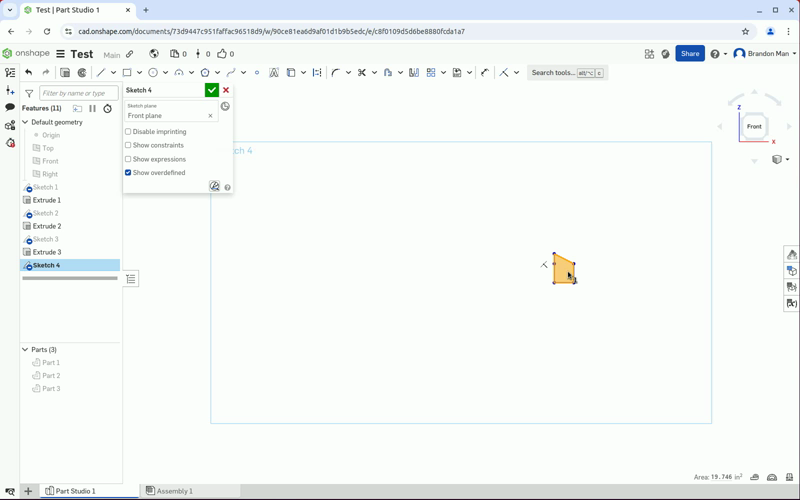
mouse_move(73, 352)
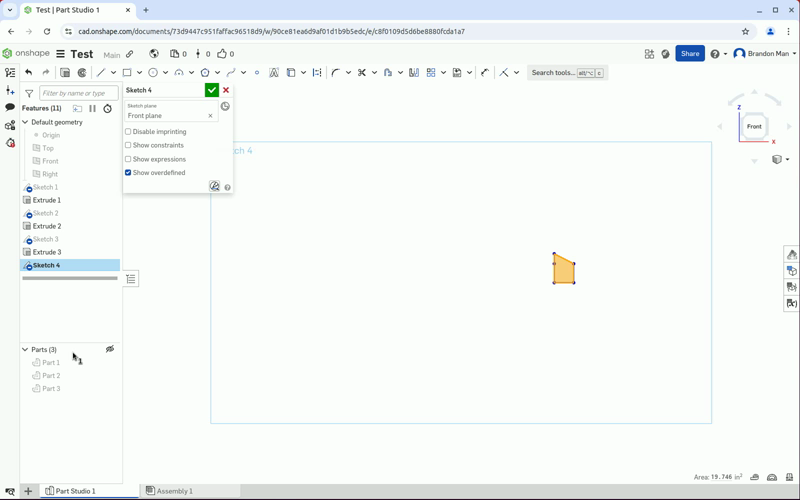
key(shift+y)
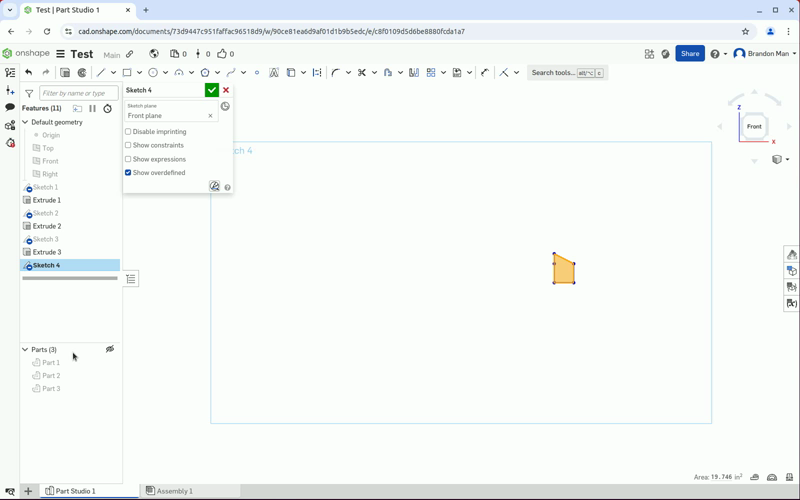
key(shift+e)
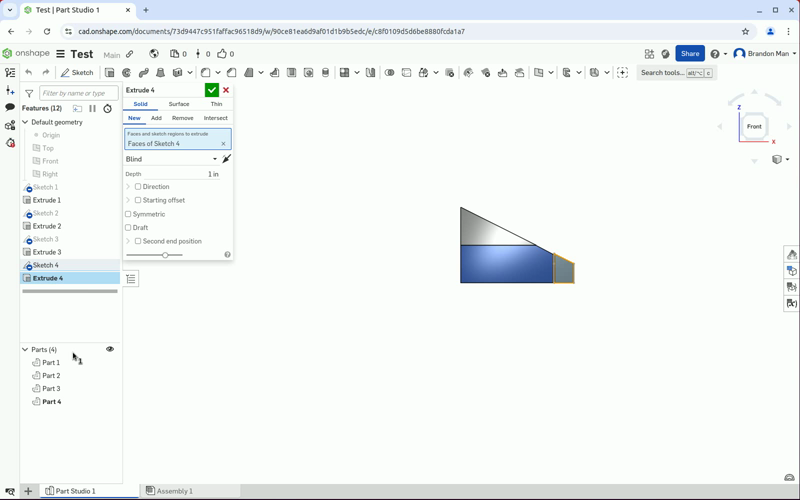
mouse_move(143, 106)
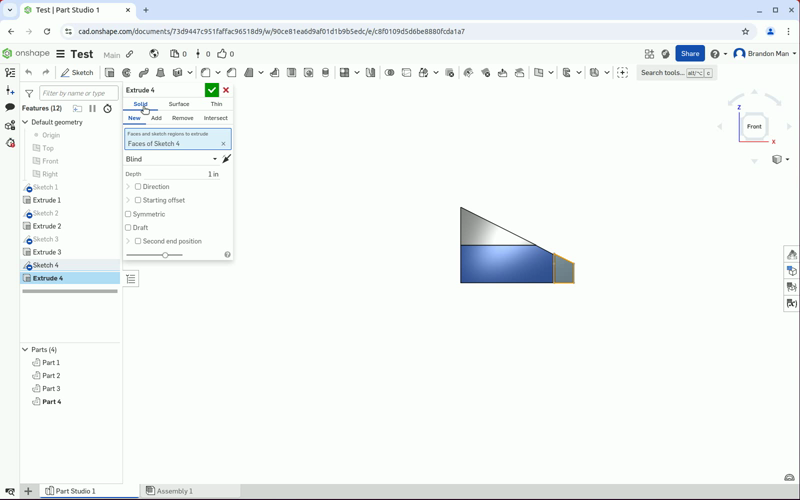
click(143, 106)
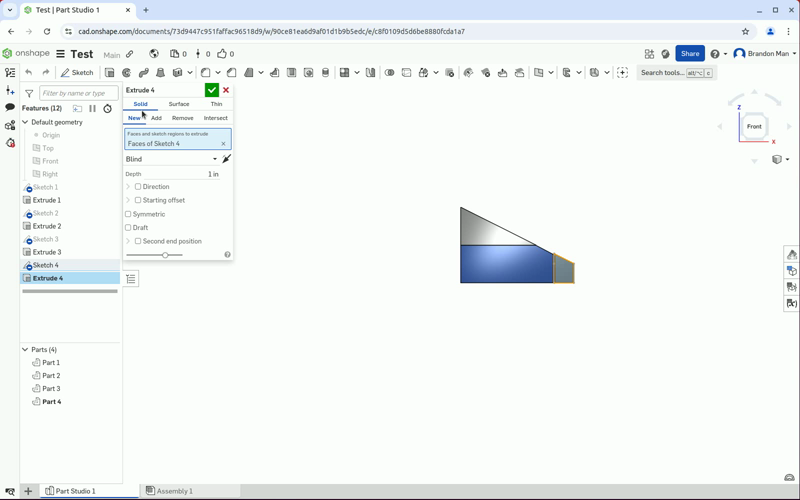
mouse_move(137, 120)
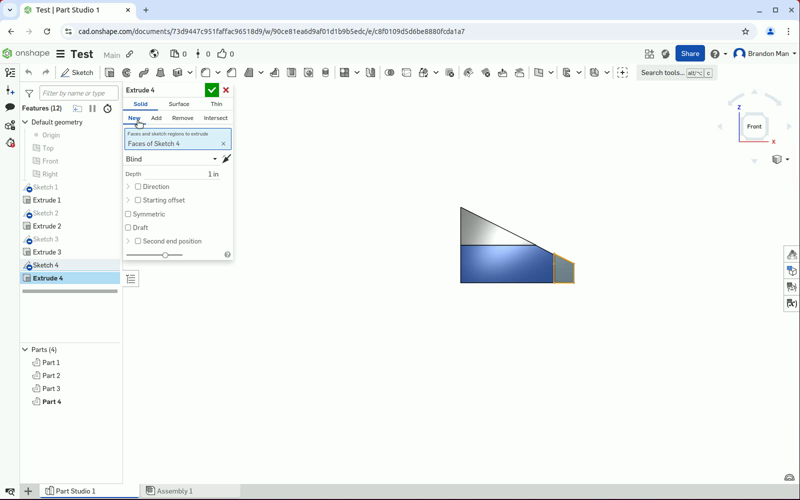
click(137, 120)
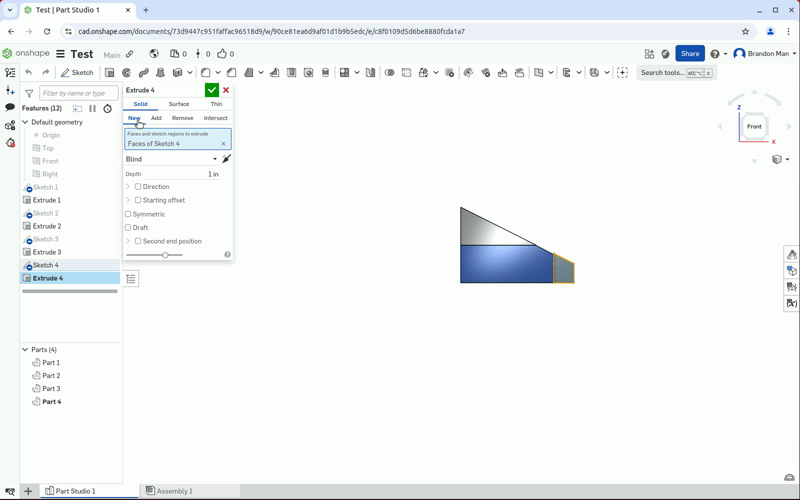
key(tab, 4)
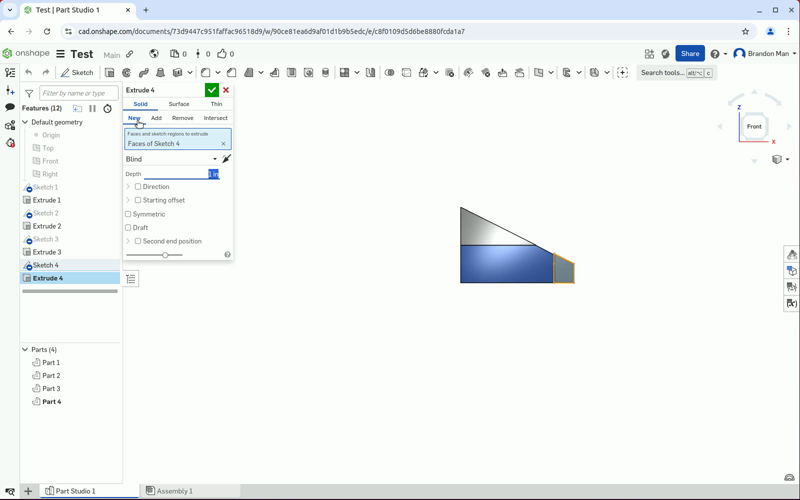
text(15.406)
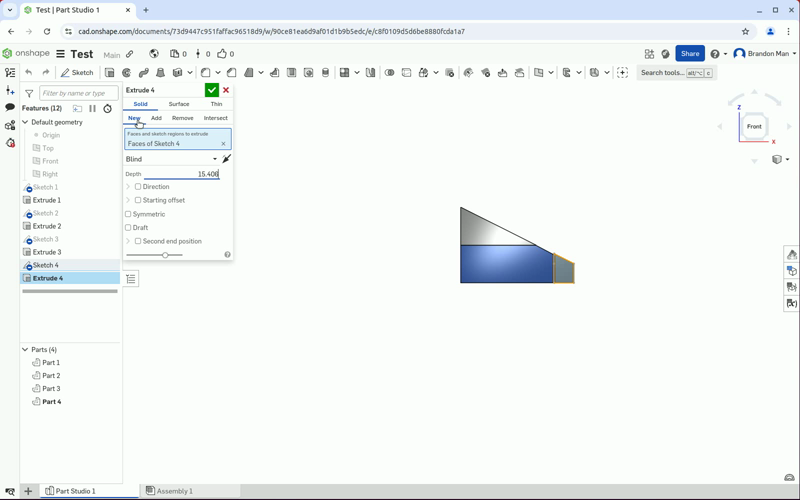
key(tab, 3)
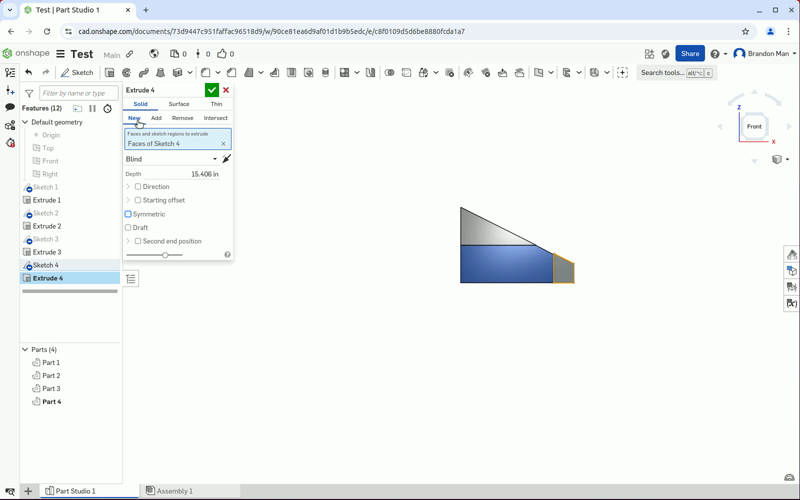
key(space)
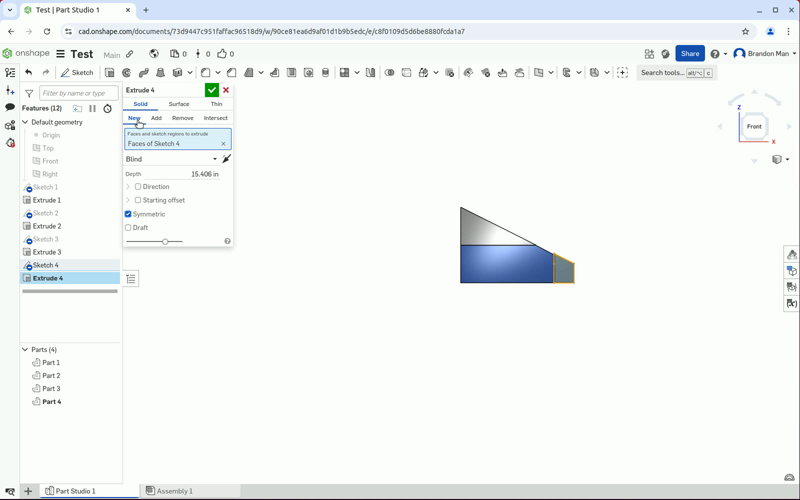
key(enter)
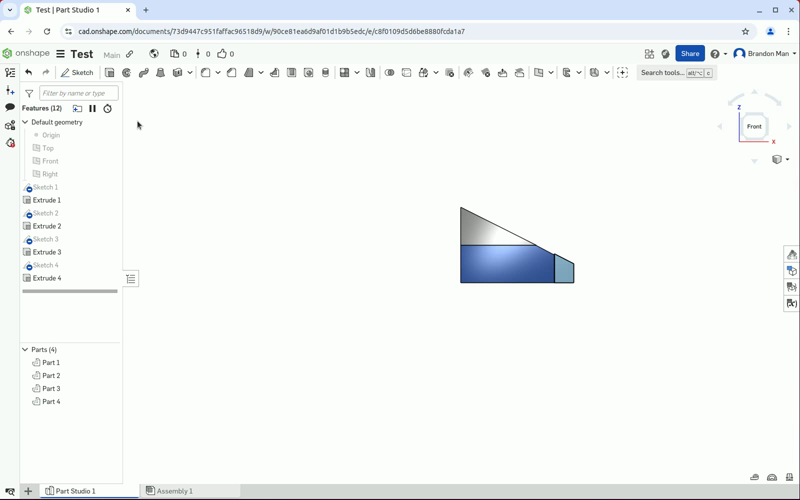
key(shift+h)
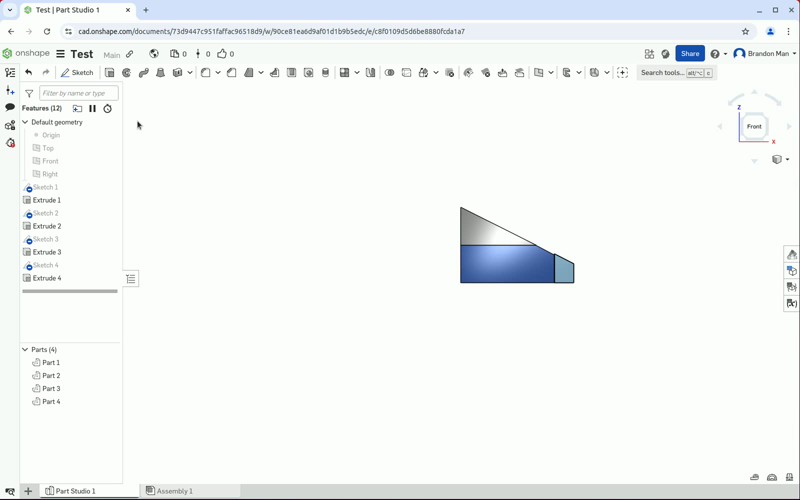
key(shift+h)
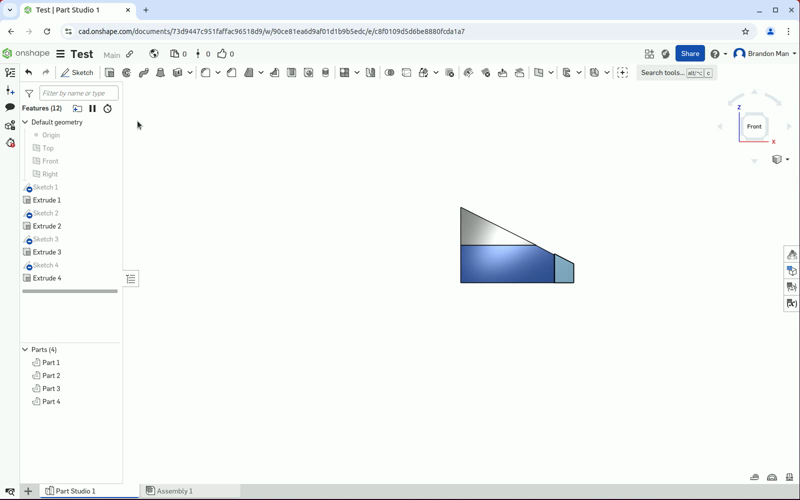
mouse_move(73, 189)
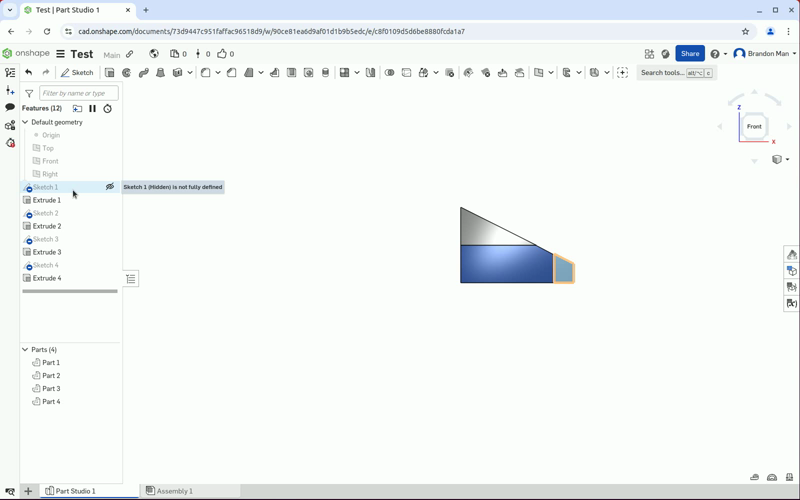
click(73, 189)
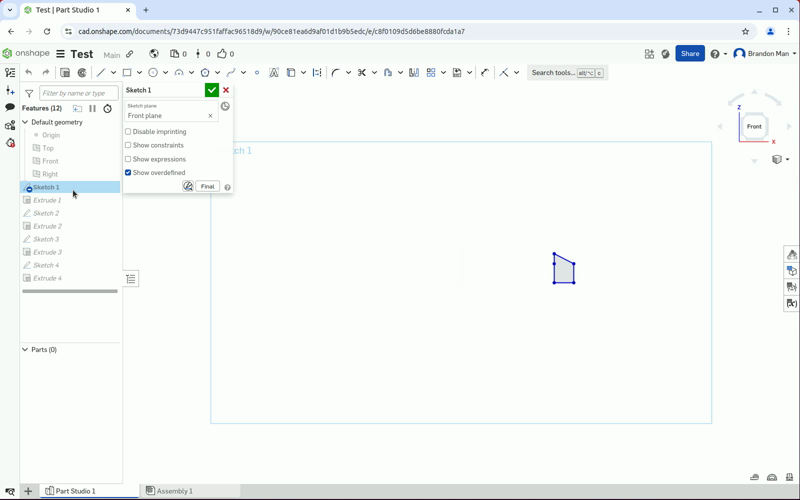
mouse_move(229, 92)
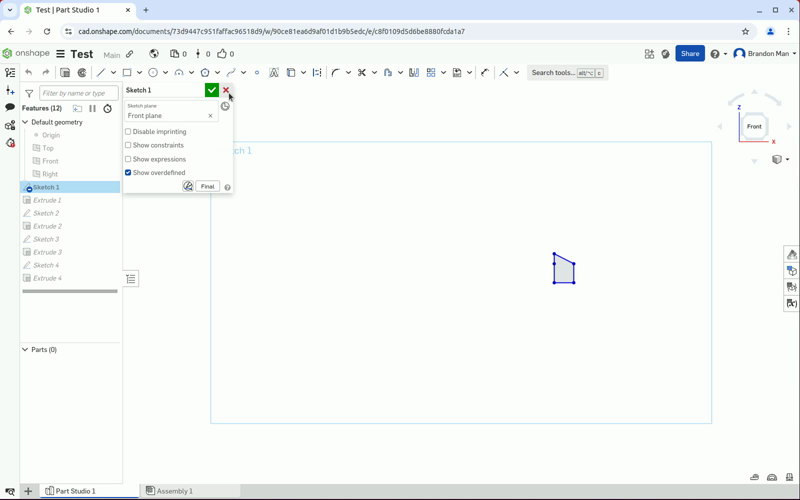
click(229, 92)
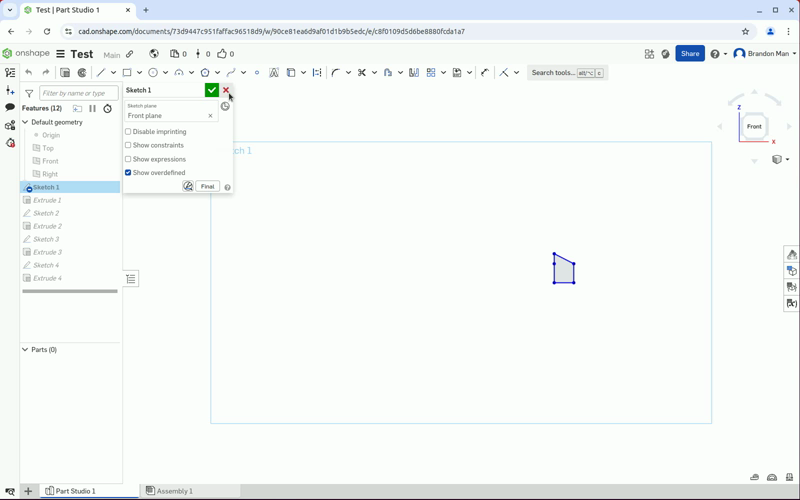
key(shift+s)
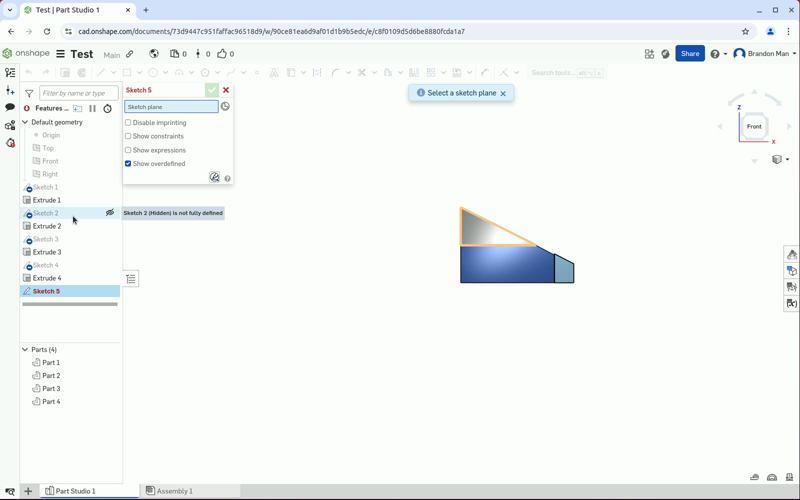
scroll(3)
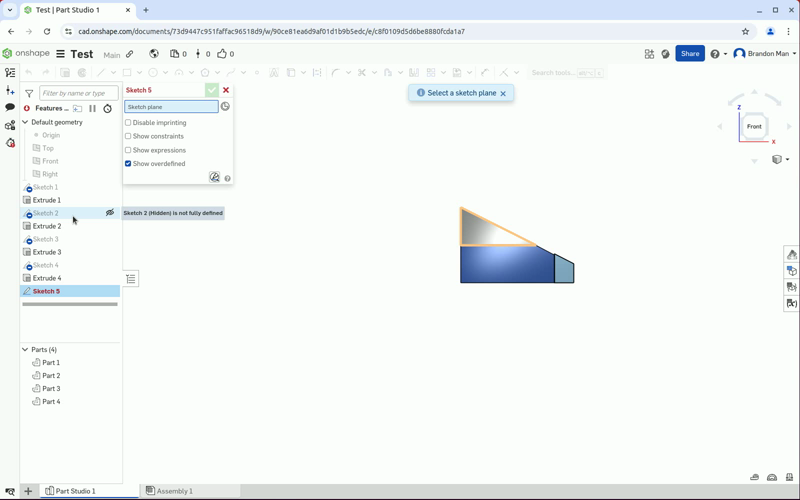
mouse_move(73, 163)
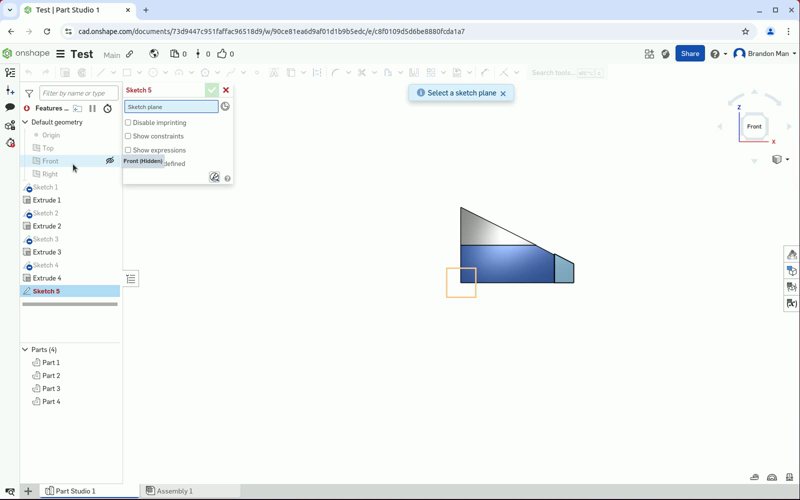
click(73, 163)
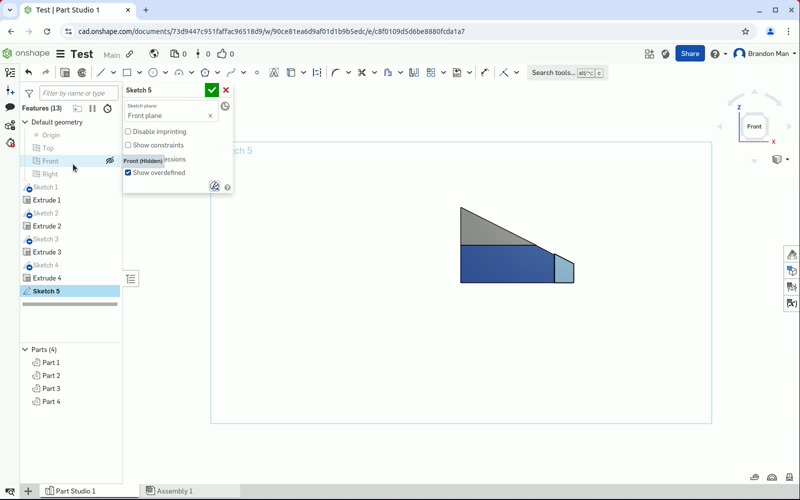
mouse_move(73, 352)
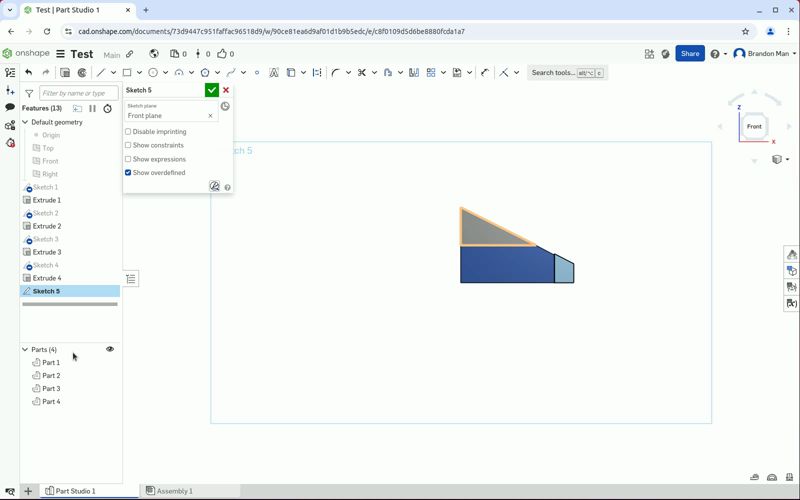
key(y)
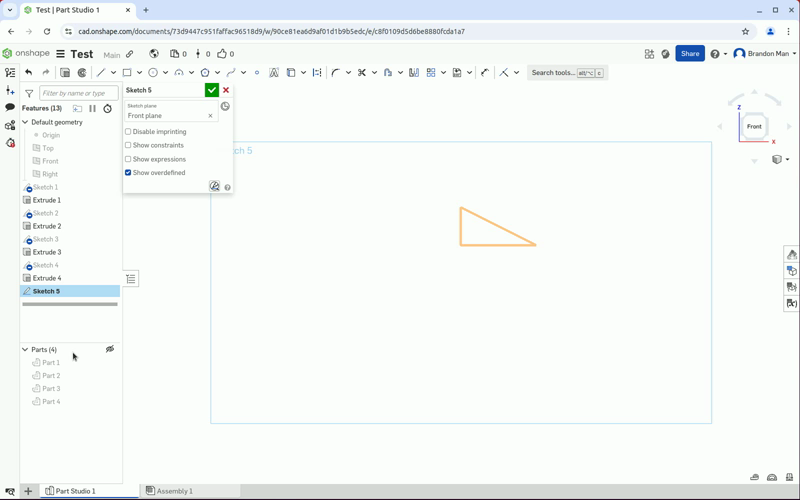
key(l)
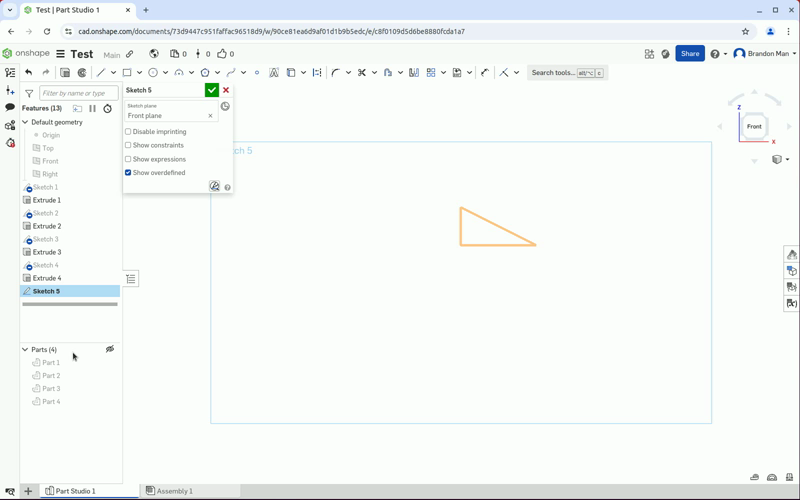
key_down(shift)
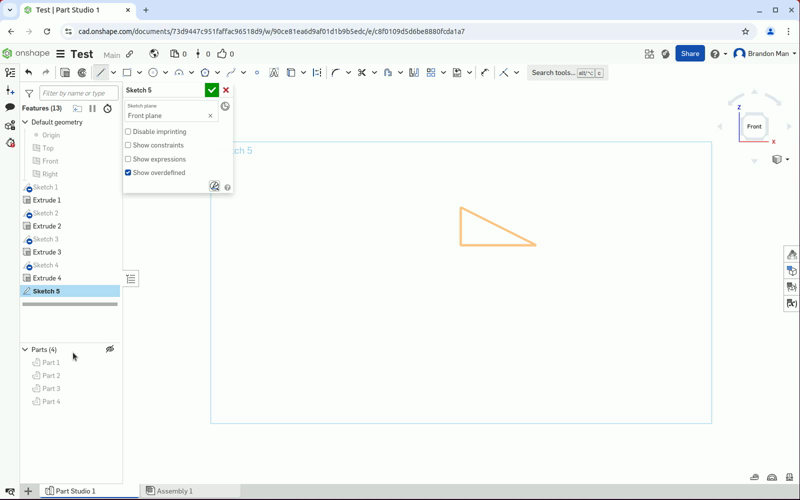
mouse_move(460, 245)
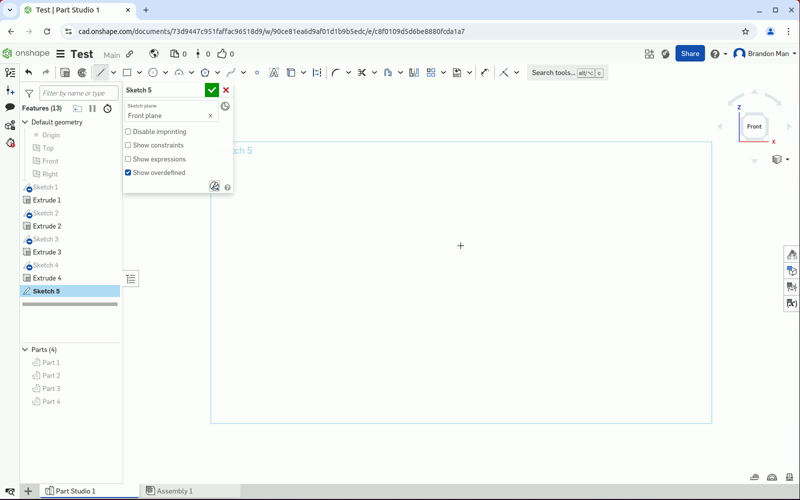
click(460, 245)
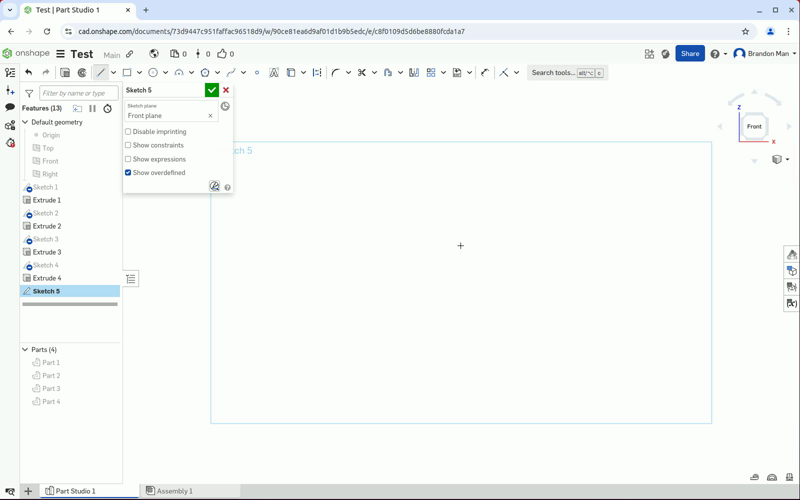
key_up(shift)
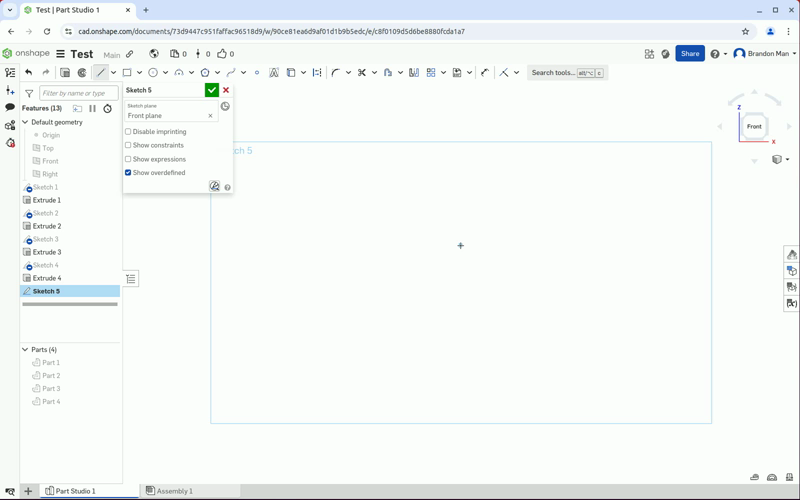
key_down(shift)
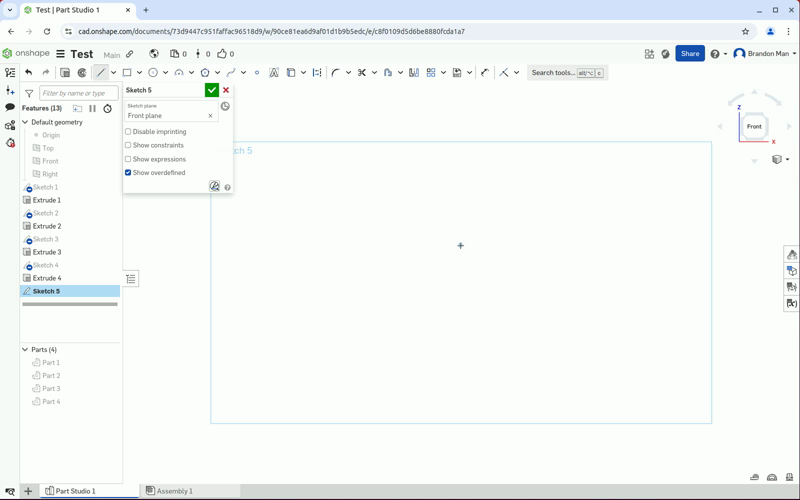
mouse_move(536, 245)
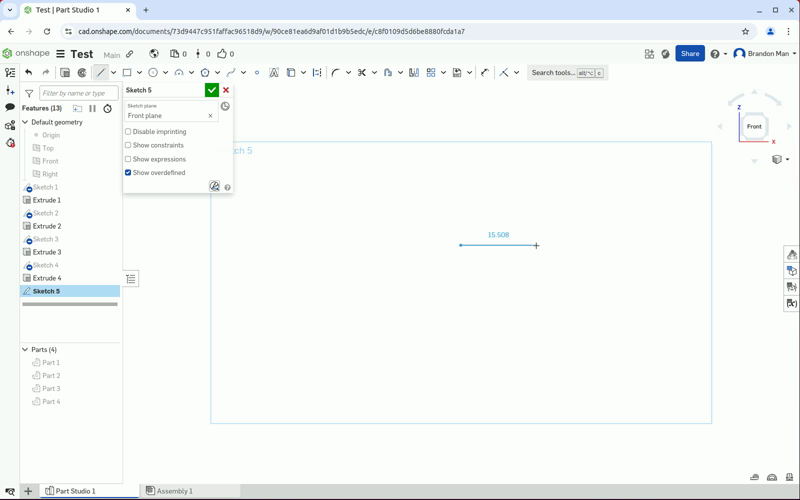
click(536, 245)
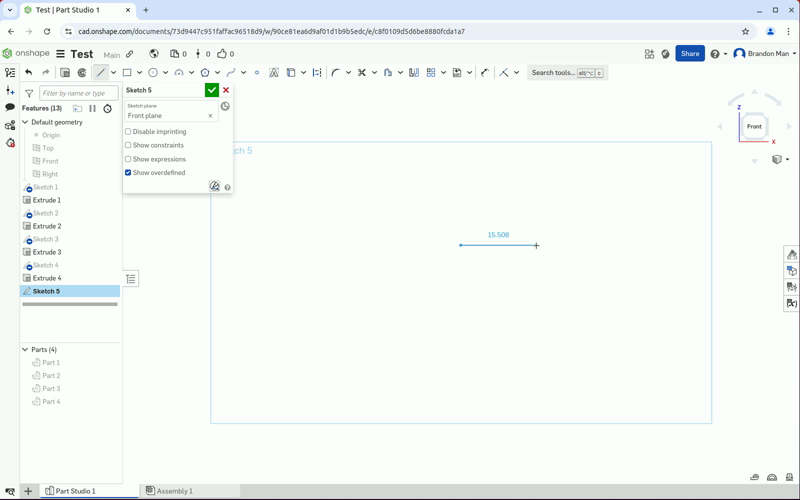
key_up(shift)
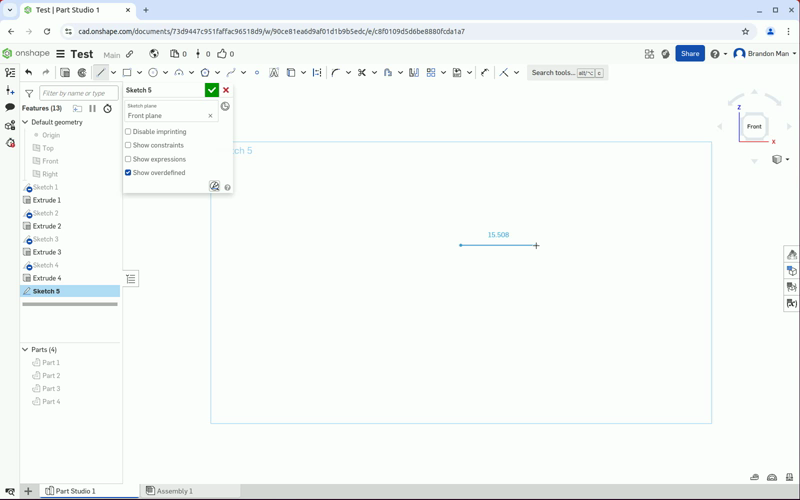
key_down(shift)
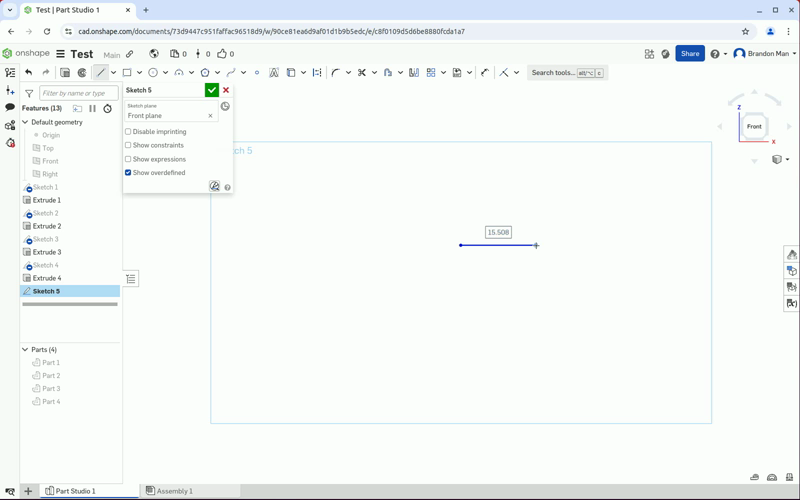
mouse_move(460, 207)
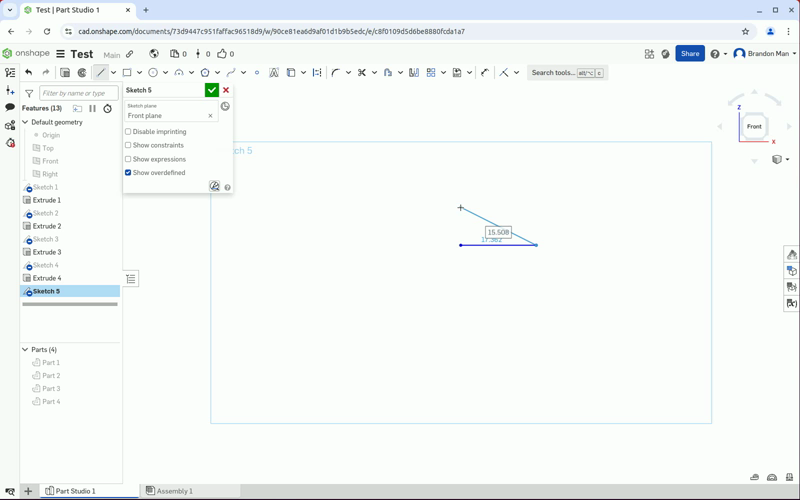
click(460, 207)
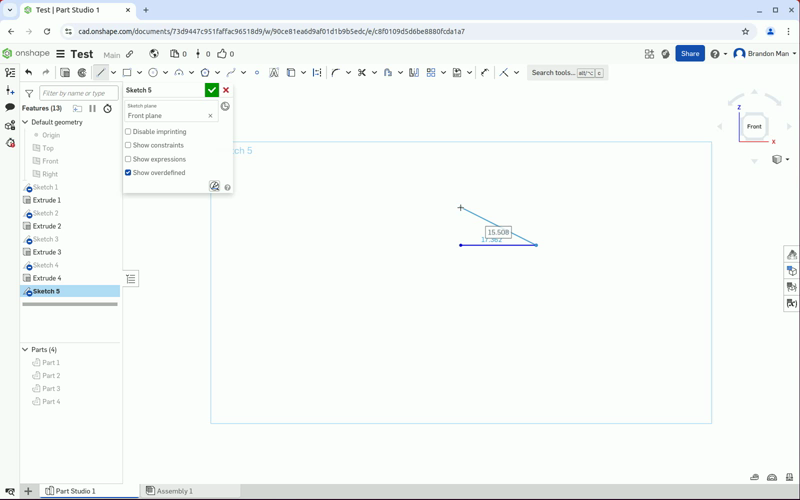
key_up(shift)
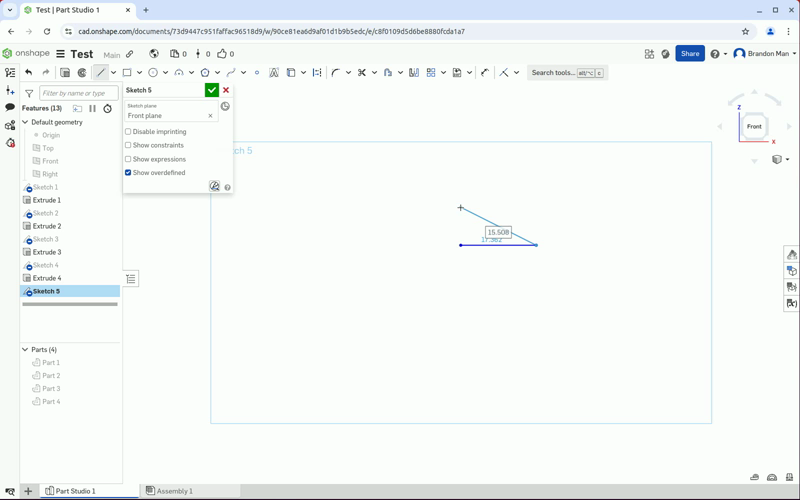
mouse_move(490, 207)
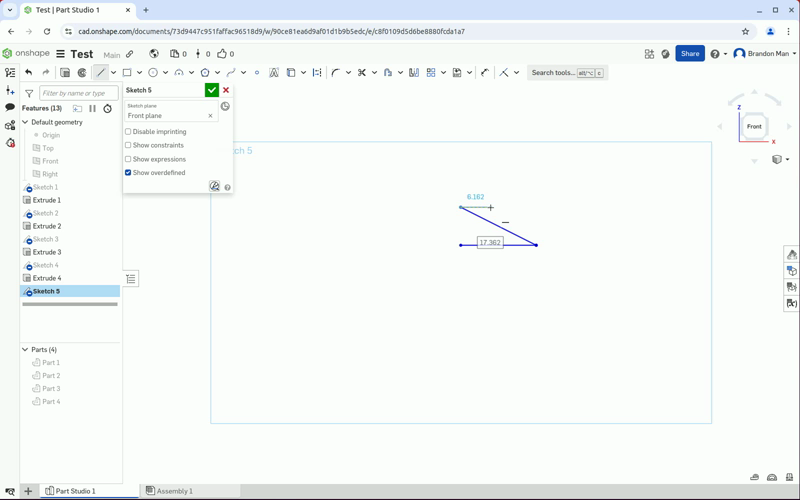
key_down(shift)
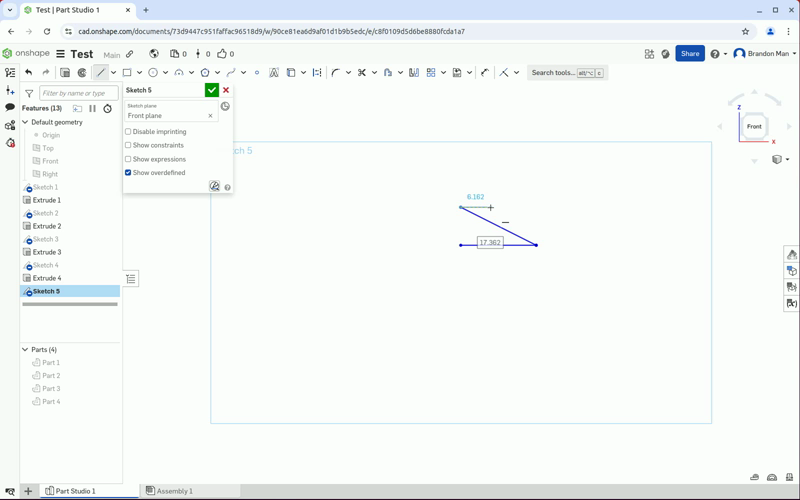
mouse_move(460, 245)
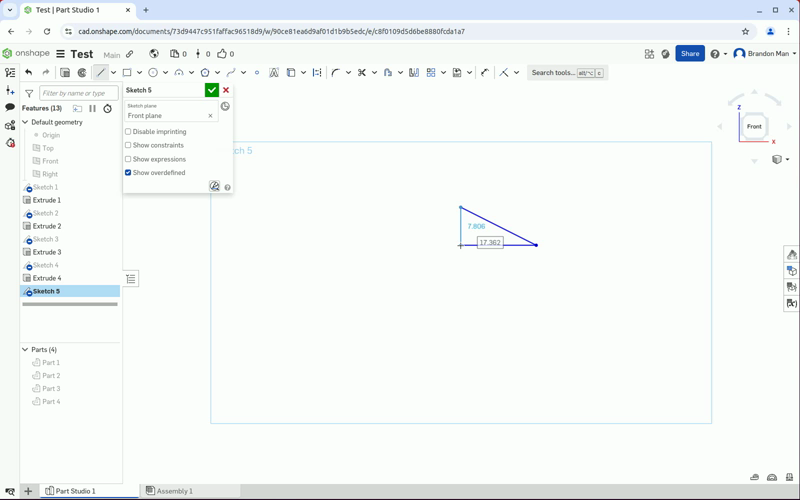
key_up(shift)
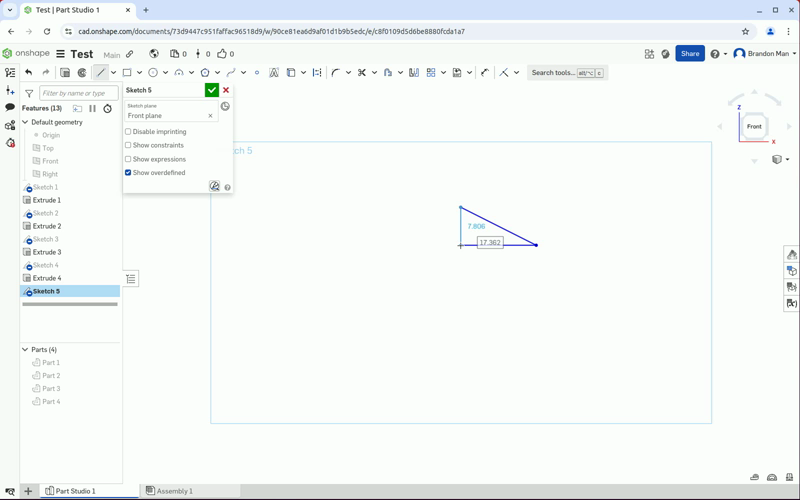
click(460, 245)
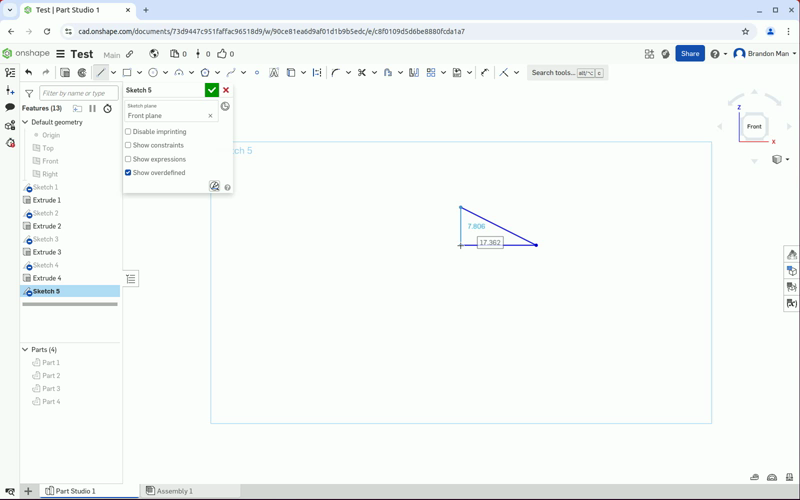
key(esc)
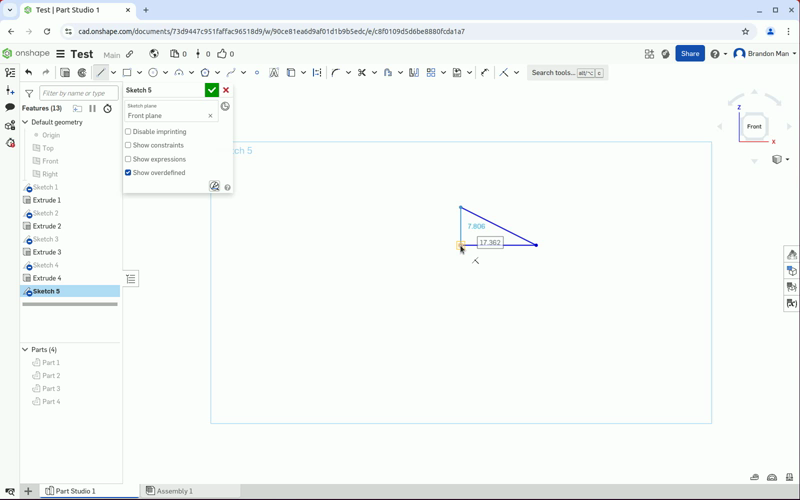
mouse_move(463, 225)
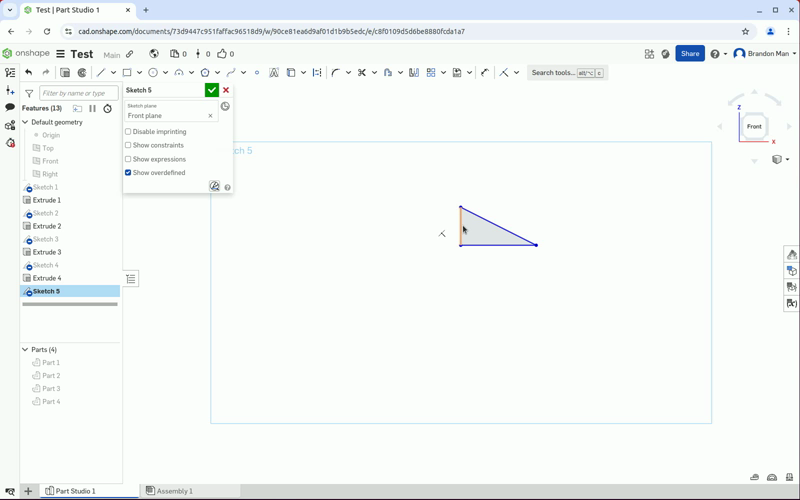
scroll(6)
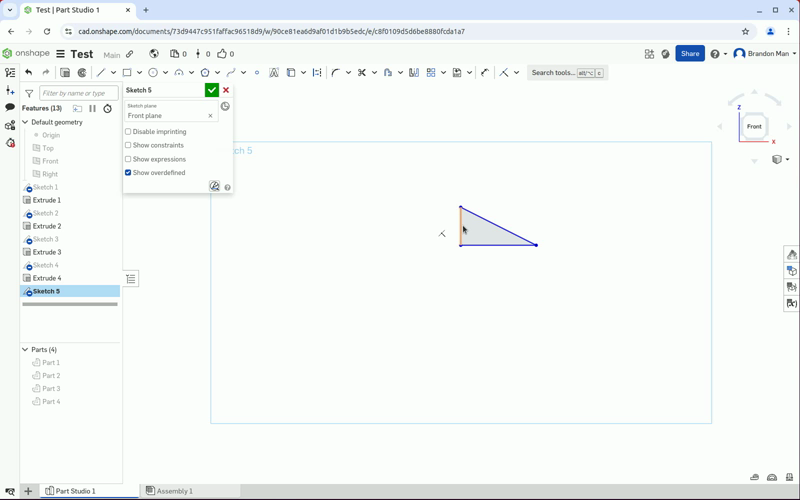
scroll(6)
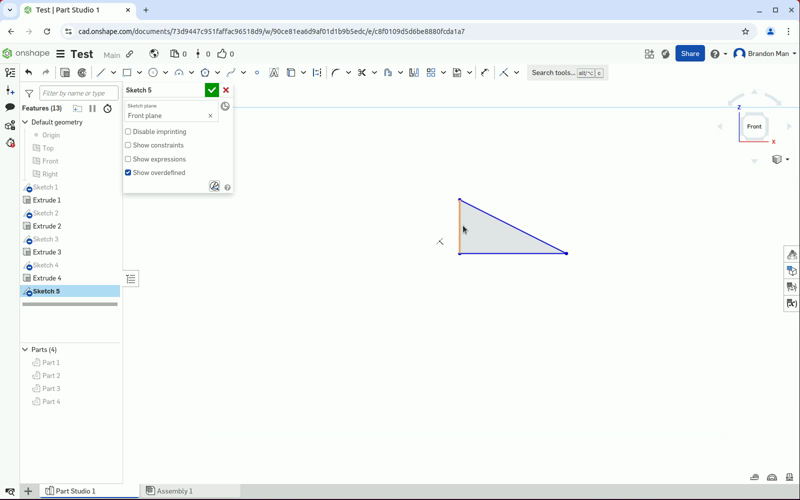
scroll(6)
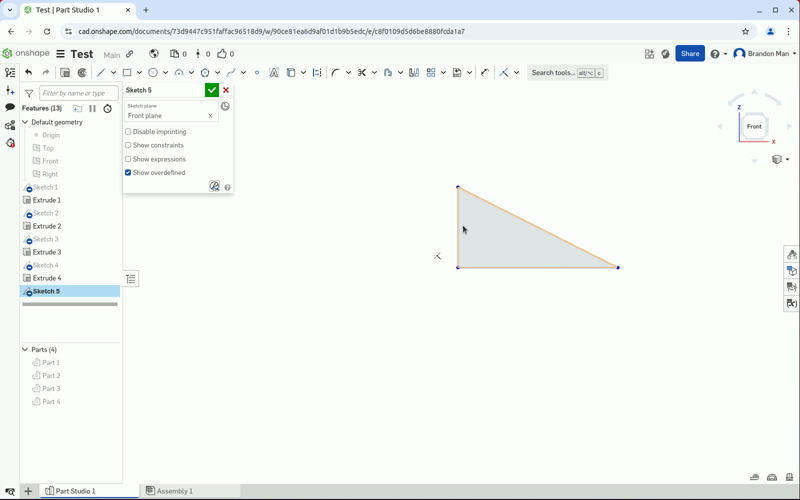
scroll(6)
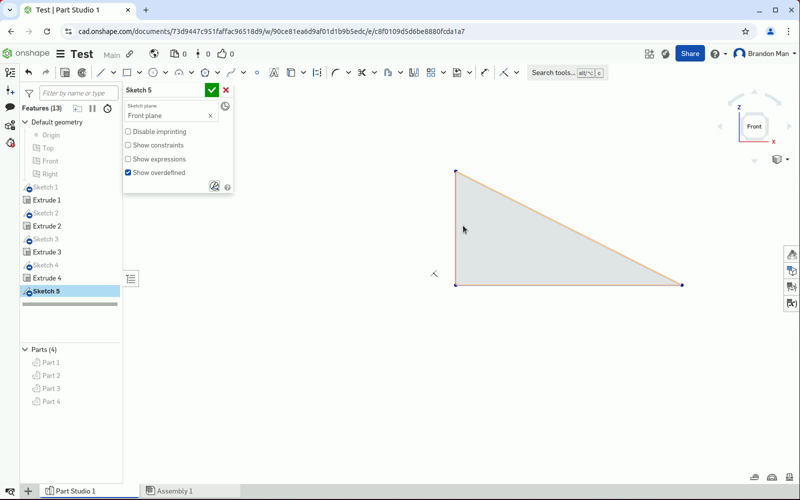
scroll(6)
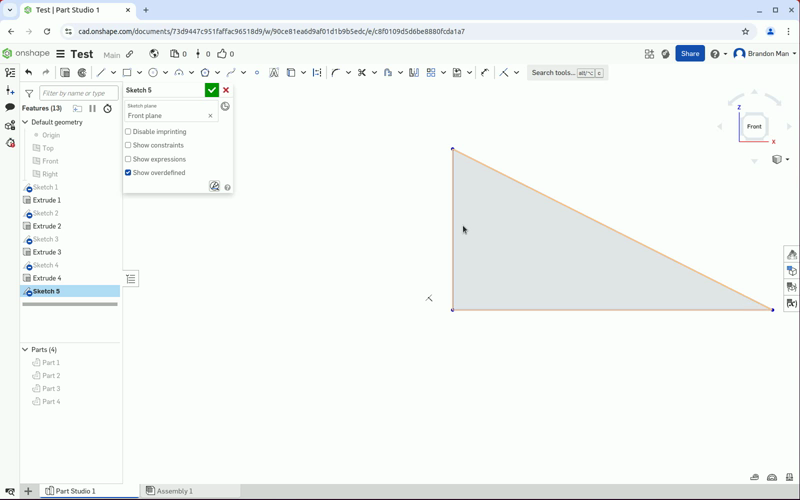
scroll(6)
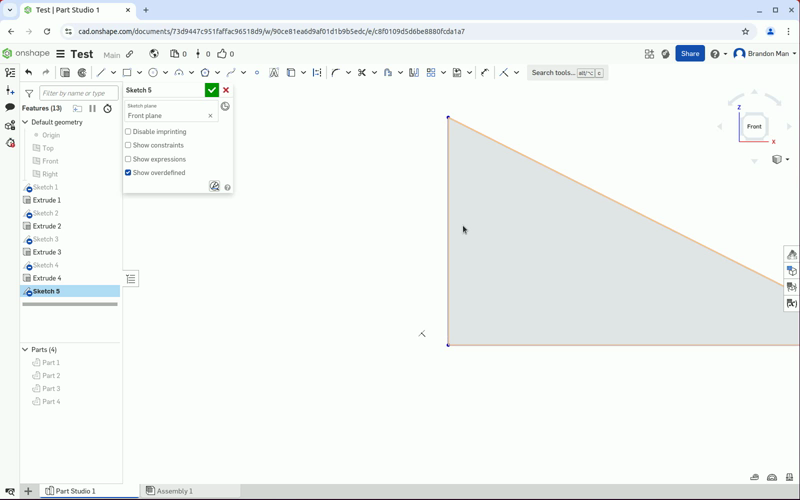
scroll(6)
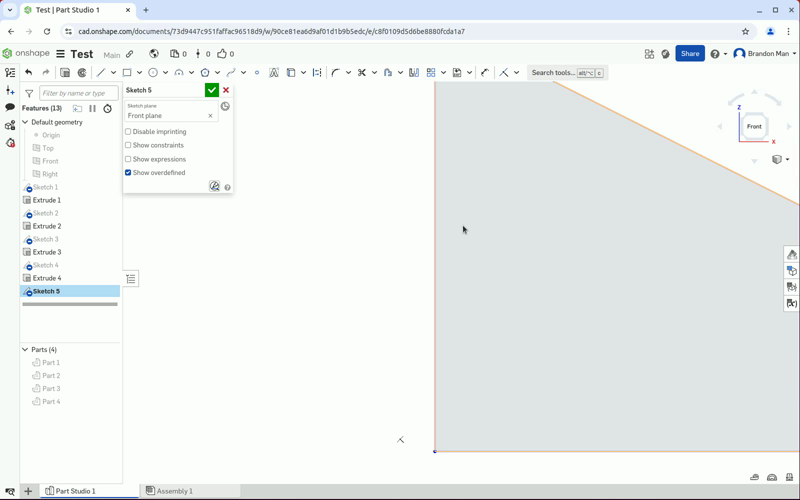
click(463, 225)
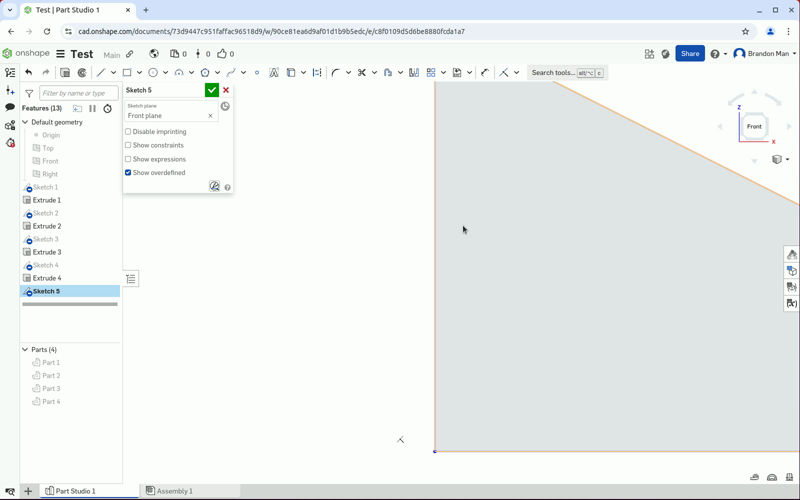
scroll(-6)
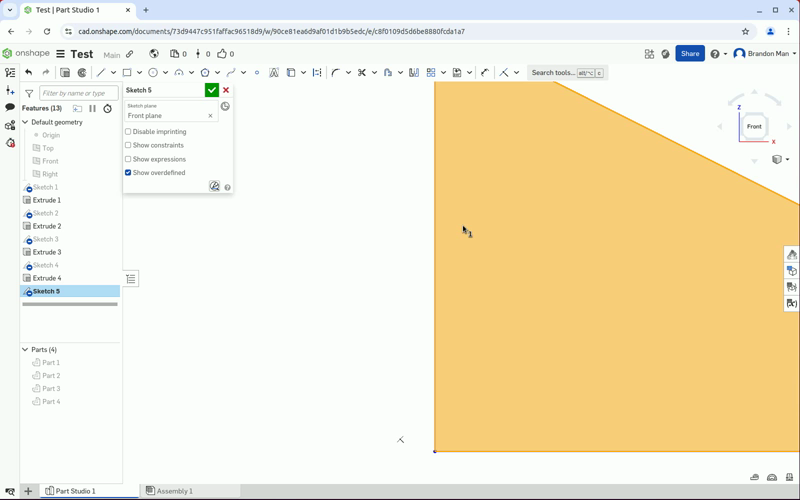
scroll(-6)
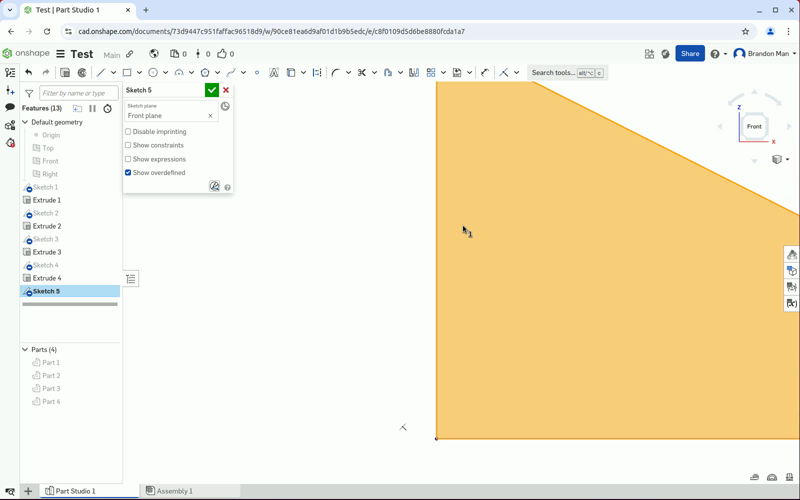
scroll(-6)
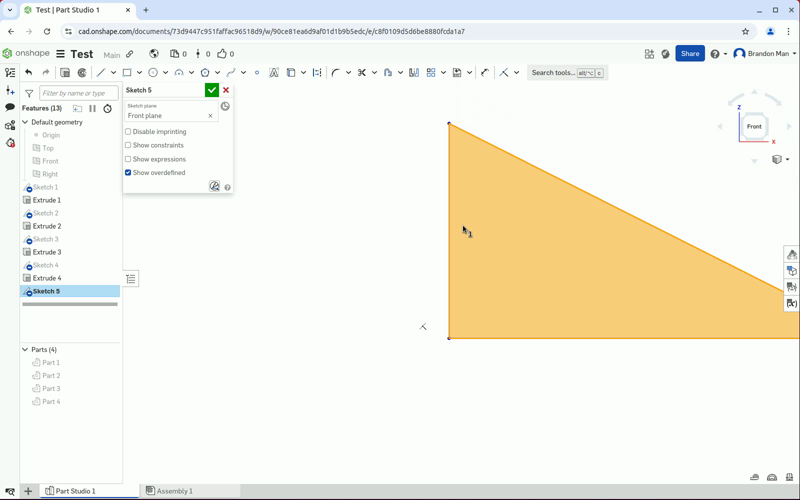
scroll(-6)
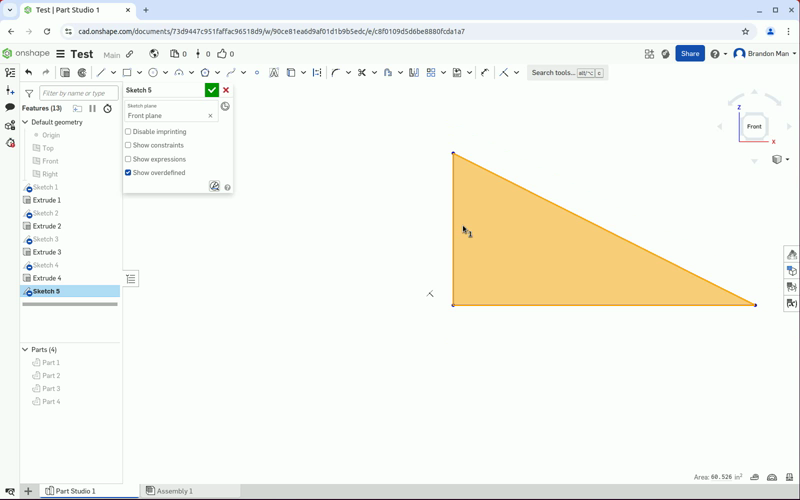
scroll(-6)
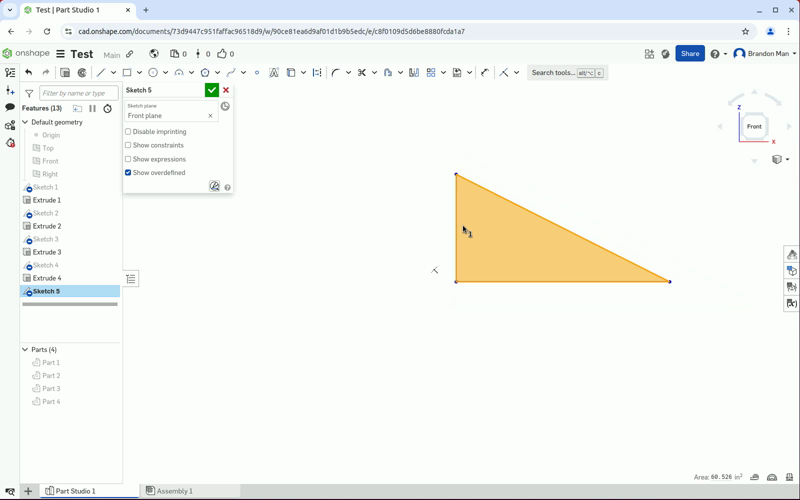
scroll(-6)
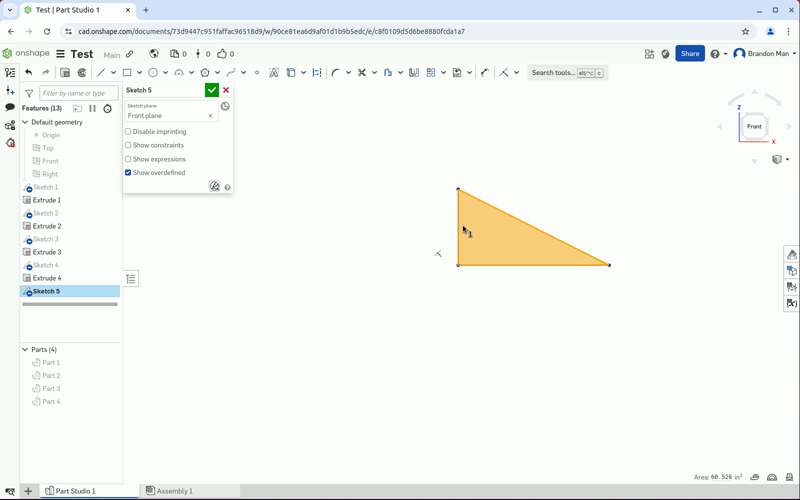
scroll(-6)
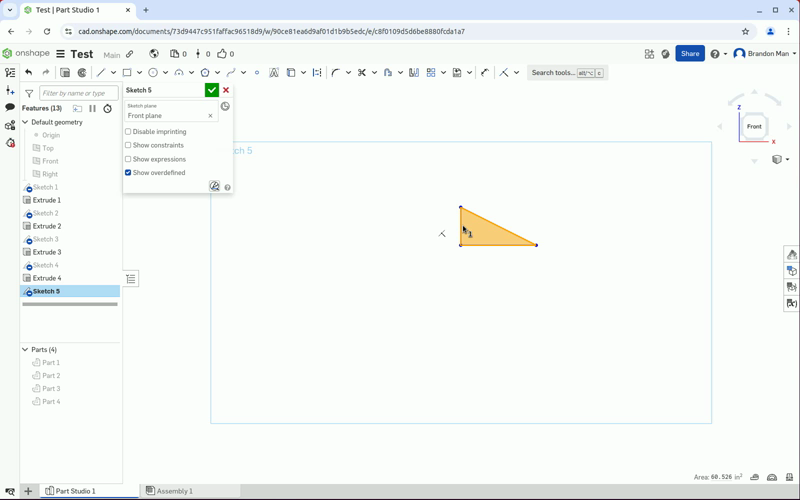
mouse_move(73, 352)
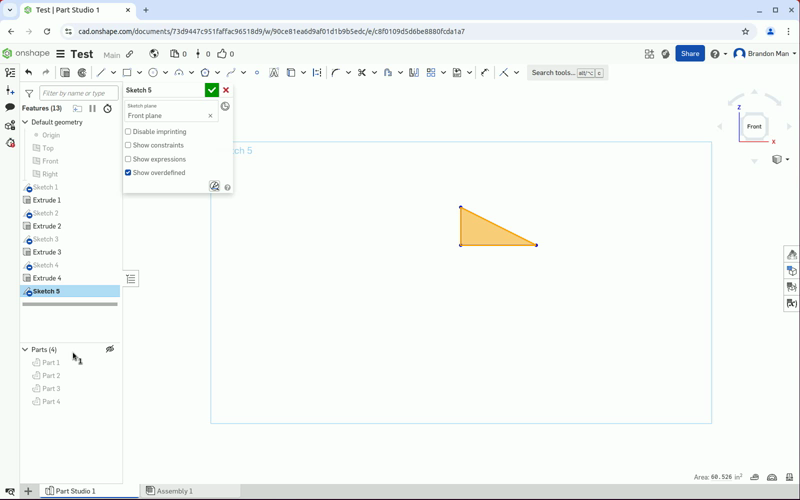
key(shift+y)
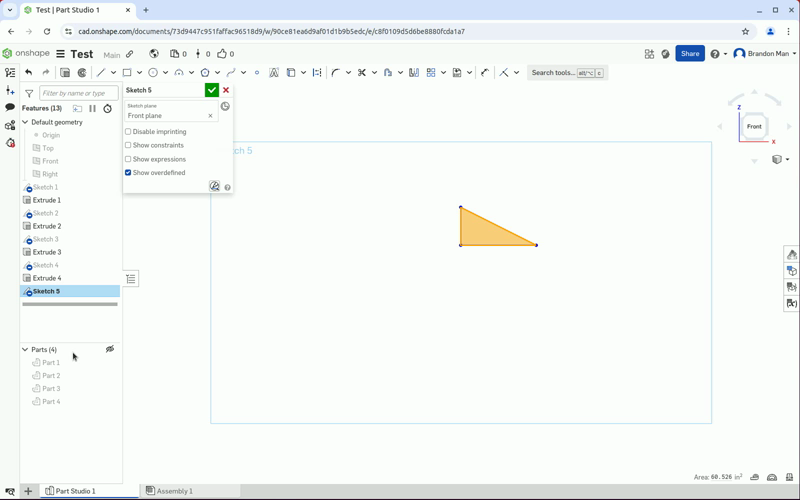
key(shift+e)
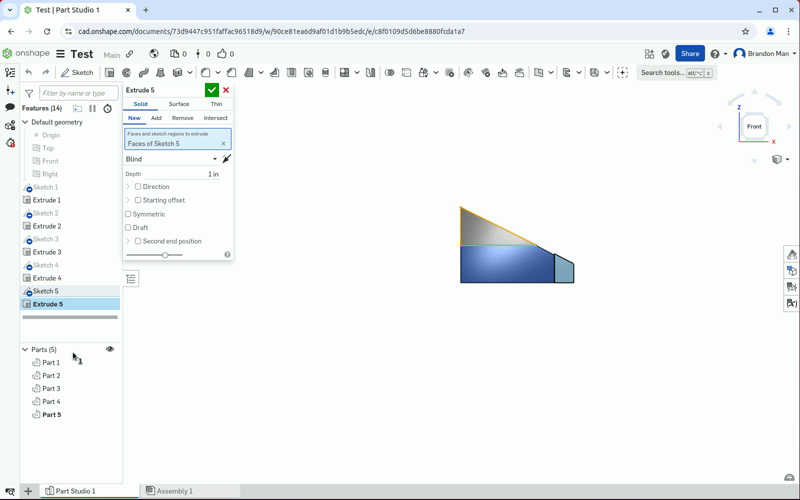
mouse_move(143, 106)
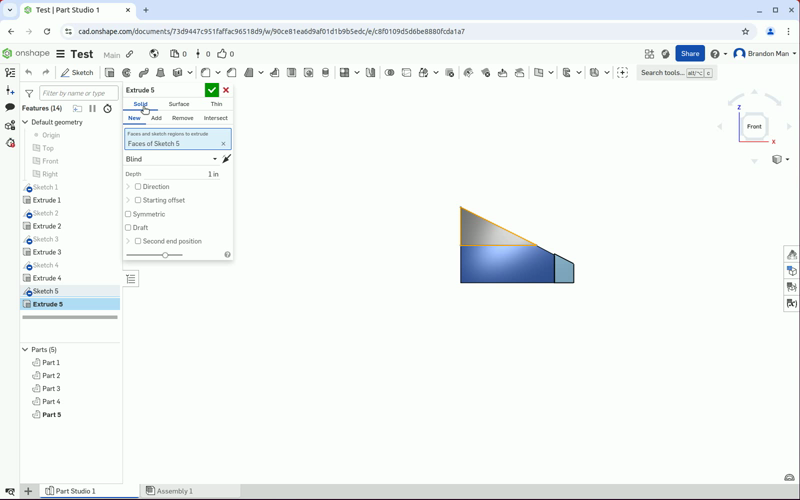
click(143, 106)
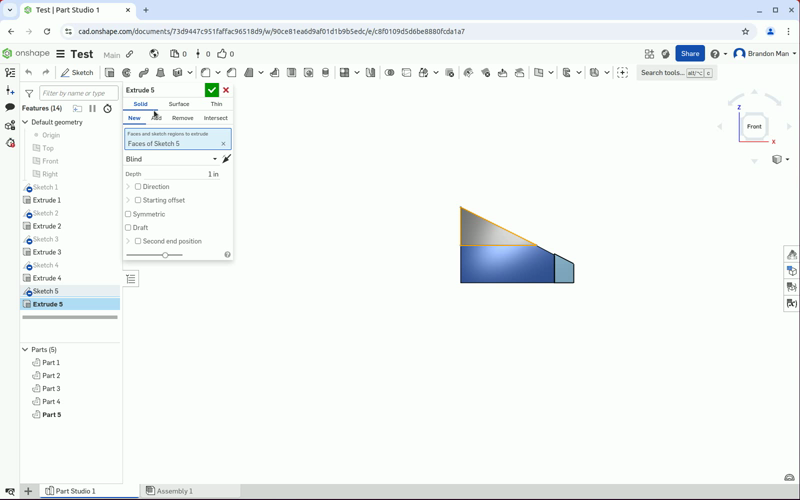
mouse_move(186, 120)
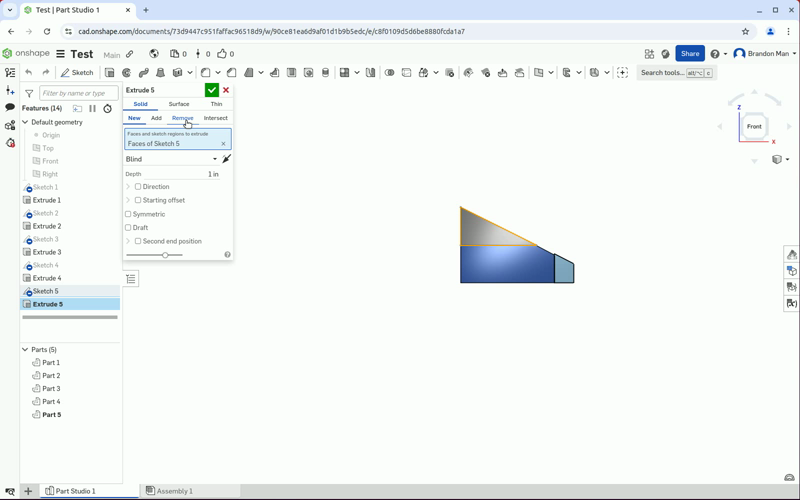
click(186, 120)
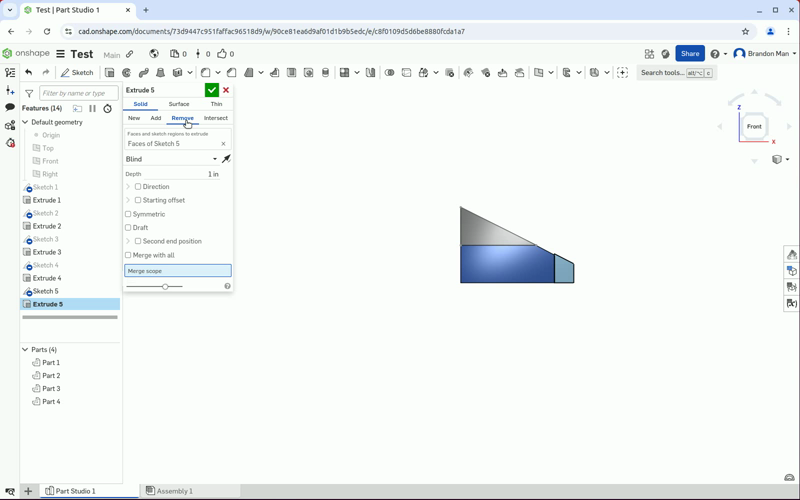
key(tab, 4)
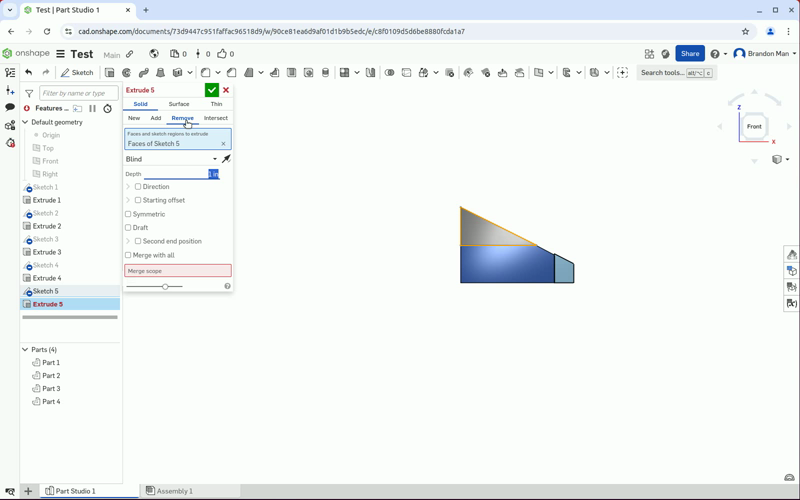
text(-7.702)
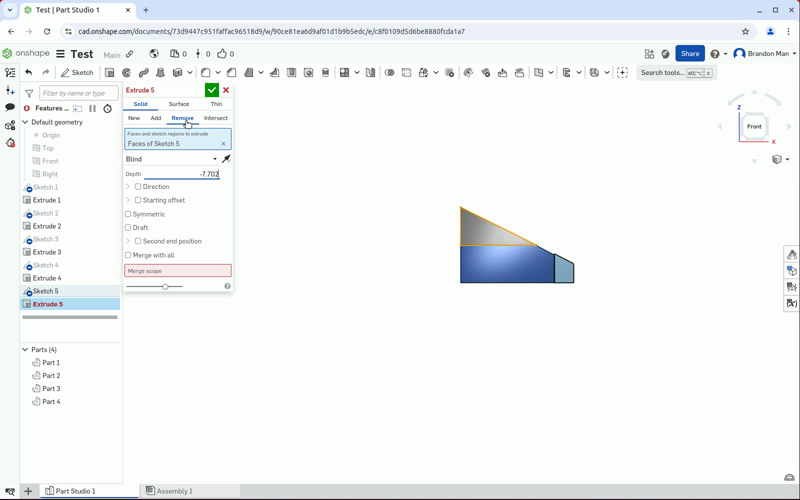
key(tab, 3)
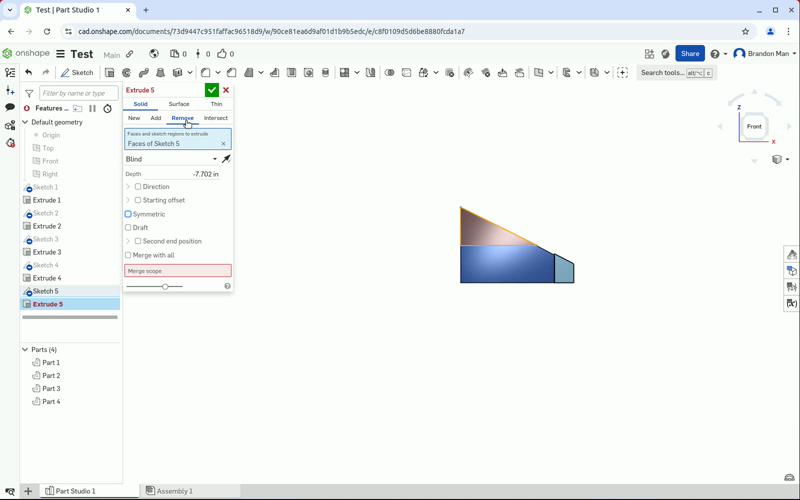
key(space)
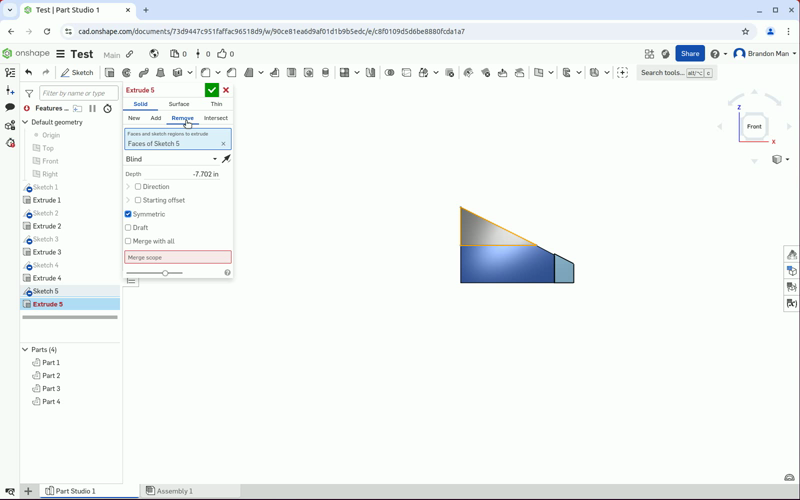
key(tab, 2)
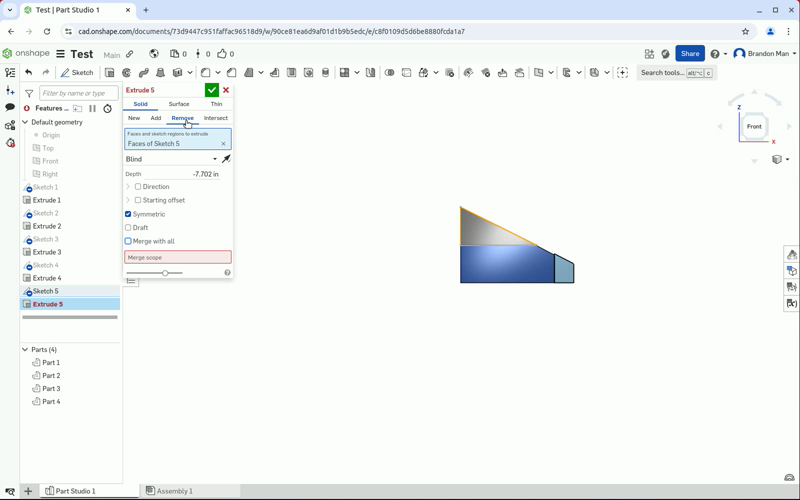
key(space)
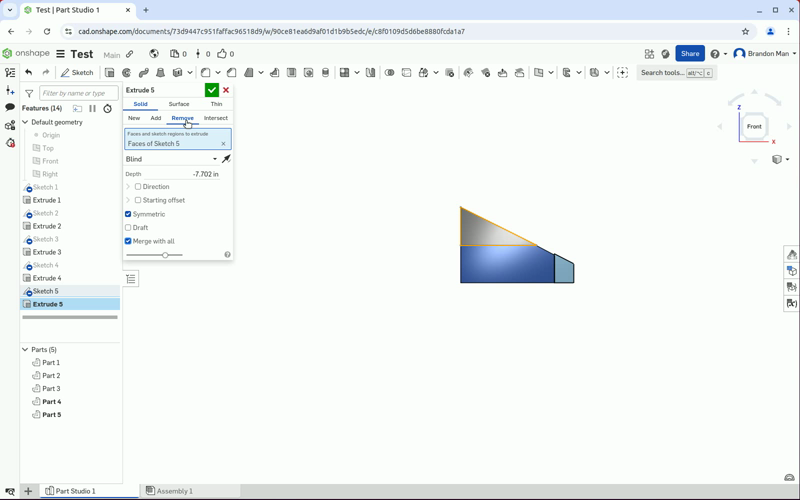
key(enter)
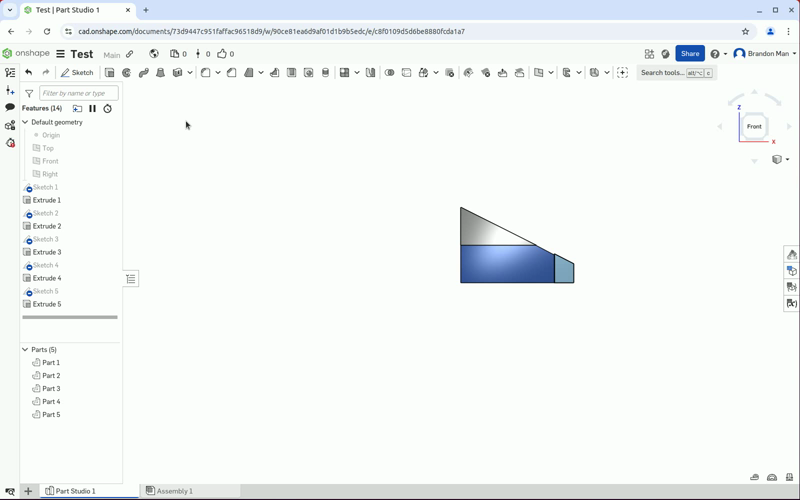
key(shift+h)
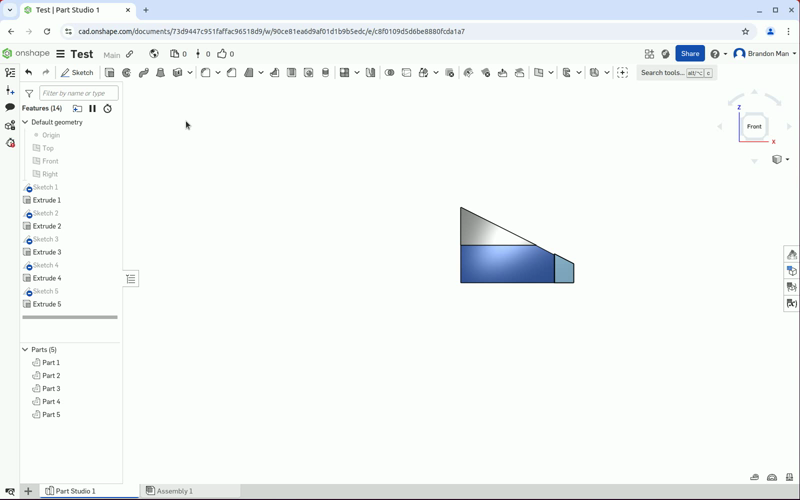
key(shift+h)
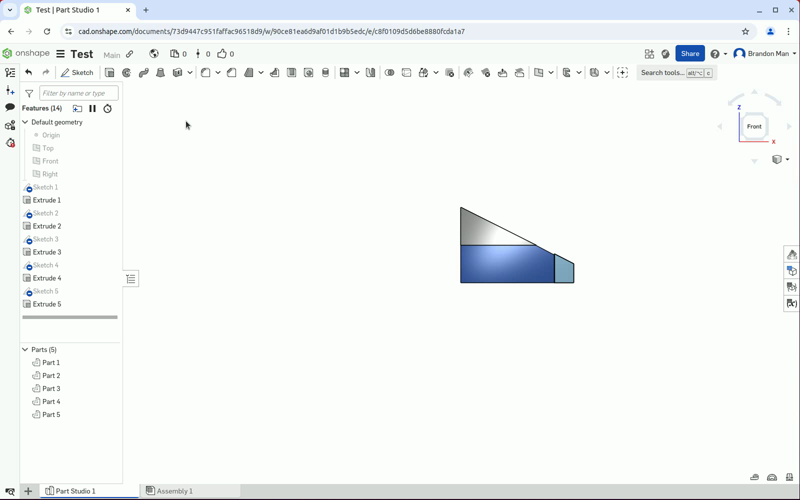
mouse_move(73, 189)
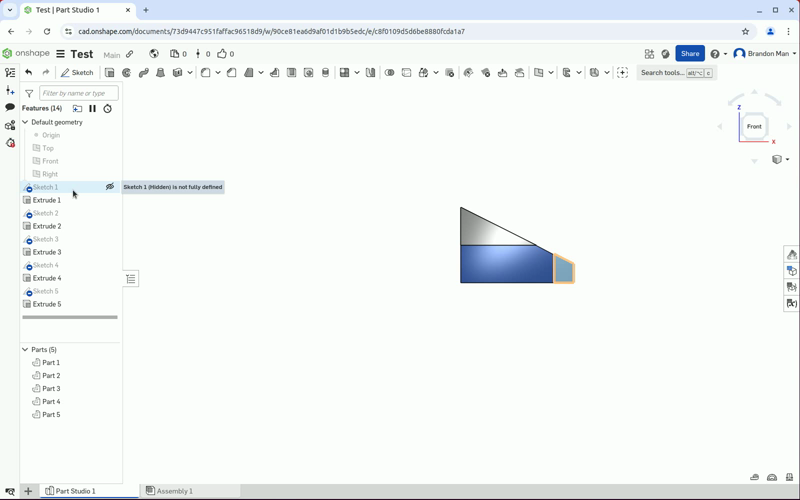
click(73, 189)
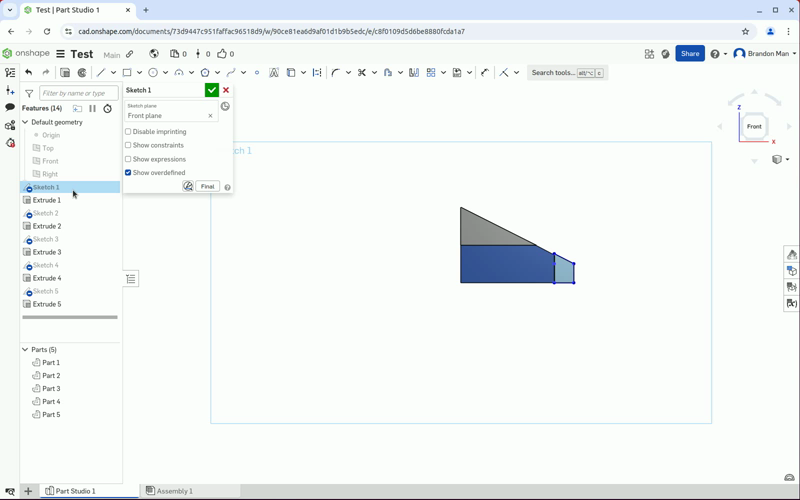
mouse_move(229, 92)
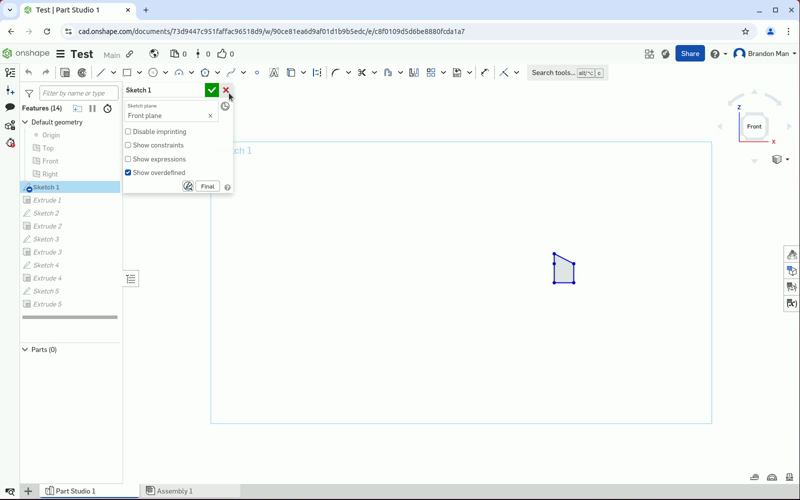
click(229, 92)
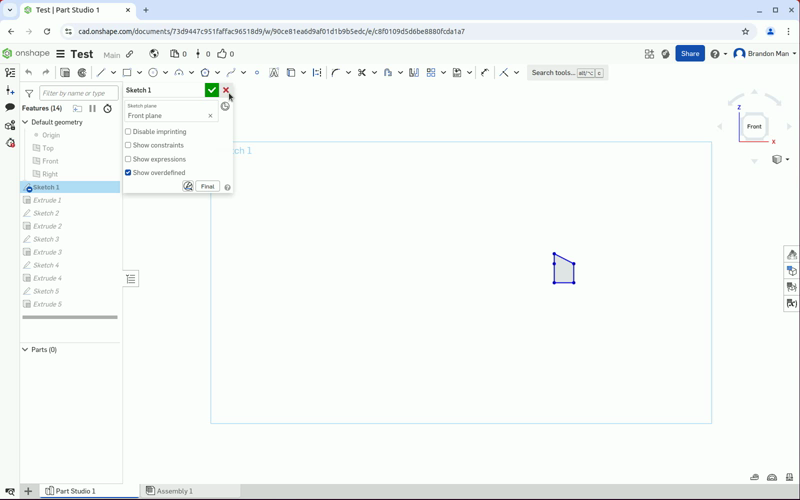
key(shift+s)
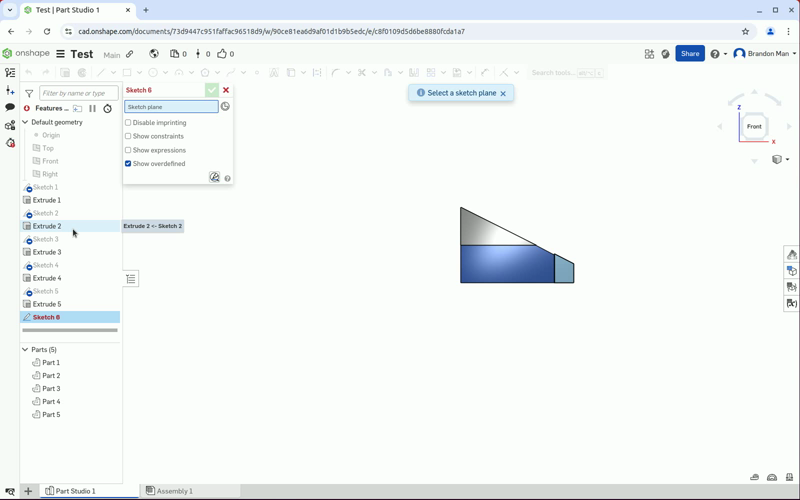
scroll(3)
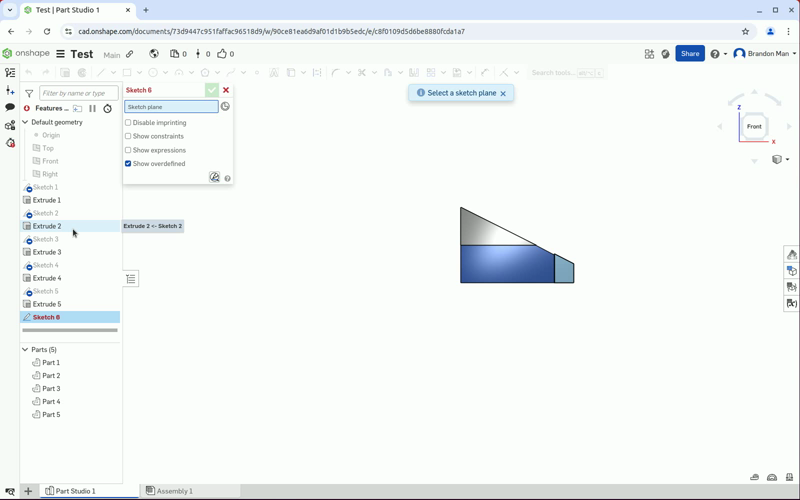
mouse_move(73, 163)
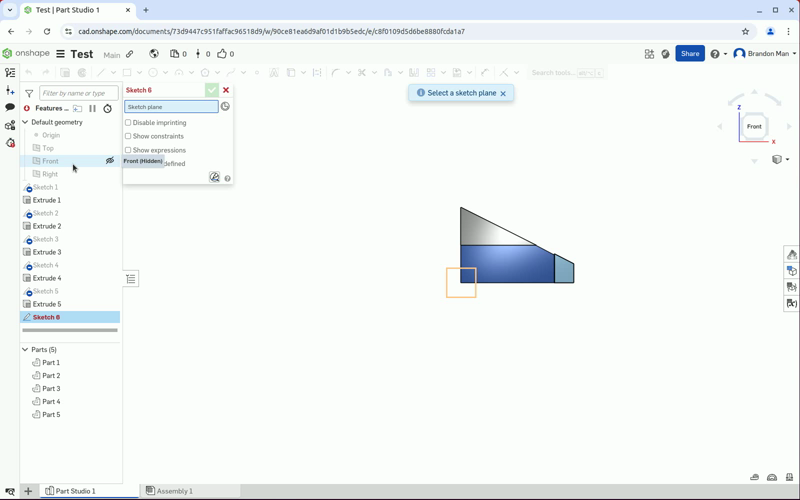
click(73, 163)
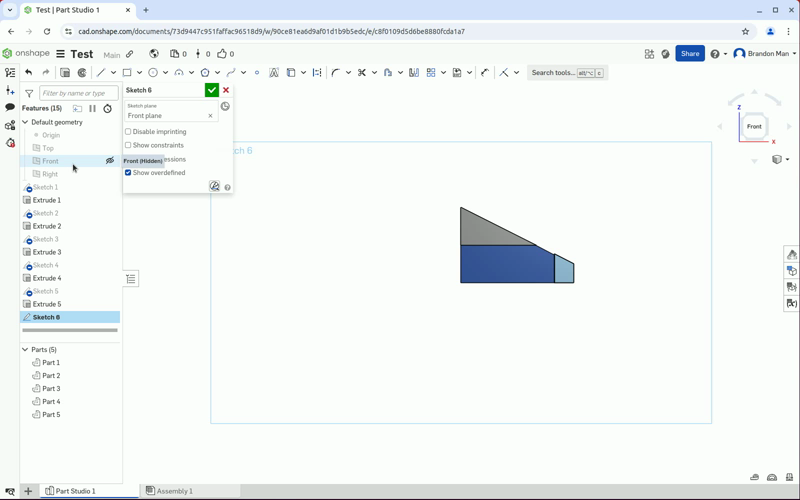
mouse_move(73, 352)
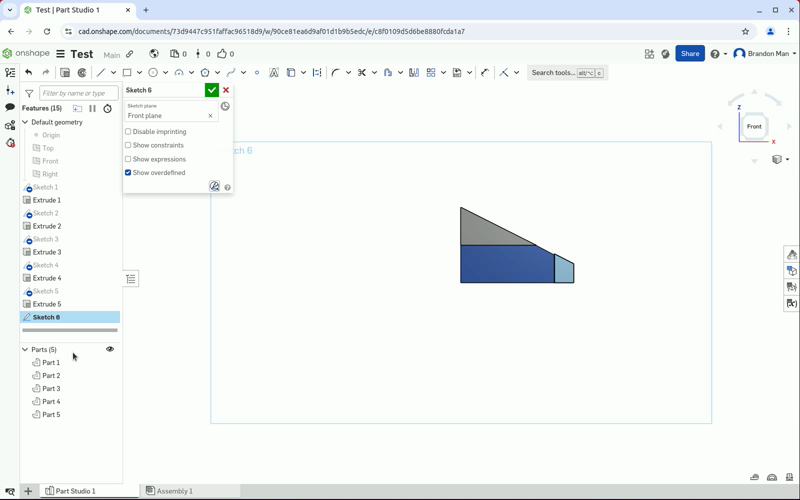
key(y)
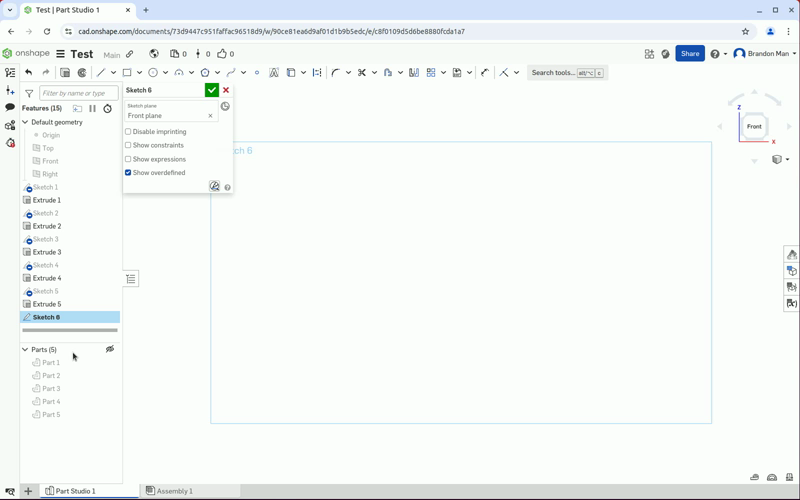
key(l)
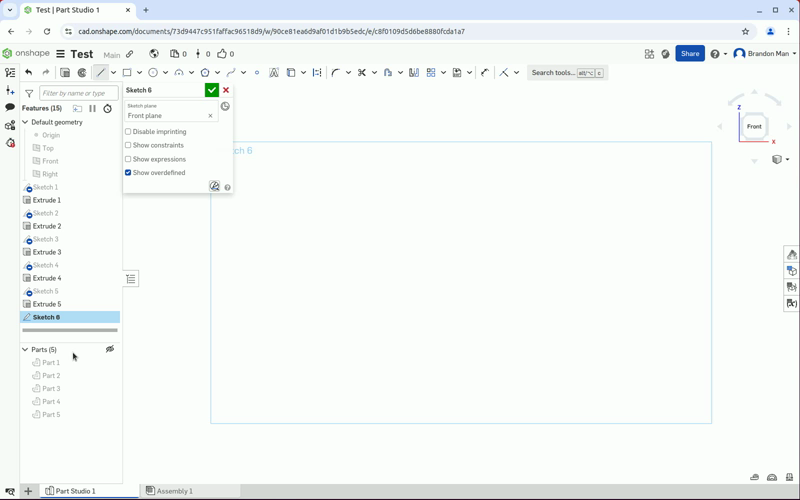
key_down(shift)
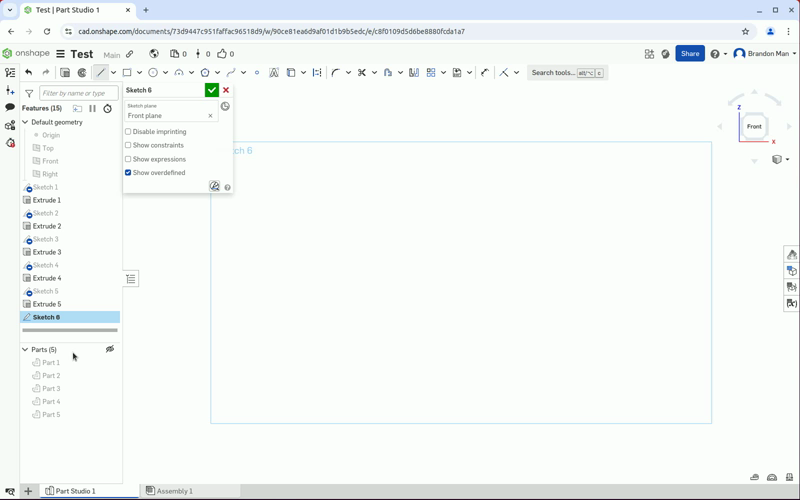
mouse_move(554, 282)
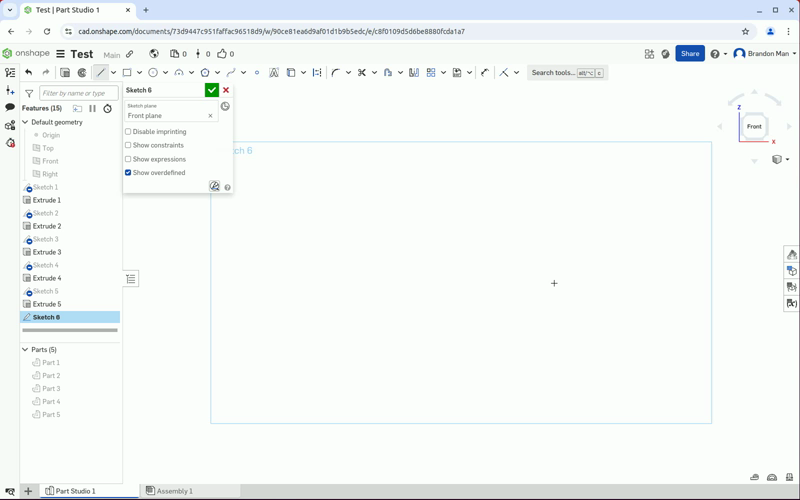
click(554, 282)
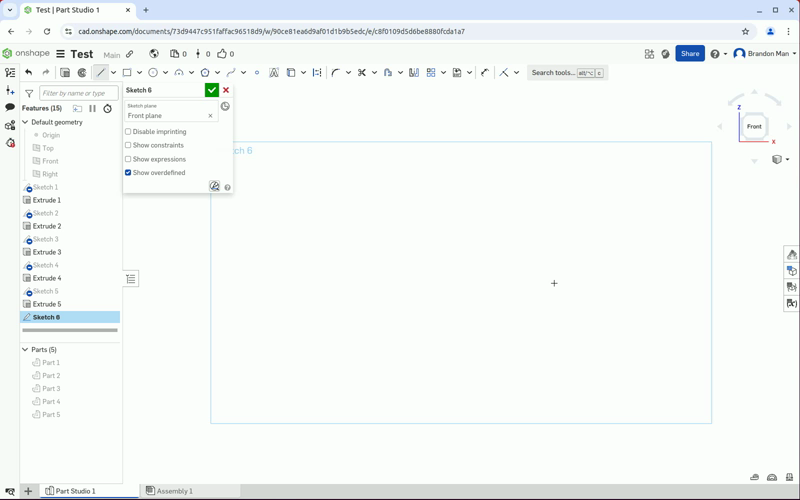
key_up(shift)
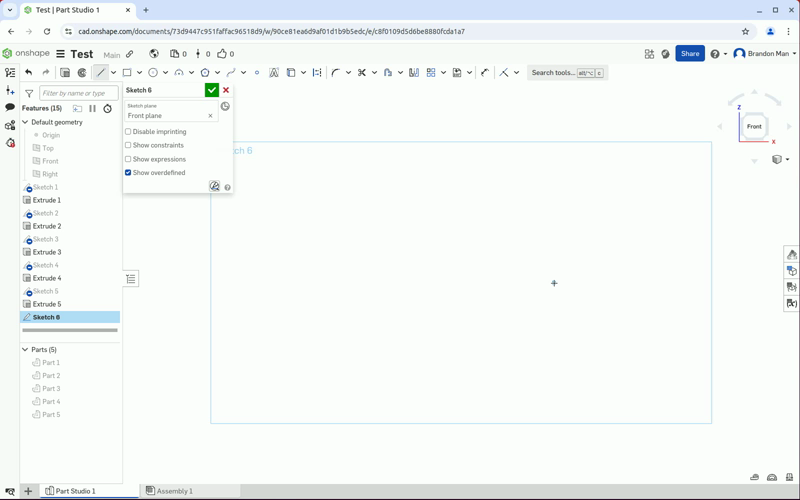
key_down(shift)
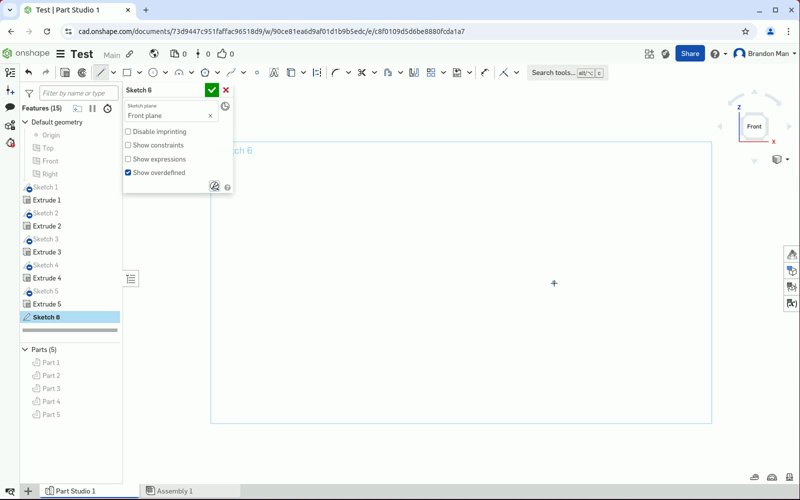
mouse_move(584, 282)
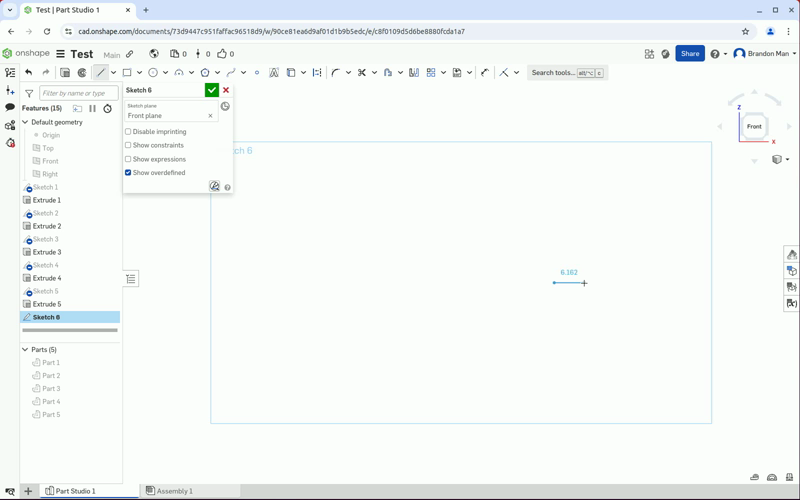
mouse_move(573, 282)
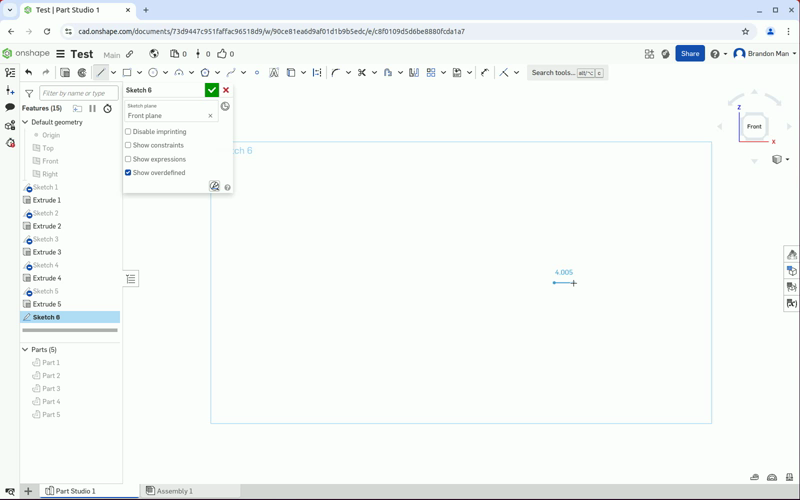
click(573, 282)
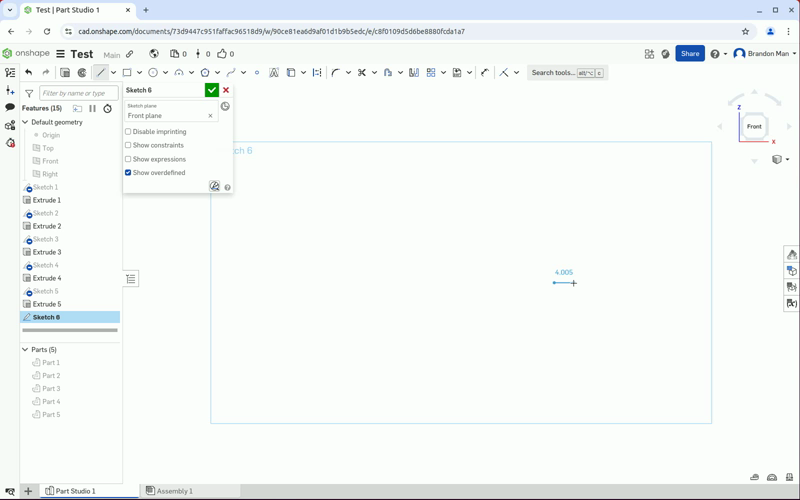
key_up(shift)
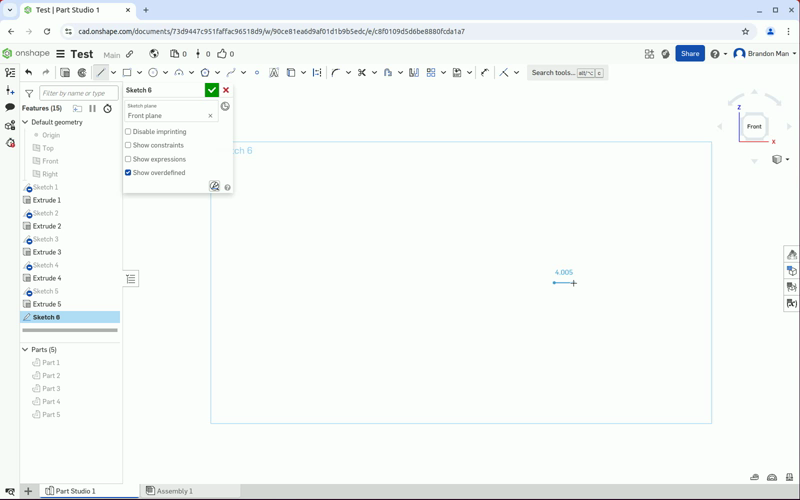
key_down(shift)
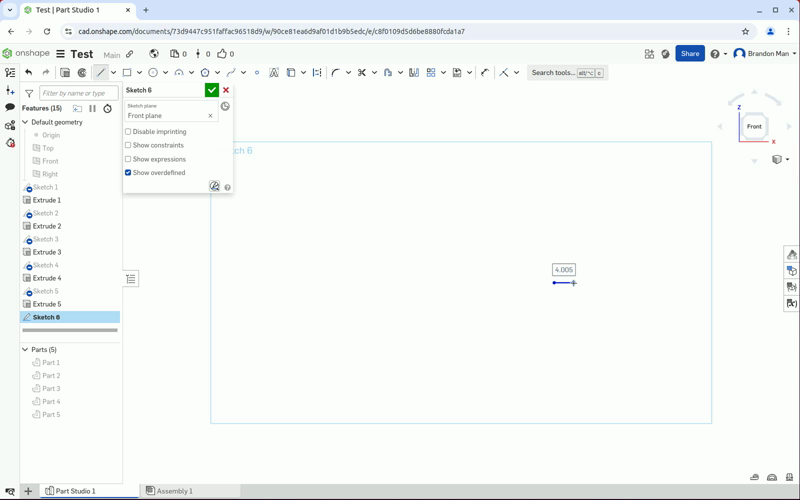
mouse_move(589, 282)
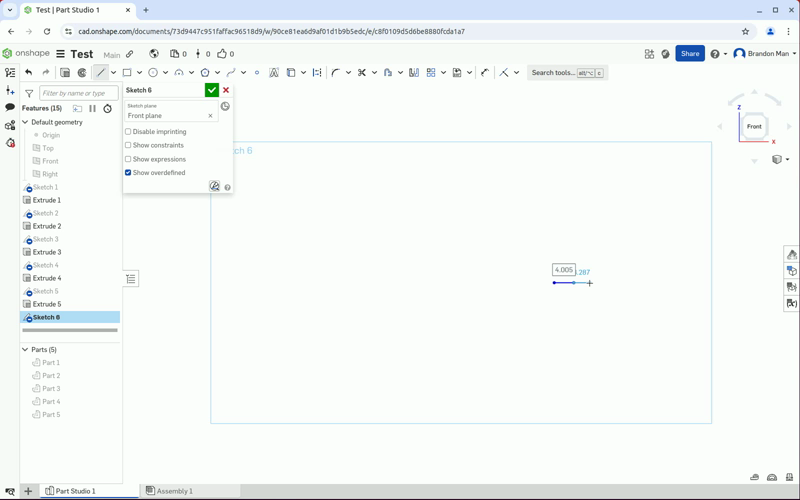
mouse_move(573, 263)
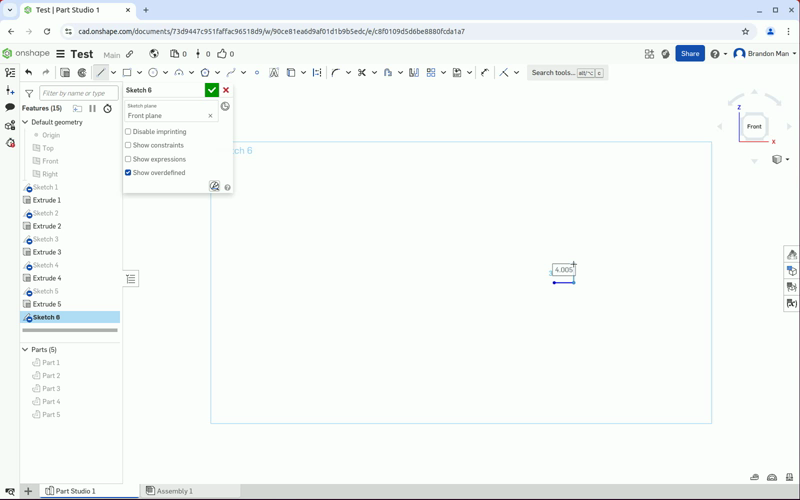
click(573, 263)
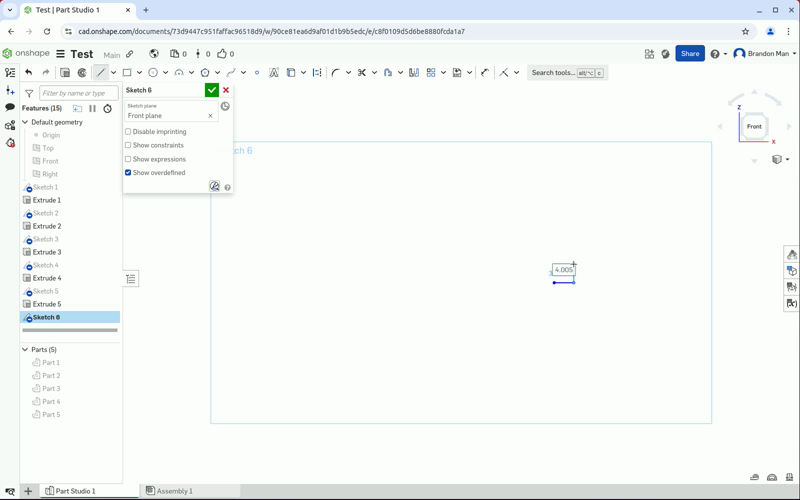
key_up(shift)
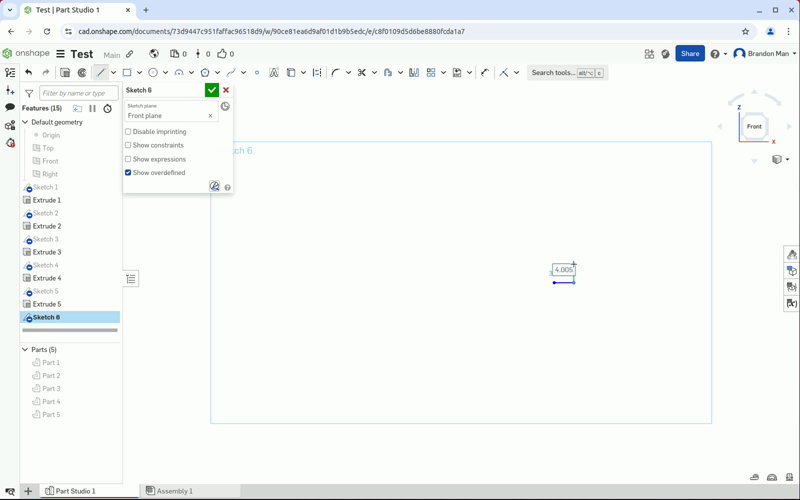
key_down(shift)
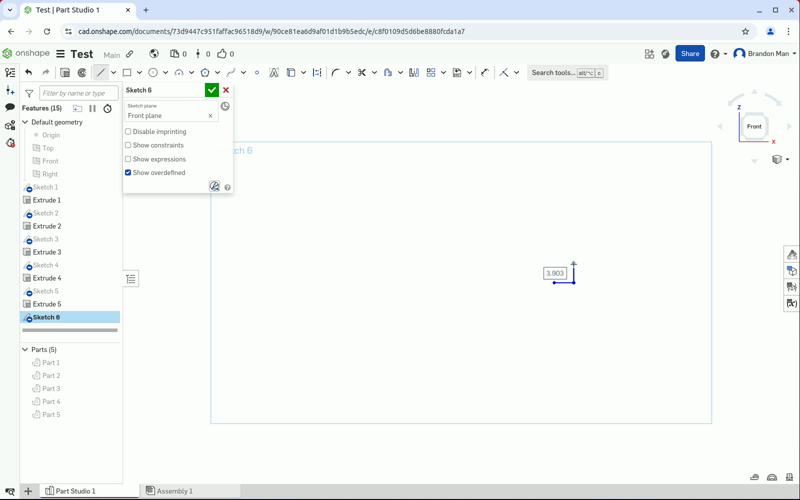
mouse_move(589, 263)
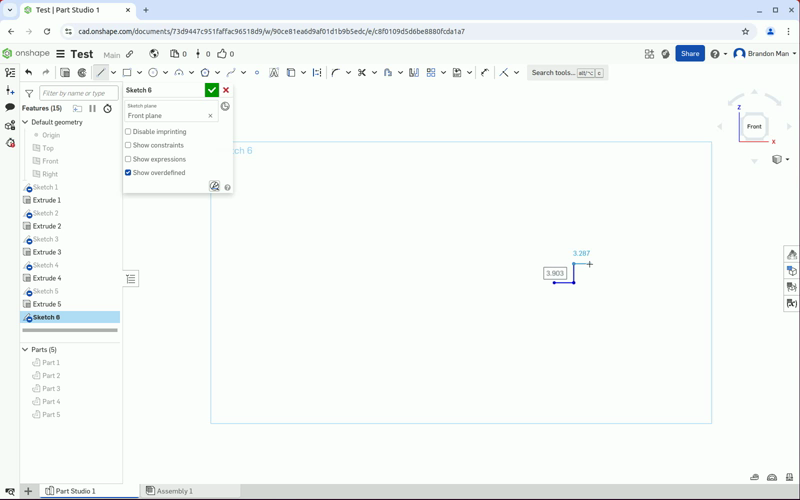
mouse_move(554, 253)
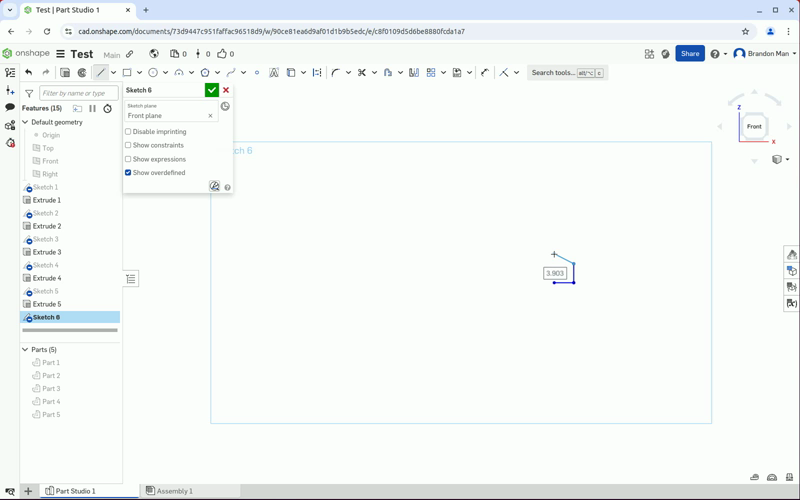
click(554, 253)
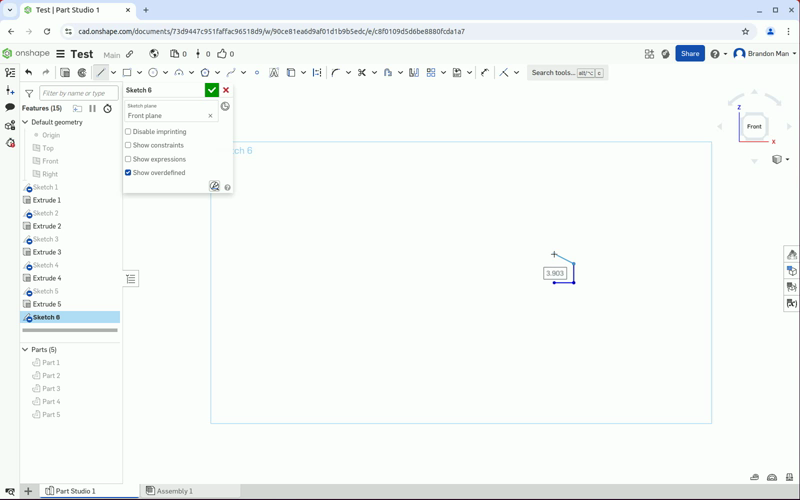
key_up(shift)
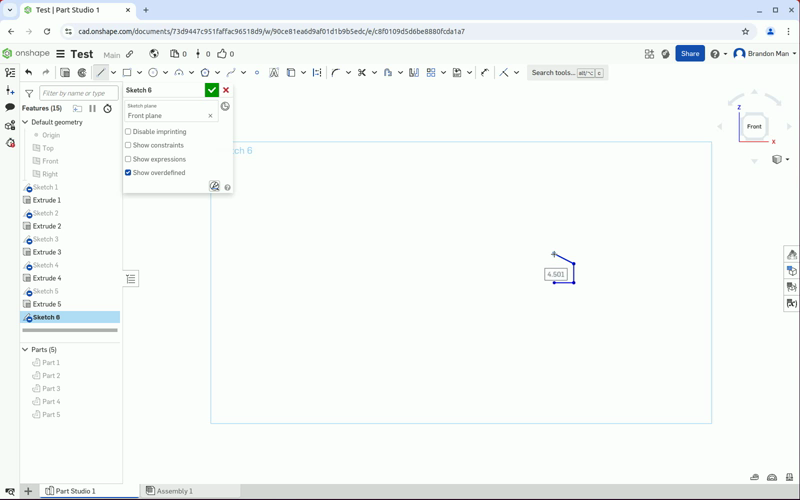
key_down(shift)
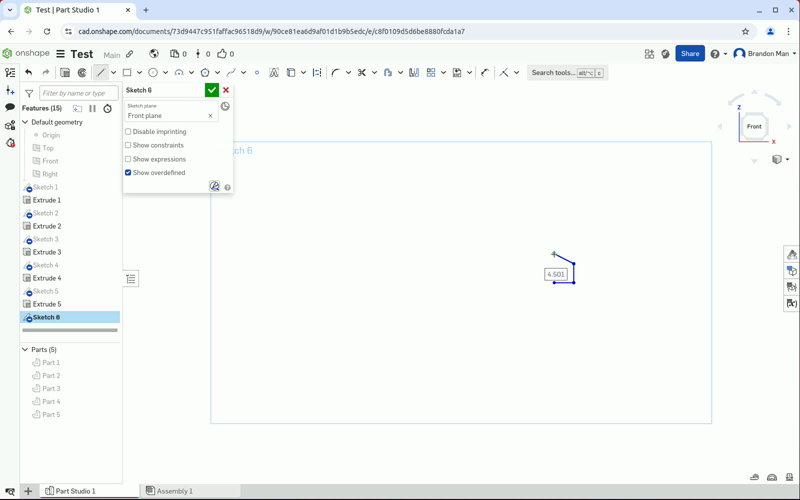
mouse_move(584, 253)
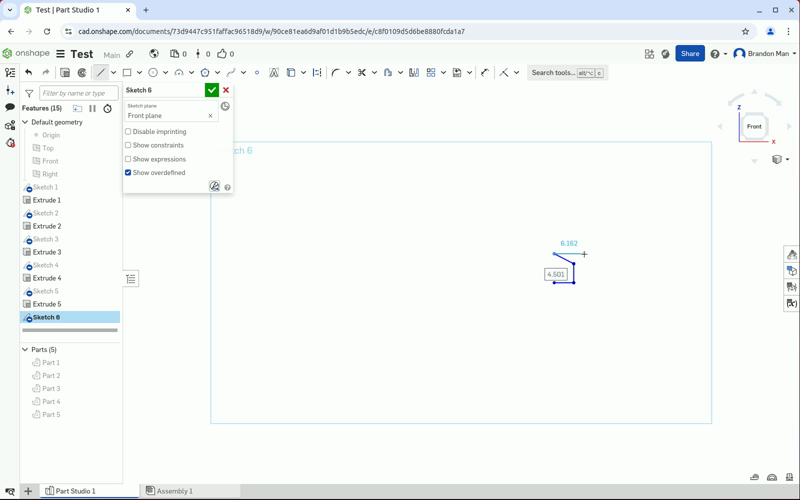
mouse_move(554, 263)
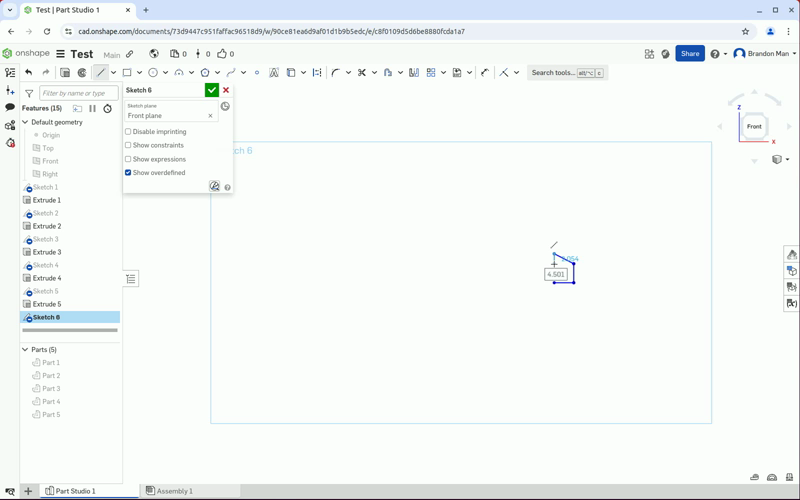
click(554, 263)
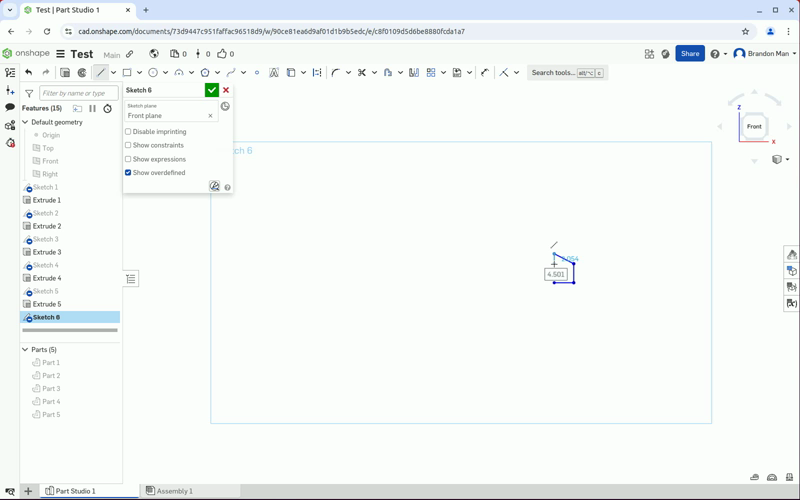
key_up(shift)
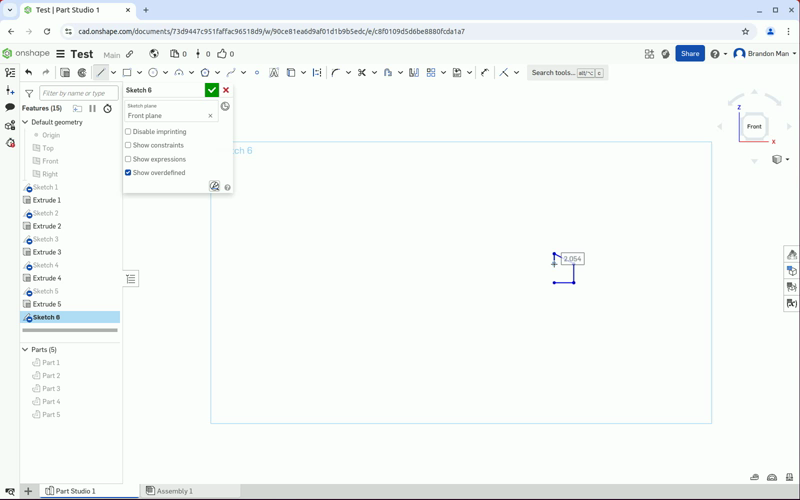
mouse_move(584, 263)
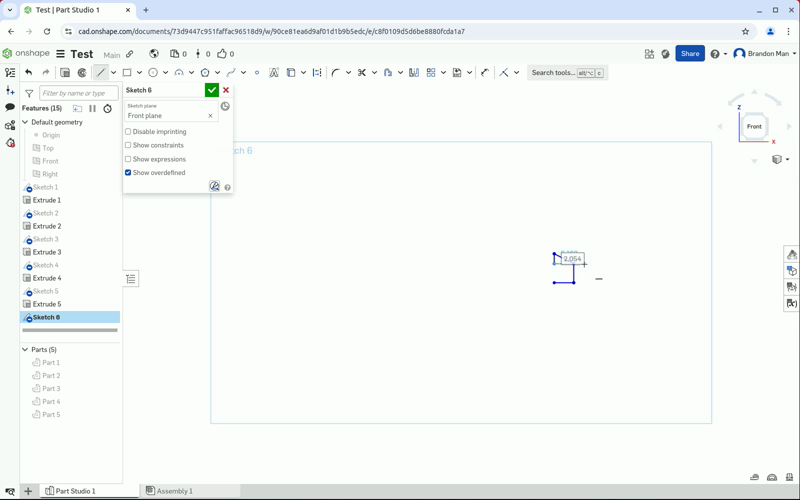
key_down(shift)
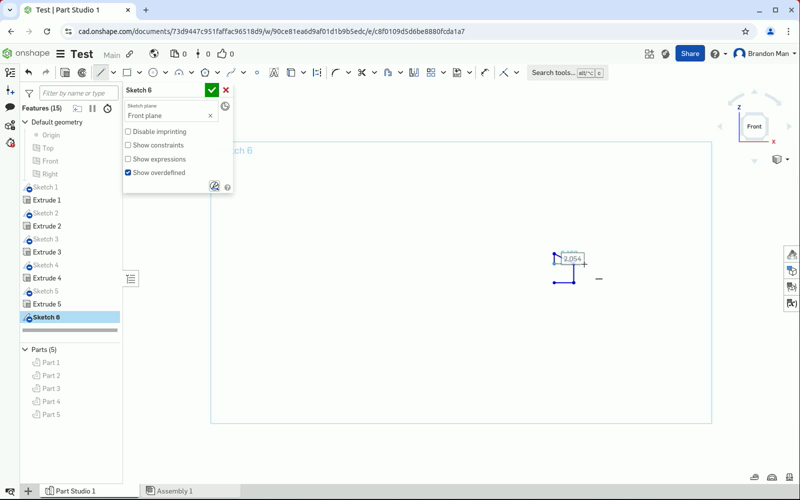
mouse_move(554, 282)
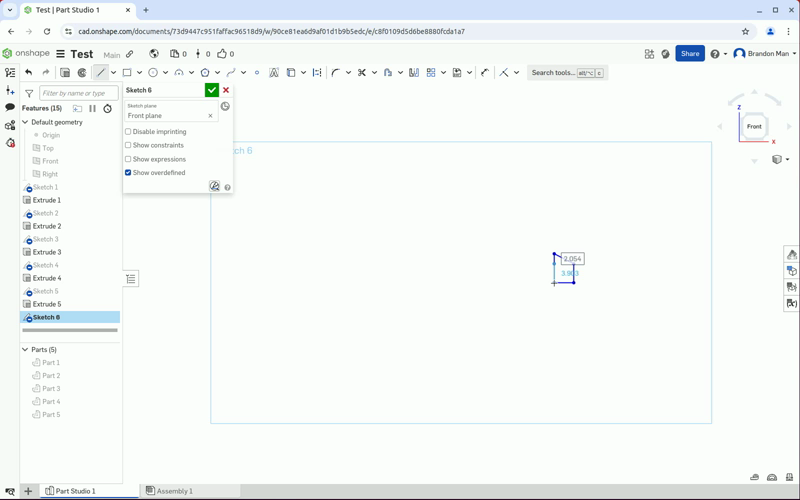
key_up(shift)
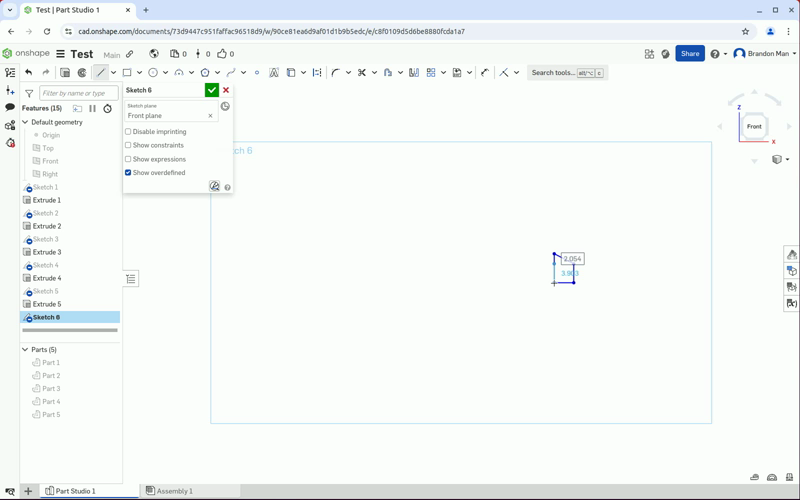
click(554, 282)
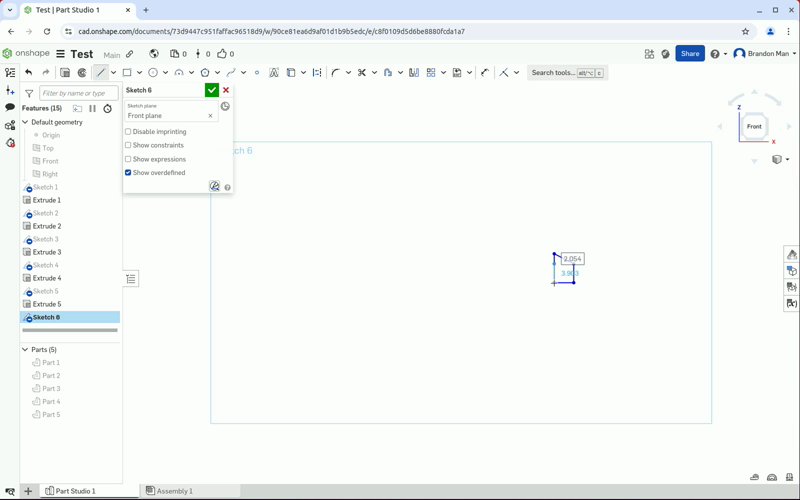
key(esc)
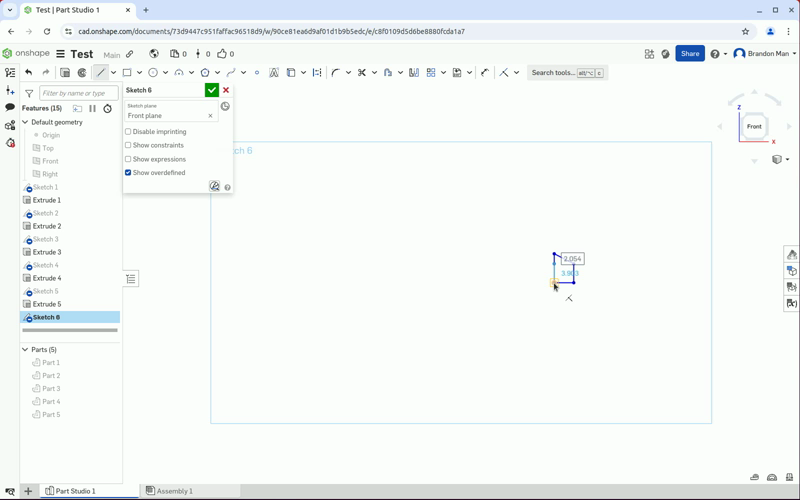
mouse_move(569, 277)
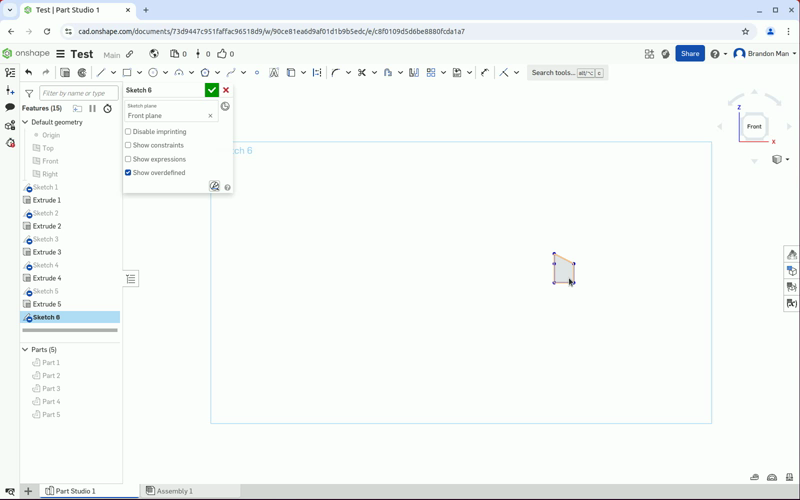
scroll(6)
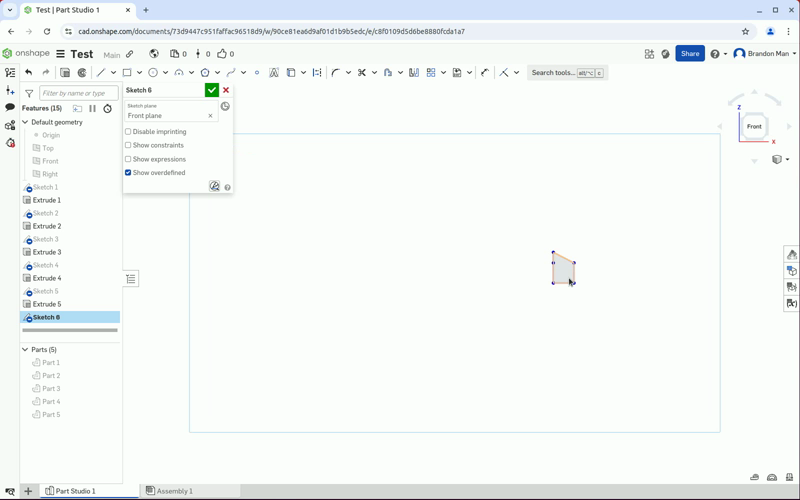
scroll(6)
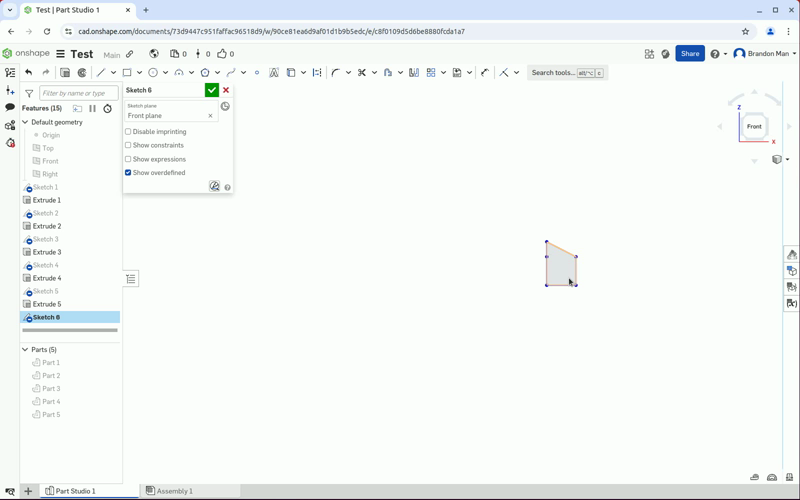
scroll(6)
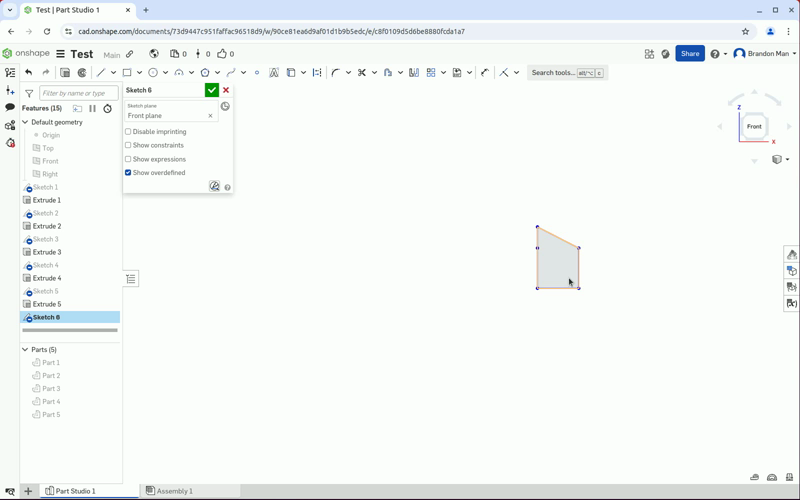
scroll(6)
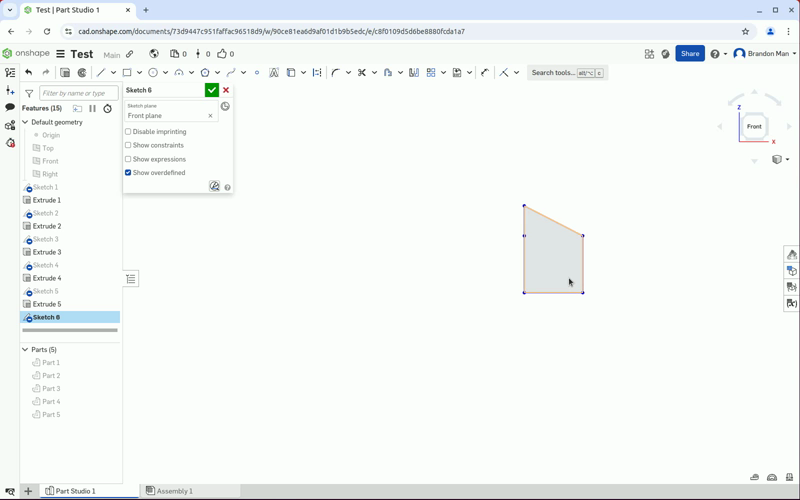
scroll(6)
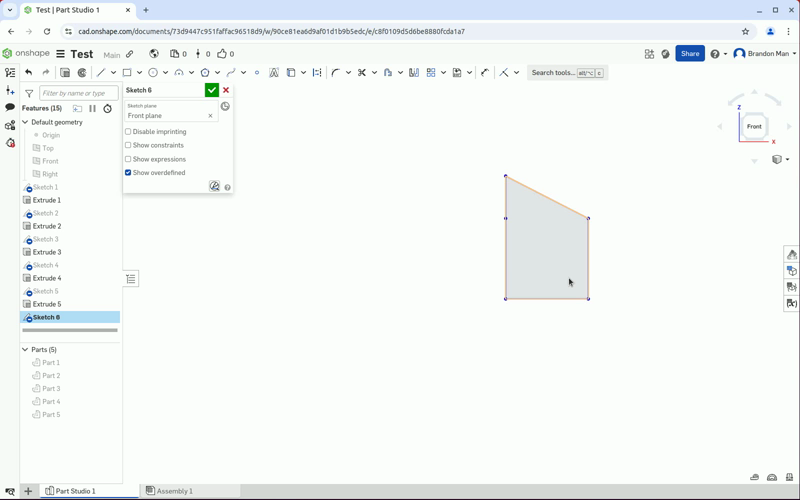
scroll(6)
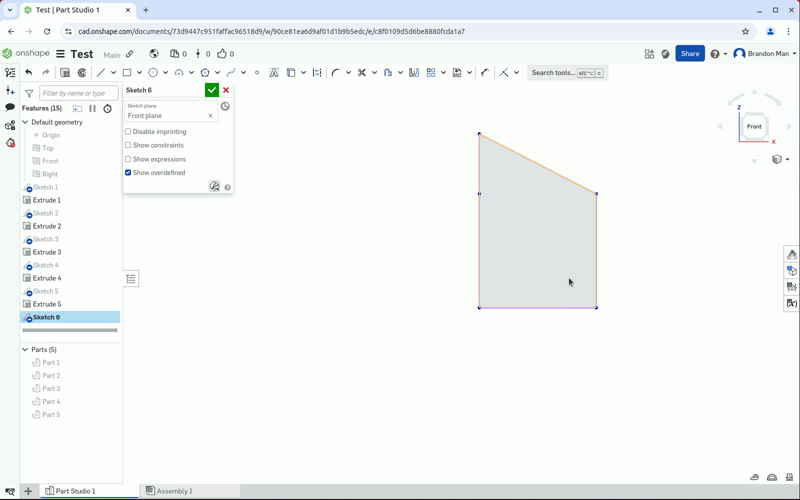
scroll(6)
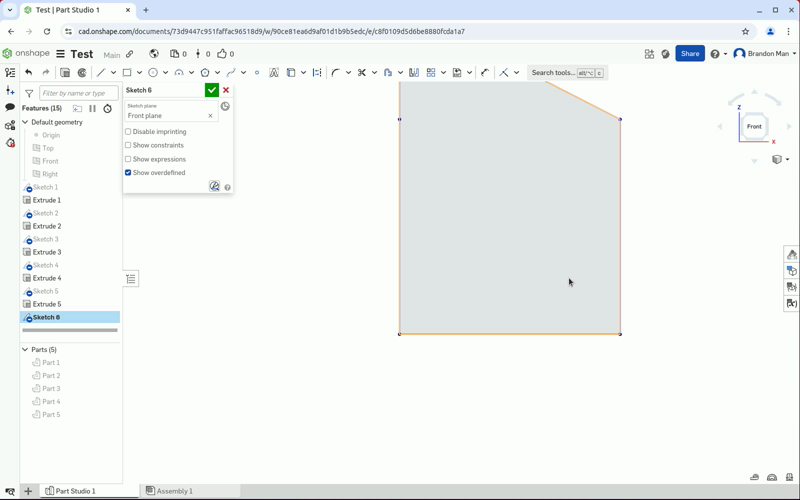
click(569, 277)
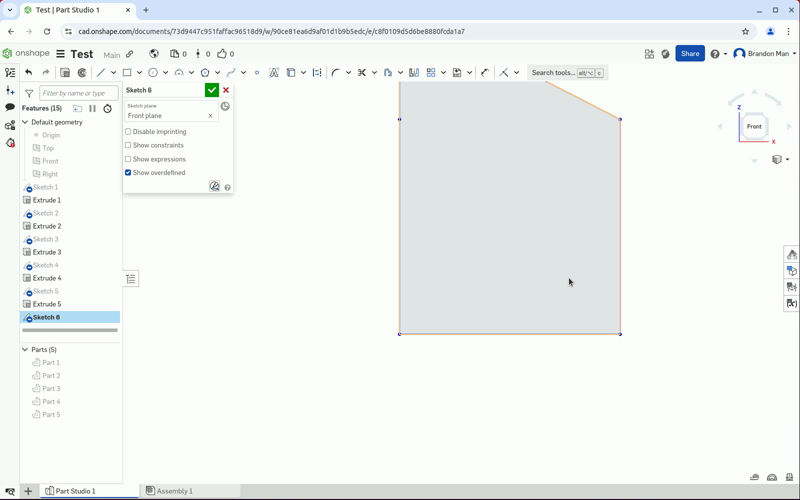
scroll(-6)
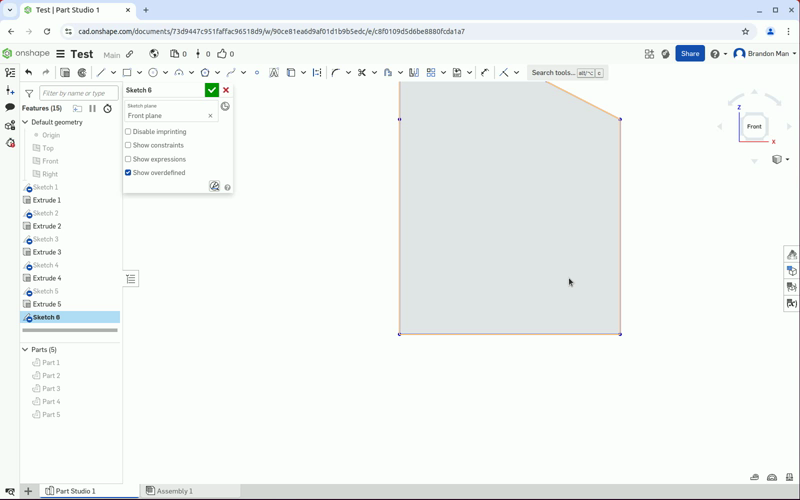
scroll(-6)
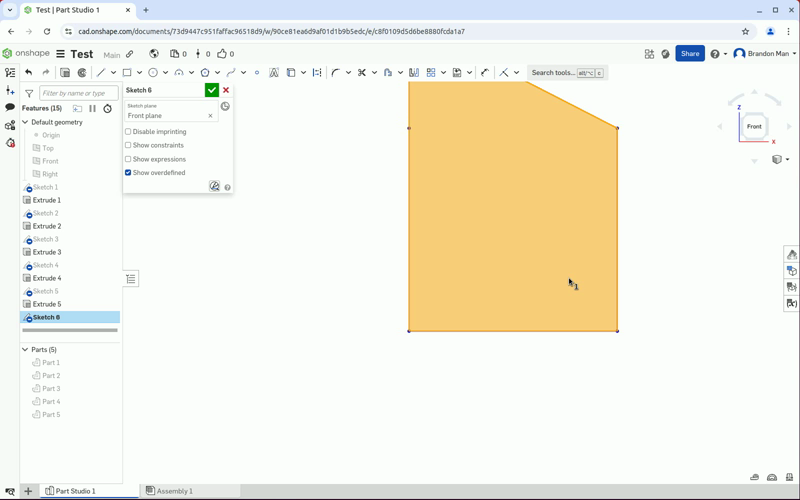
scroll(-6)
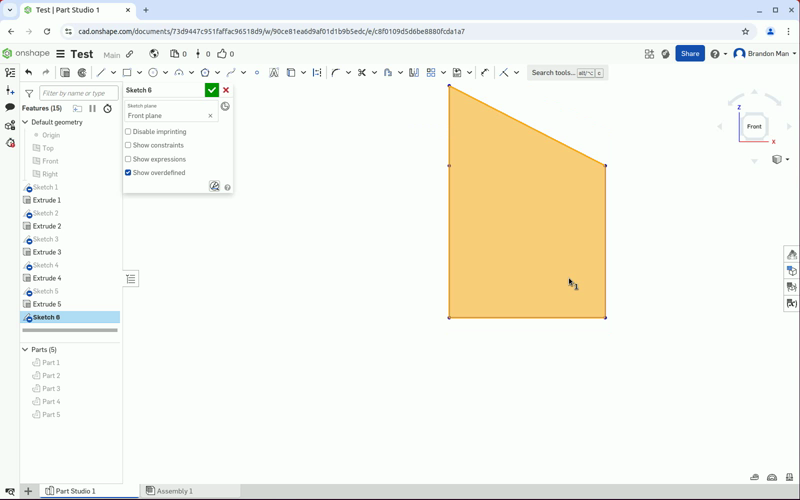
scroll(-6)
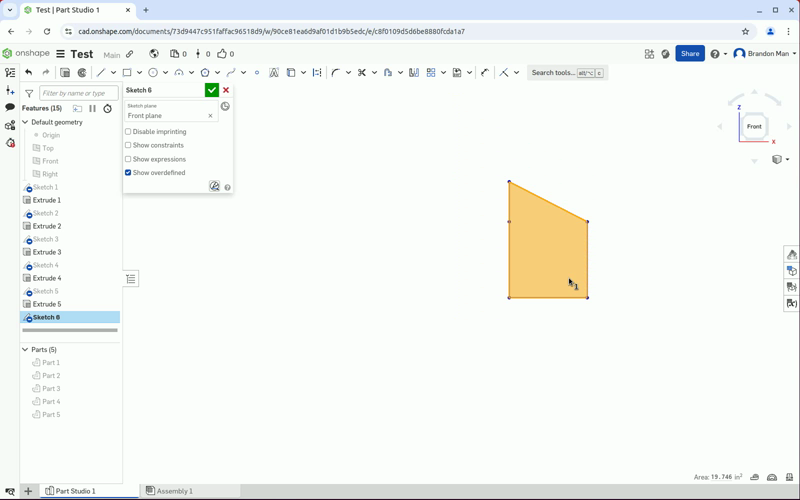
scroll(-6)
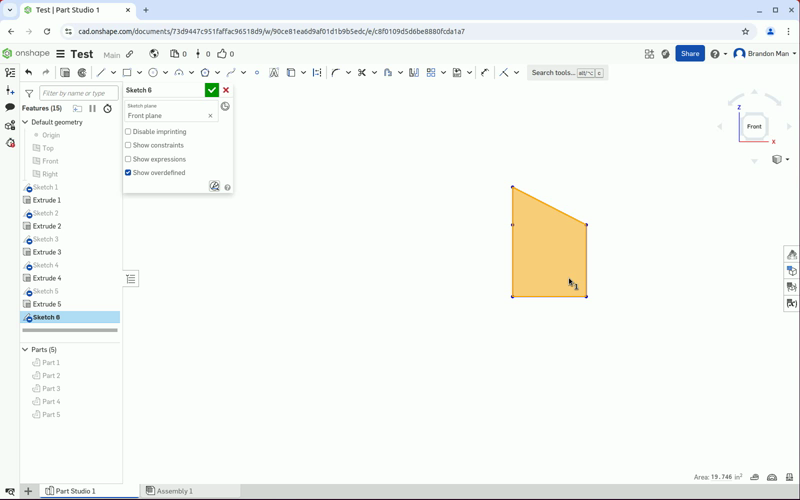
scroll(-6)
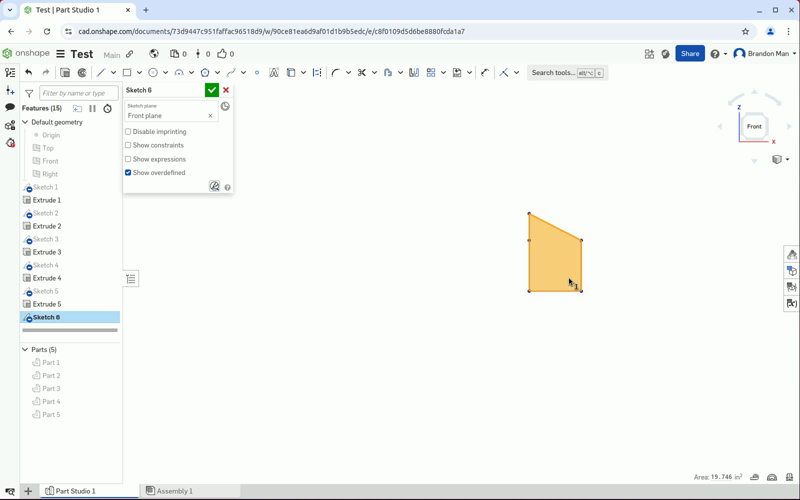
scroll(-6)
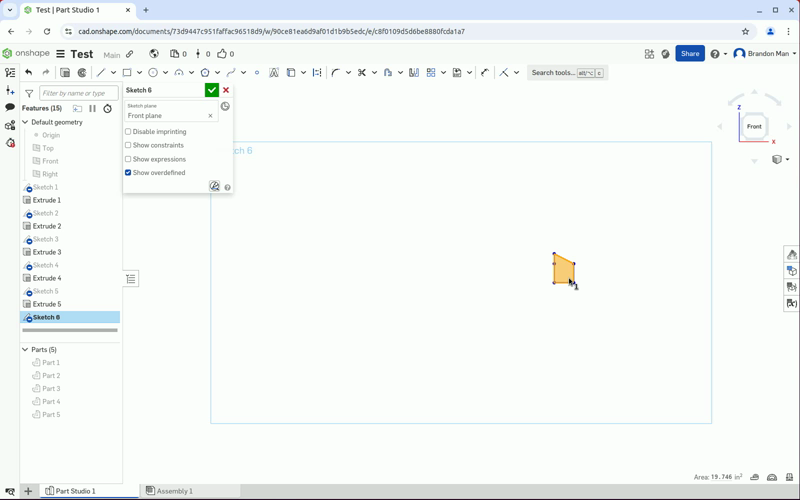
mouse_move(73, 352)
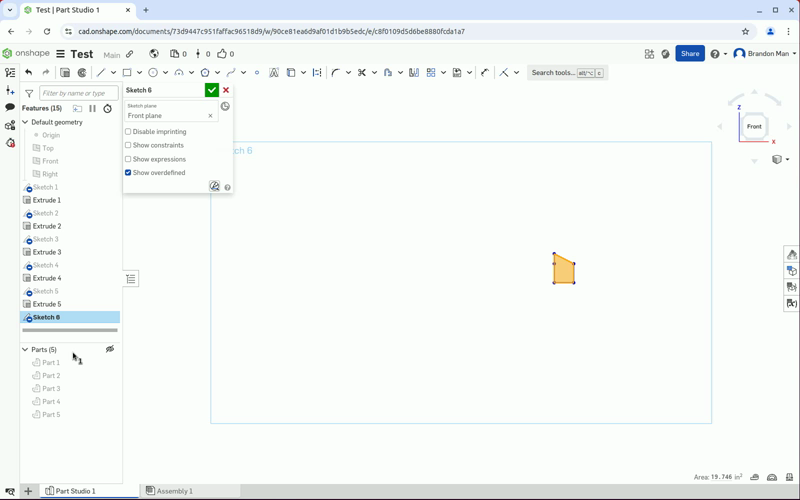
key(shift+y)
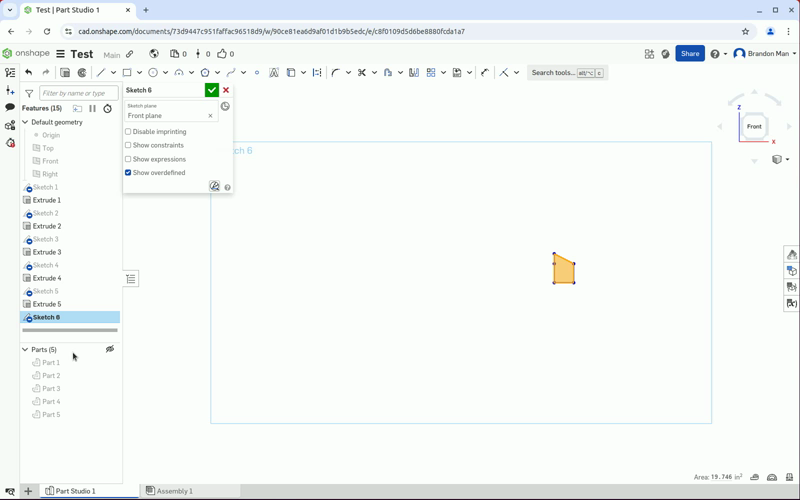
key(shift+e)
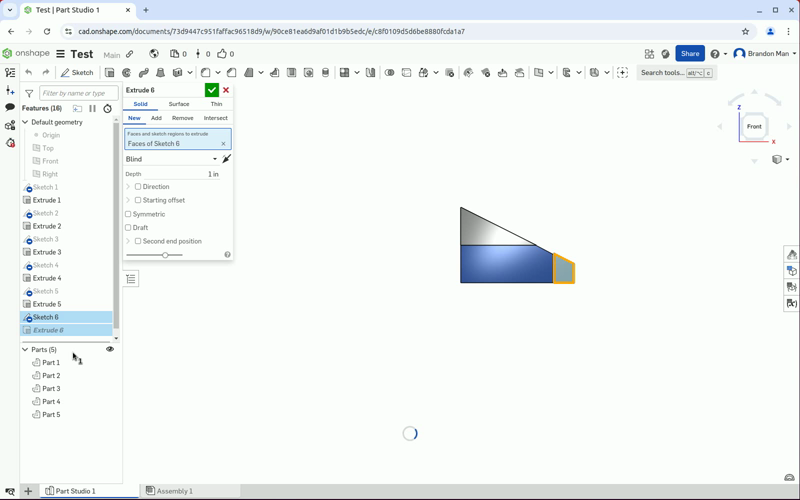
mouse_move(143, 106)
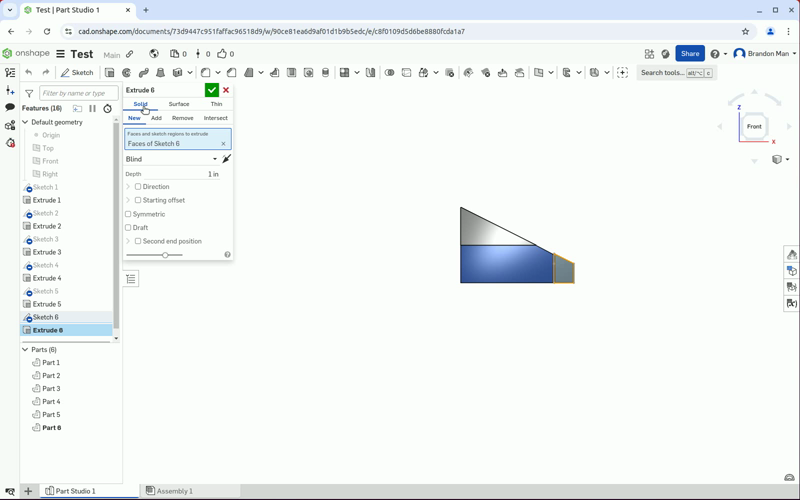
click(143, 106)
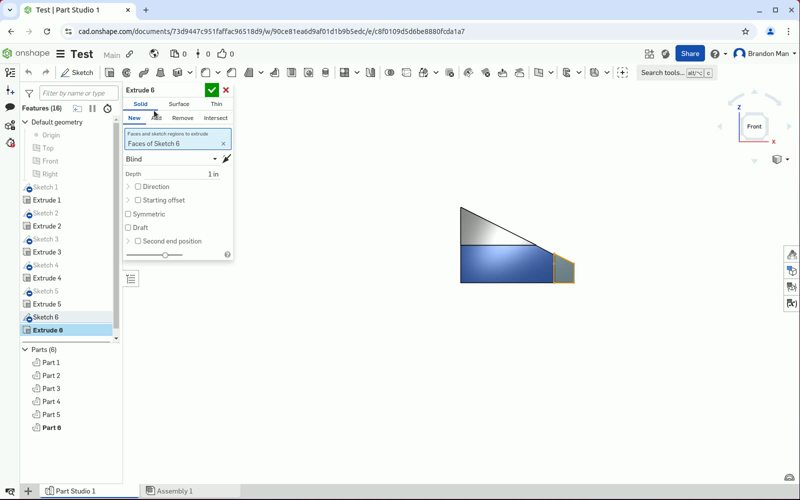
mouse_move(186, 120)
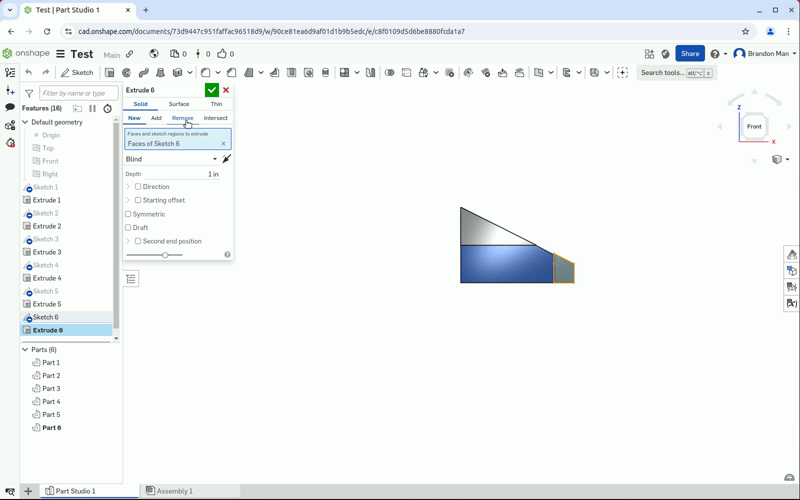
click(186, 120)
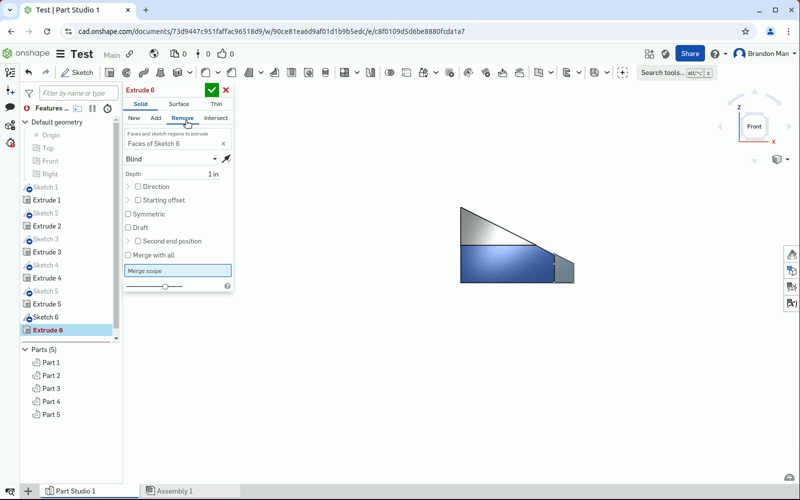
key(tab, 4)
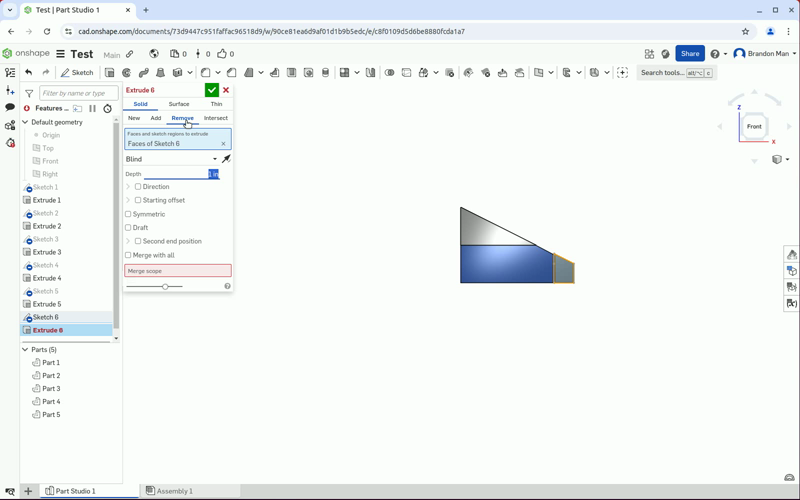
text(-7.702)
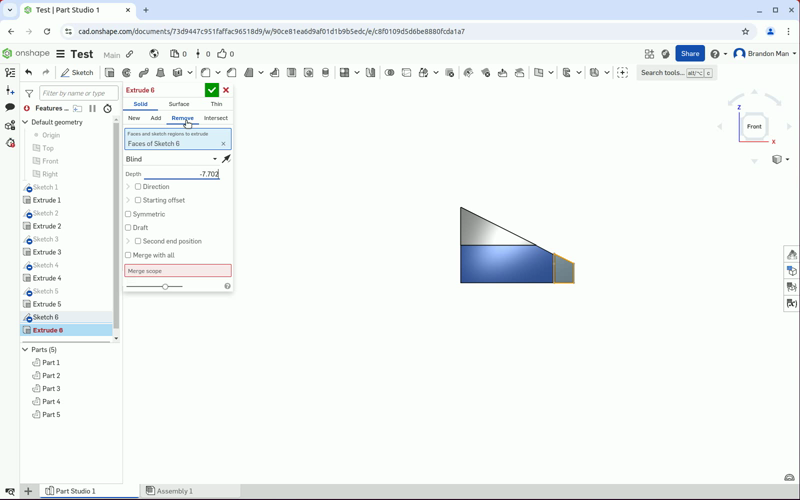
key(tab, 3)
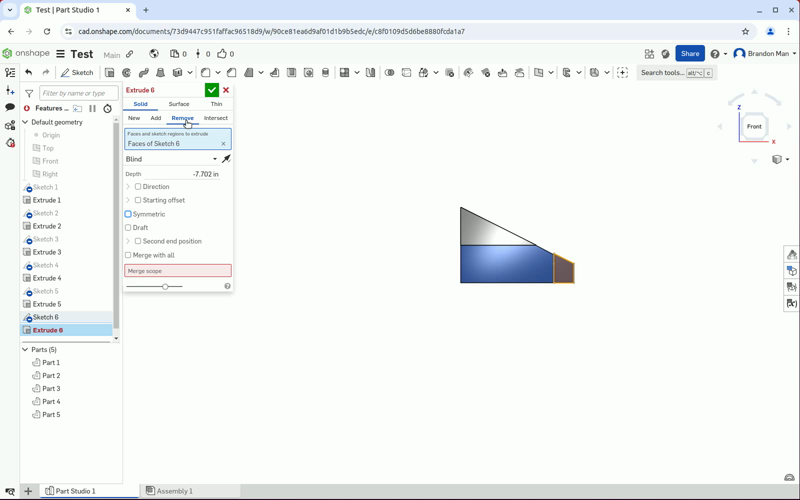
key(space)
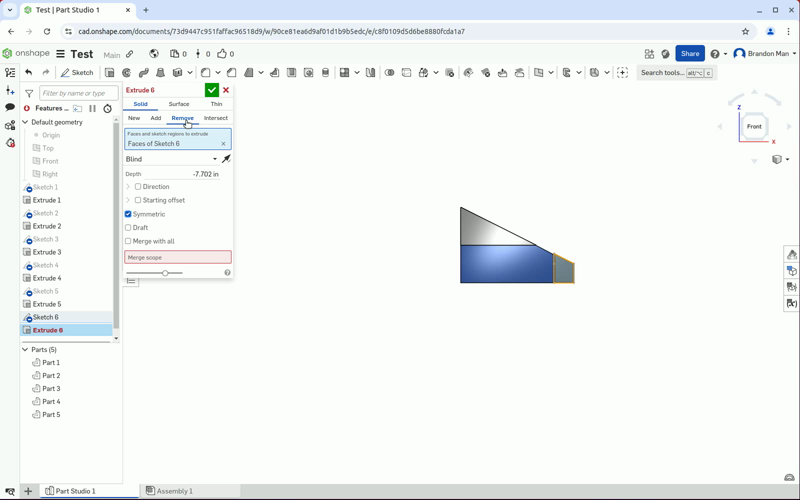
key(tab, 2)
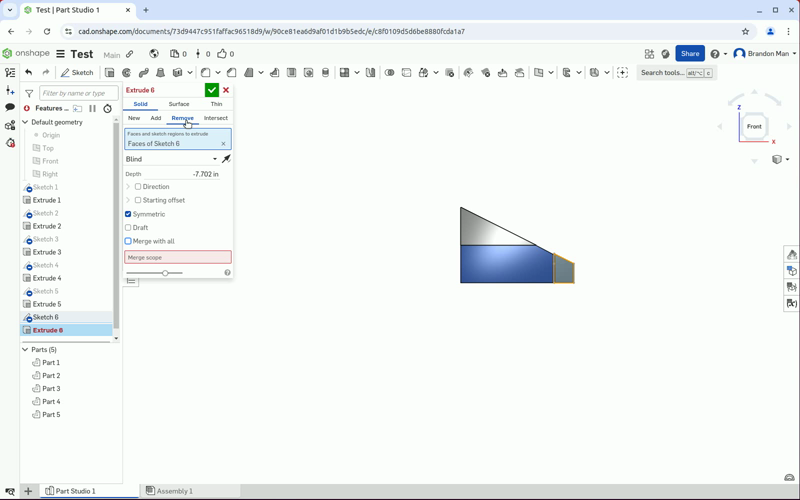
key(space)
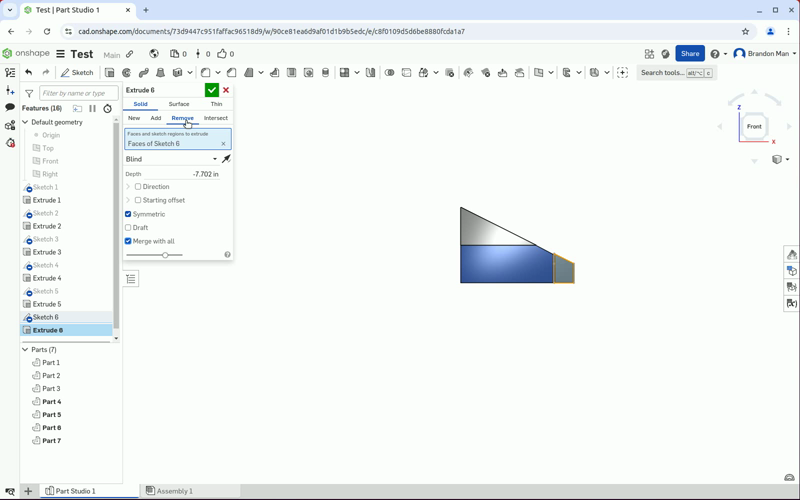
key(enter)
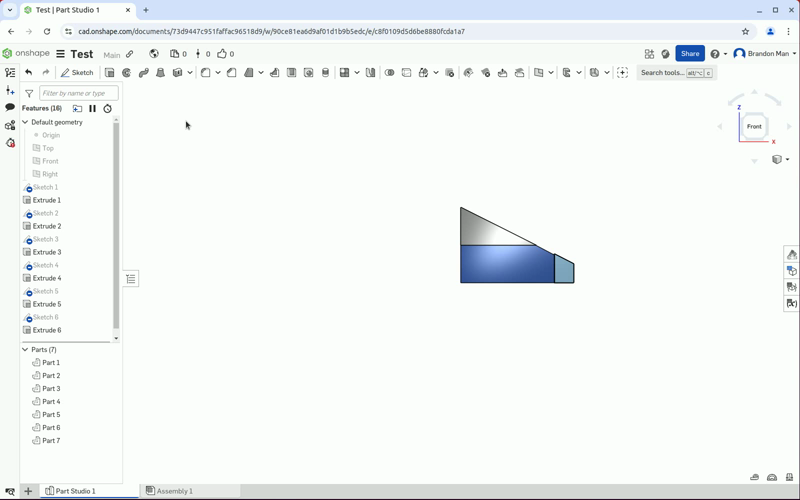
key(shift+h)
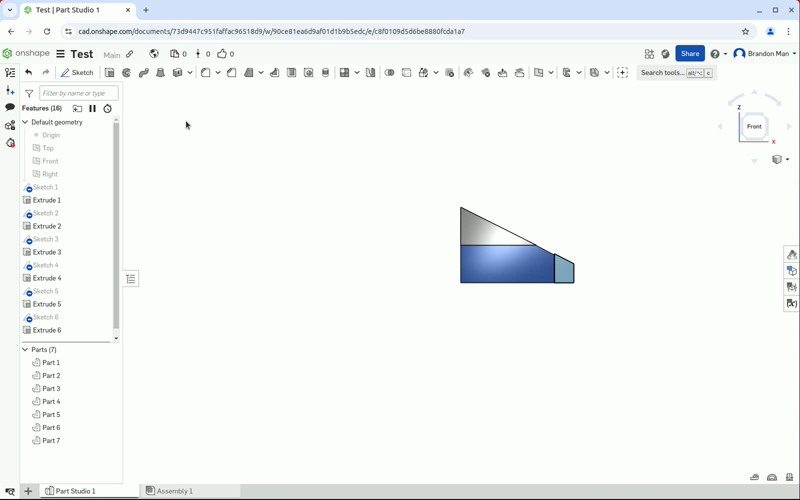
key(shift+h)
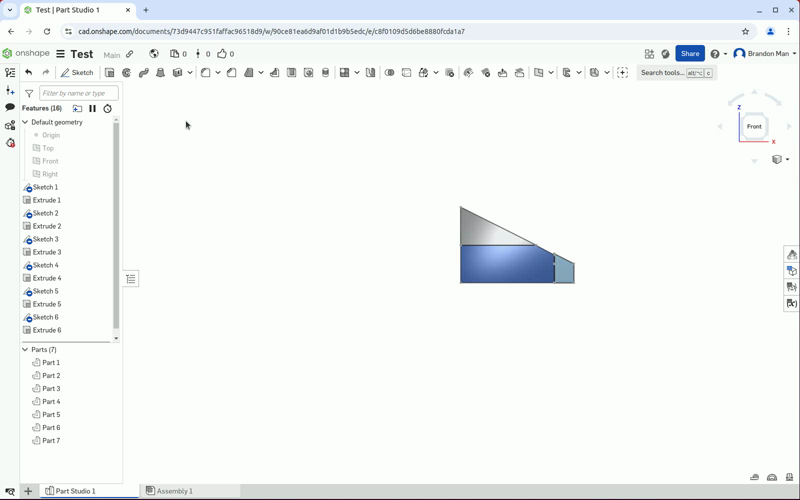
key(shift+7)
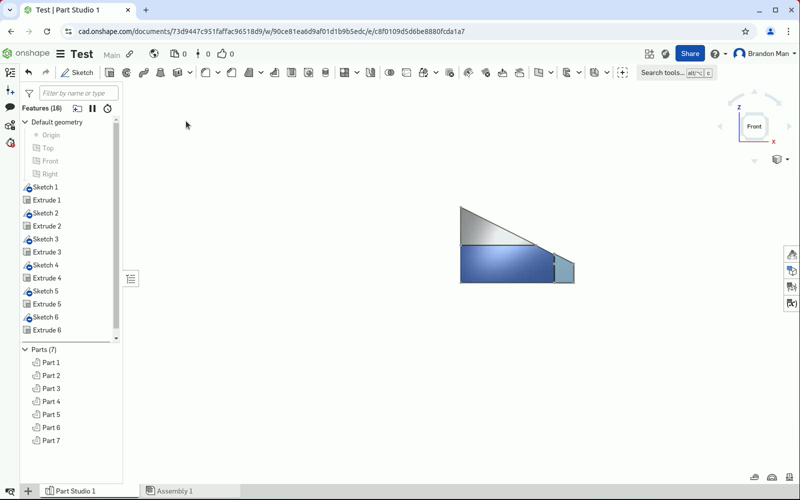
key(left, 2)
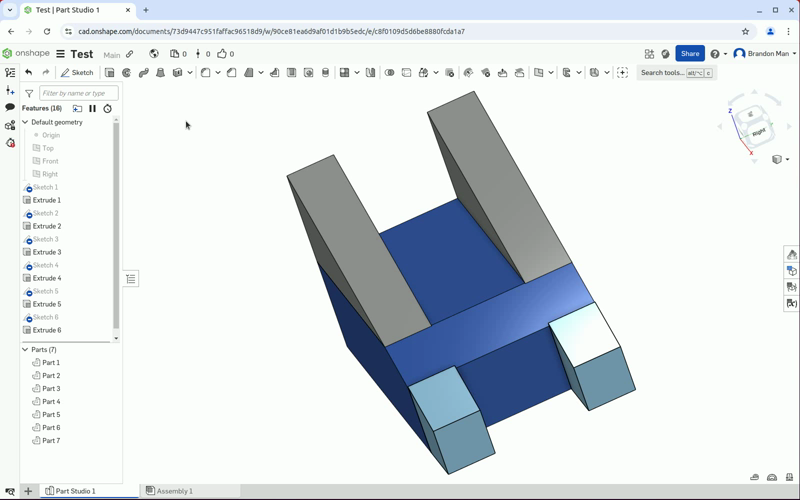
key(down, 2)
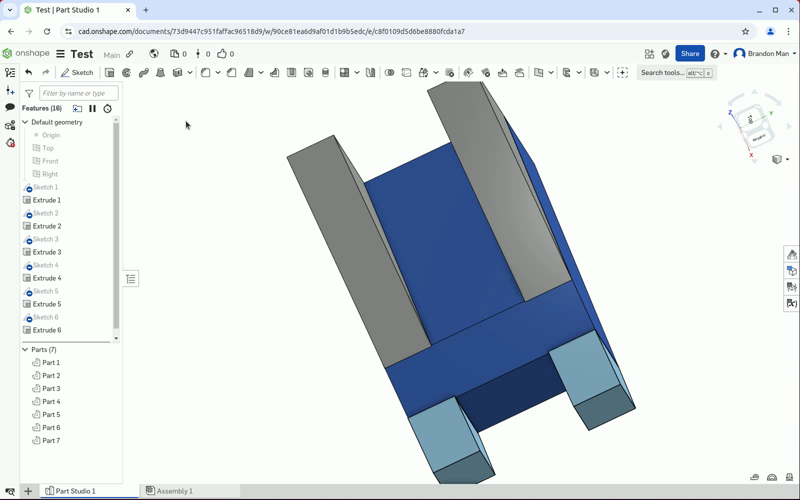
key(up, 2)
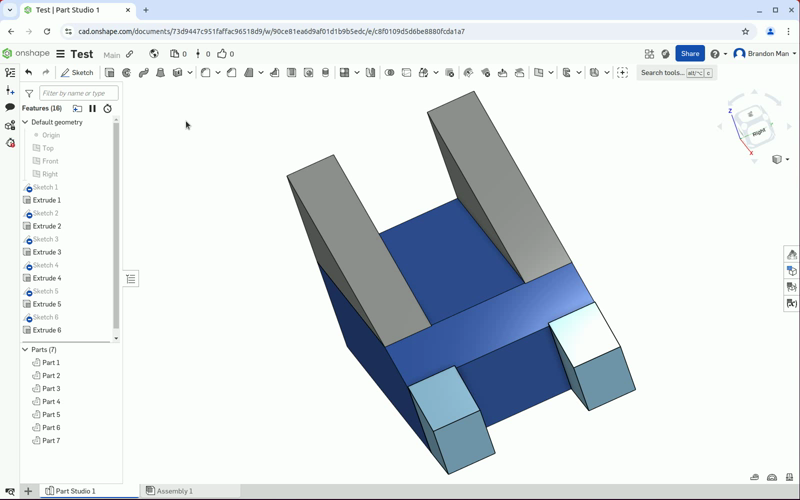
key(right, 2)
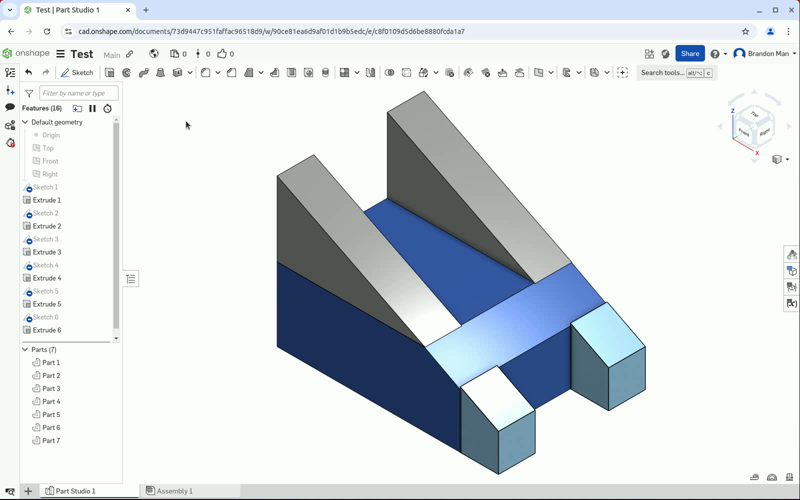
mouse_move(69, 189)
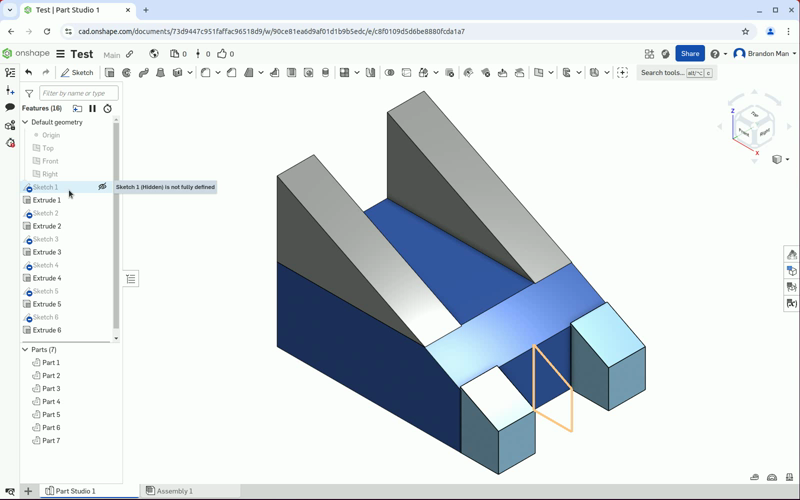
click(69, 189)